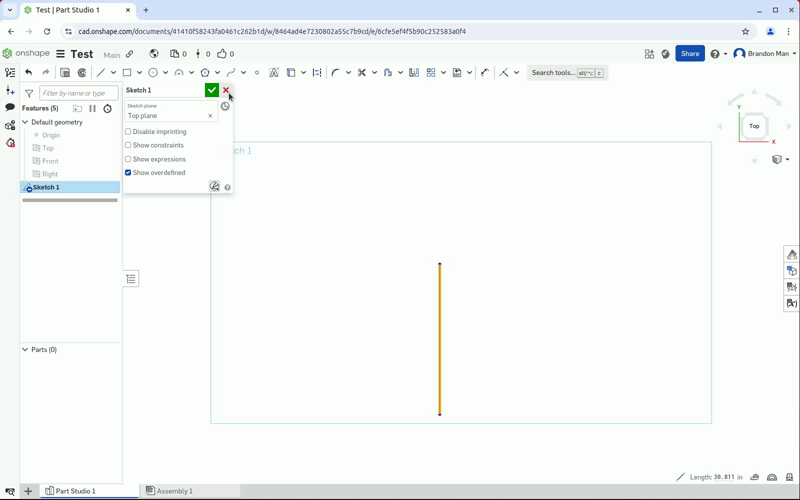
key(shift+h)
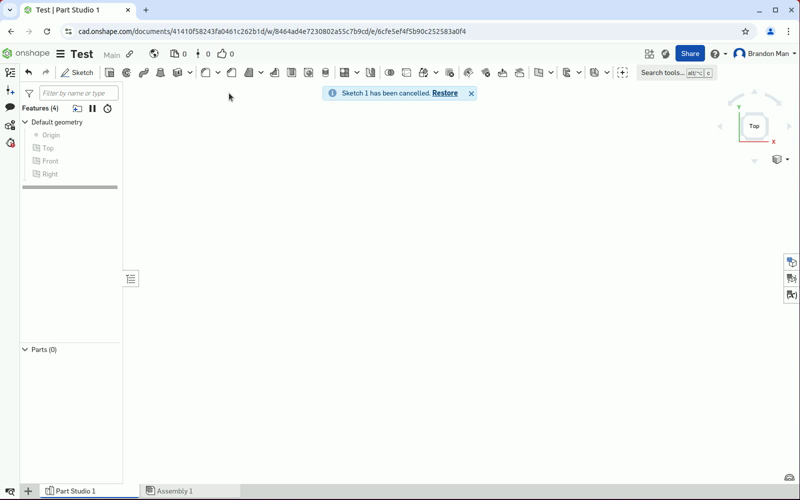
mouse_move(73, 352)
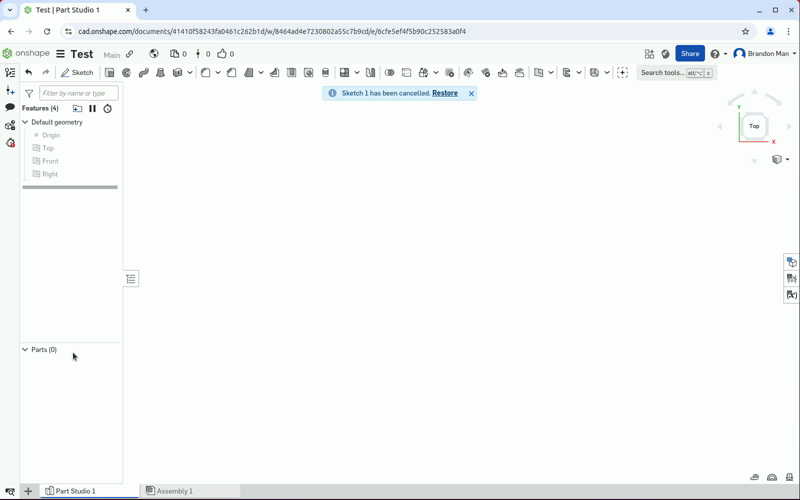
key(y)
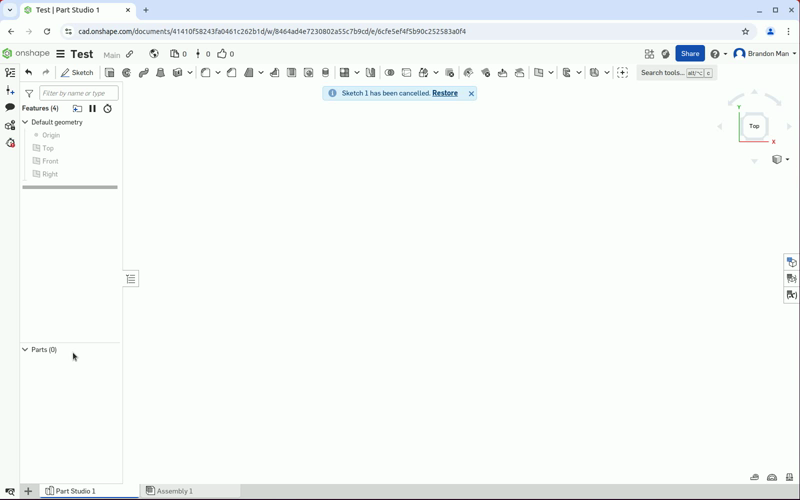
key(shift+p)
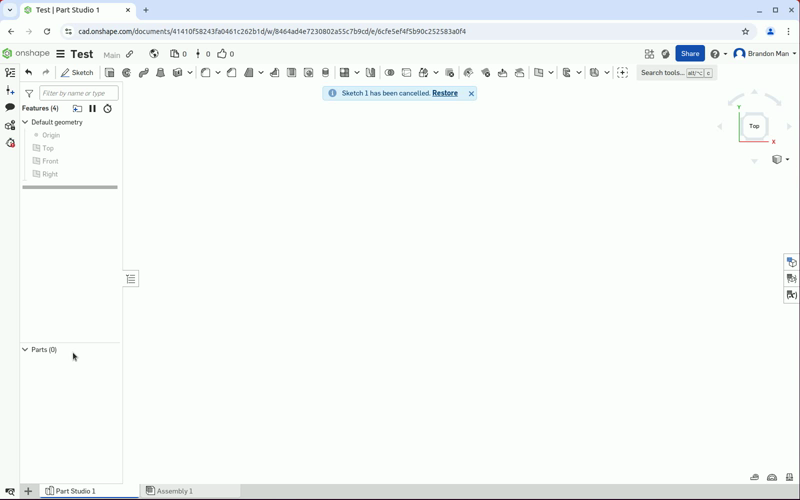
key(space)
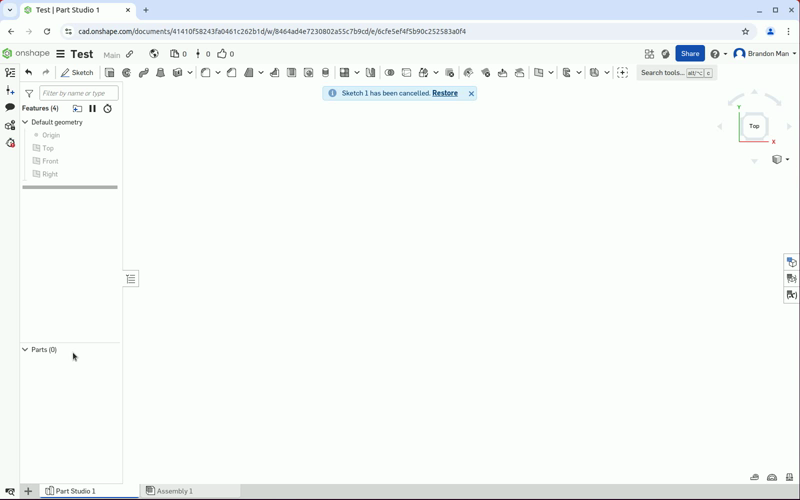
key_down(shift)
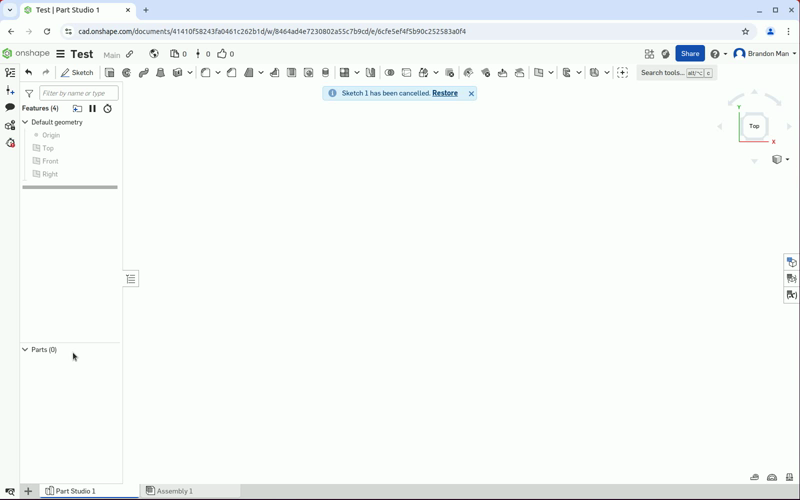
key(up)
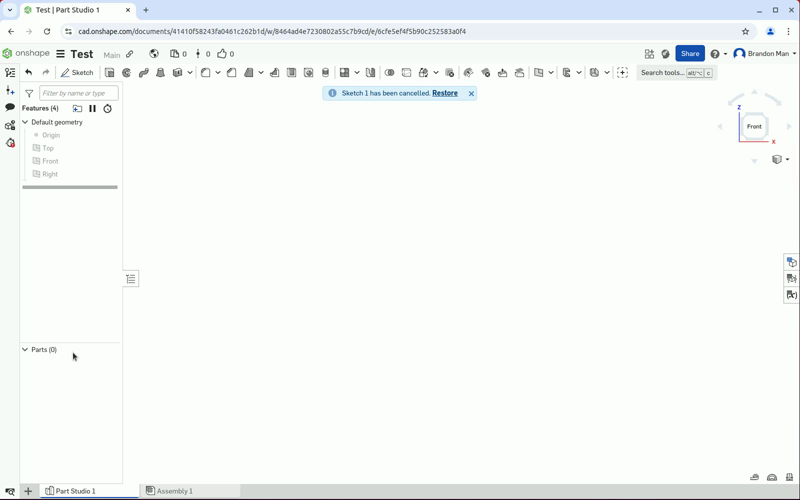
key_up(shift)
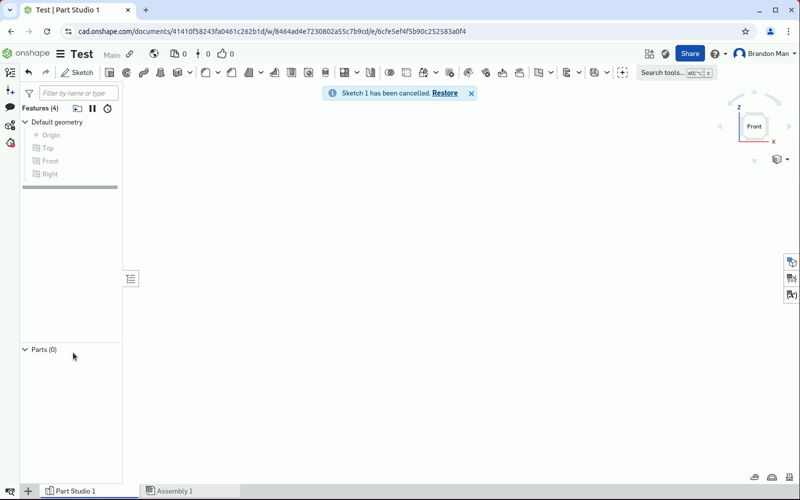
mouse_move(73, 352)
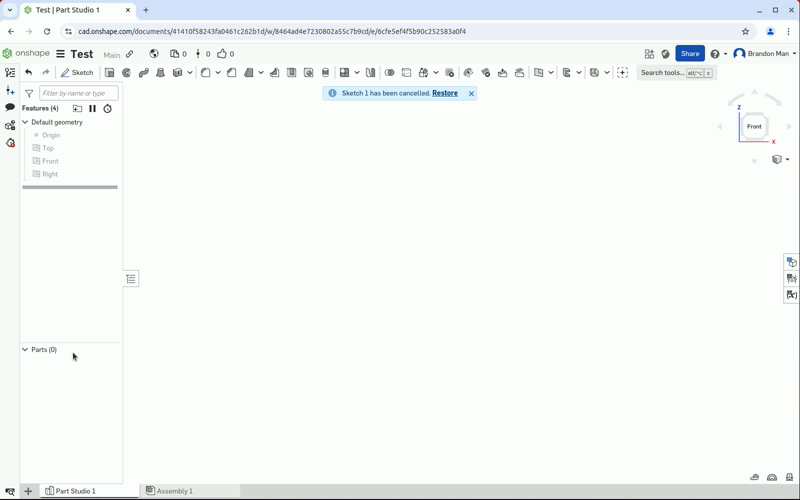
key(shift+y)
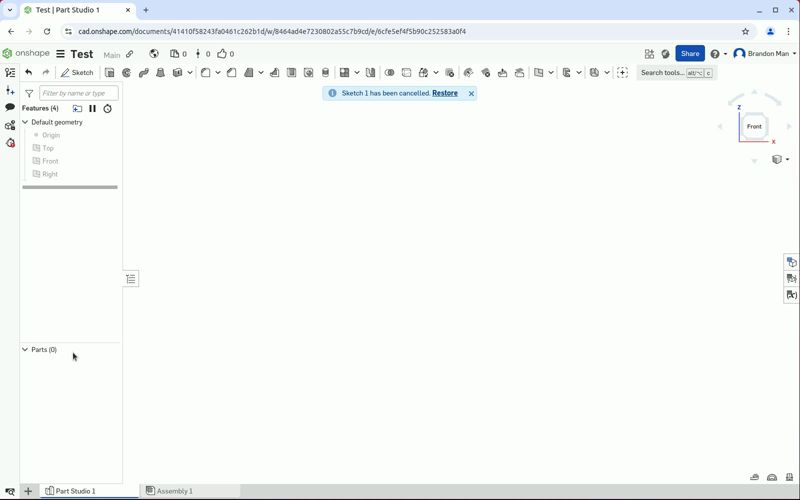
key(shift+s)
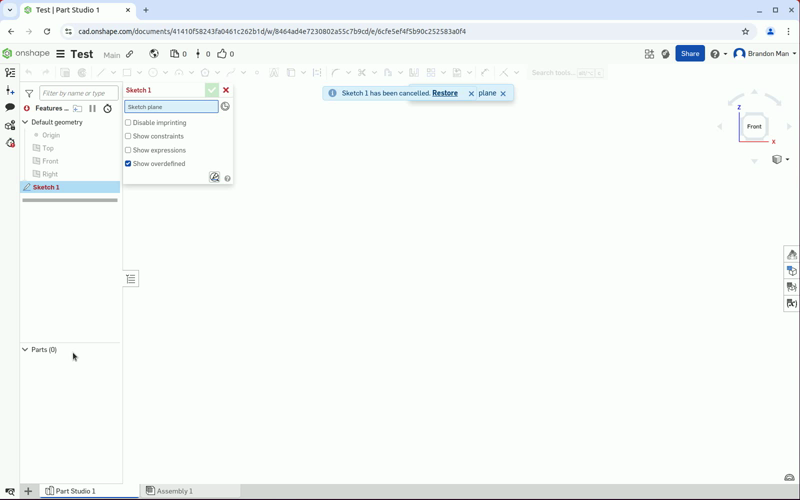
mouse_move(73, 163)
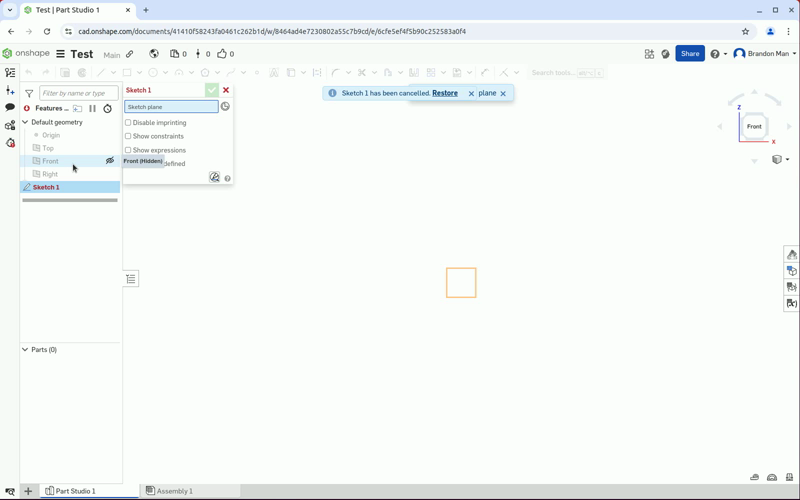
click(73, 163)
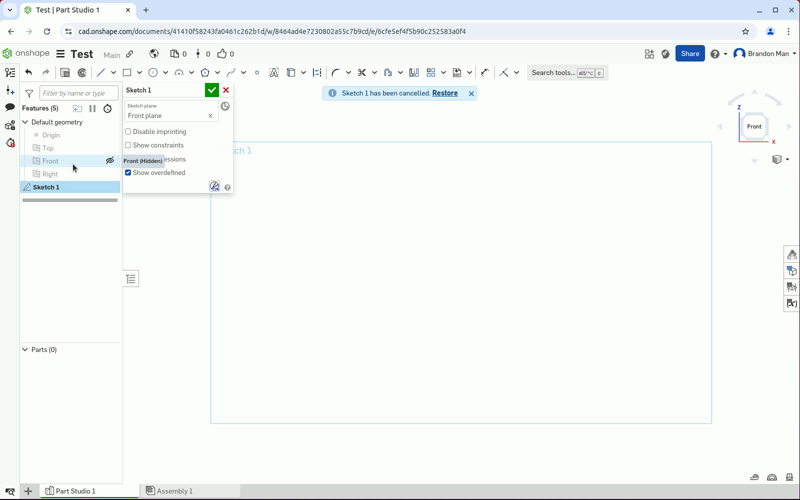
mouse_move(73, 352)
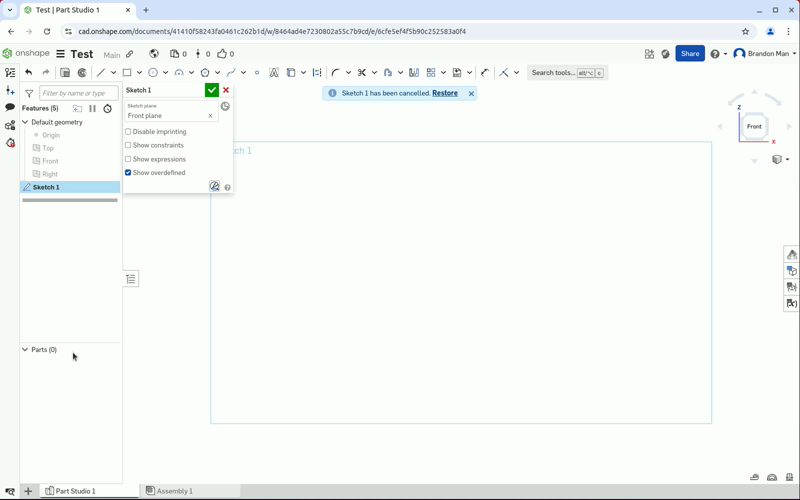
key(y)
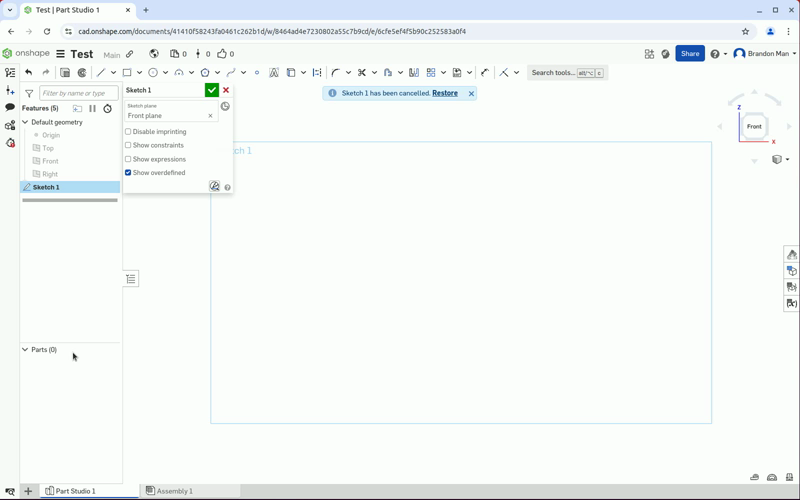
key(c)
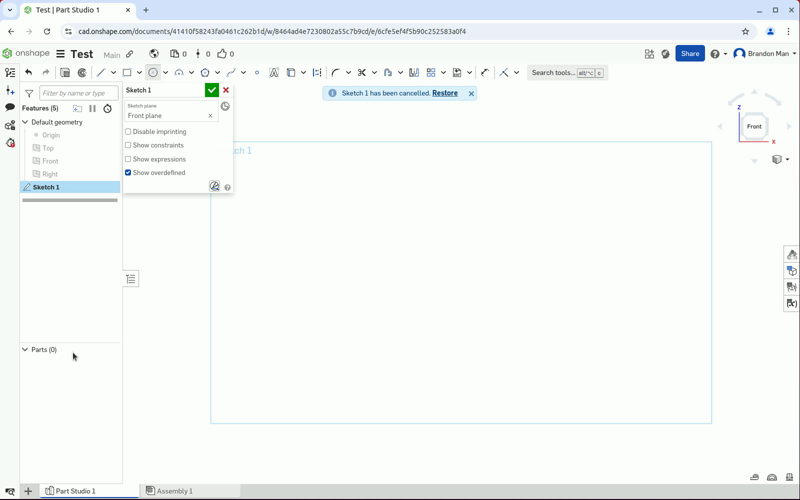
key_down(shift)
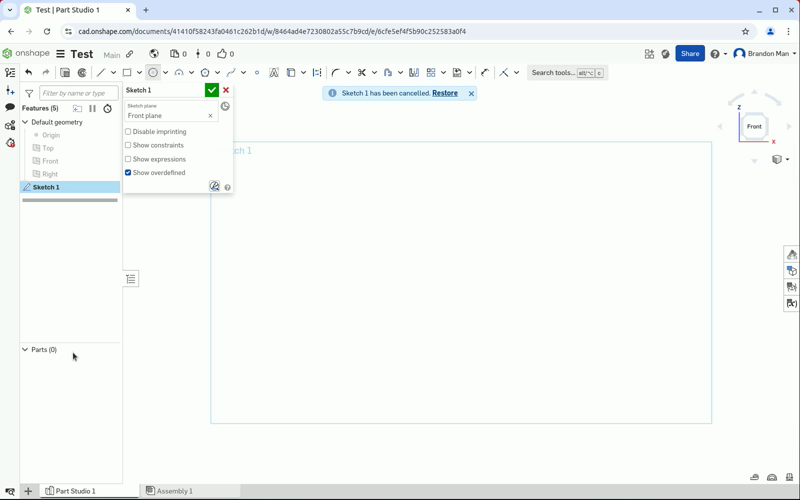
mouse_move(460, 204)
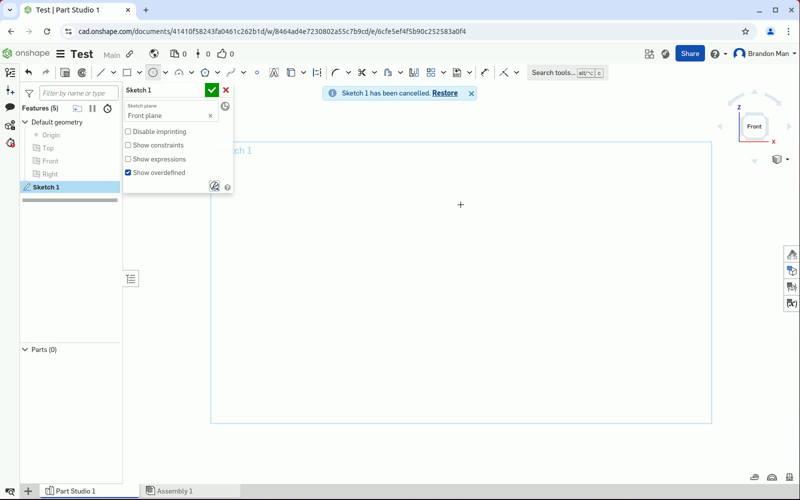
click(460, 204)
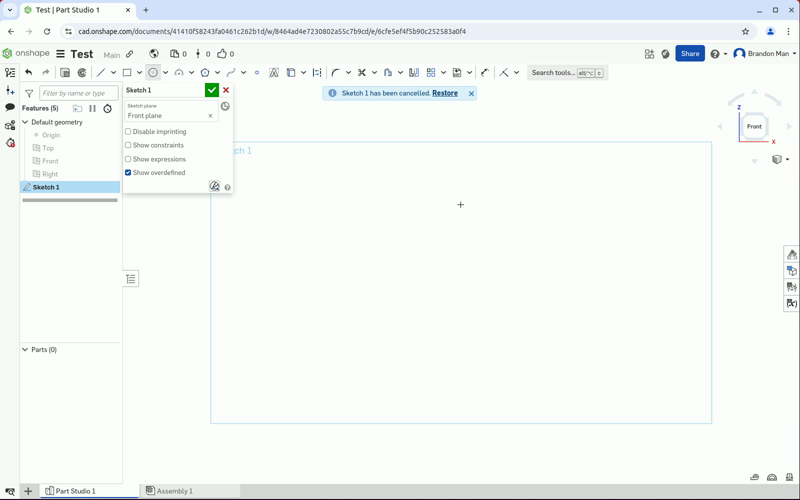
key_up(shift)
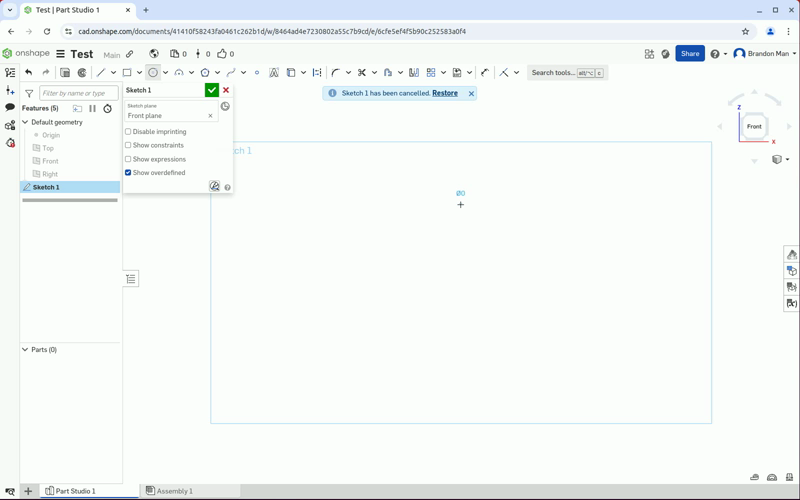
mouse_move(475, 204)
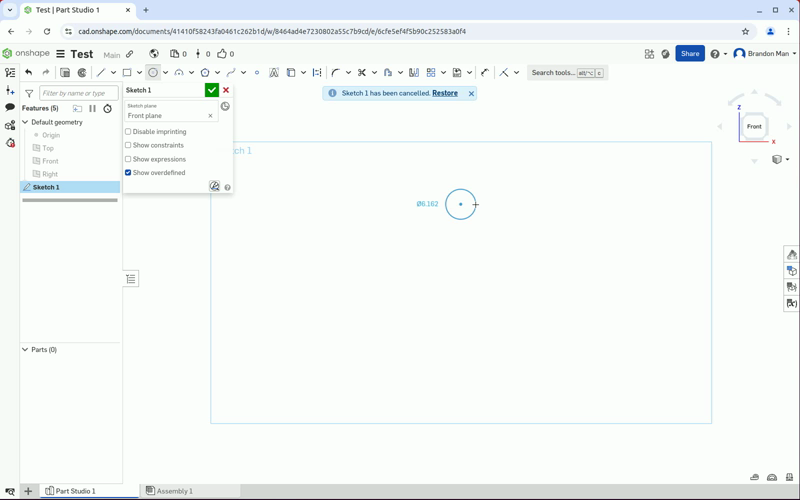
click(475, 204)
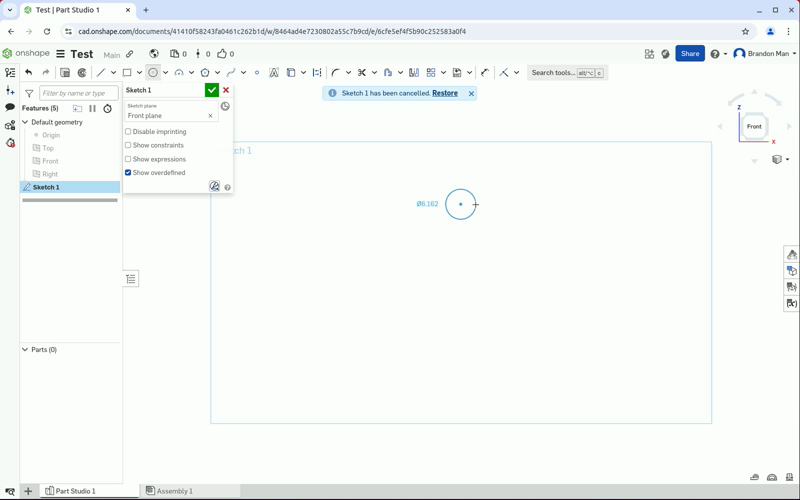
key(esc)
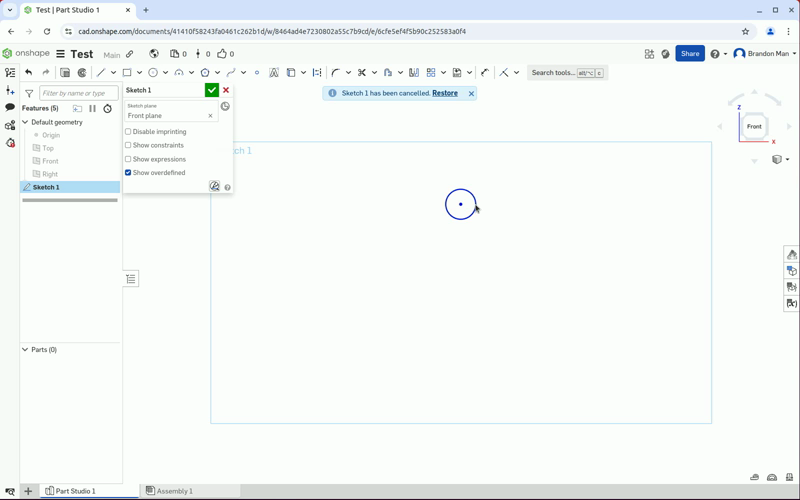
key(c)
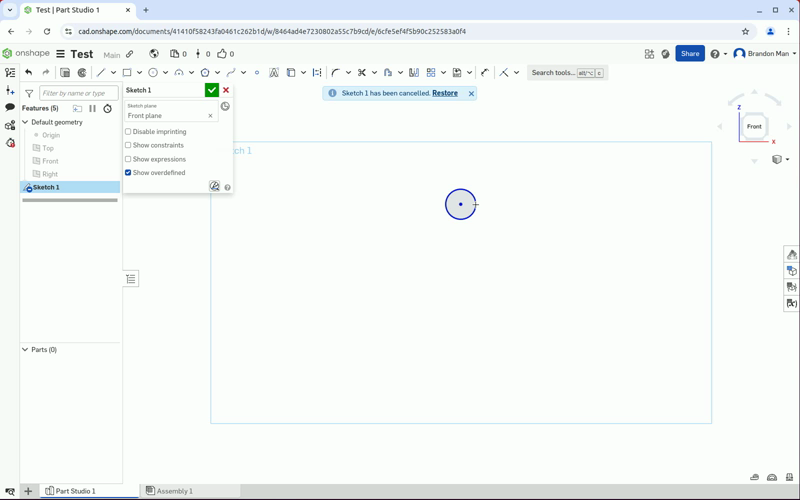
key_down(shift)
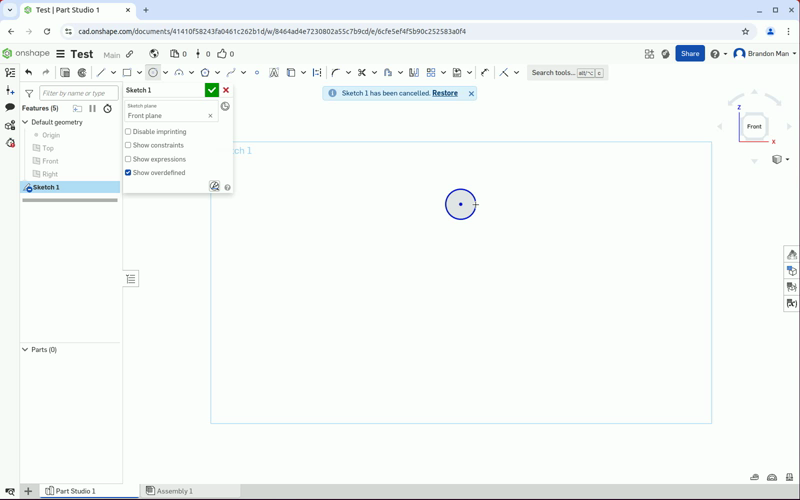
mouse_move(460, 204)
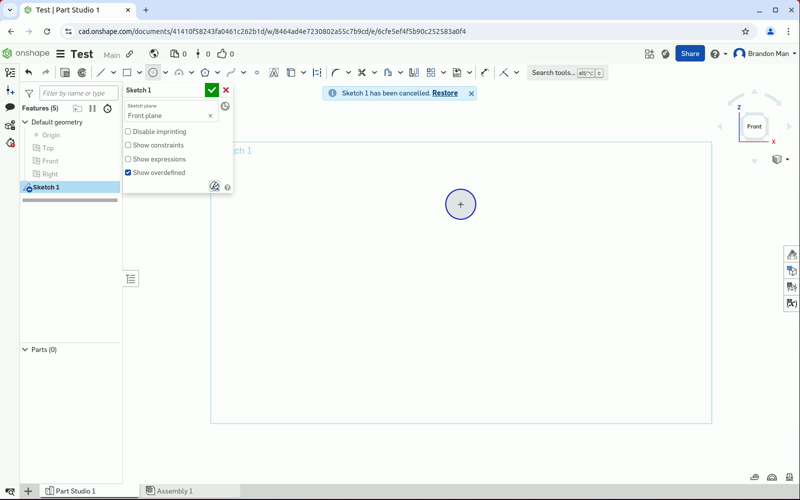
click(460, 204)
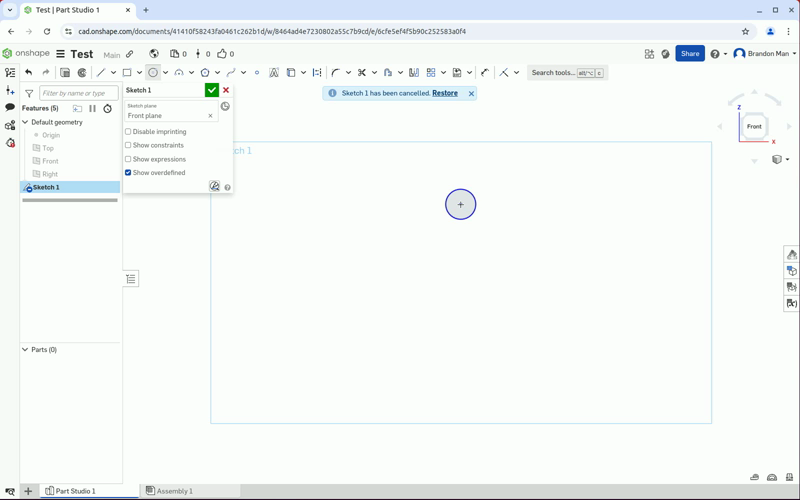
key_up(shift)
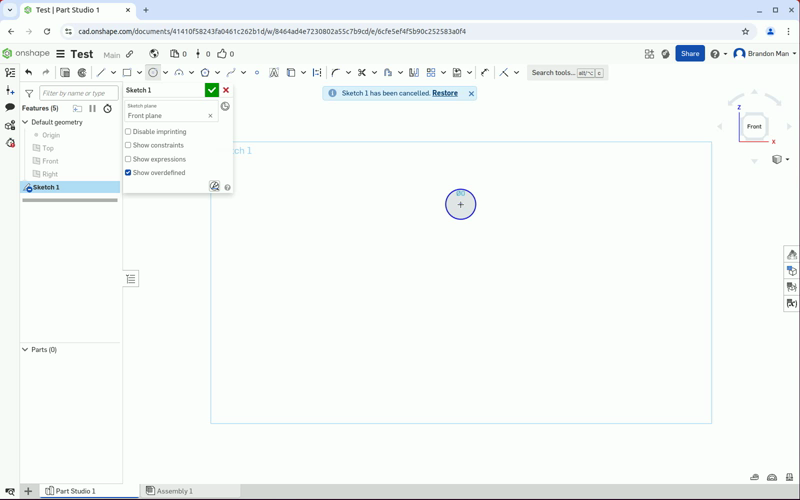
mouse_move(465, 204)
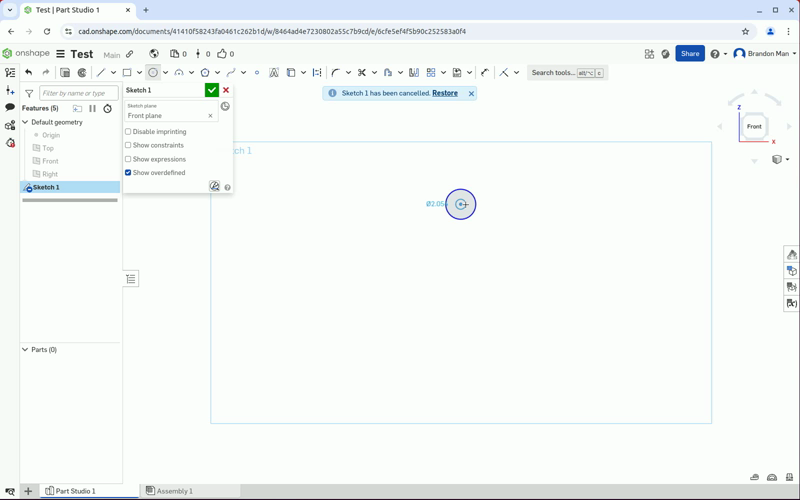
click(465, 204)
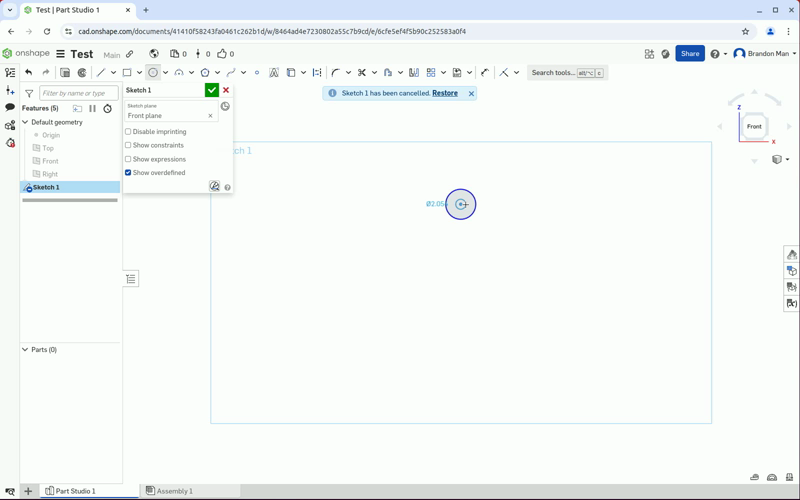
key(esc)
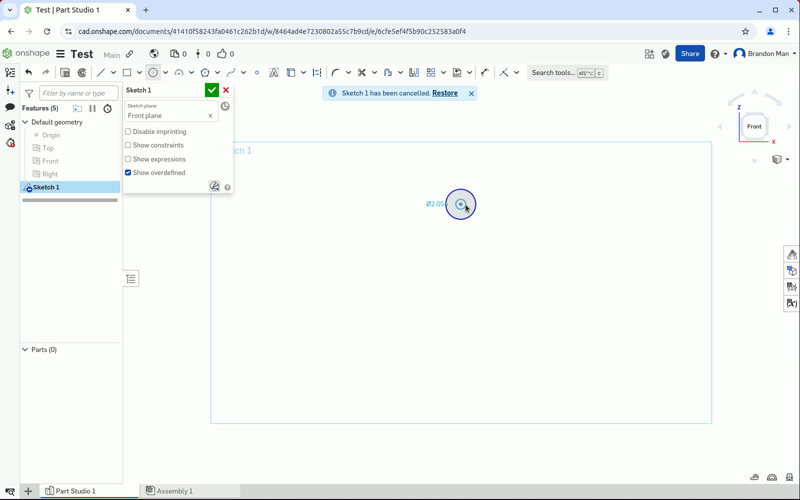
mouse_move(469, 196)
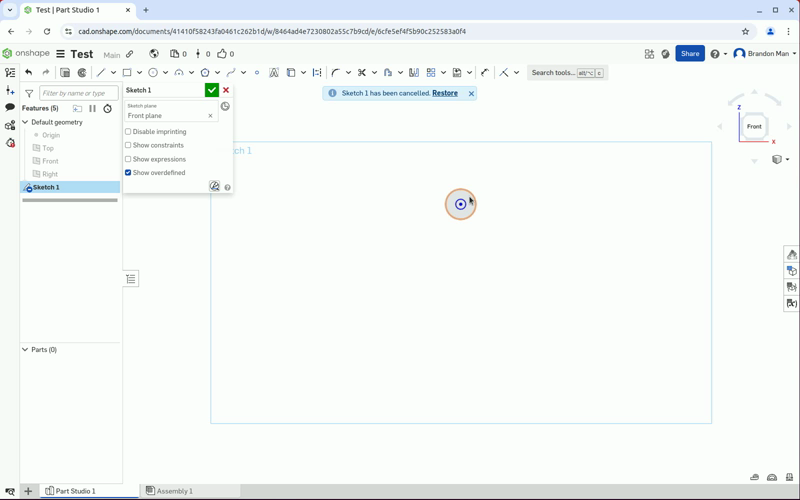
scroll(6)
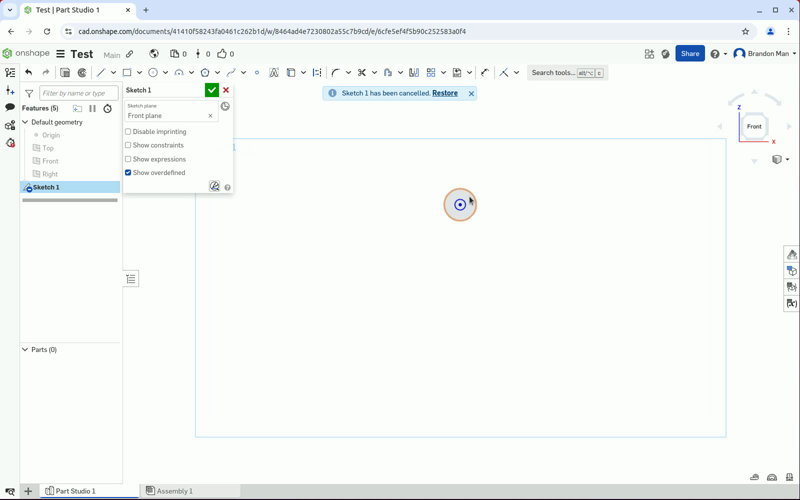
scroll(6)
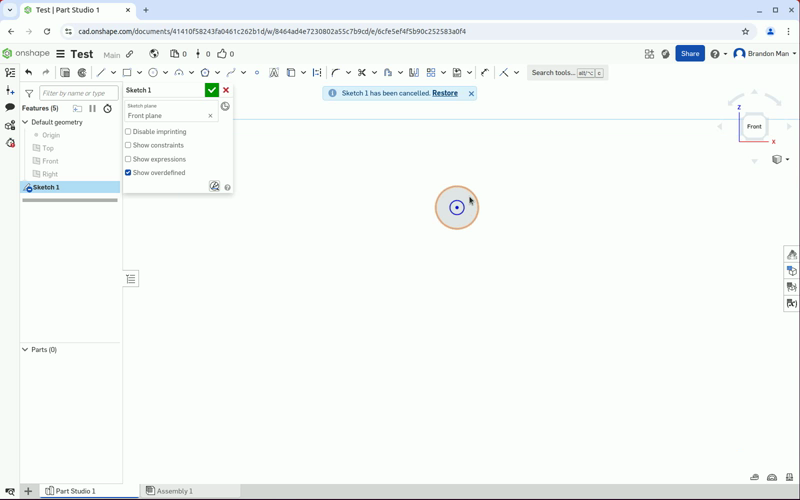
scroll(6)
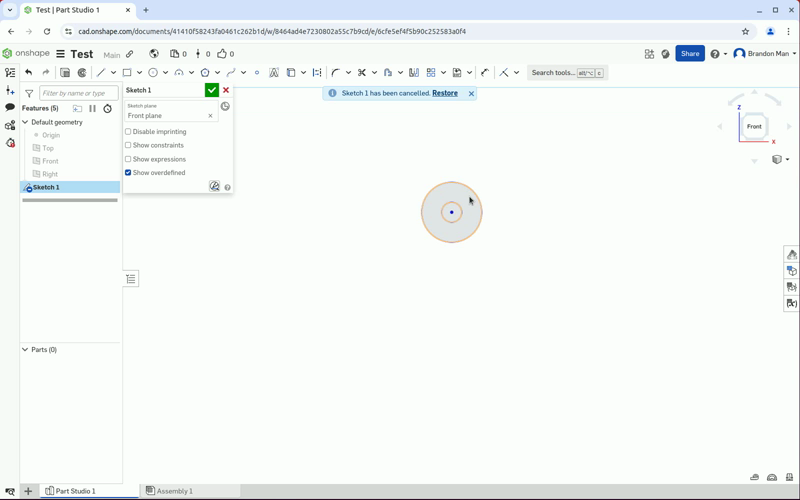
scroll(6)
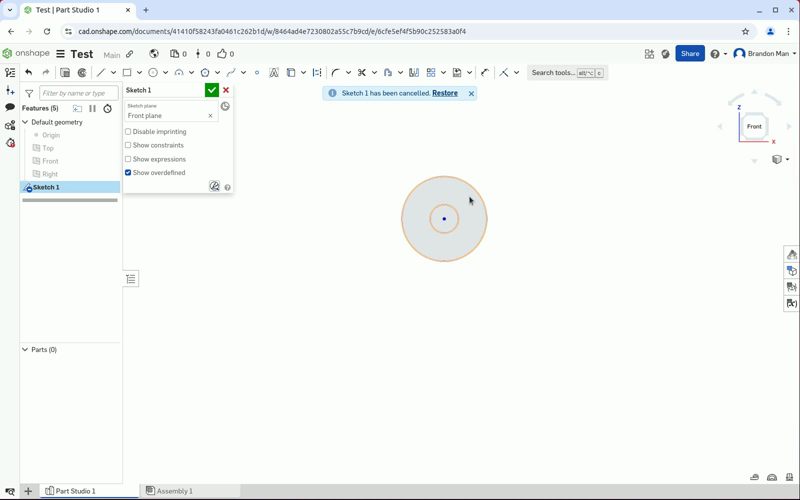
scroll(6)
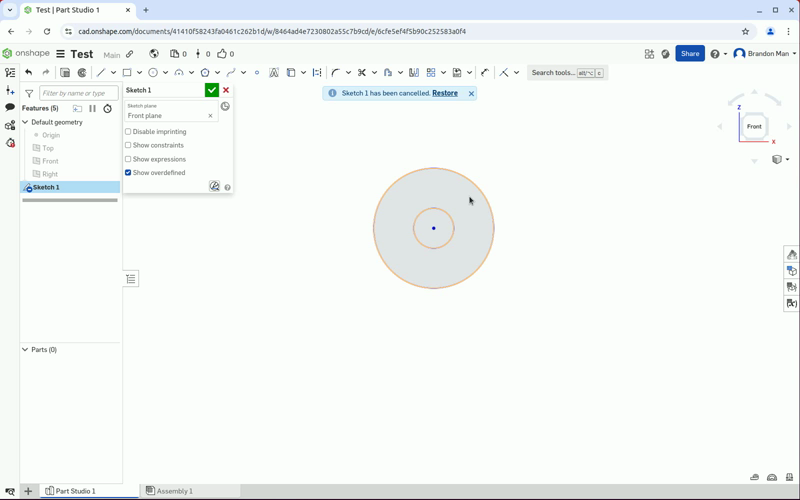
scroll(6)
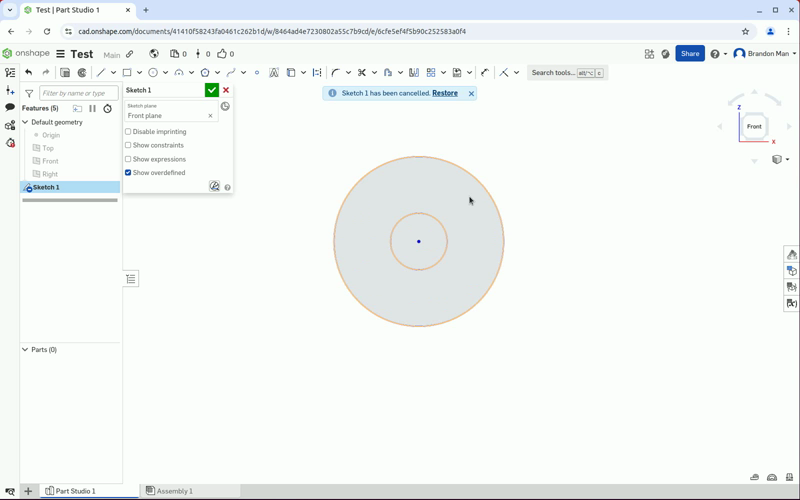
scroll(6)
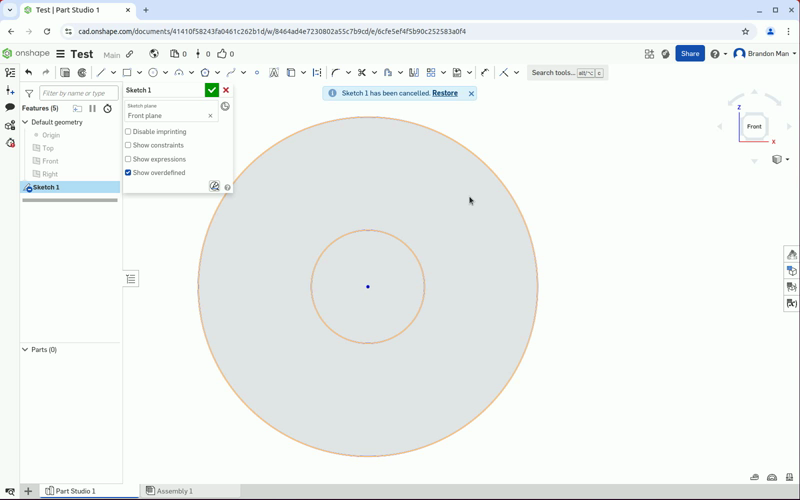
click(469, 196)
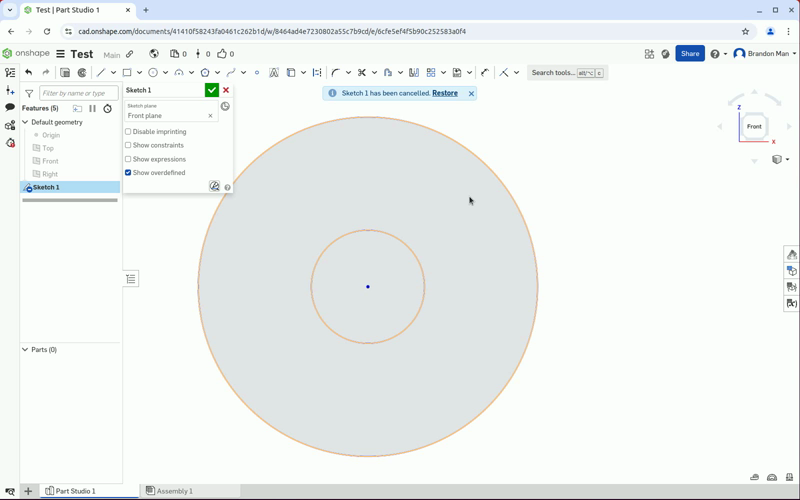
scroll(-6)
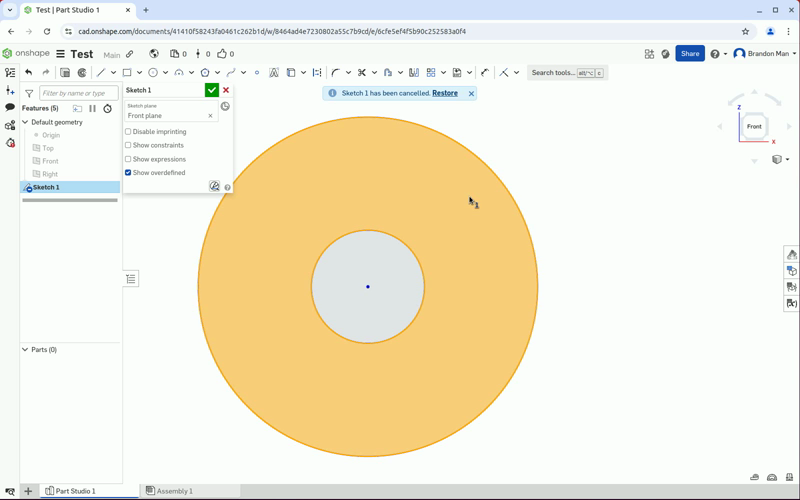
scroll(-6)
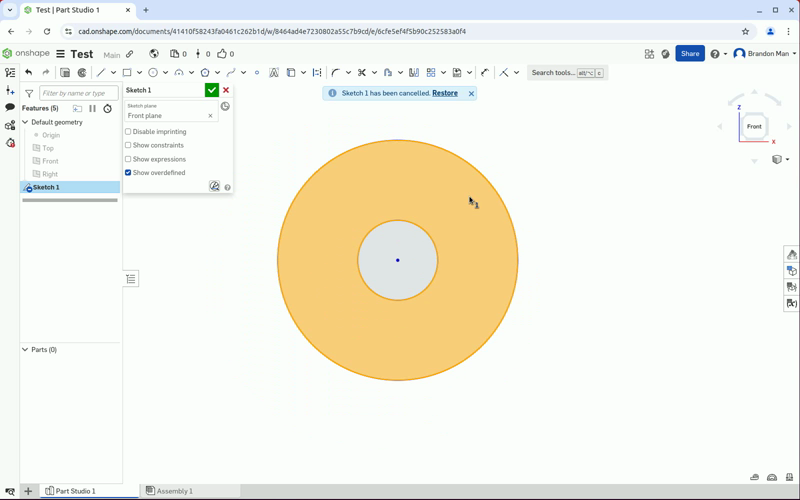
scroll(-6)
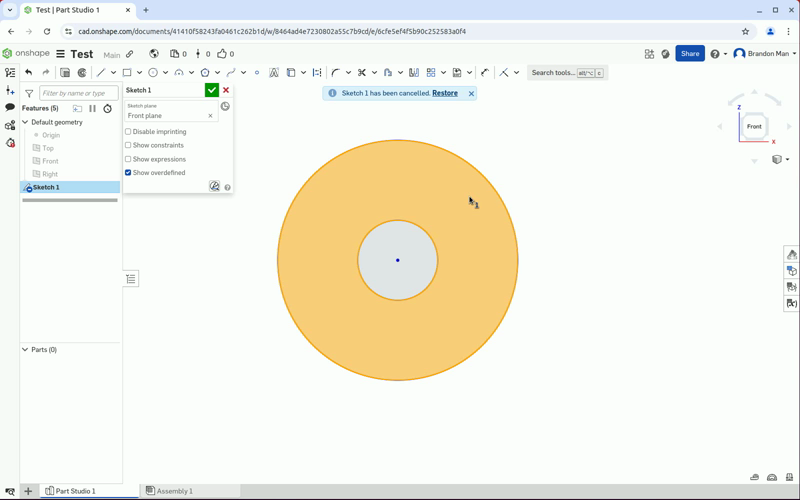
scroll(-6)
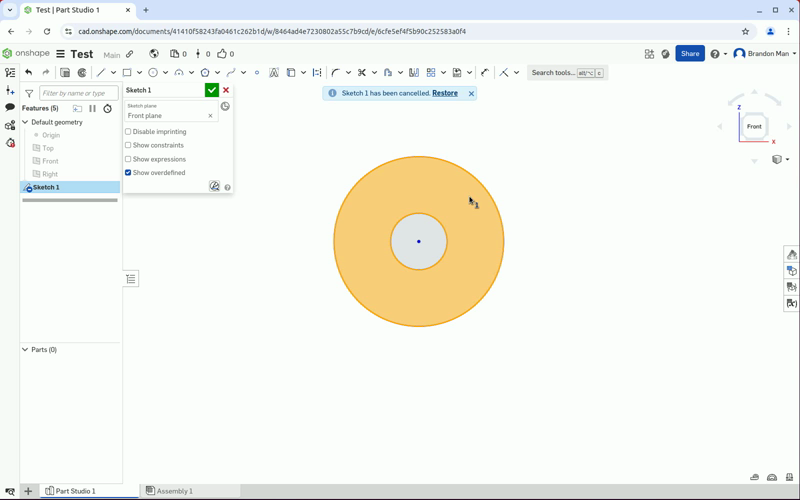
scroll(-6)
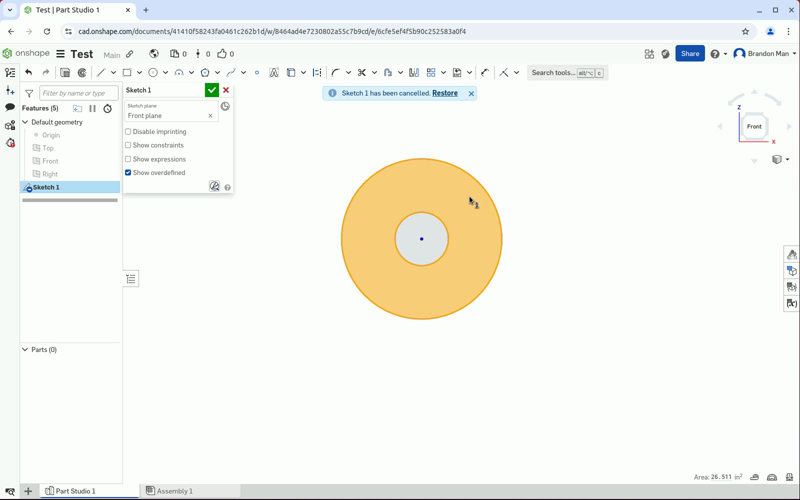
scroll(-6)
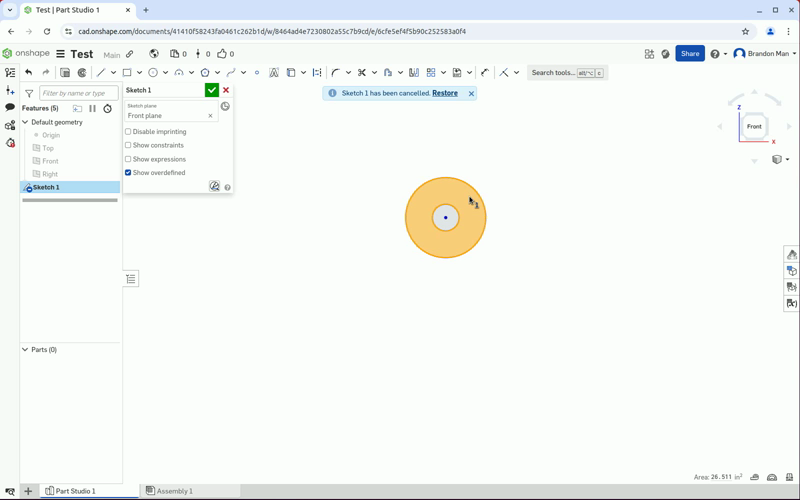
scroll(-6)
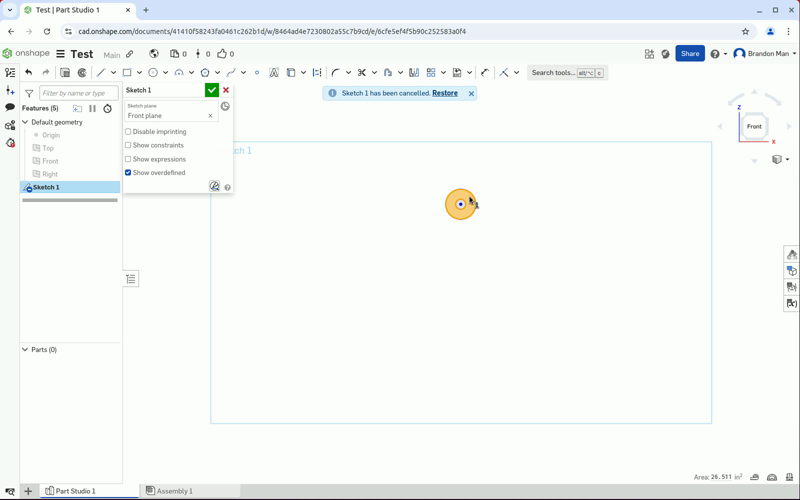
mouse_move(73, 352)
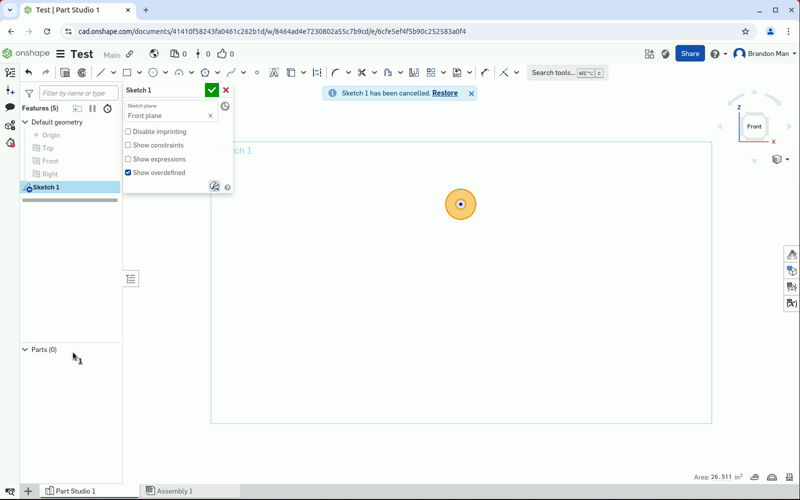
key(shift+y)
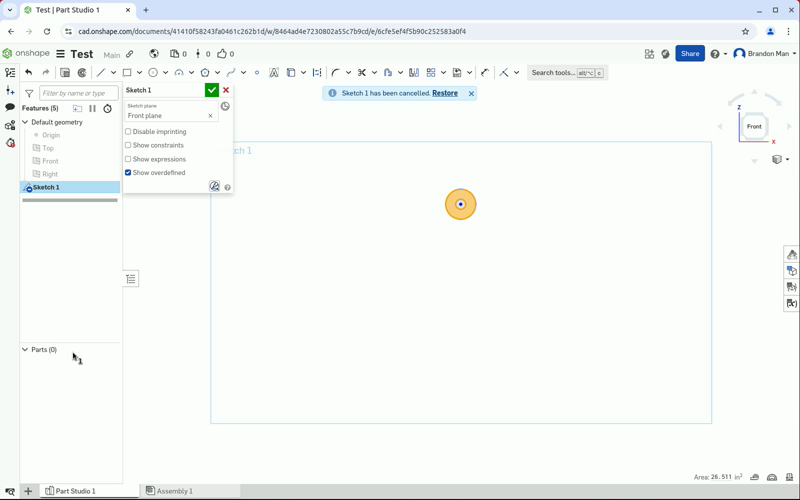
key(shift+e)
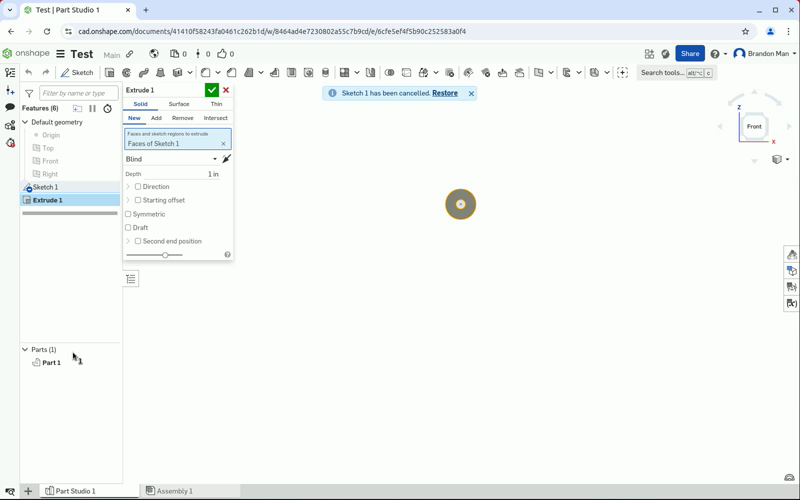
mouse_move(143, 106)
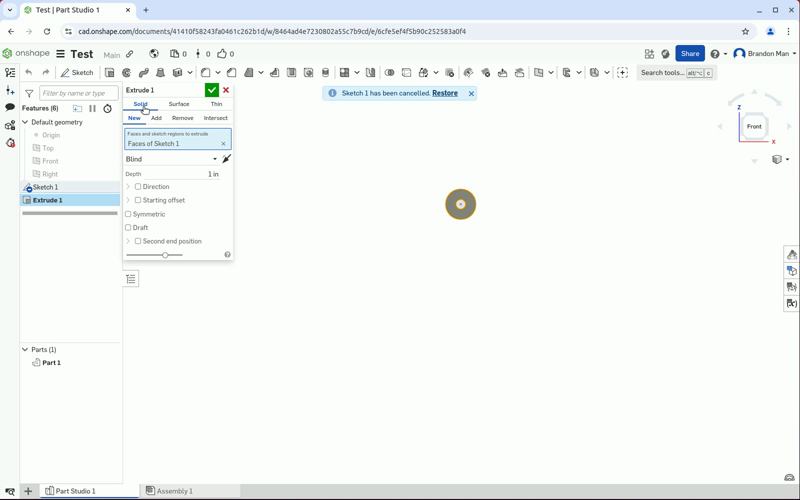
click(143, 106)
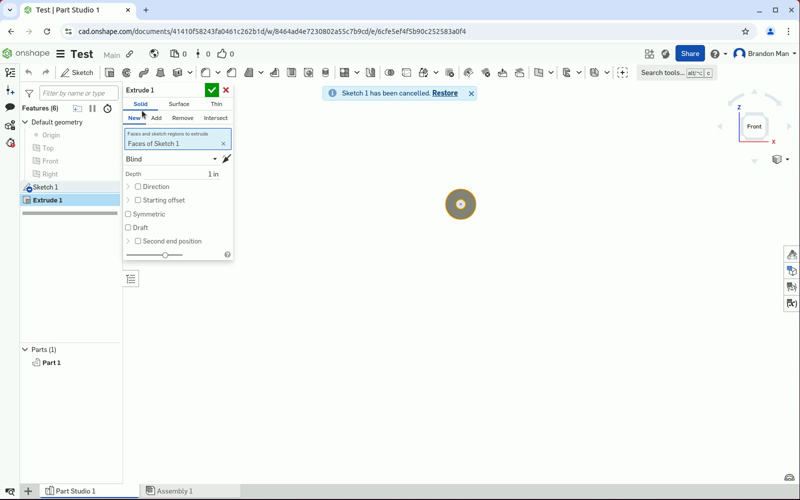
mouse_move(137, 120)
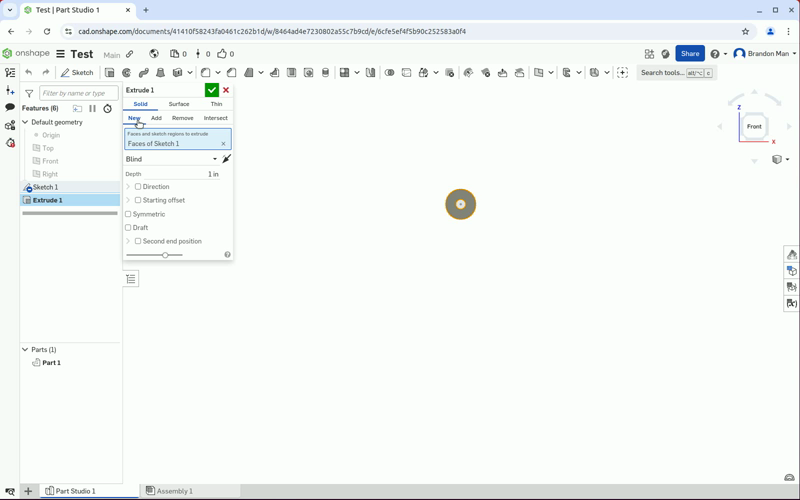
click(137, 120)
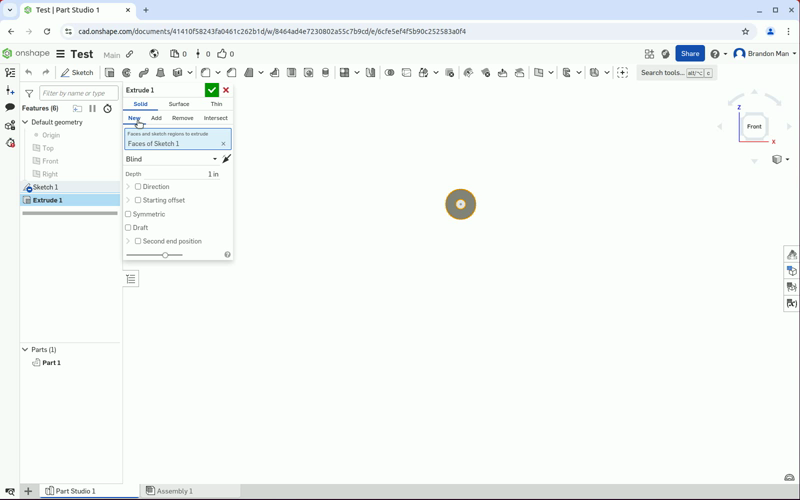
key(tab, 4)
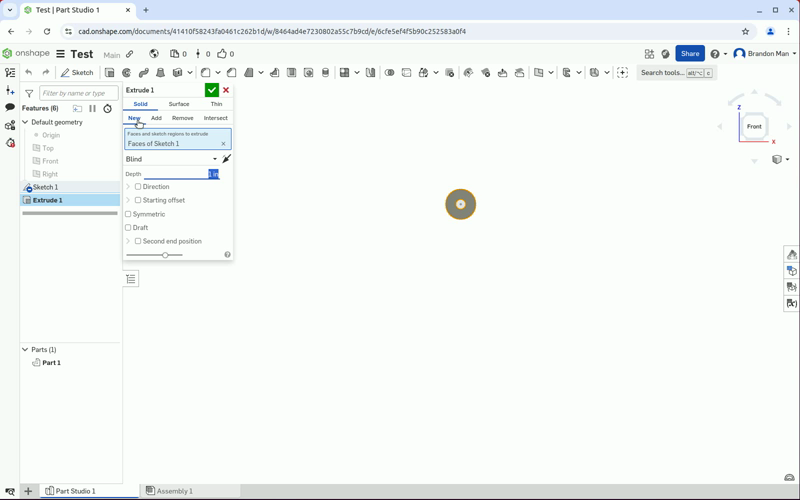
text(0.963)
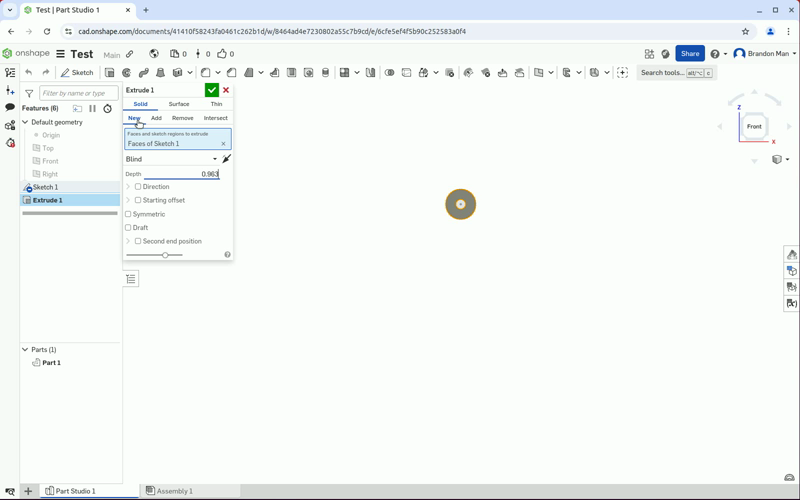
key(enter)
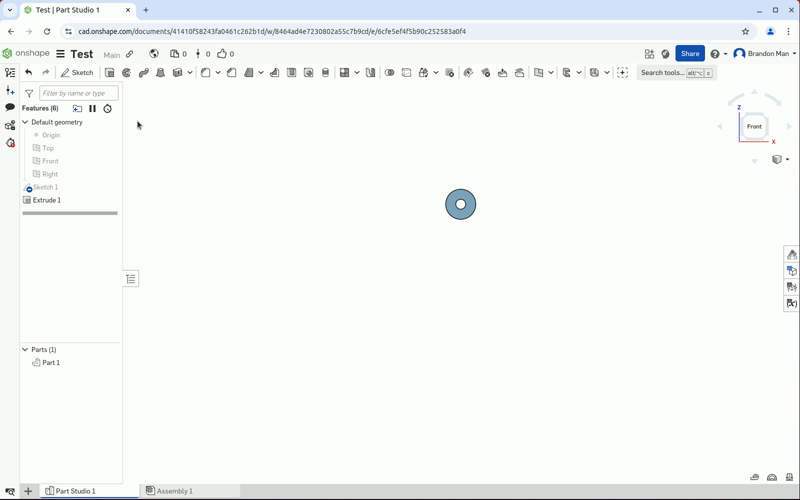
key(shift+h)
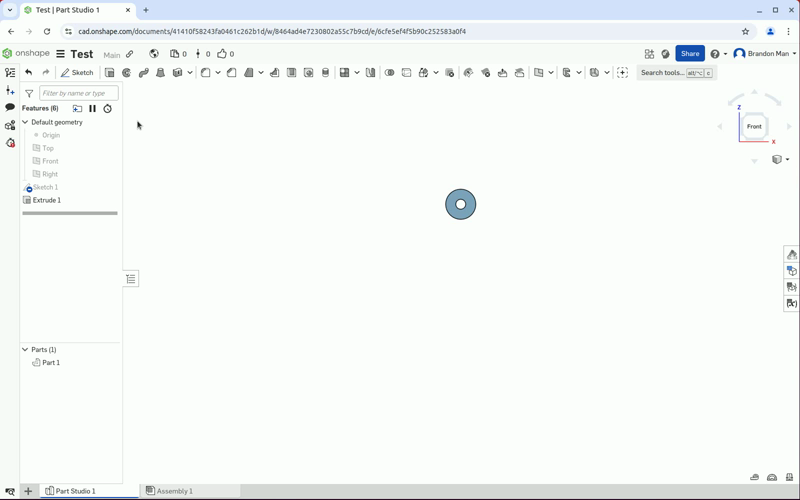
key(shift+h)
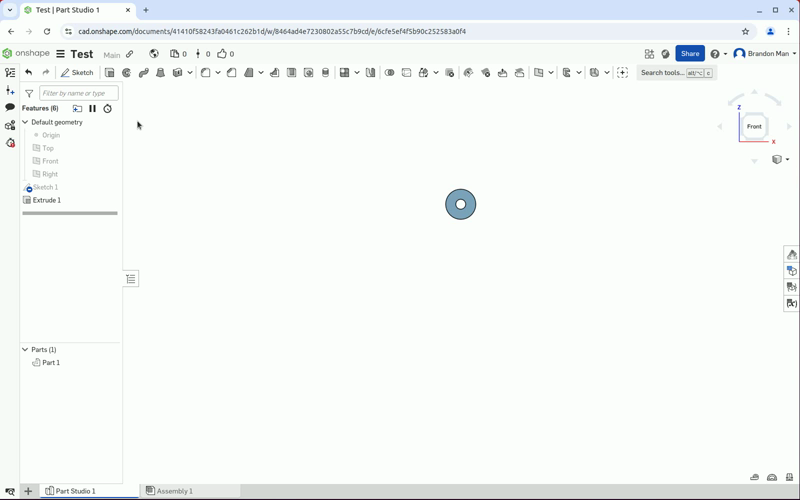
mouse_move(73, 189)
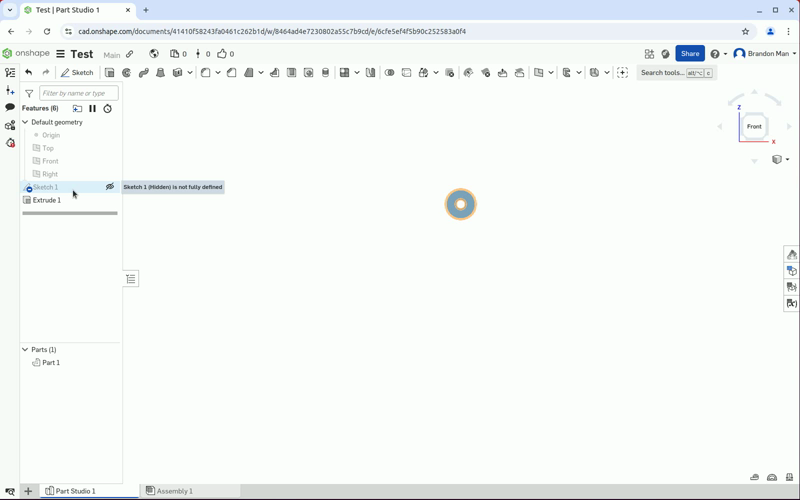
click(73, 189)
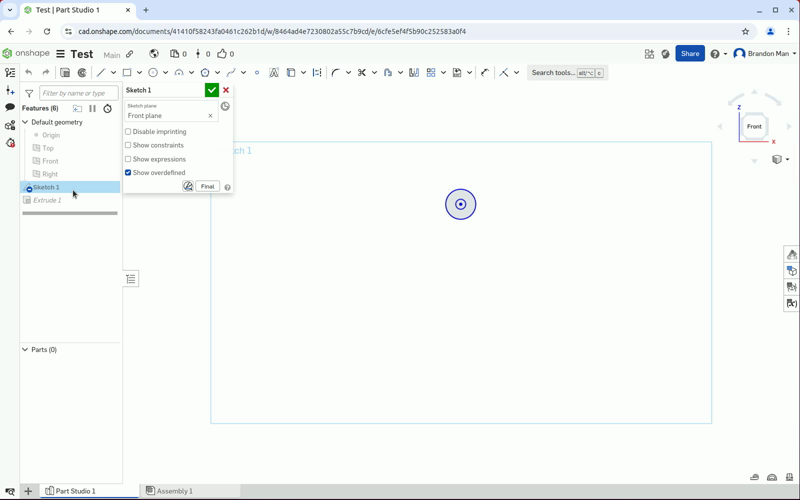
mouse_move(229, 92)
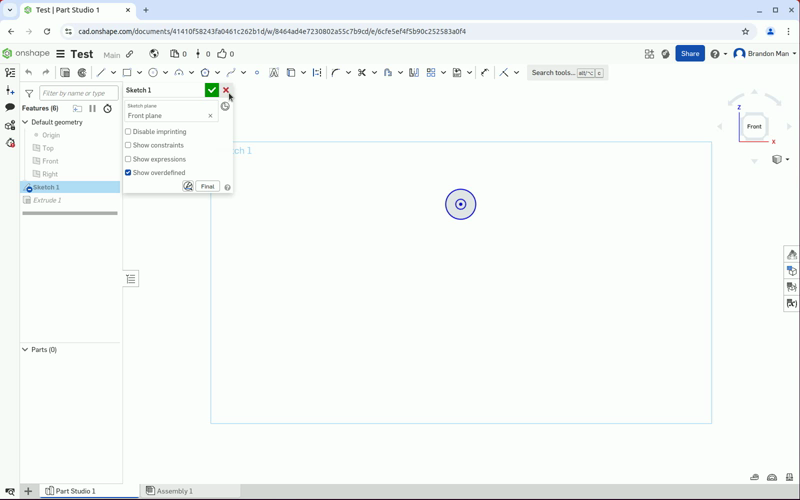
click(229, 92)
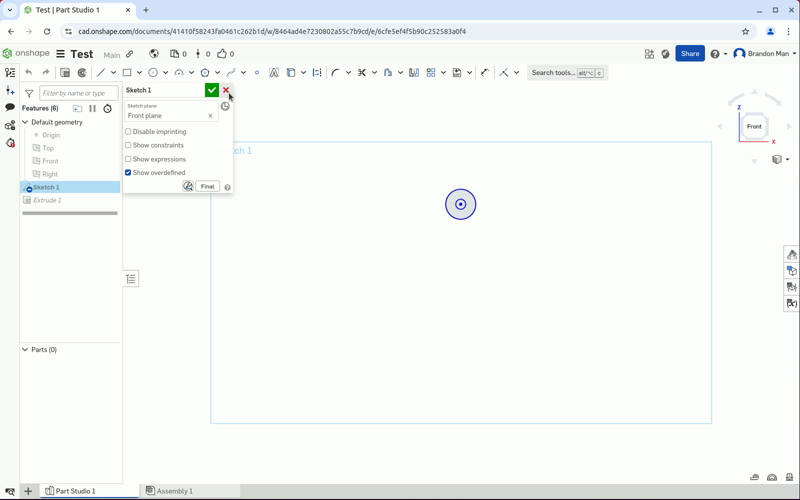
key(shift+s)
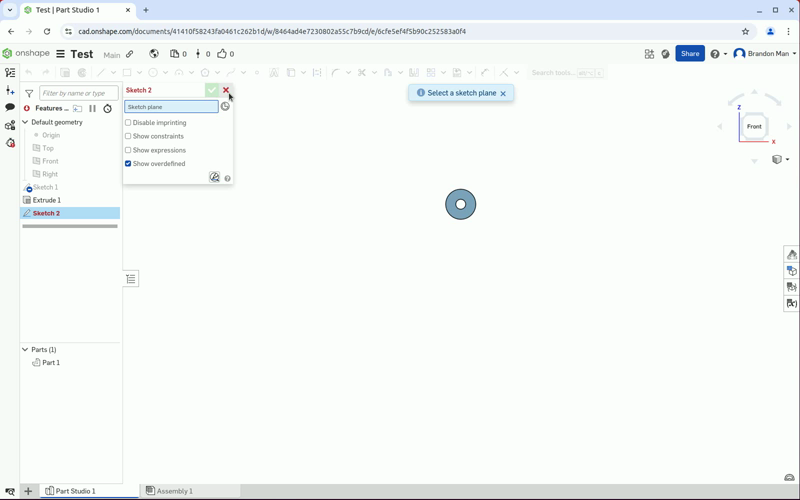
mouse_move(73, 163)
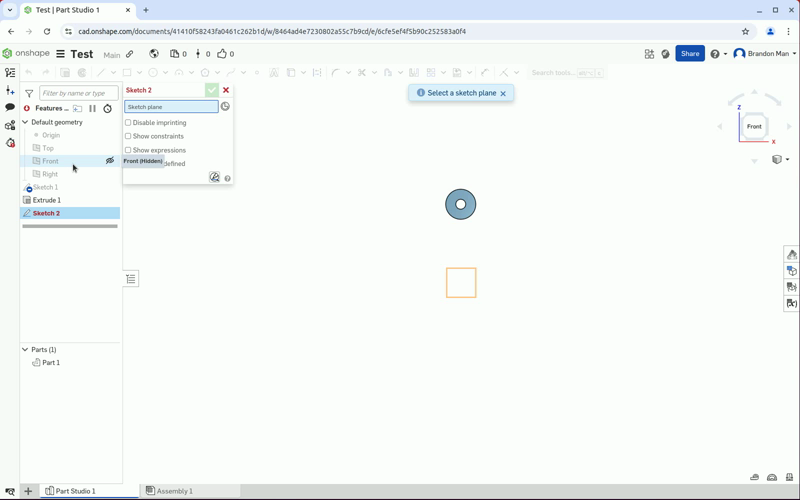
click(73, 163)
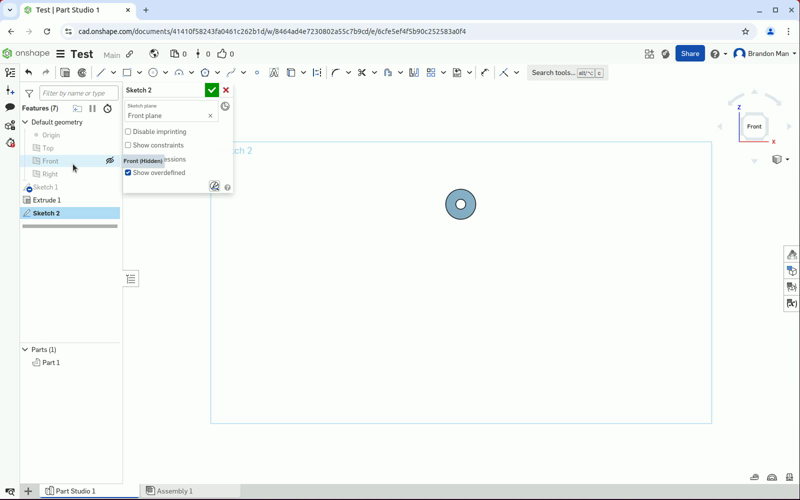
mouse_move(73, 352)
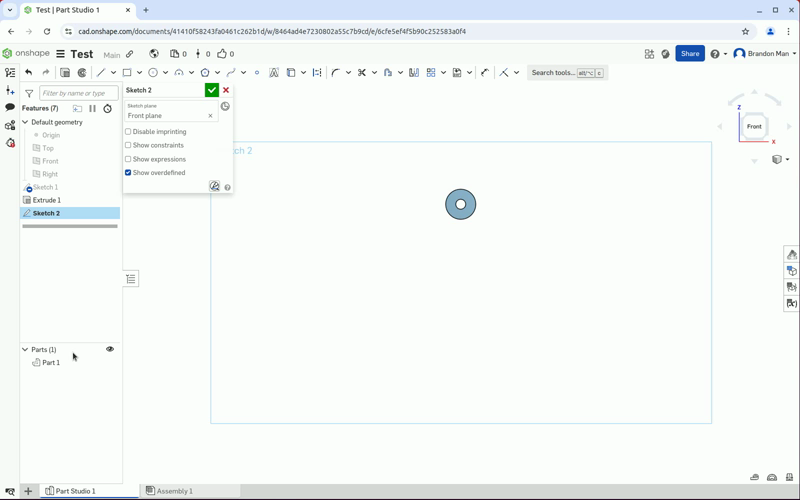
key(y)
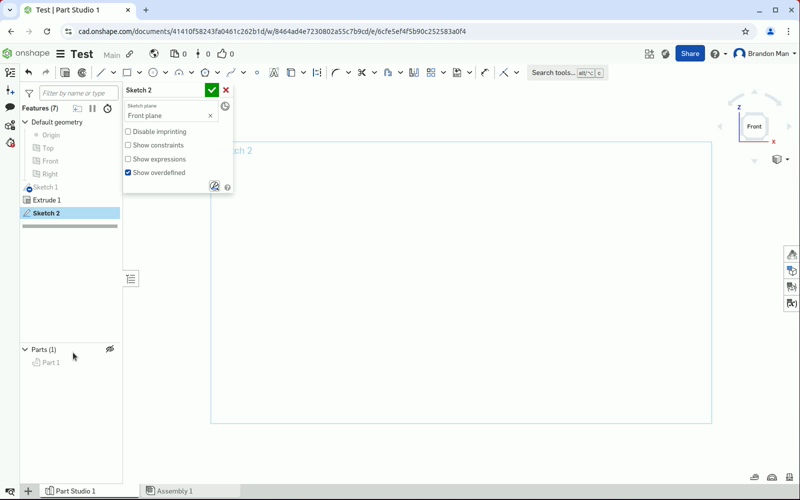
key(c)
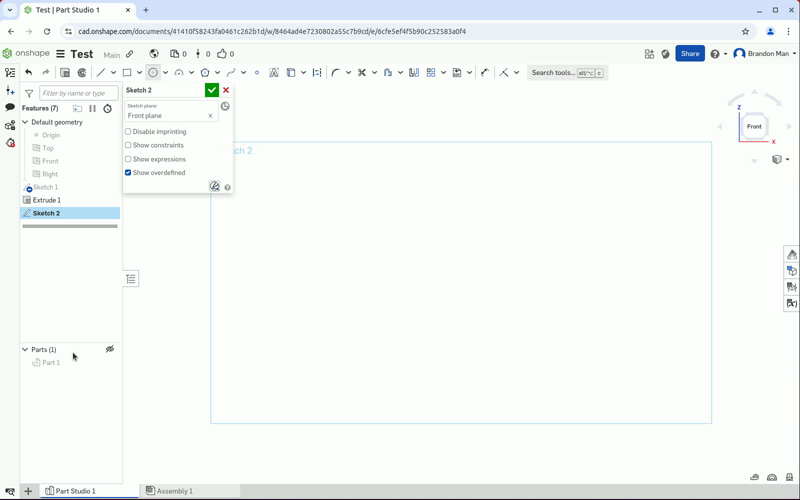
key_down(shift)
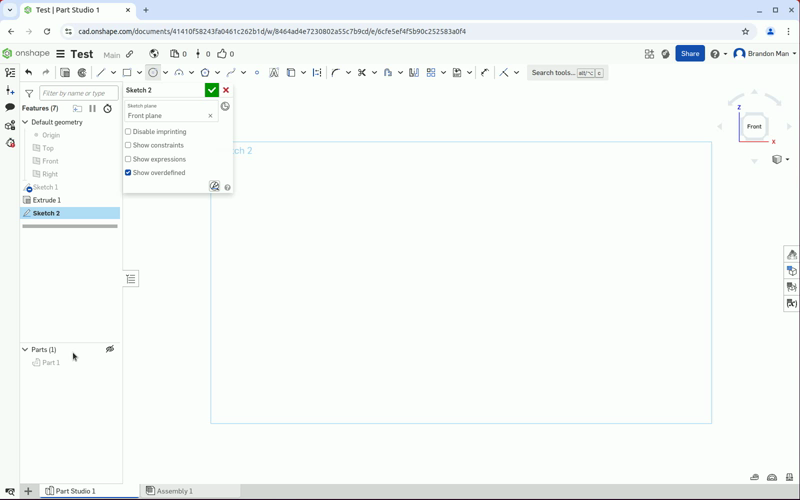
mouse_move(460, 380)
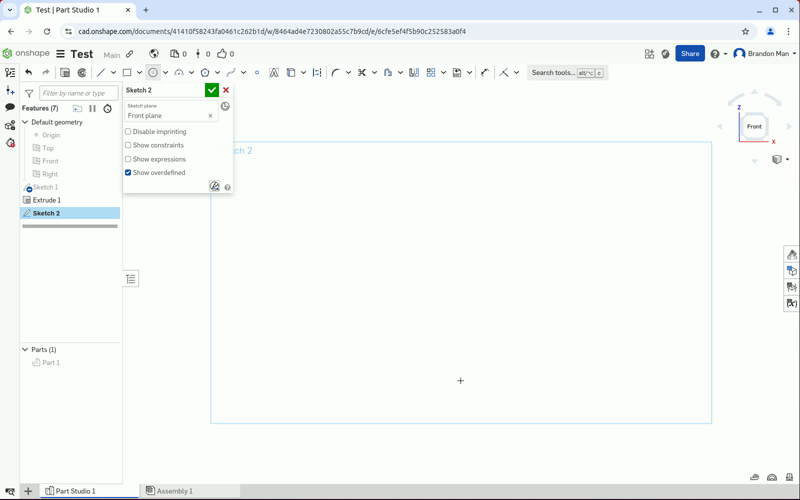
click(460, 380)
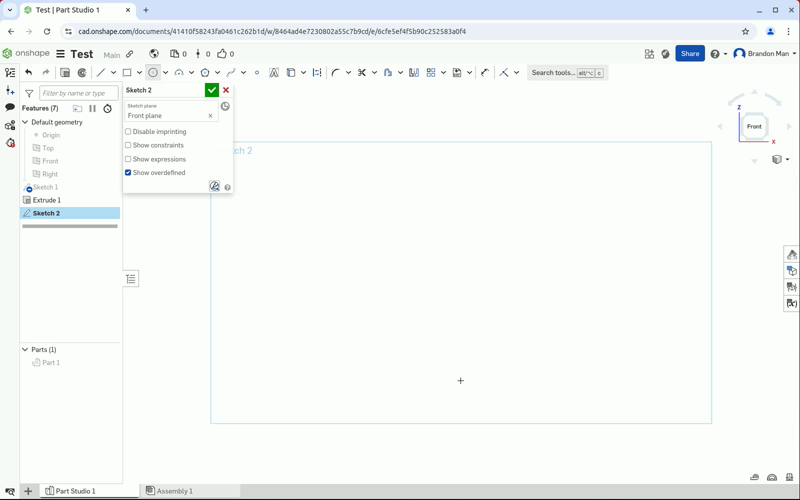
key_up(shift)
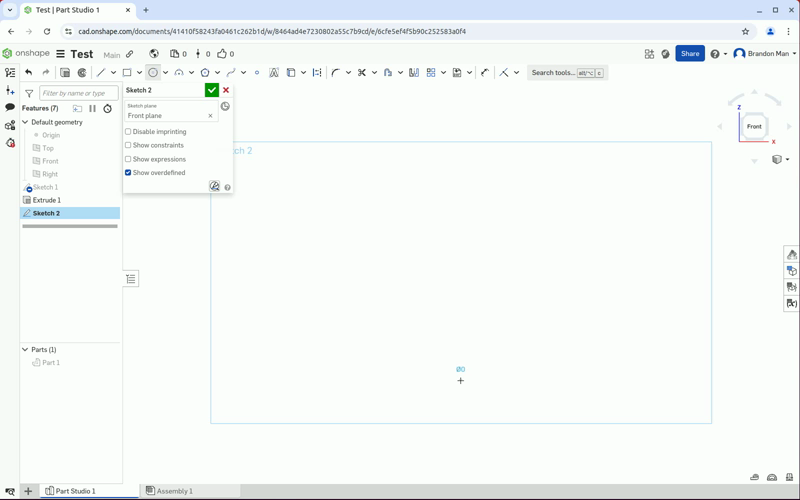
mouse_move(475, 380)
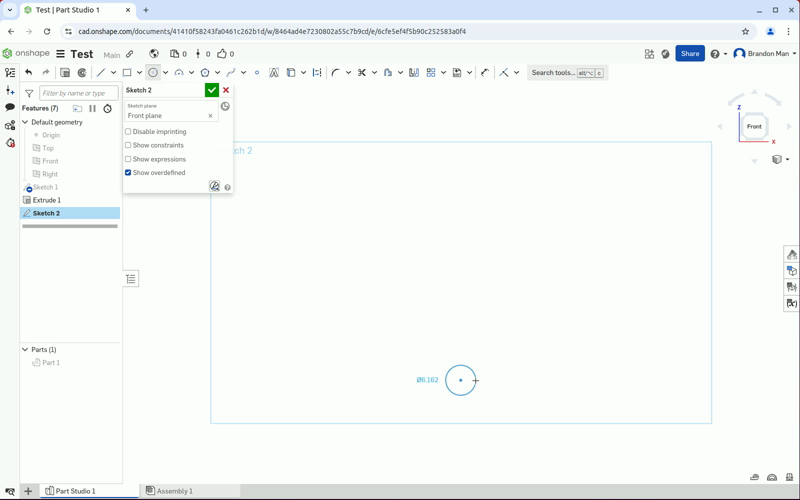
click(475, 380)
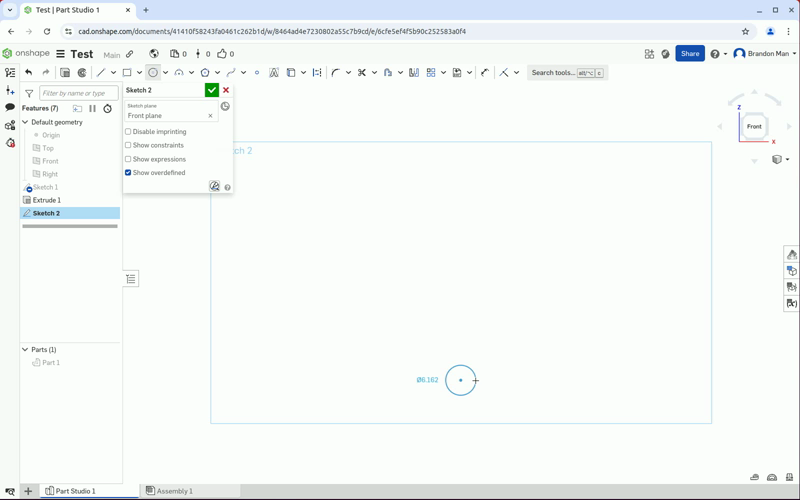
key(esc)
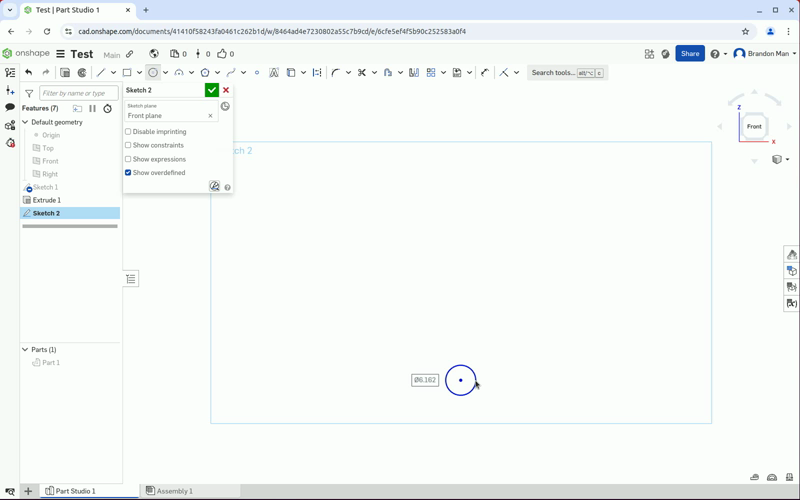
key(c)
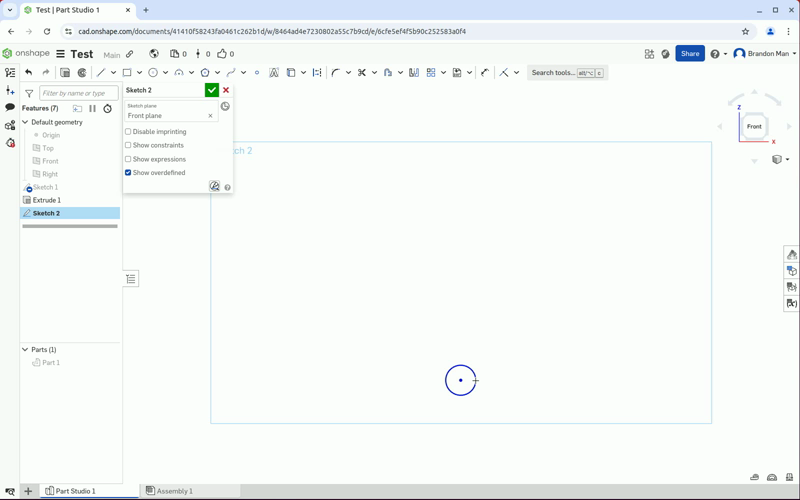
key_down(shift)
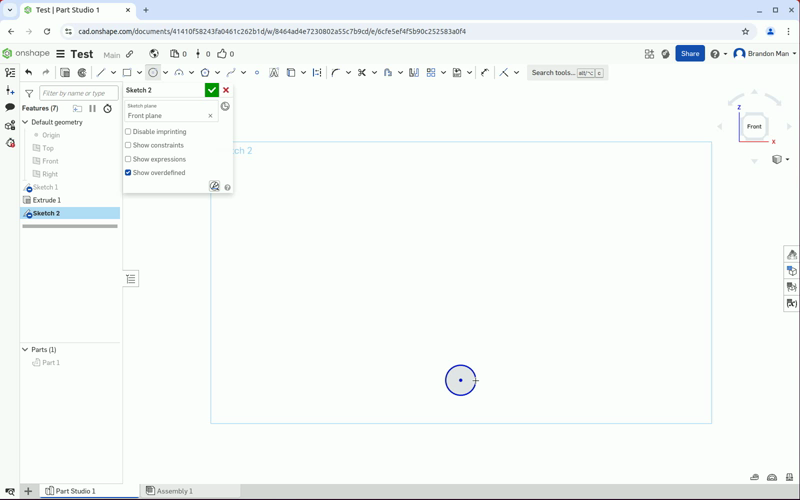
mouse_move(460, 380)
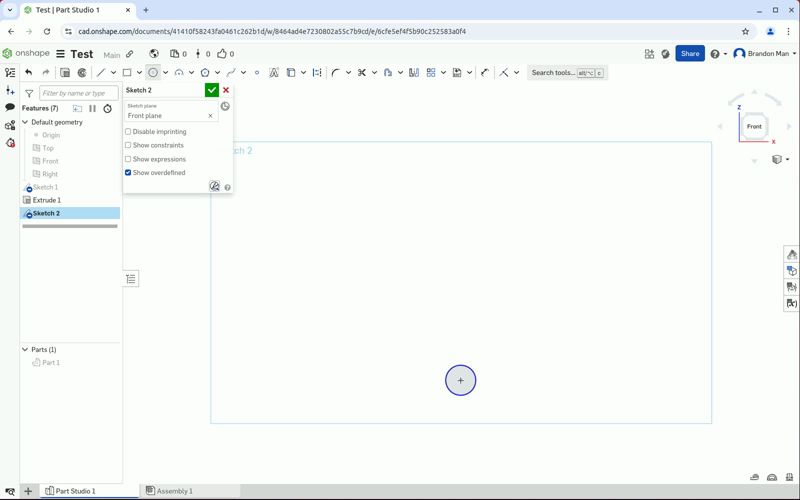
click(460, 380)
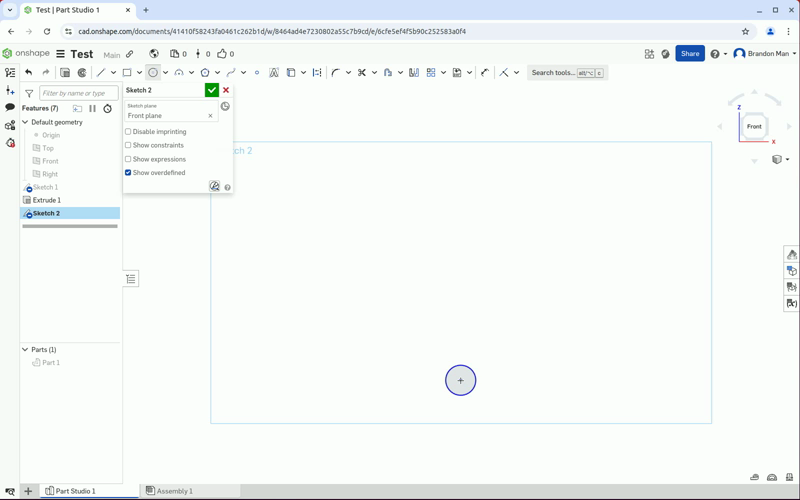
key_up(shift)
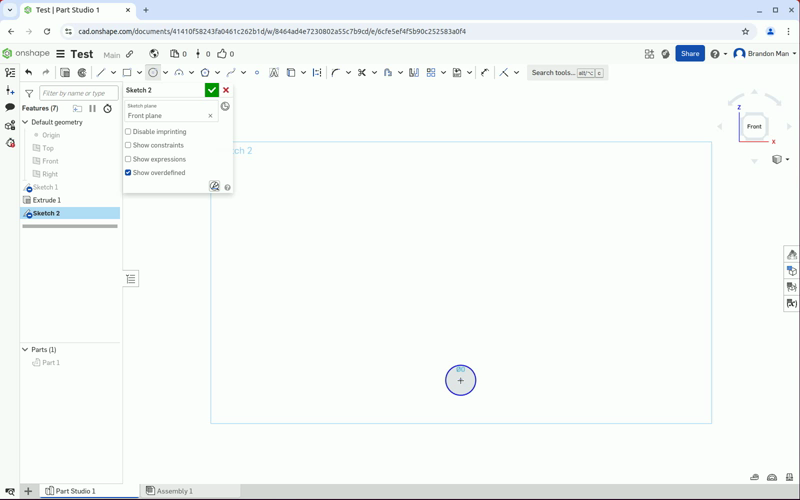
mouse_move(465, 380)
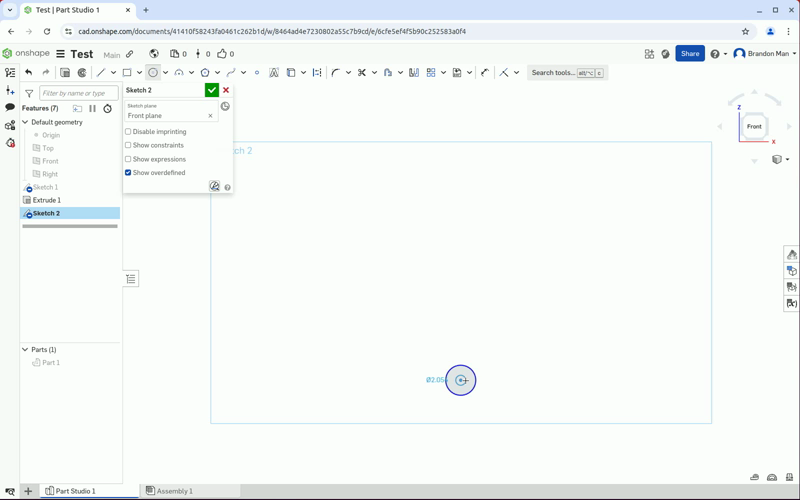
click(465, 380)
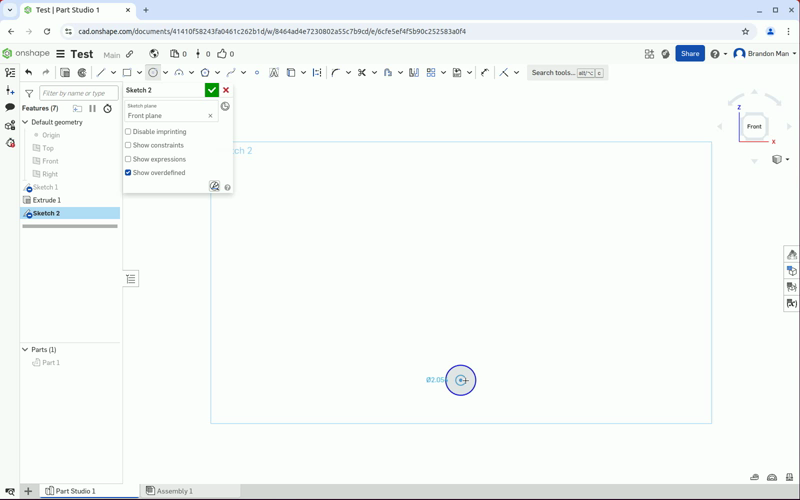
key(esc)
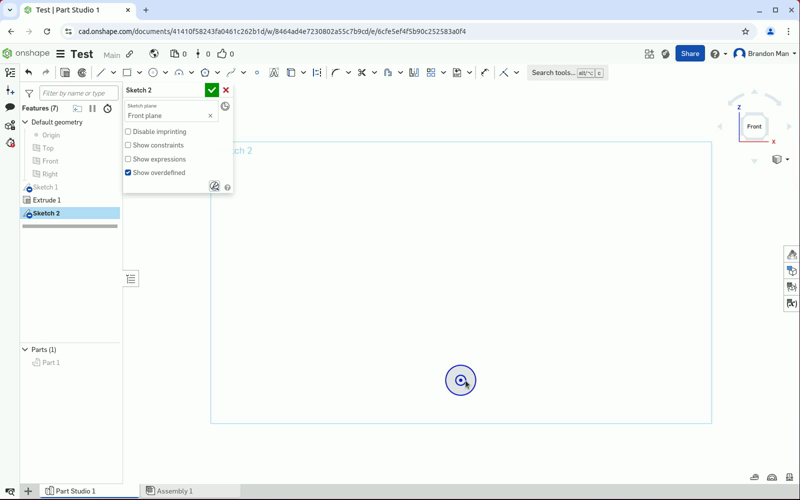
mouse_move(452, 386)
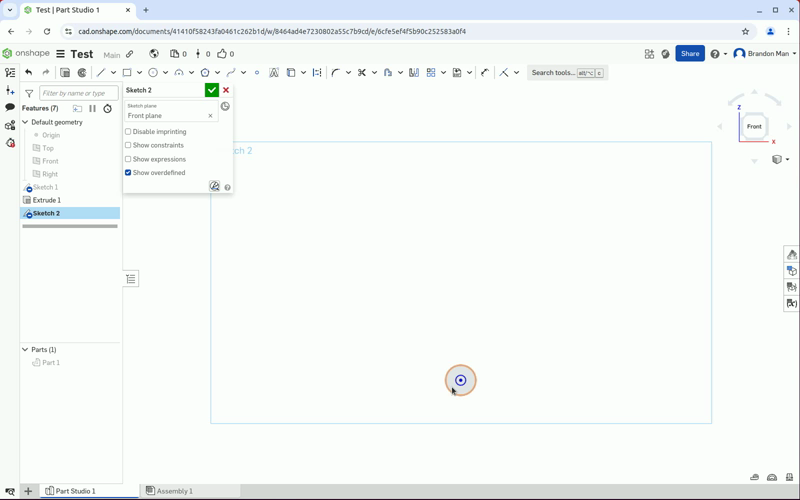
scroll(6)
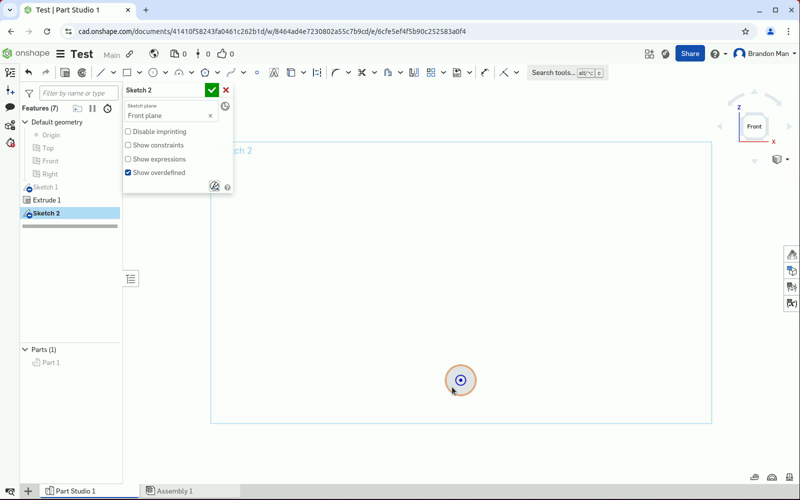
scroll(6)
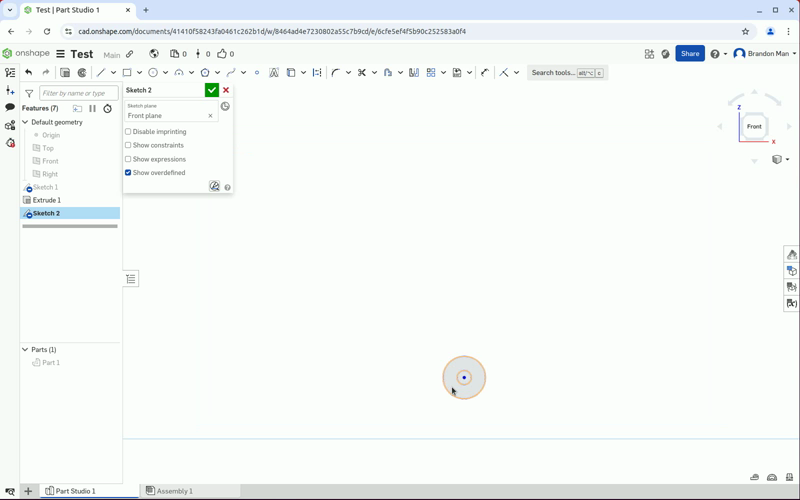
scroll(6)
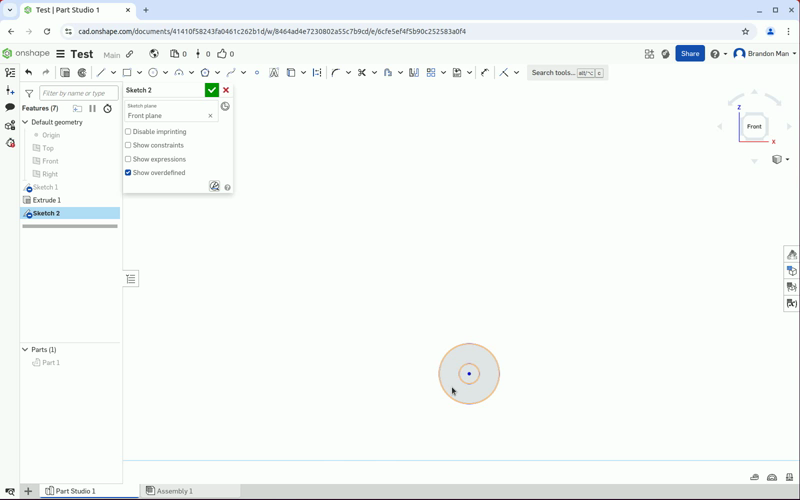
scroll(6)
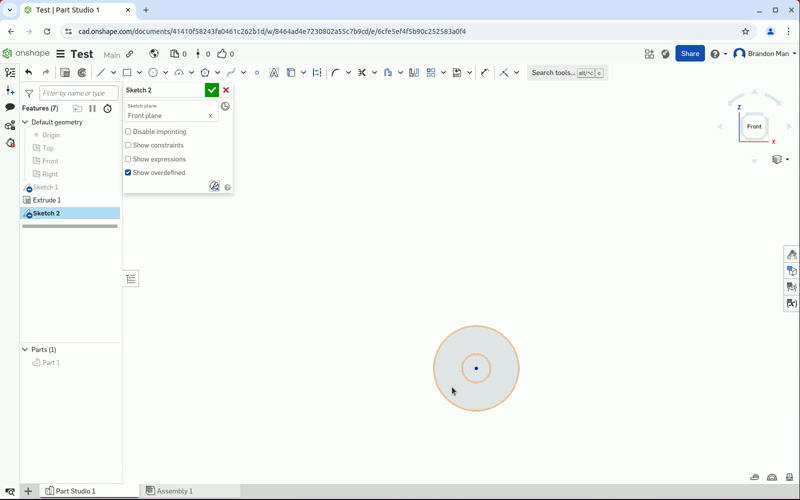
scroll(6)
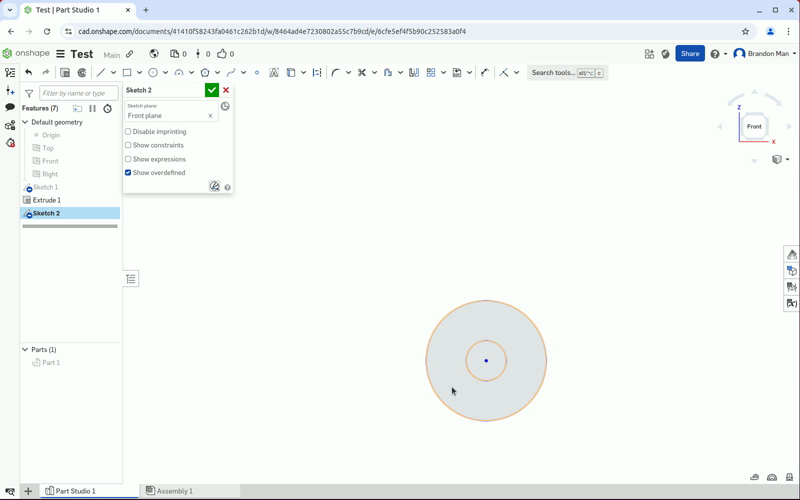
scroll(6)
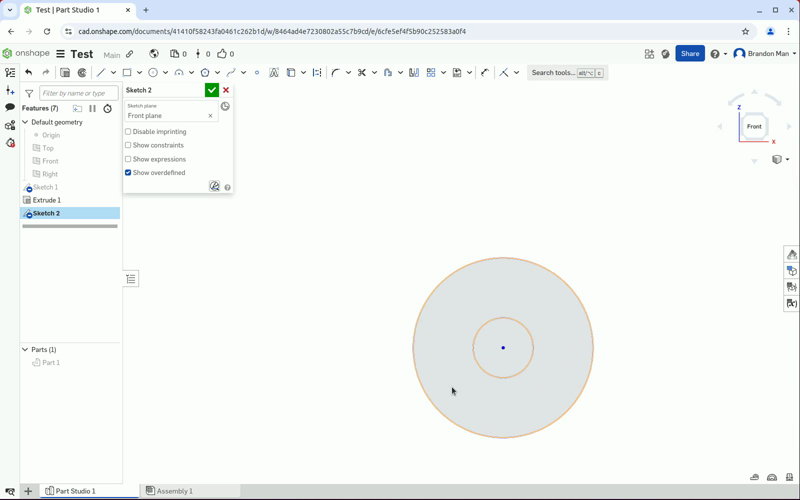
scroll(6)
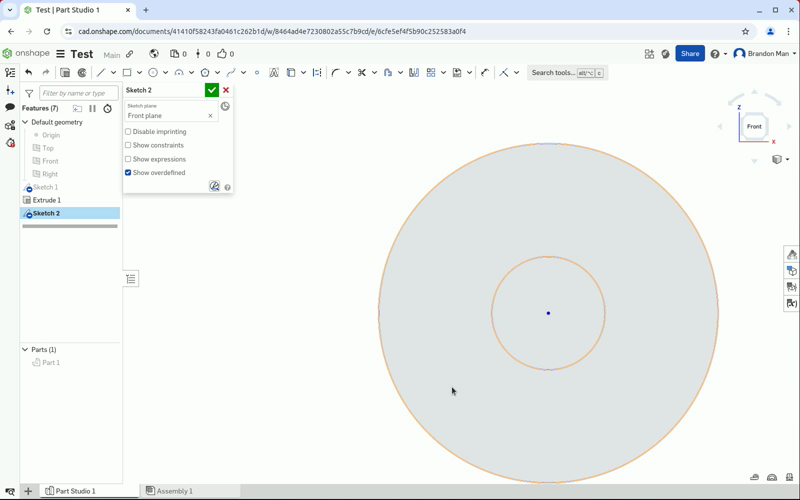
click(452, 386)
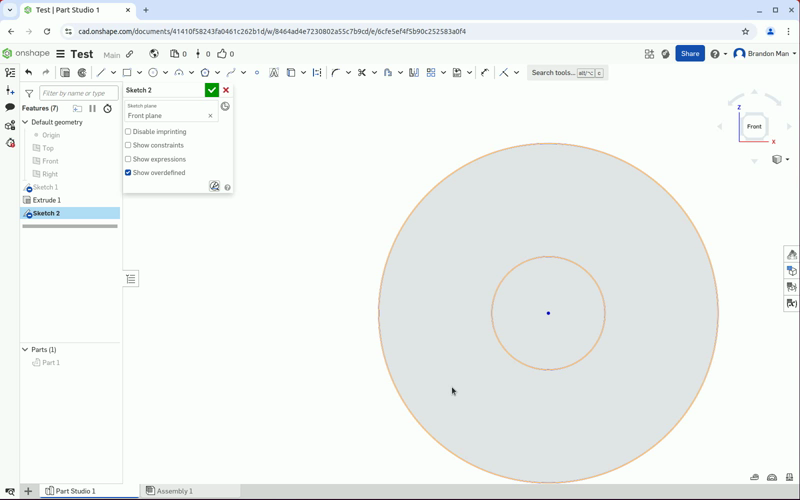
scroll(-6)
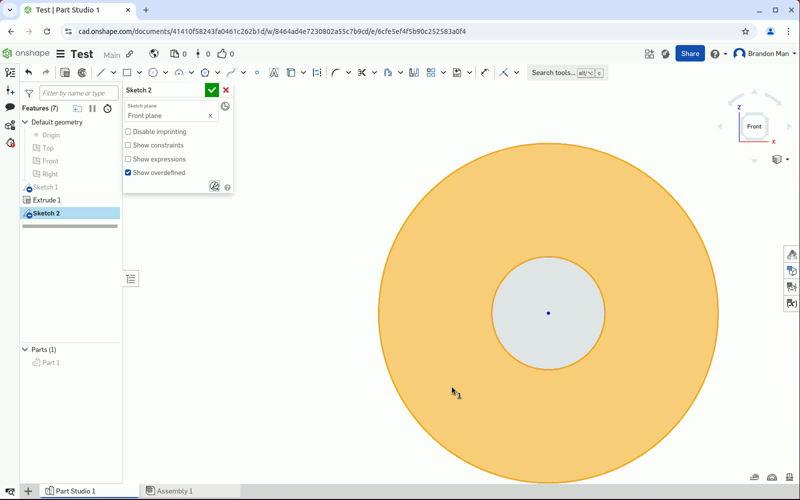
scroll(-6)
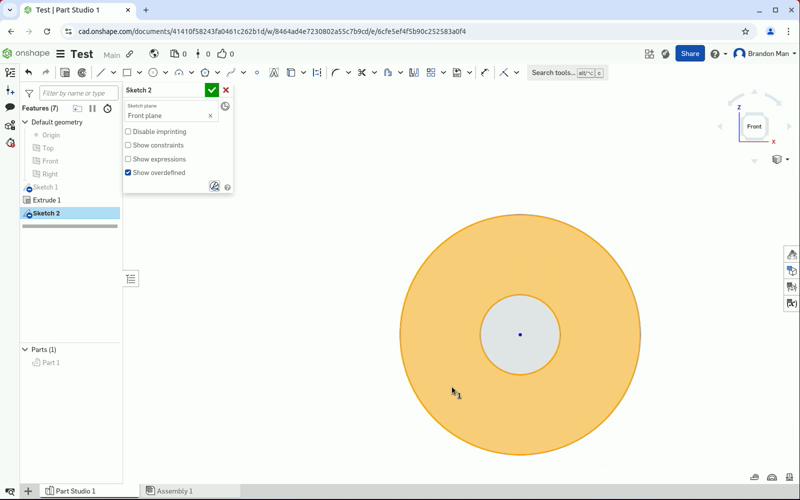
scroll(-6)
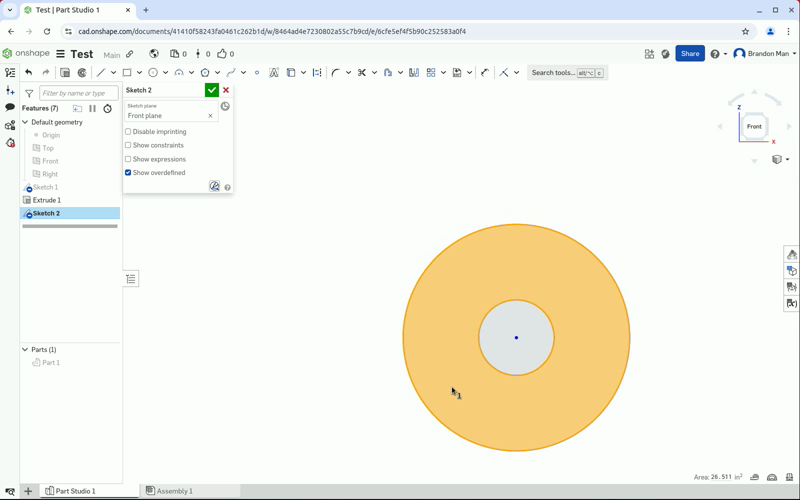
scroll(-6)
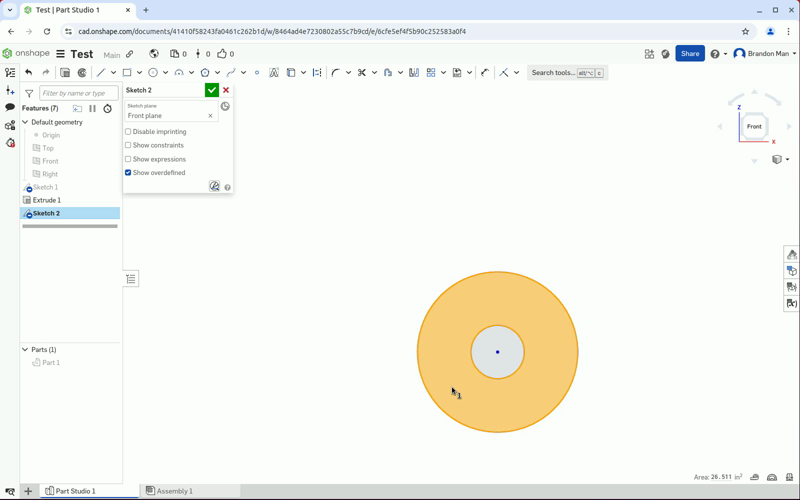
scroll(-6)
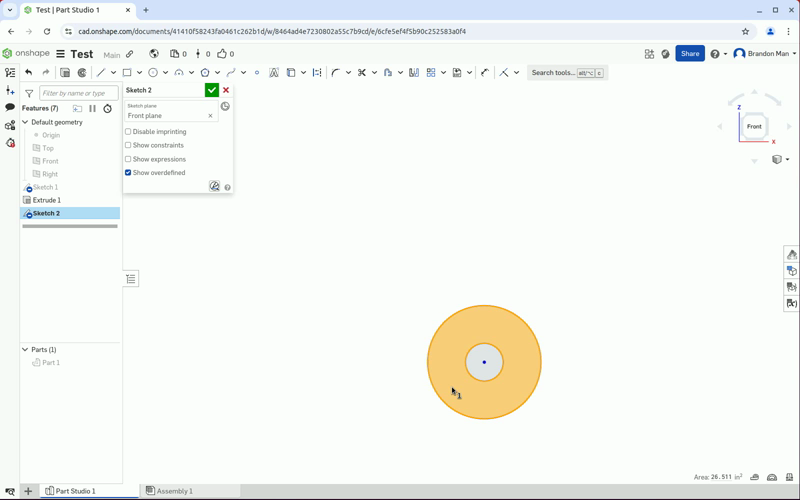
scroll(-6)
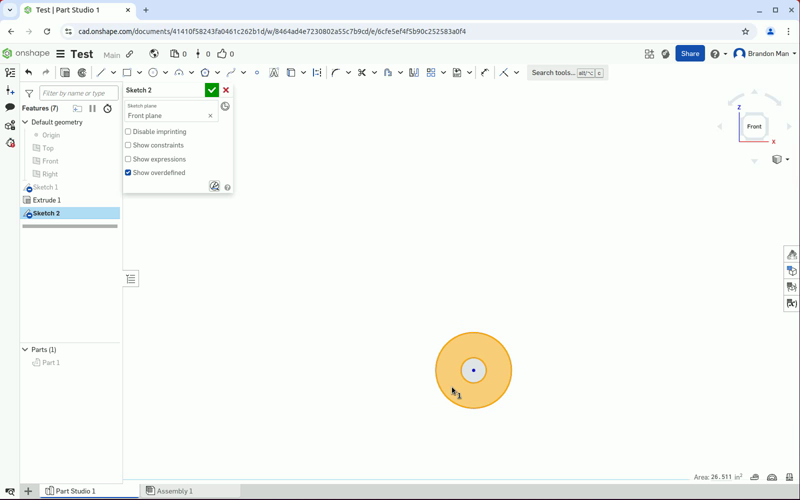
scroll(-6)
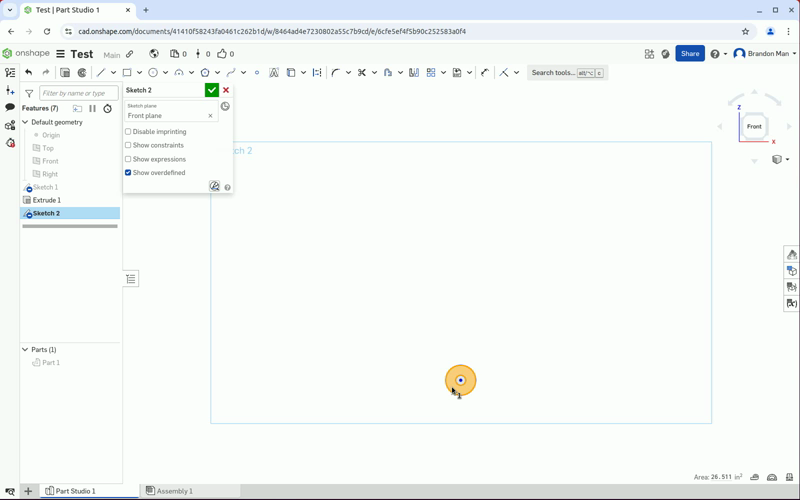
mouse_move(73, 352)
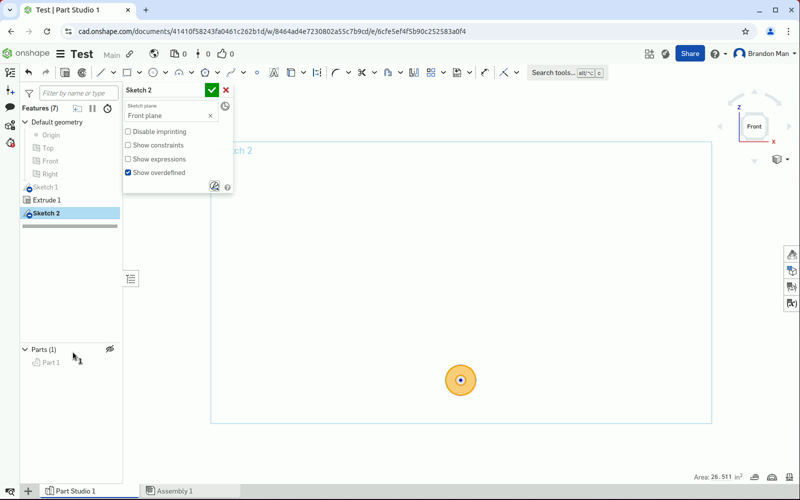
key(shift+y)
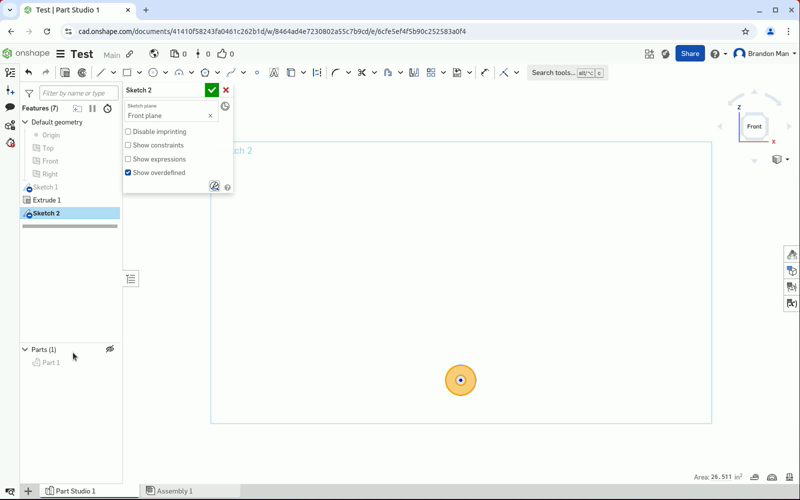
key(shift+e)
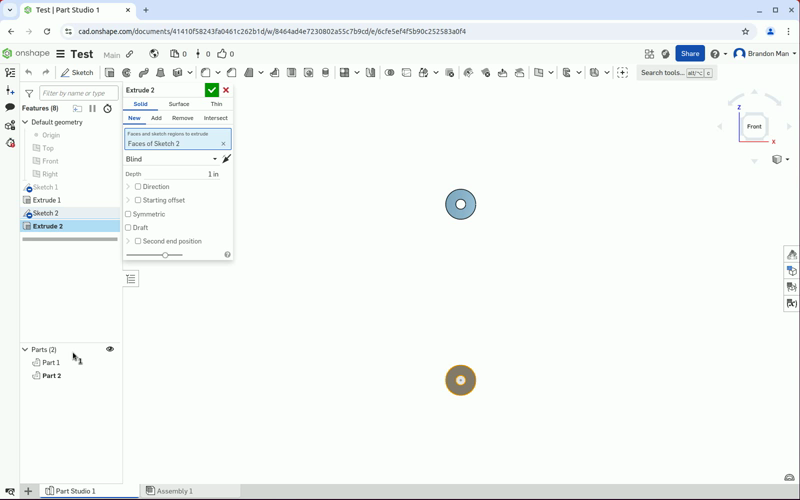
mouse_move(143, 106)
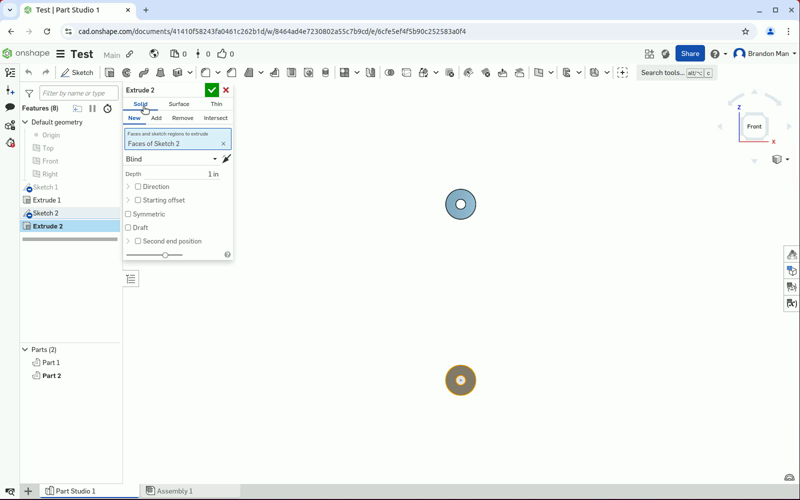
click(143, 106)
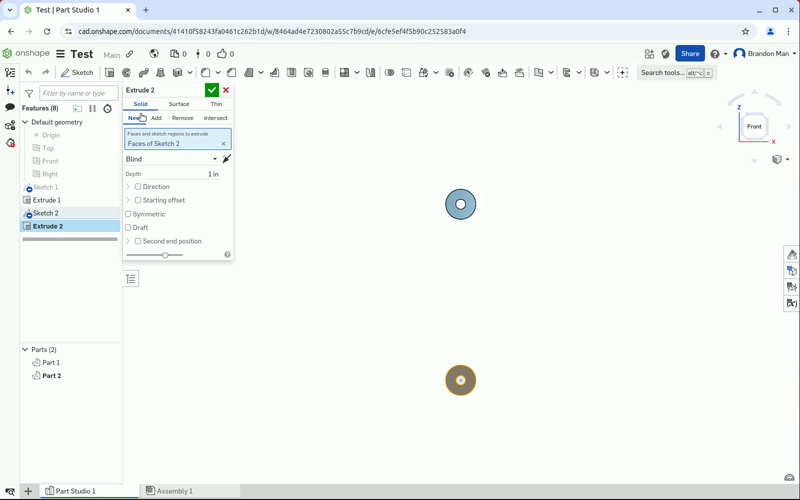
mouse_move(137, 120)
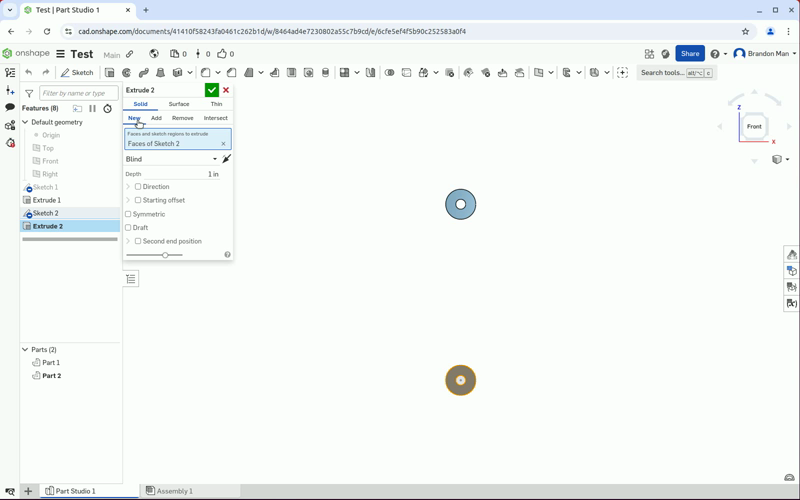
click(137, 120)
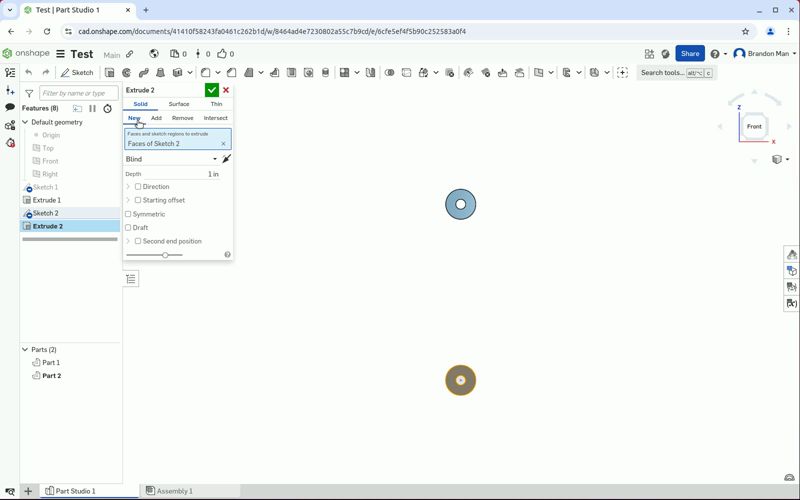
key(tab, 4)
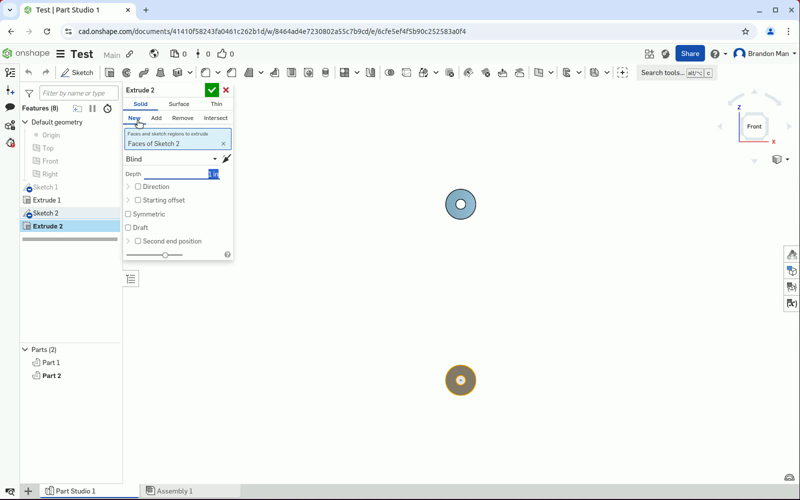
text(0.963)
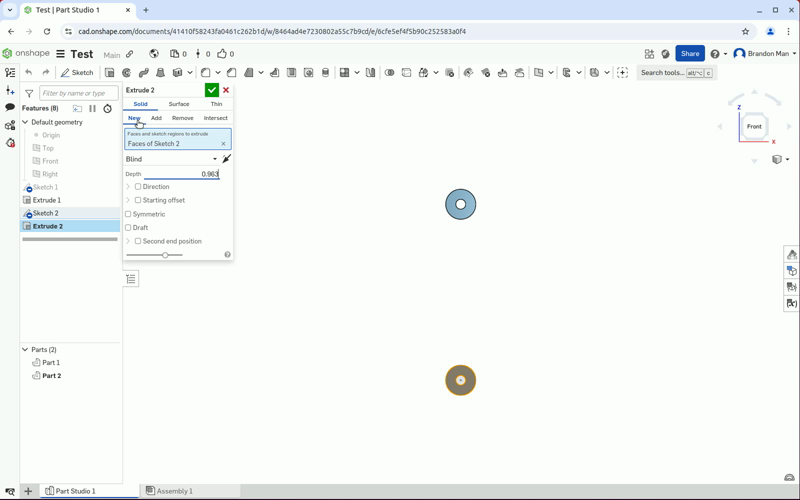
key(enter)
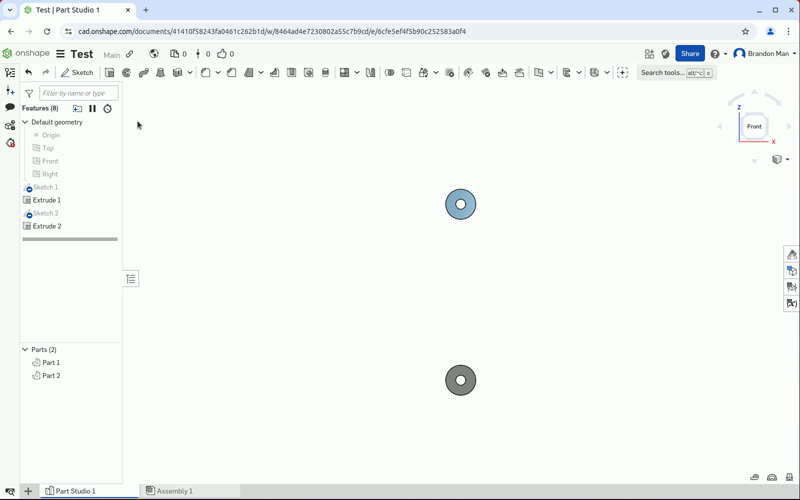
key(shift+h)
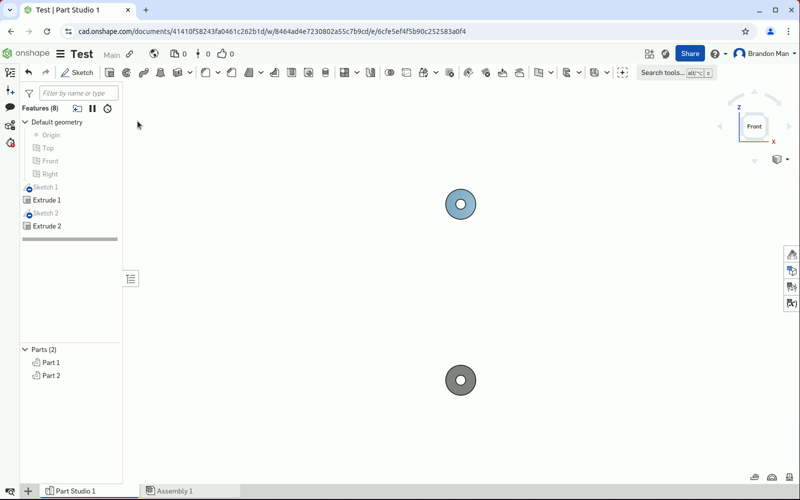
key(shift+h)
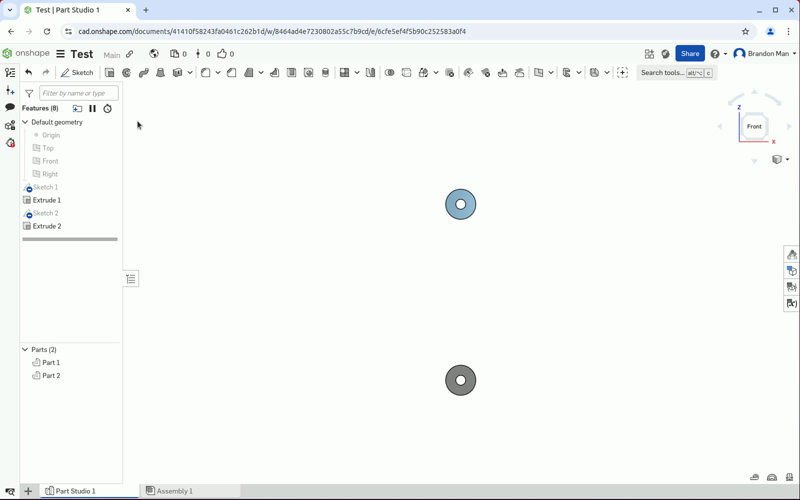
mouse_move(73, 189)
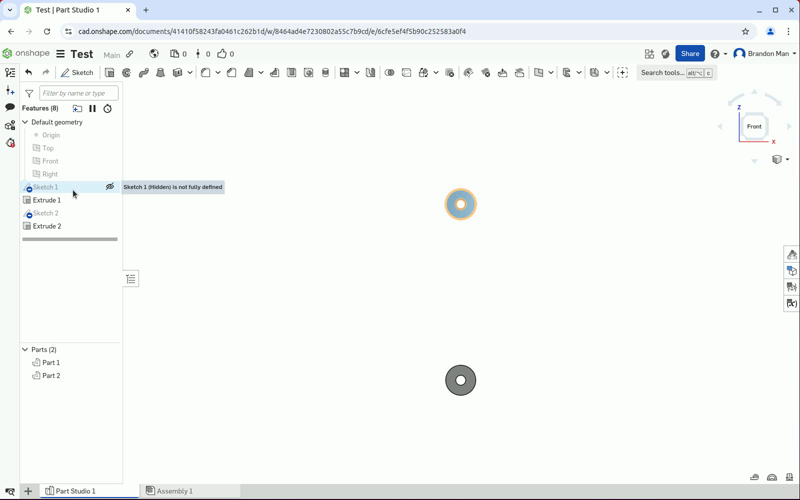
click(73, 189)
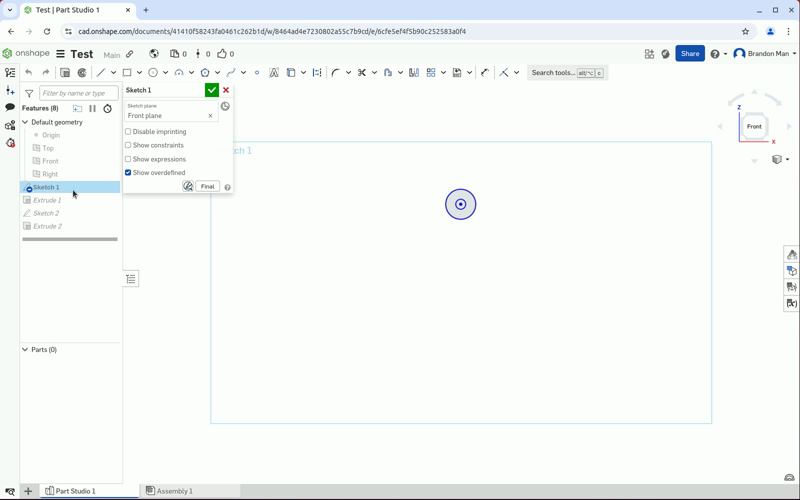
mouse_move(229, 92)
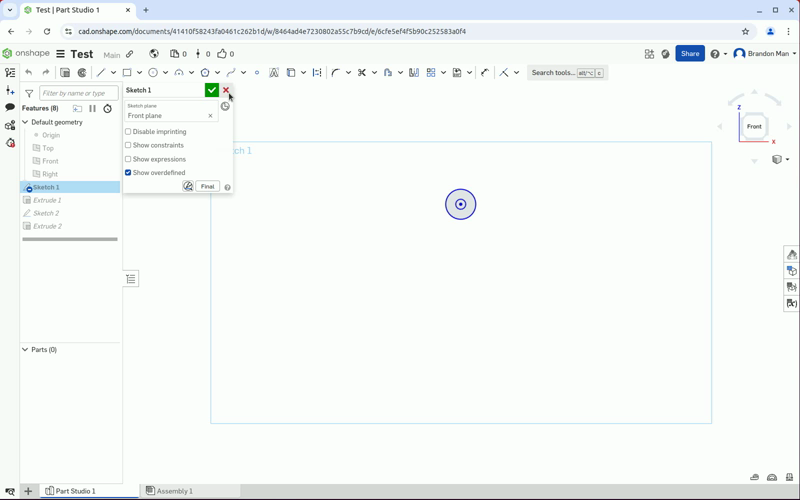
click(229, 92)
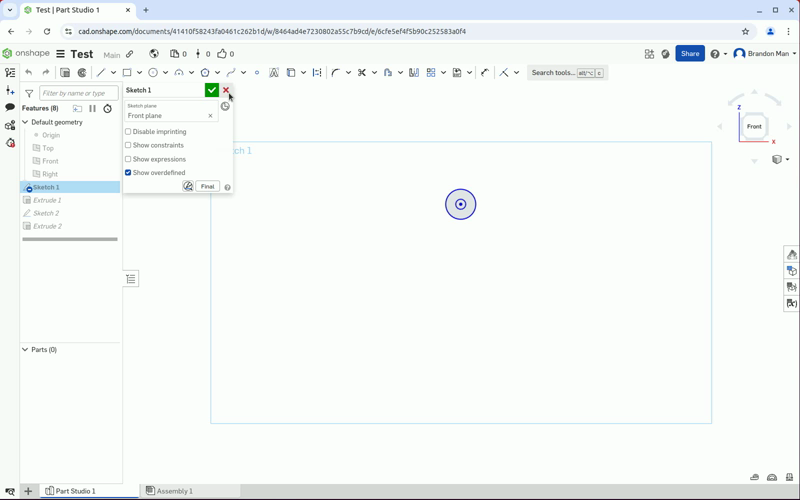
key(shift+s)
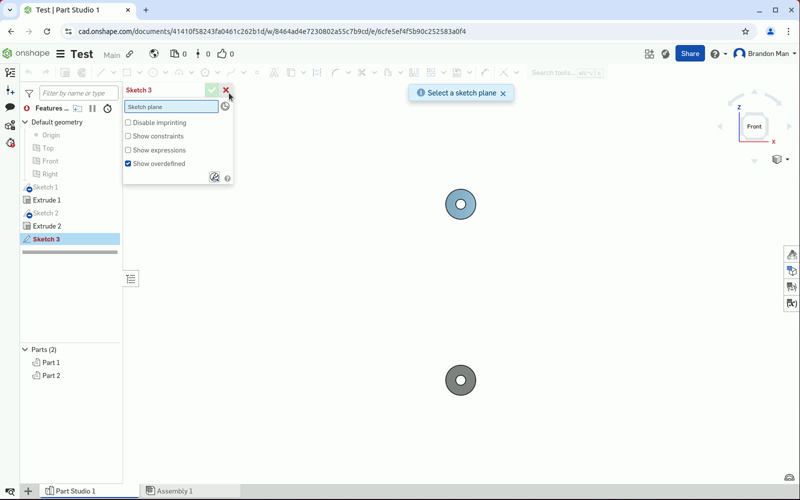
mouse_move(73, 163)
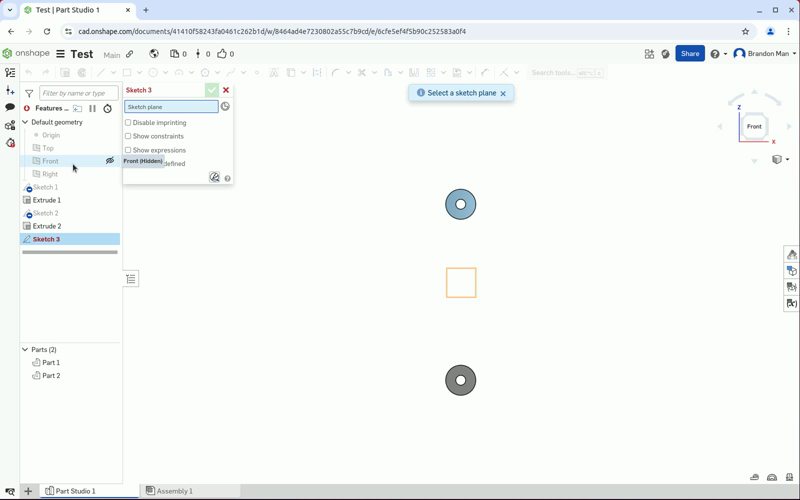
click(73, 163)
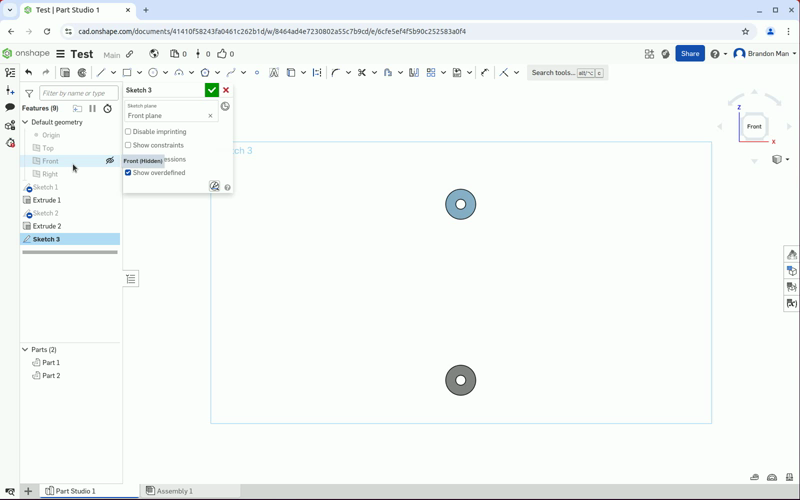
mouse_move(73, 352)
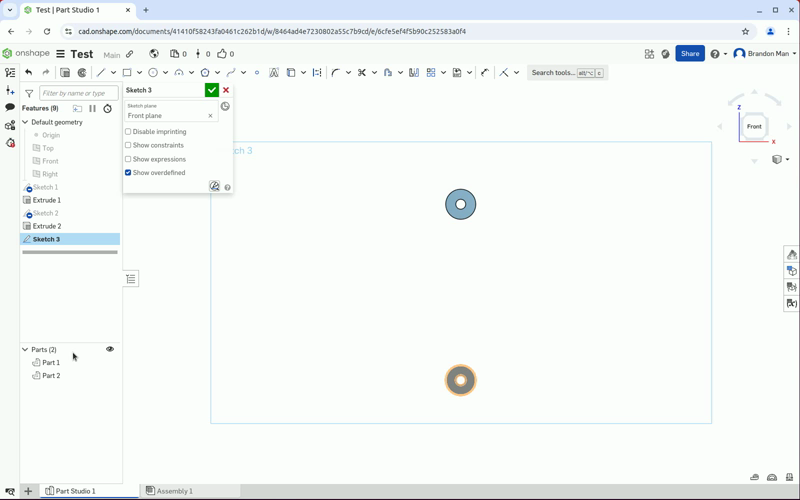
key(y)
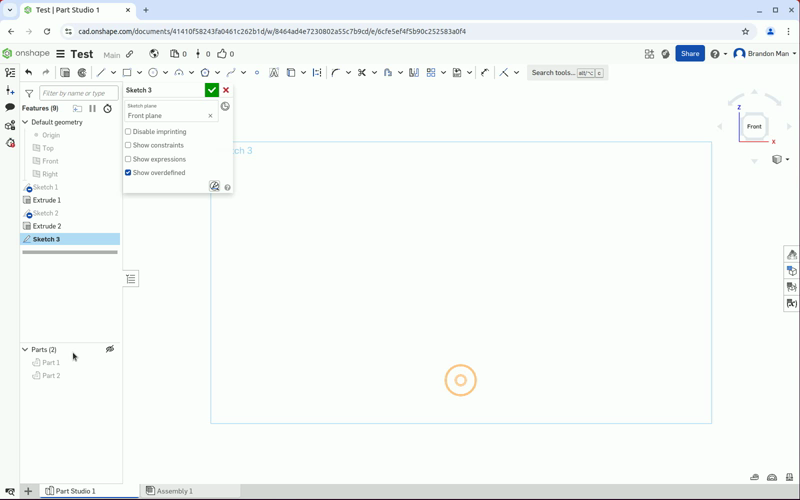
key(c)
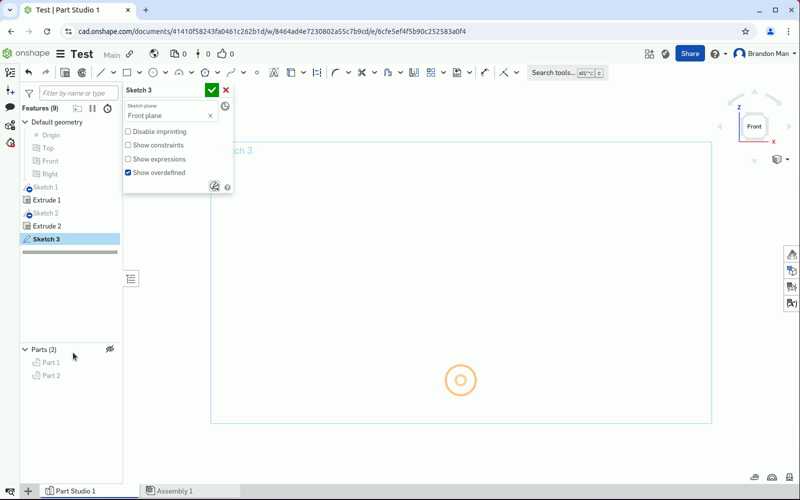
key_down(shift)
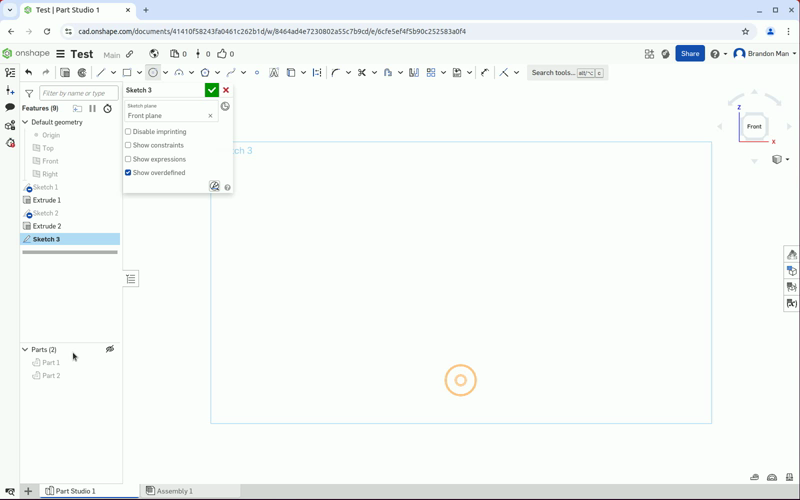
mouse_move(529, 380)
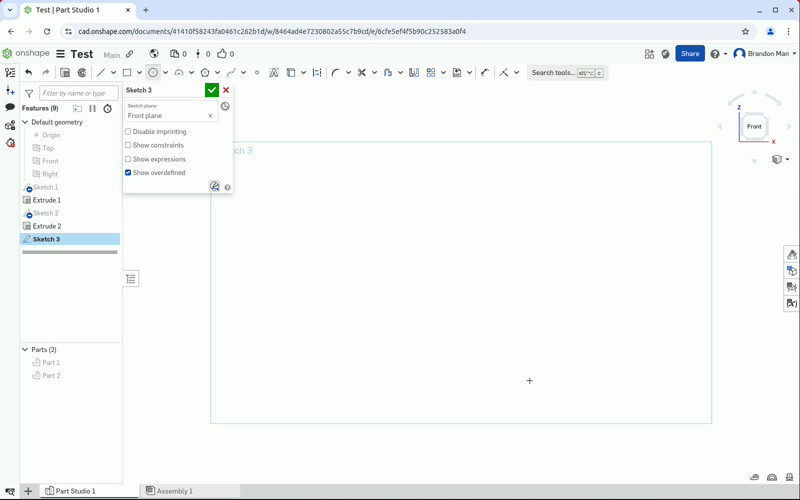
click(529, 380)
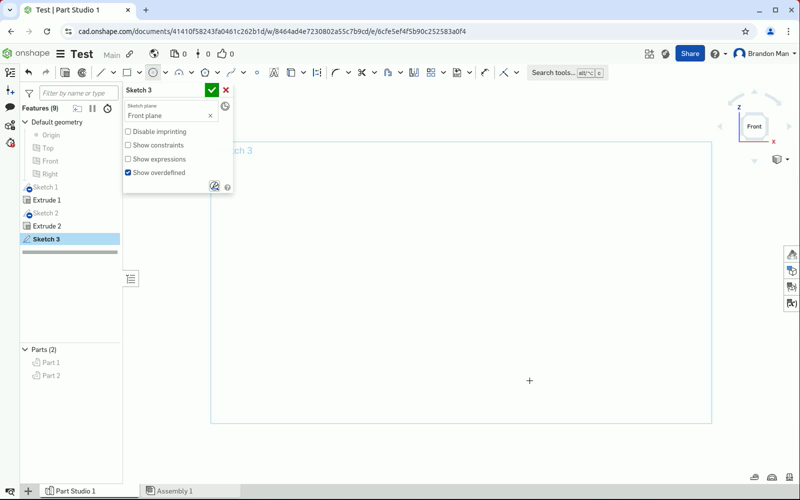
key_up(shift)
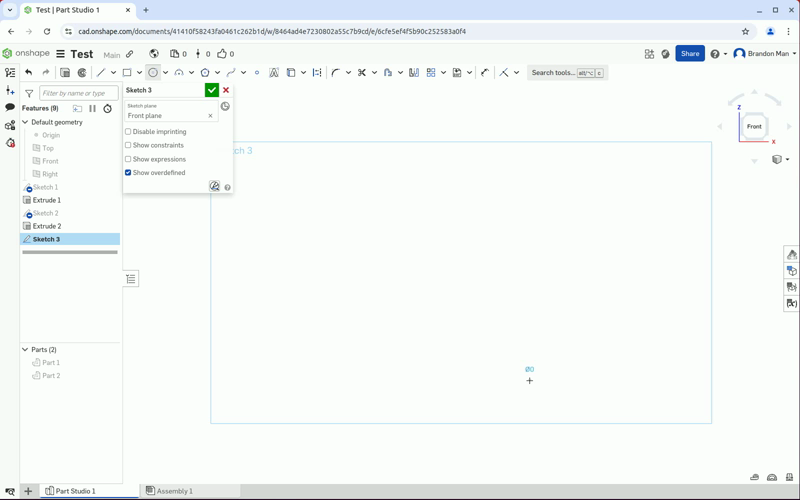
mouse_move(542, 380)
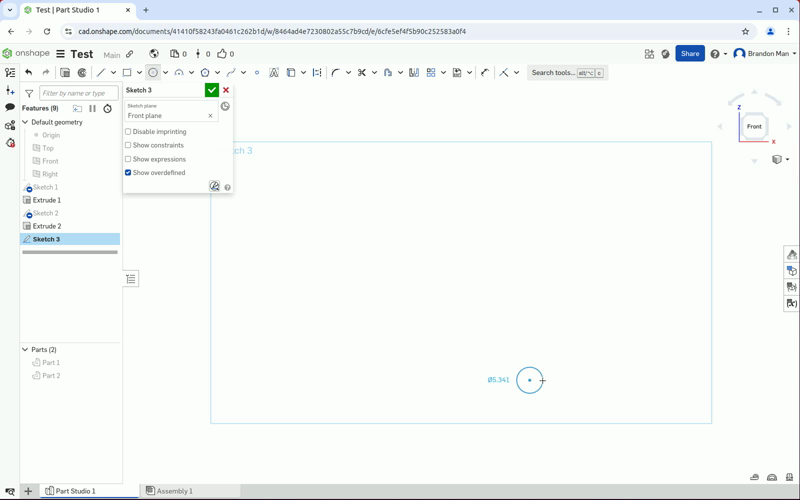
click(542, 380)
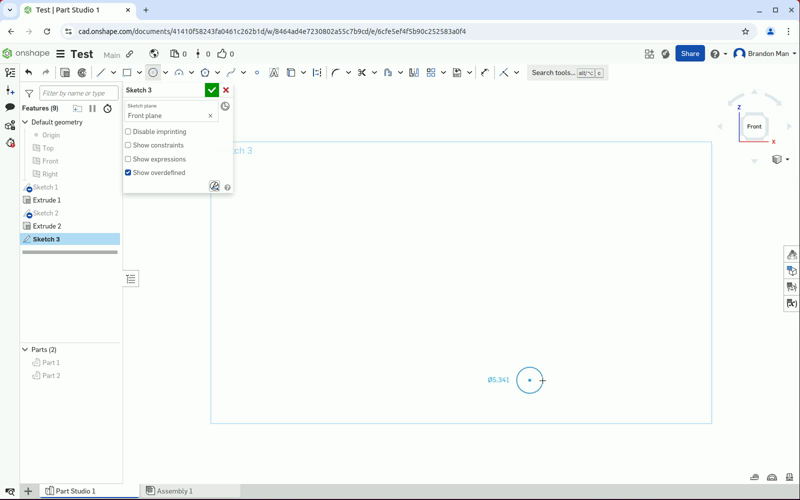
key(esc)
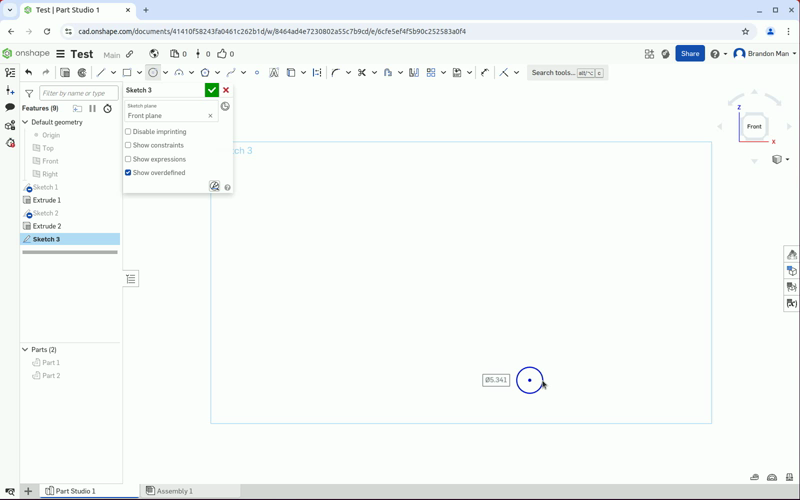
key(c)
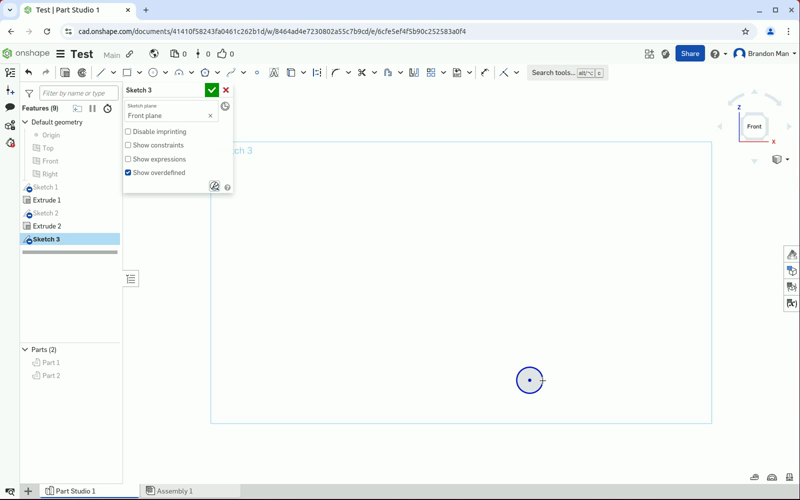
key_down(shift)
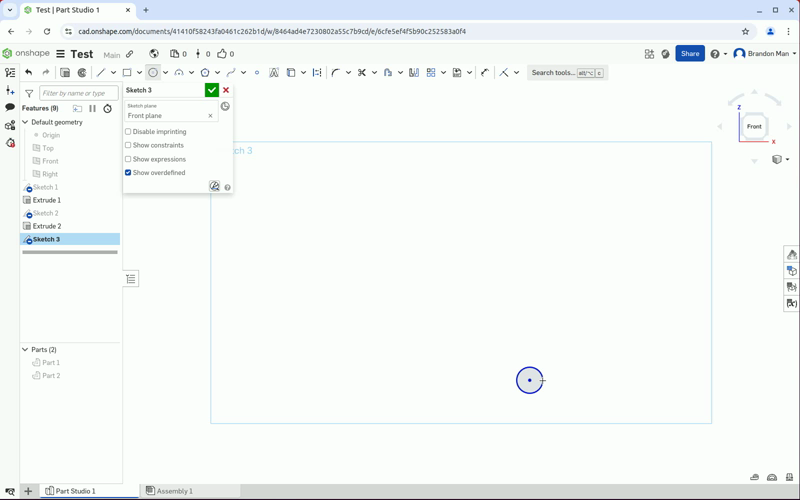
mouse_move(529, 380)
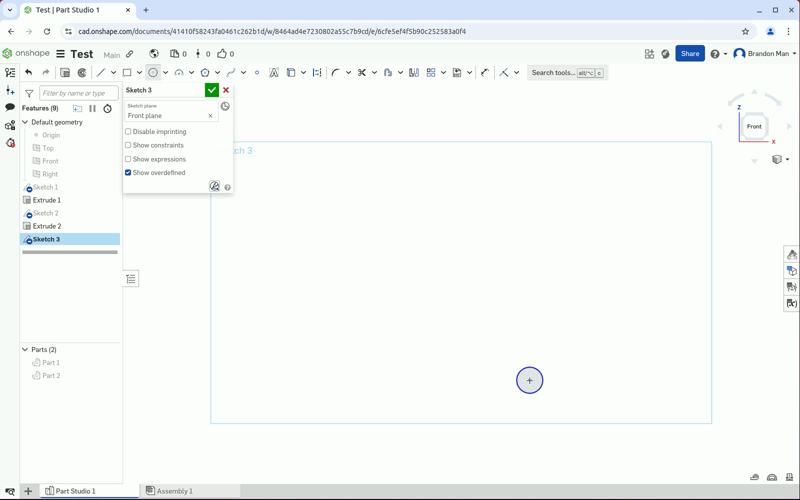
click(529, 380)
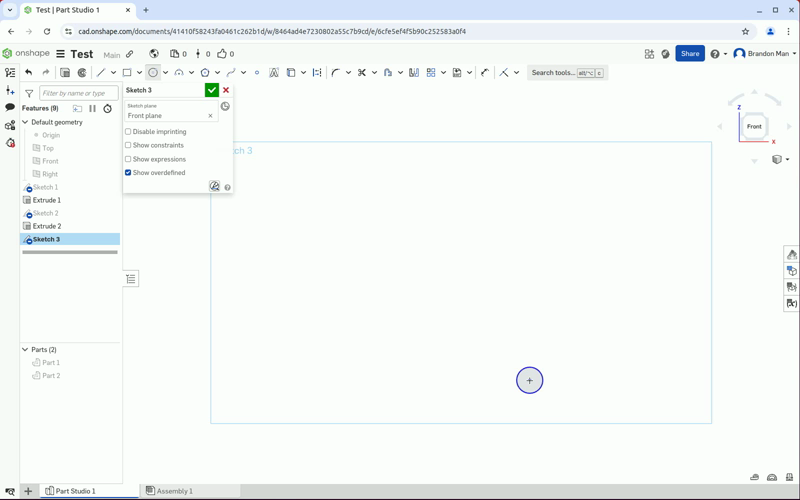
key_up(shift)
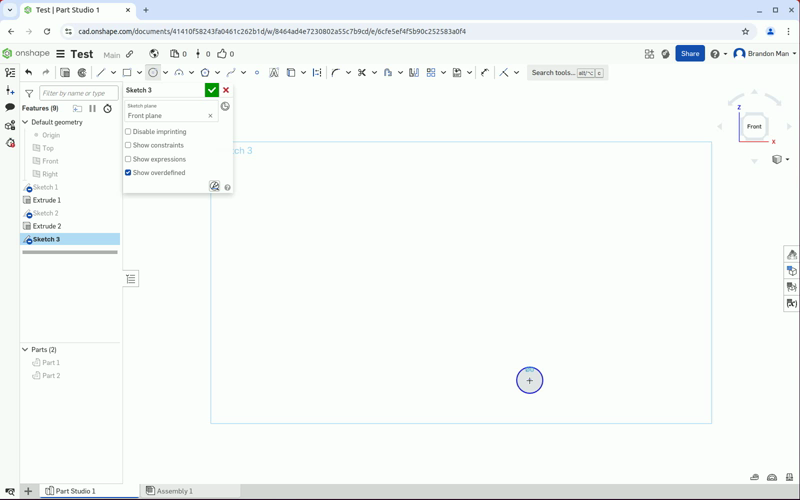
mouse_move(534, 380)
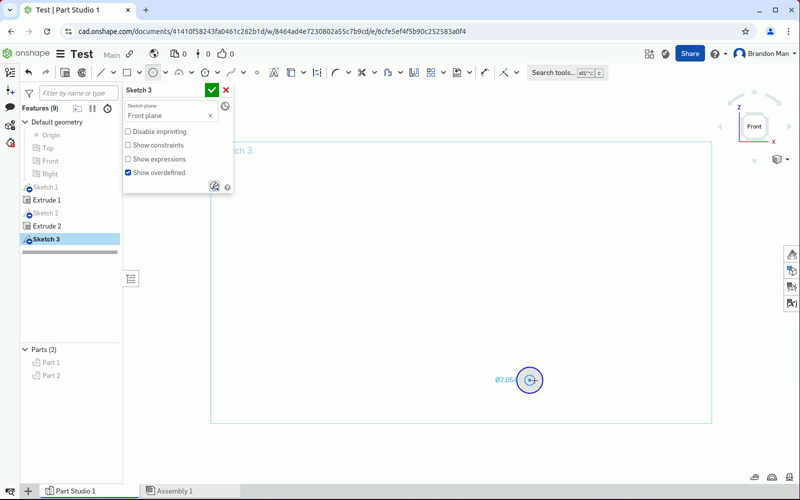
click(534, 380)
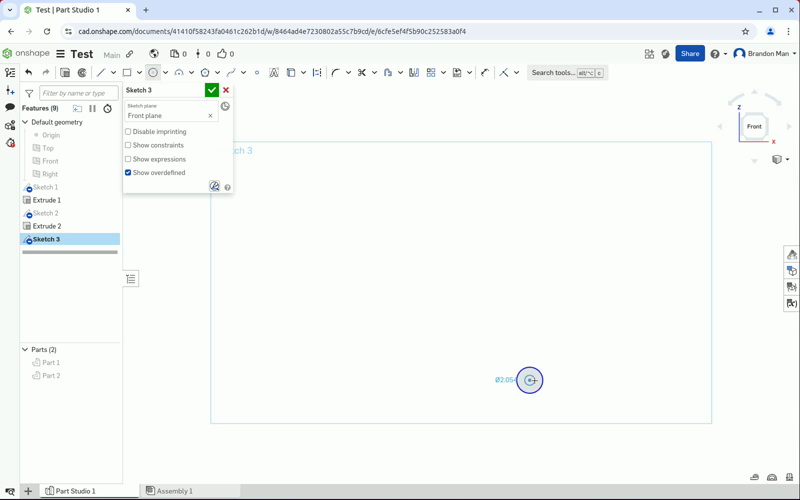
key(esc)
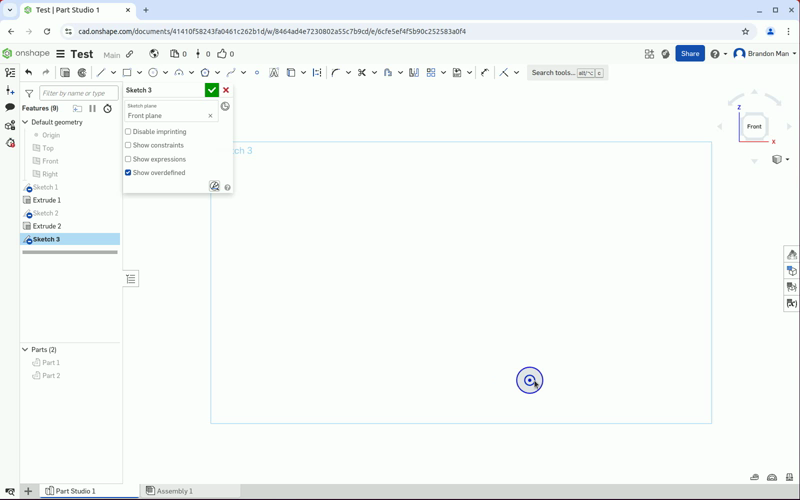
mouse_move(525, 373)
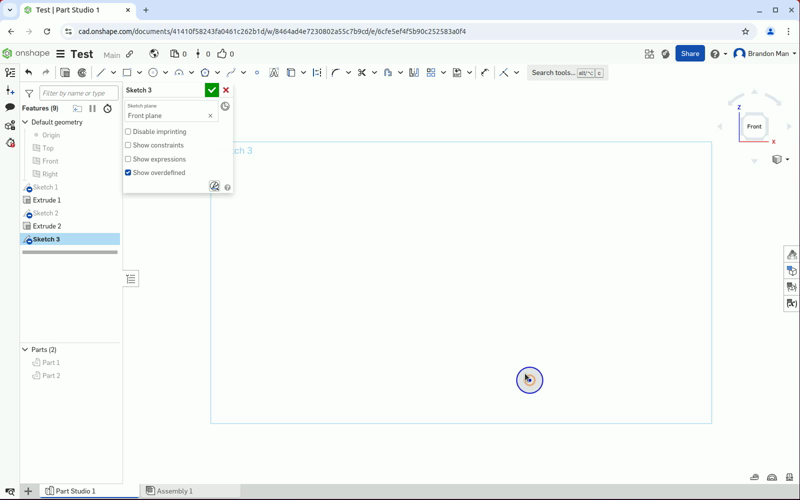
scroll(6)
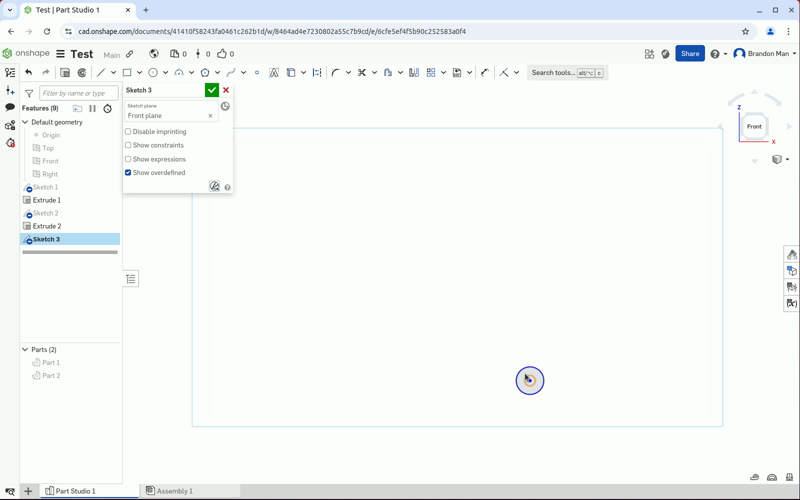
scroll(6)
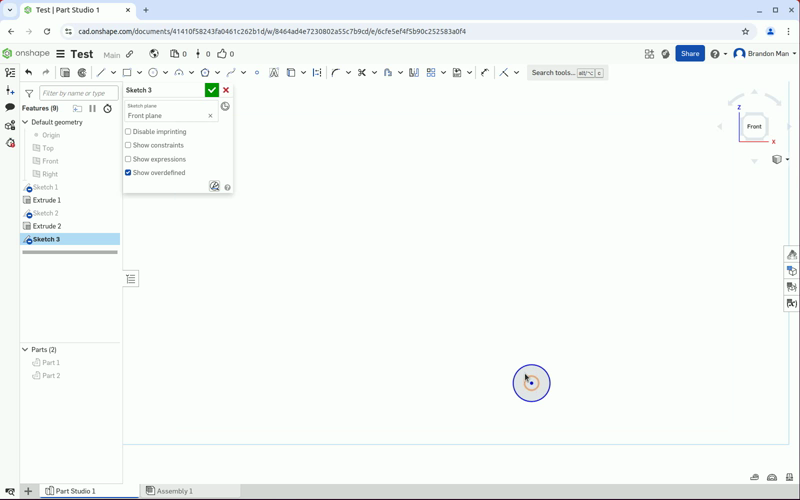
scroll(6)
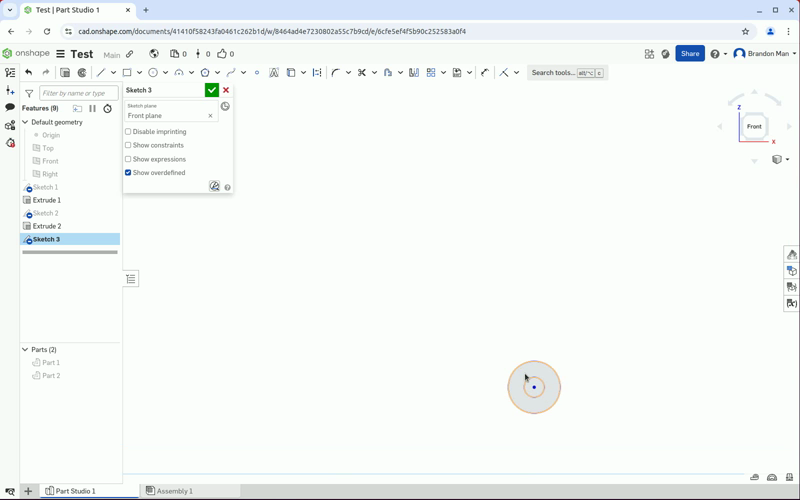
scroll(6)
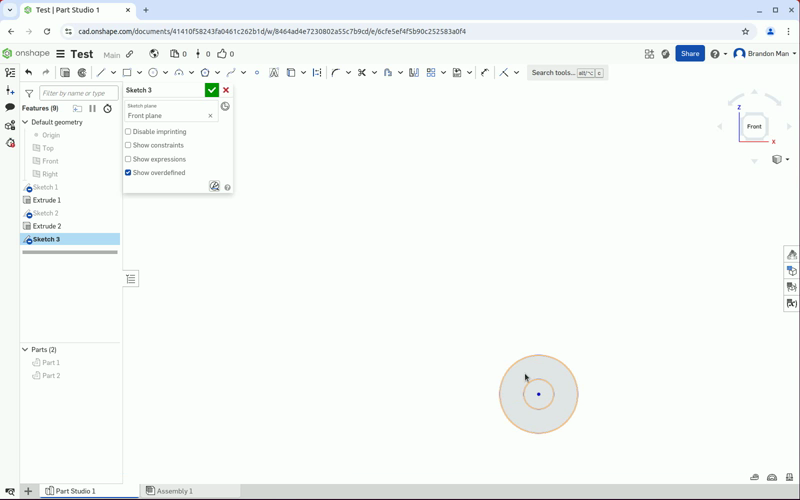
scroll(6)
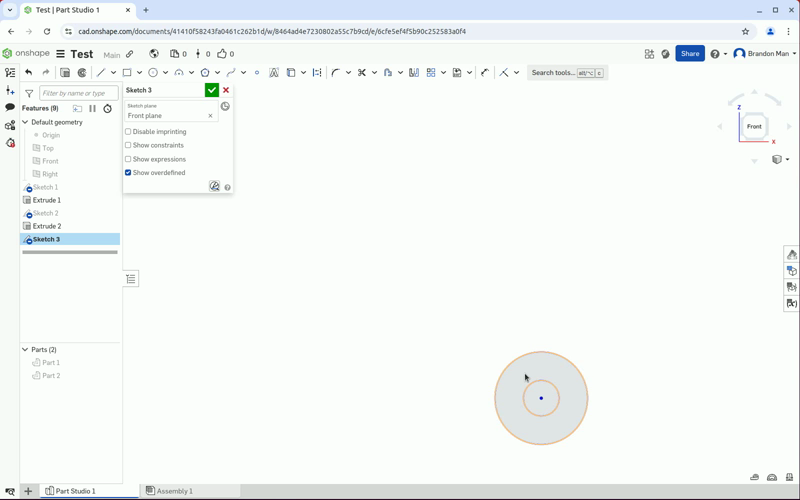
scroll(6)
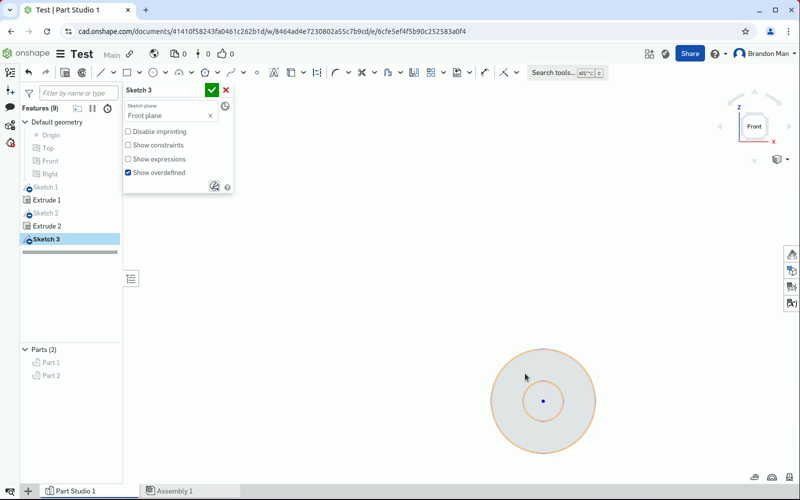
scroll(6)
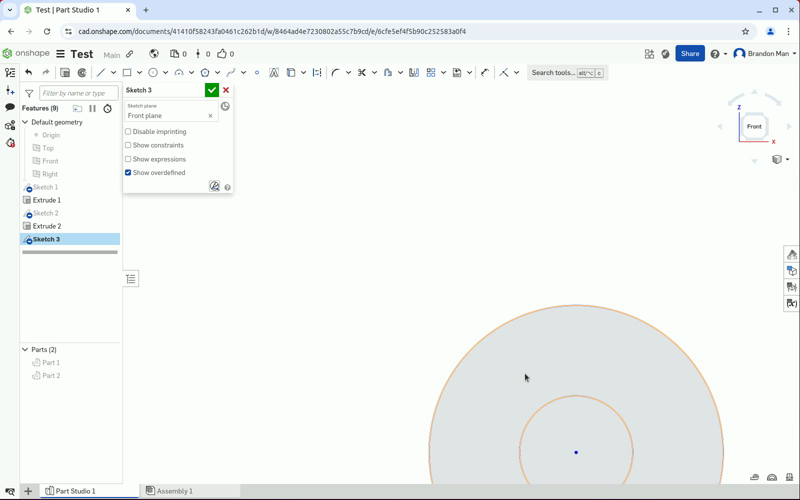
click(525, 373)
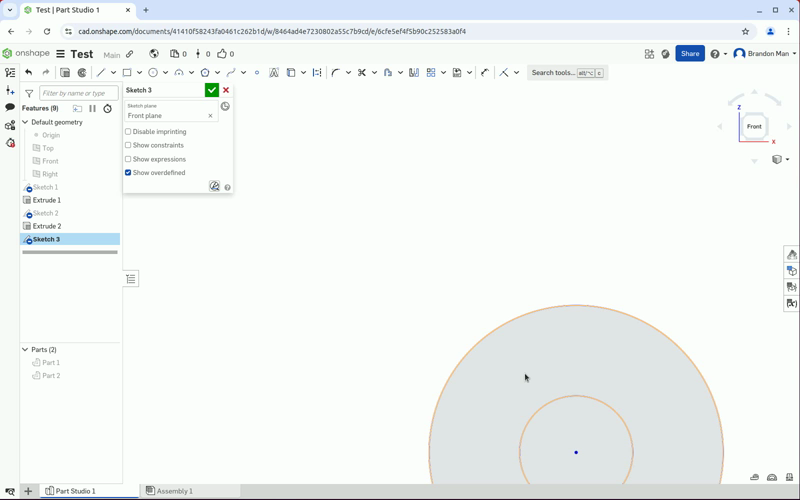
scroll(-6)
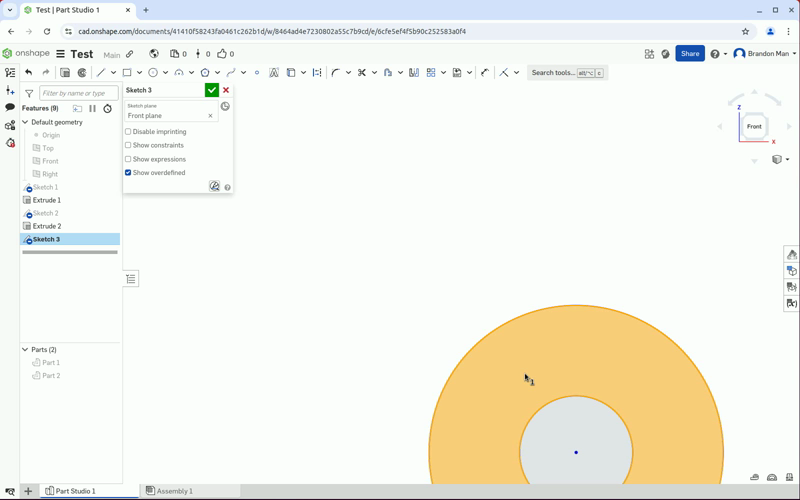
scroll(-6)
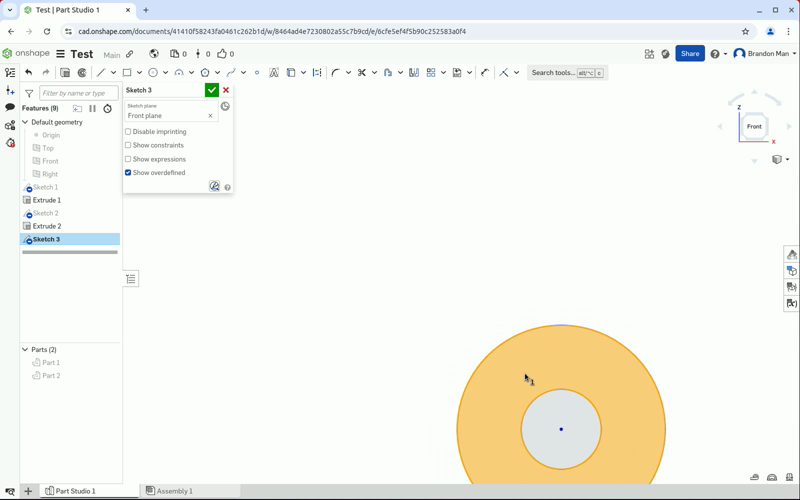
scroll(-6)
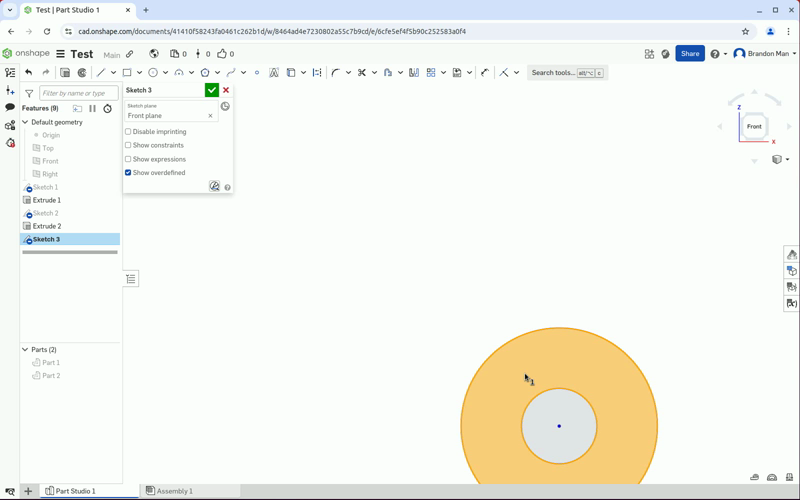
scroll(-6)
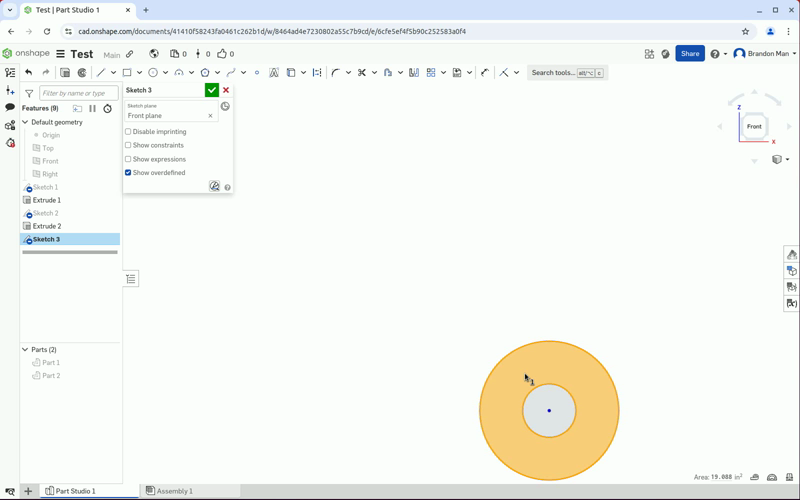
scroll(-6)
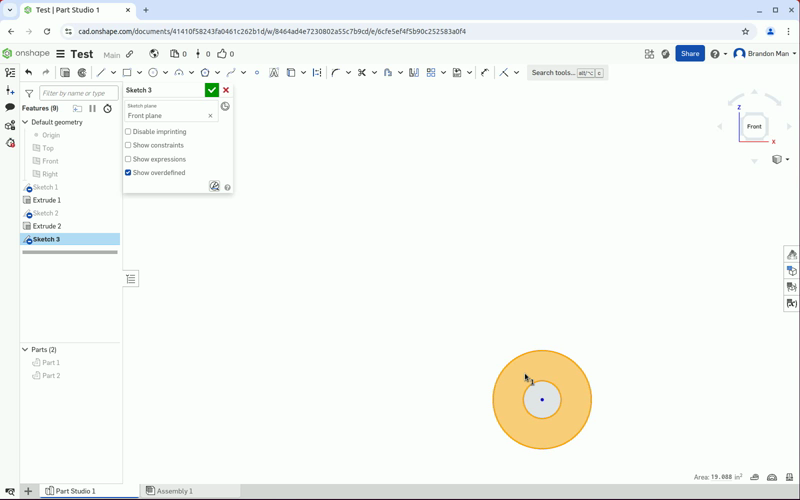
scroll(-6)
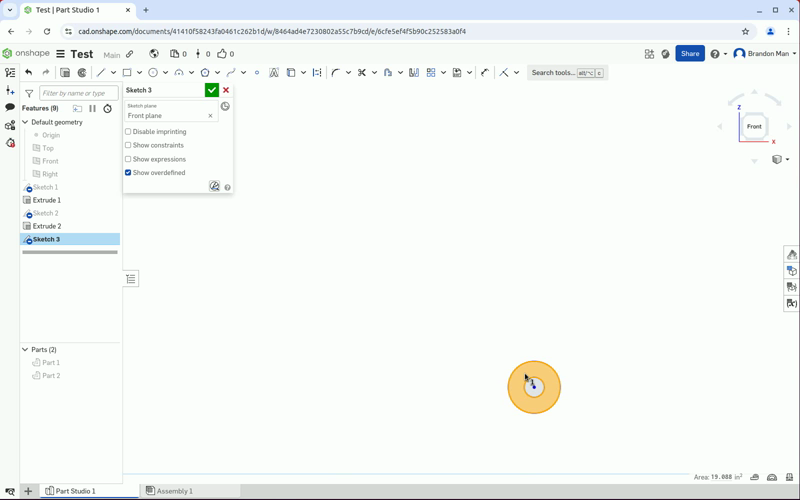
scroll(-6)
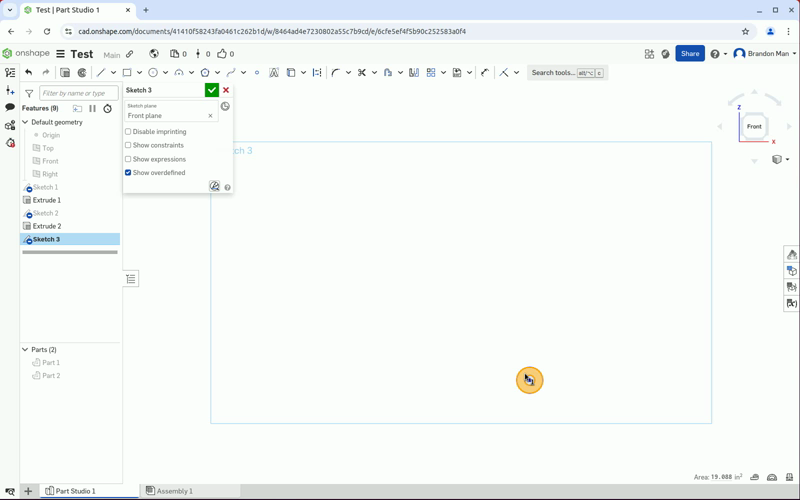
mouse_move(73, 352)
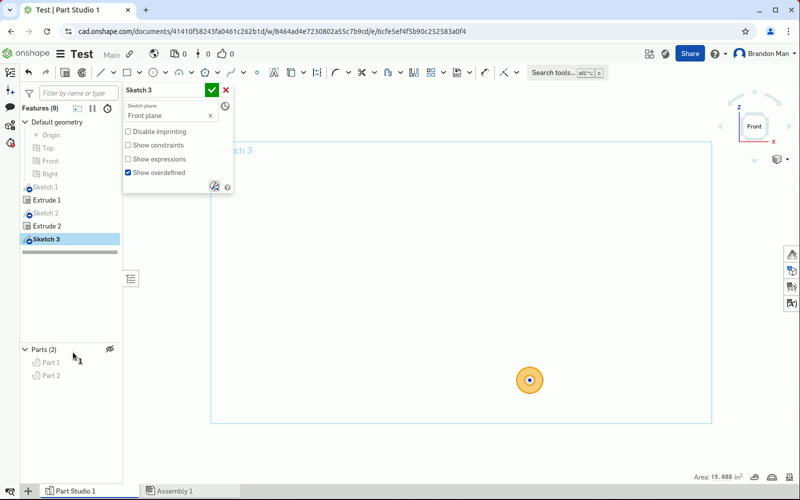
key(shift+y)
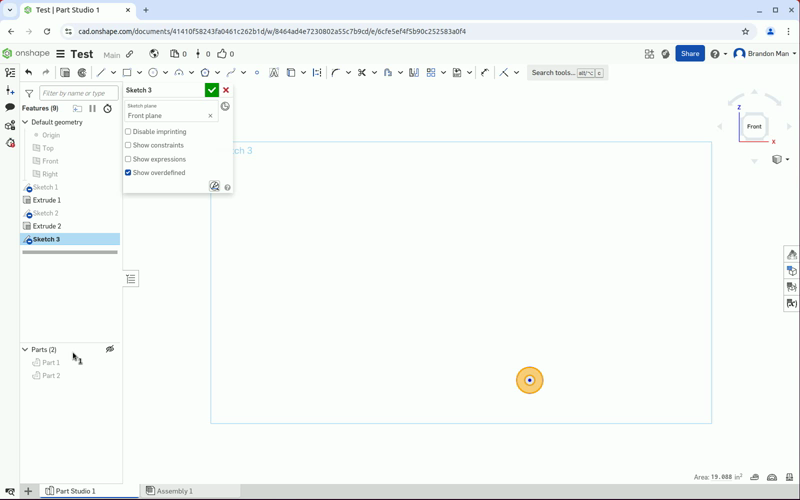
key(shift+e)
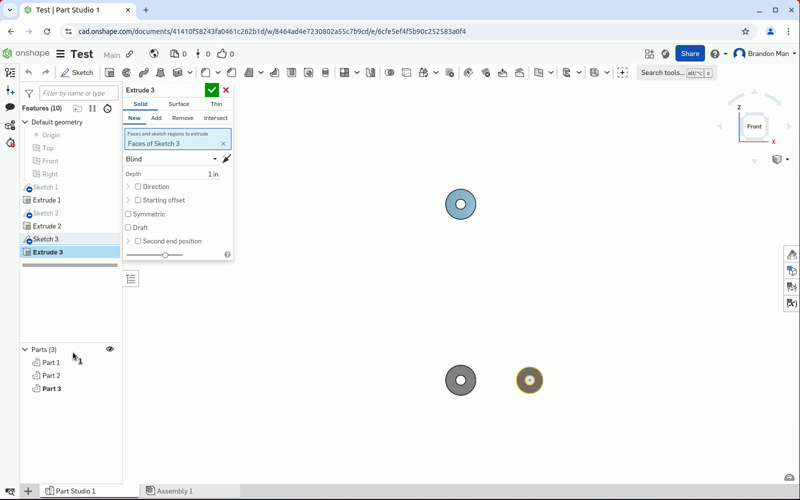
mouse_move(143, 106)
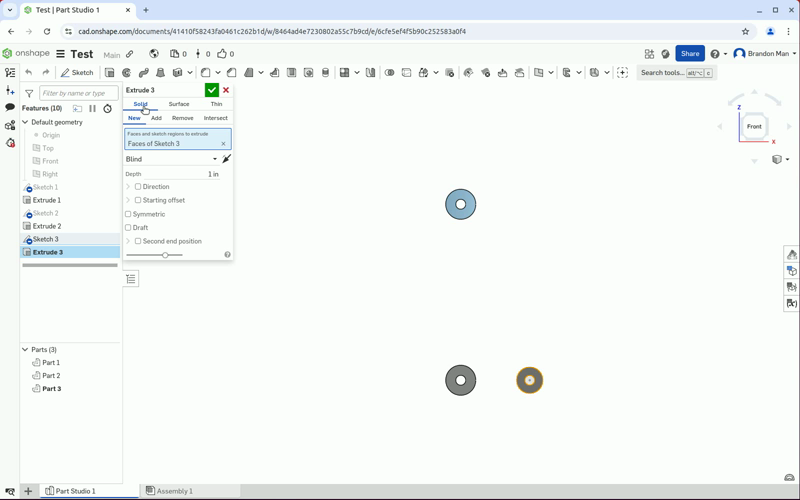
click(143, 106)
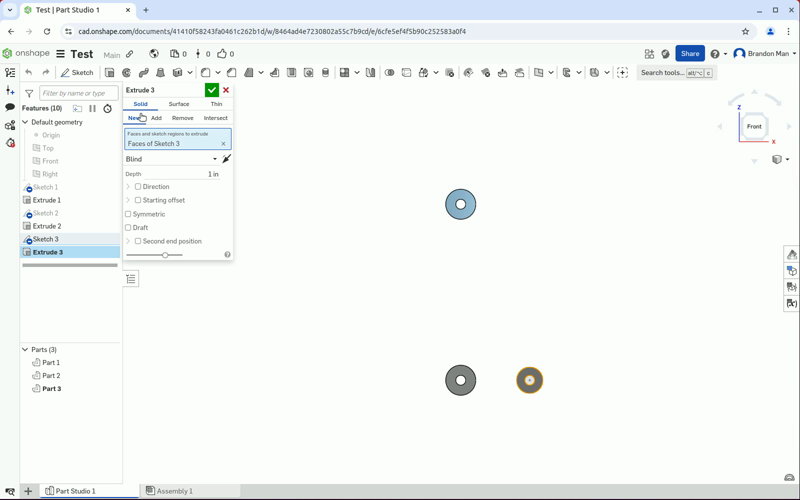
mouse_move(137, 120)
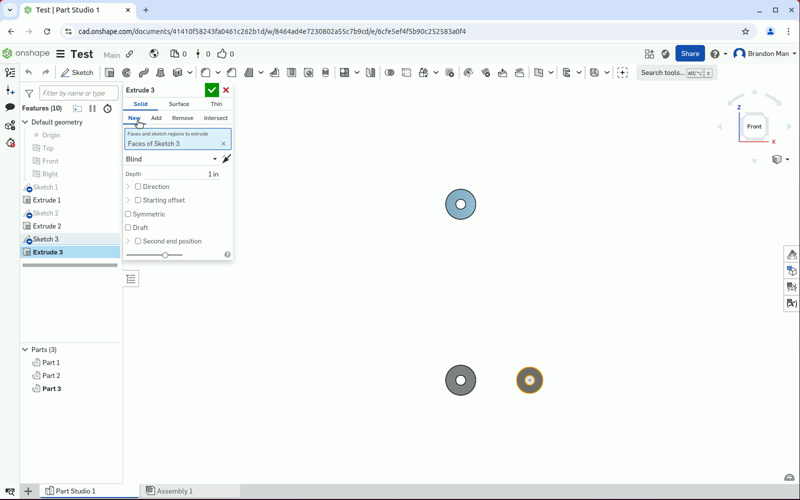
click(137, 120)
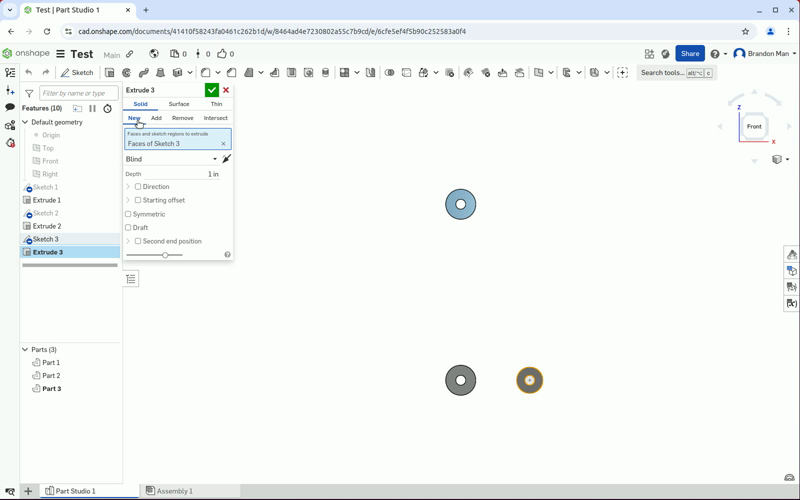
key(tab, 4)
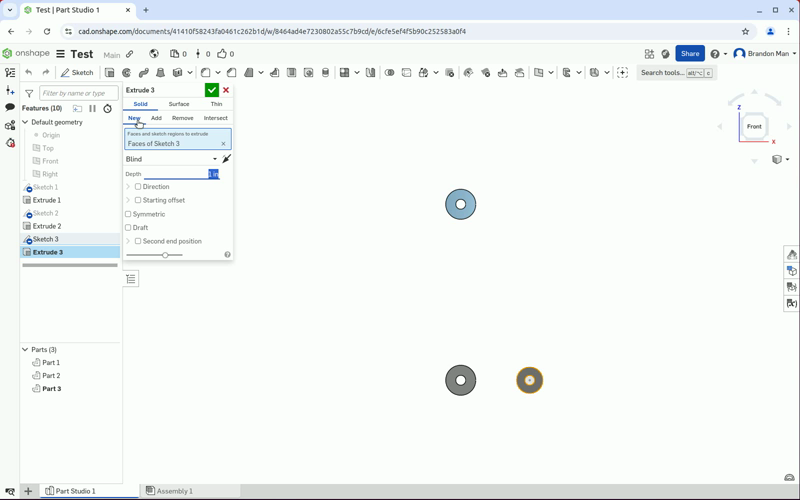
text(0.963)
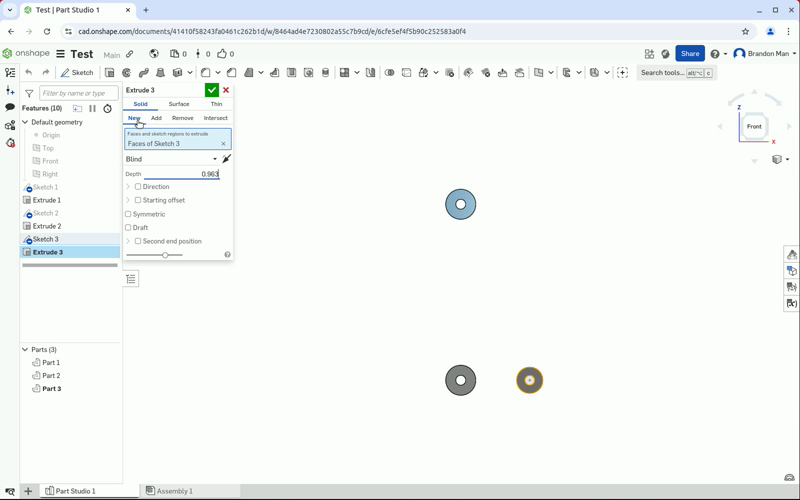
key(enter)
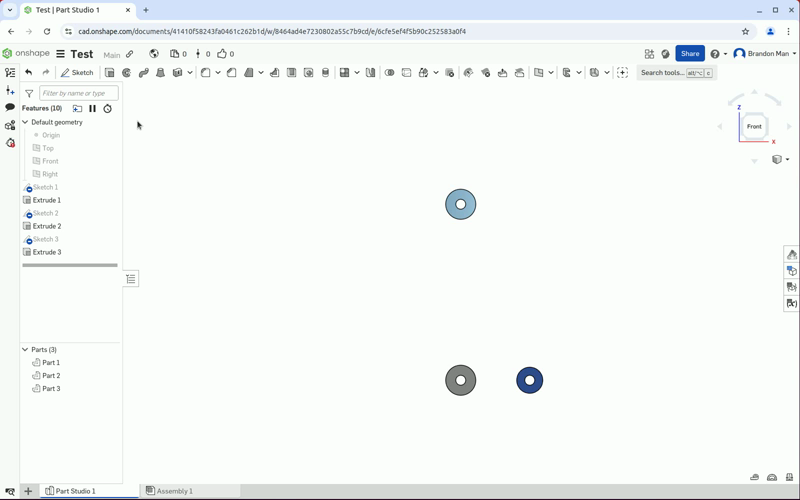
key(shift+h)
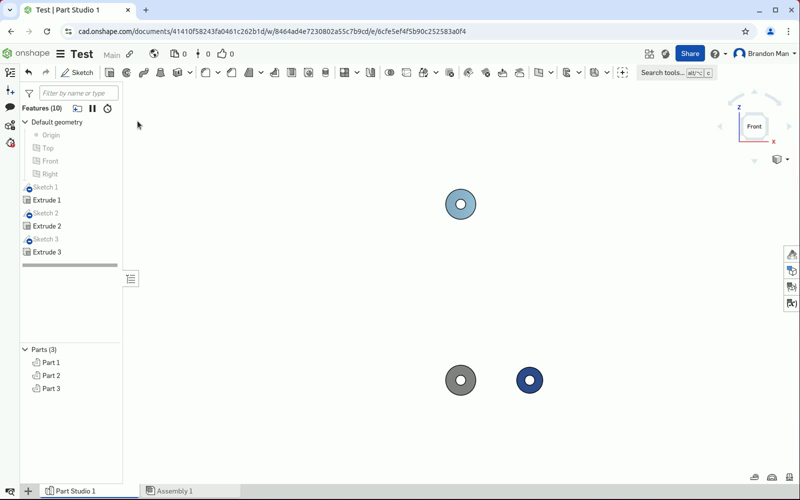
key(shift+h)
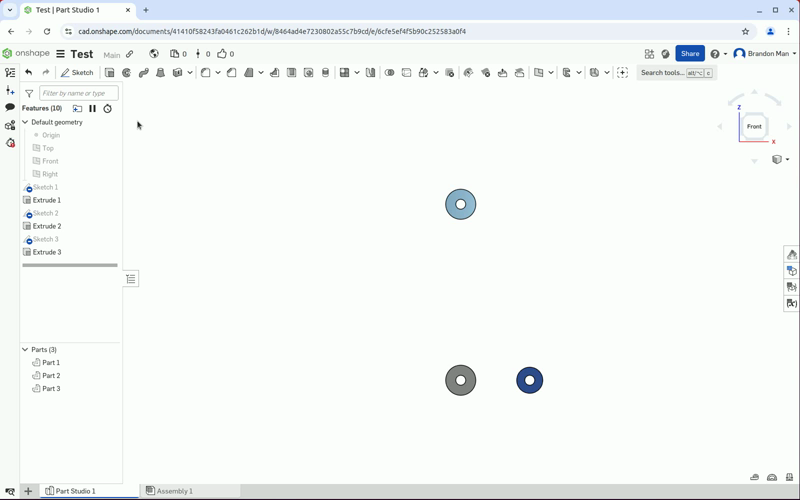
mouse_move(73, 189)
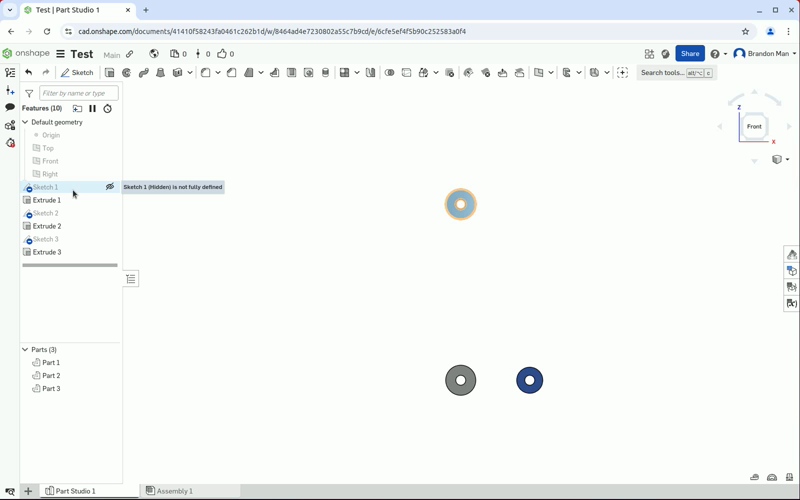
click(73, 189)
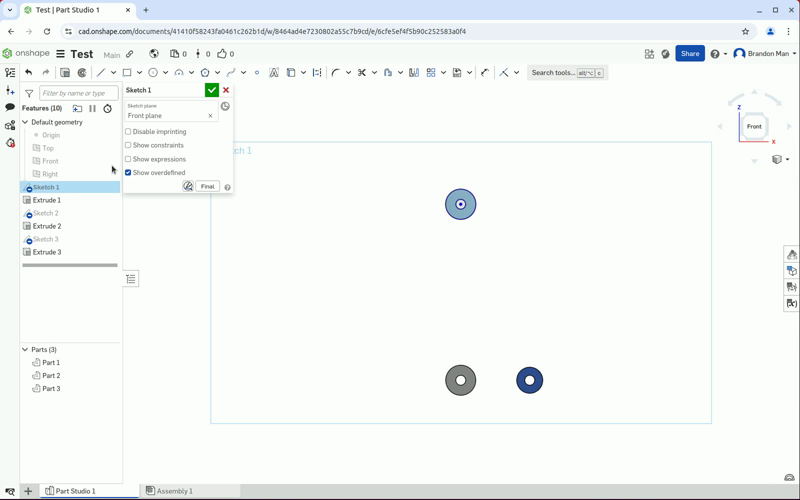
mouse_move(229, 92)
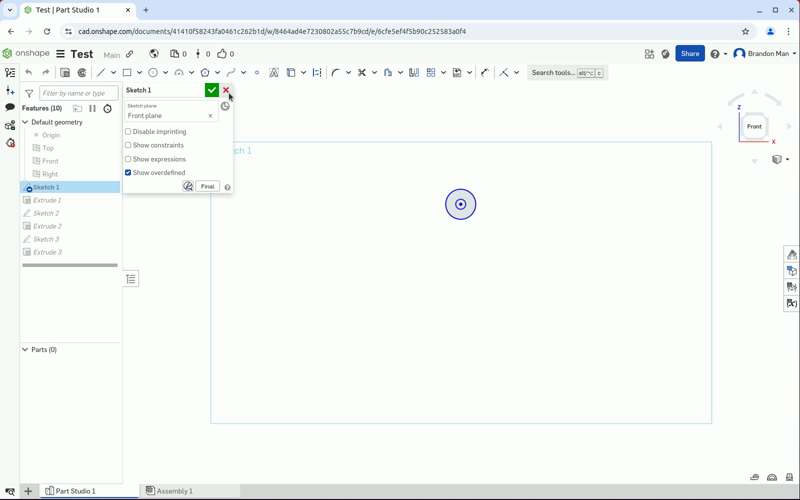
click(229, 92)
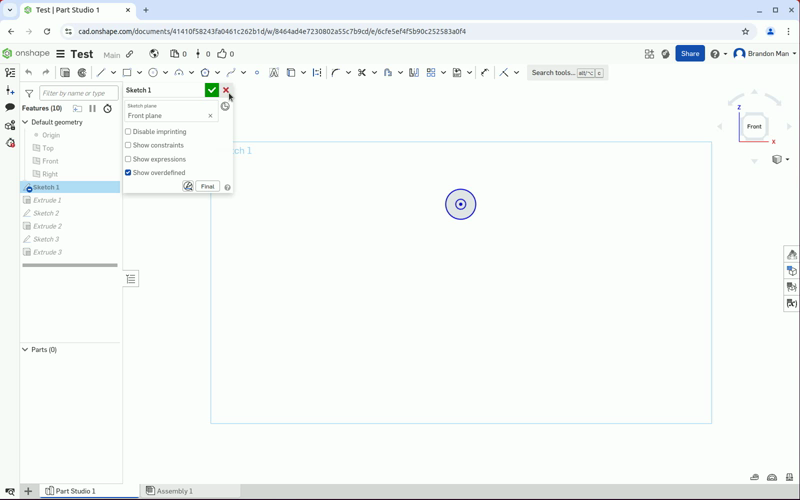
key(shift+s)
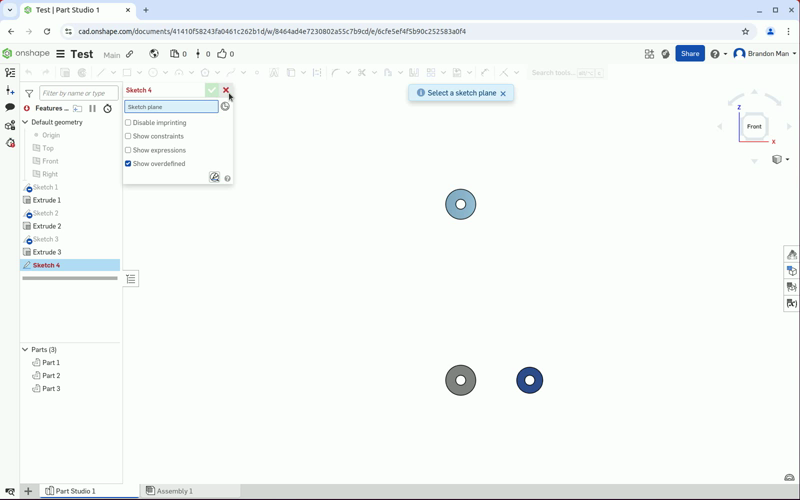
mouse_move(73, 163)
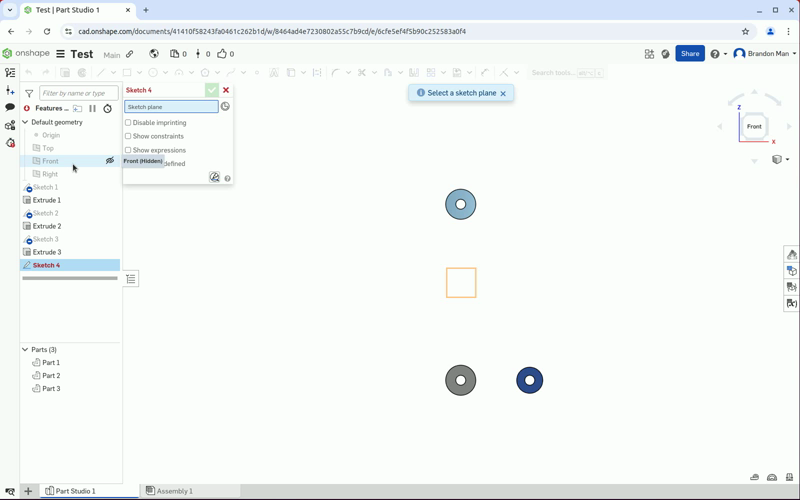
click(73, 163)
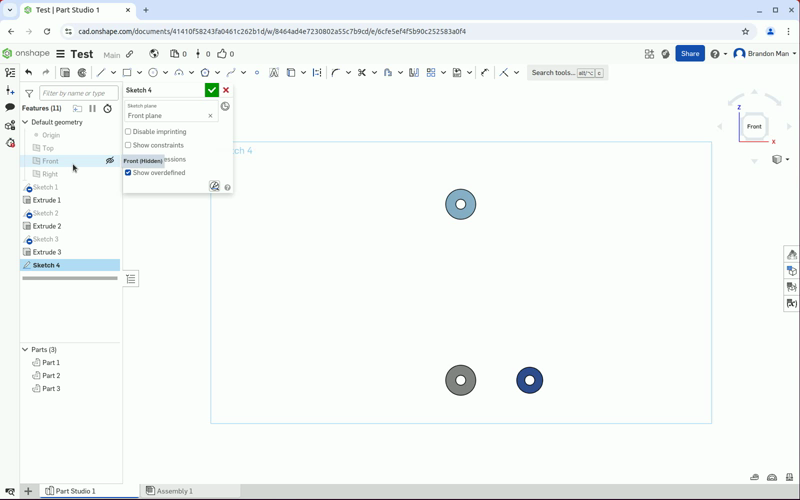
mouse_move(73, 352)
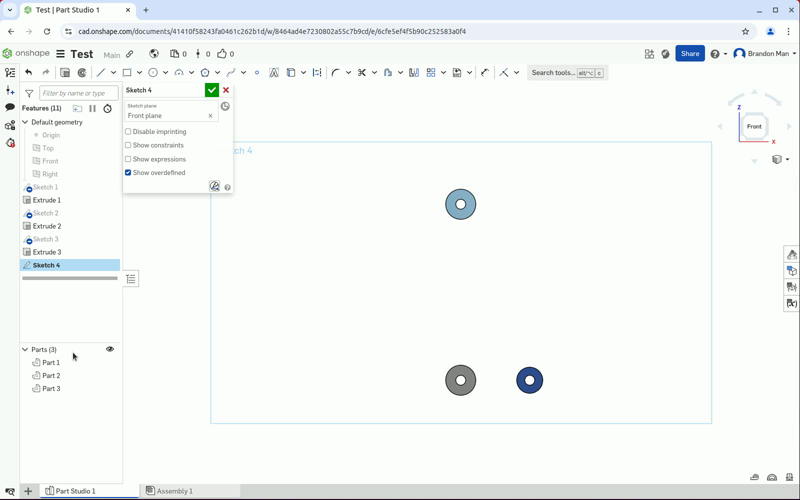
key(y)
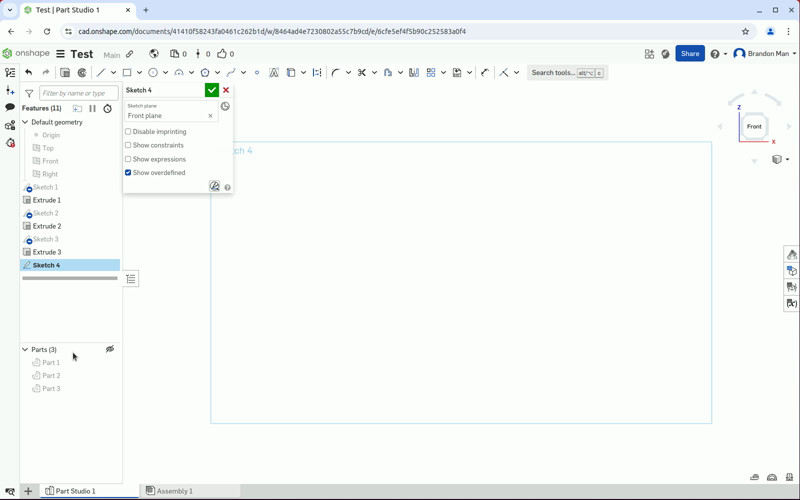
key(c)
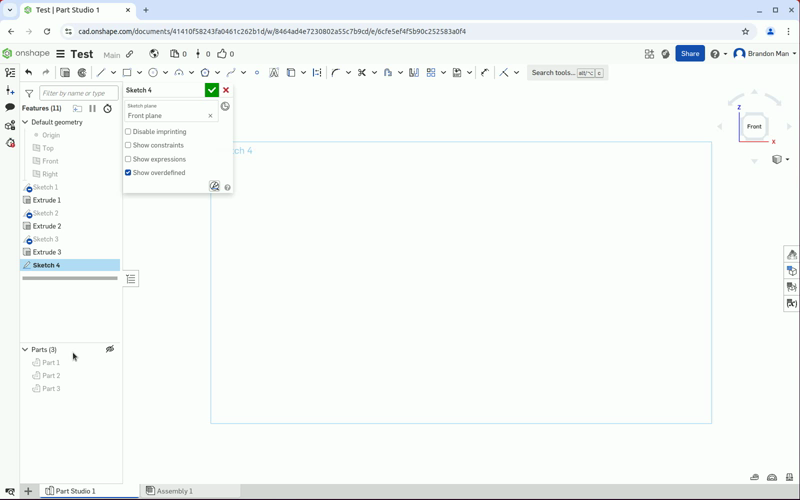
key_down(shift)
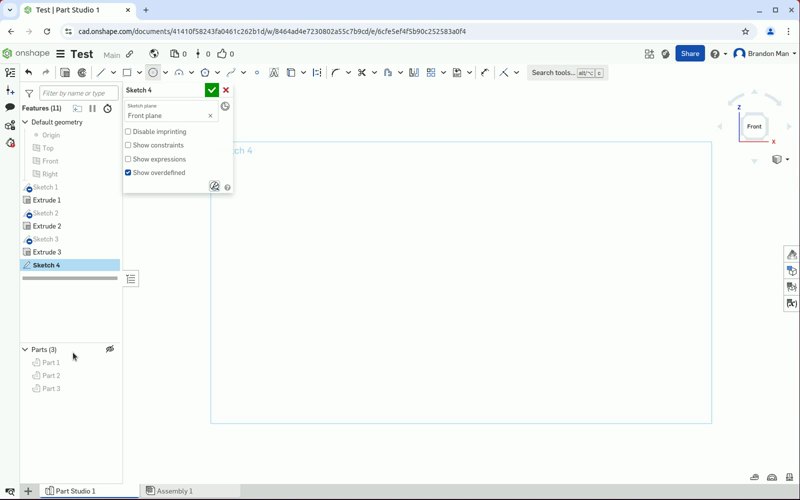
mouse_move(461, 282)
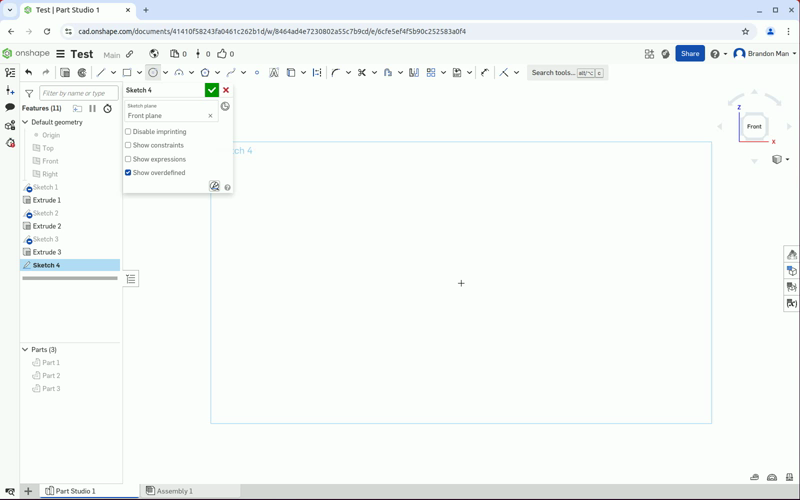
click(461, 282)
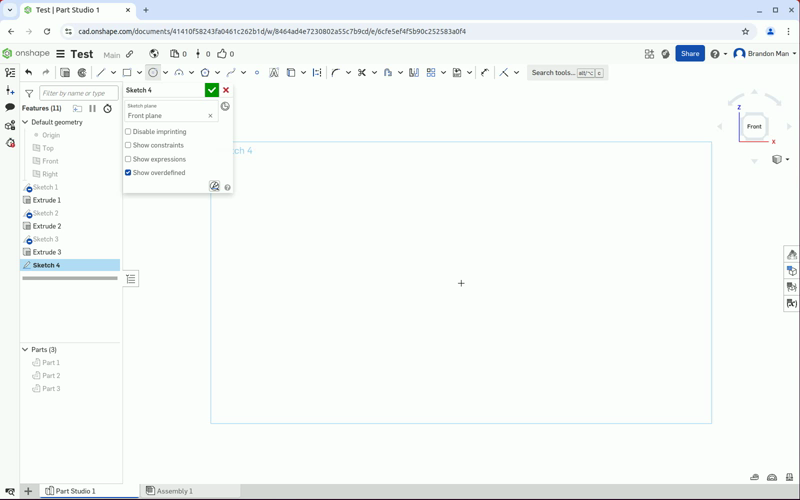
key_up(shift)
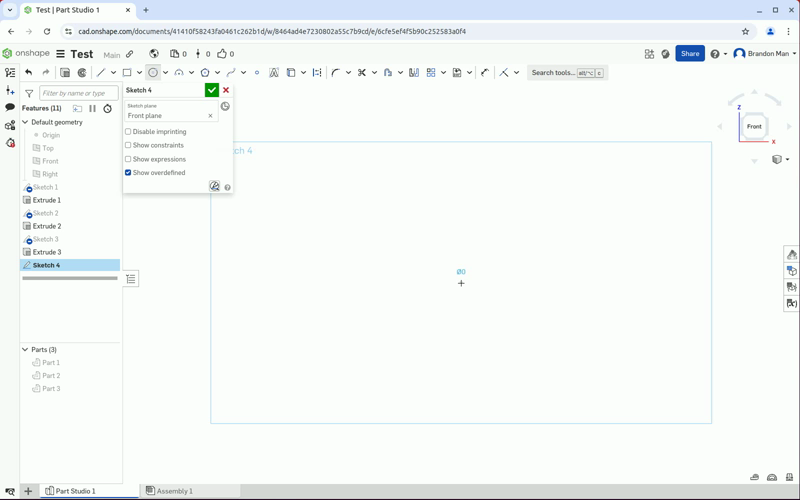
mouse_move(486, 282)
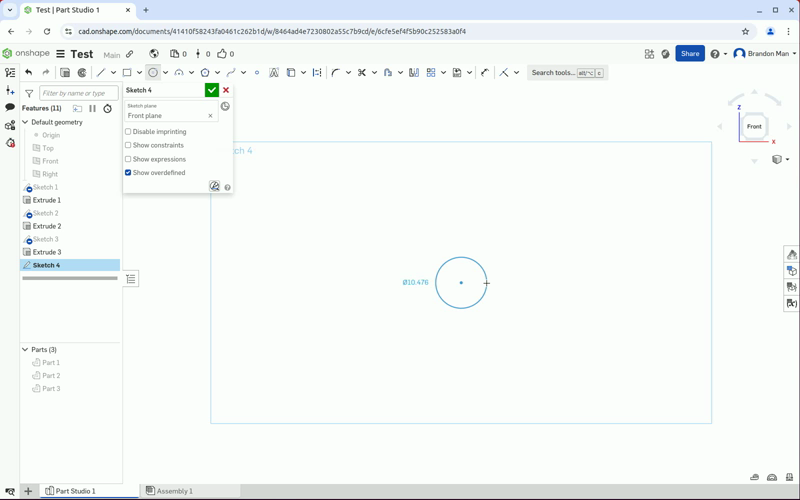
click(486, 282)
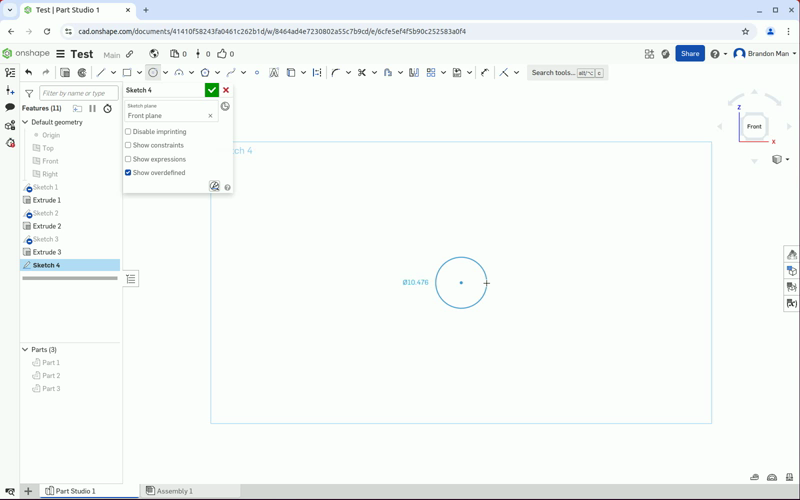
key(esc)
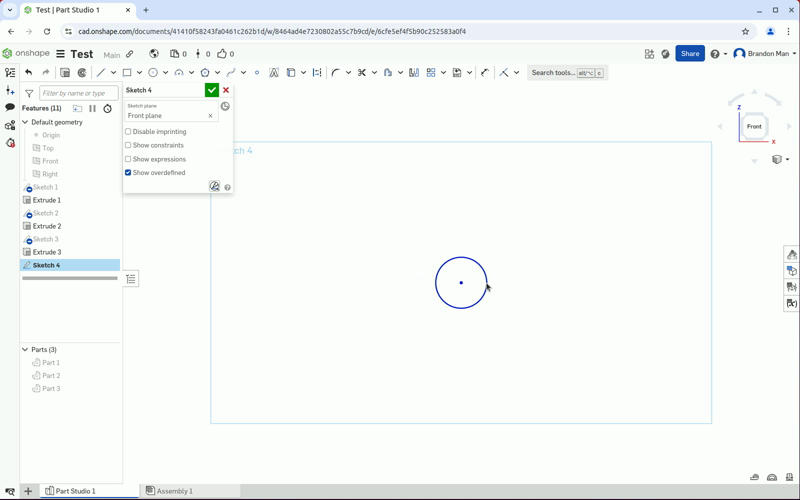
key(c)
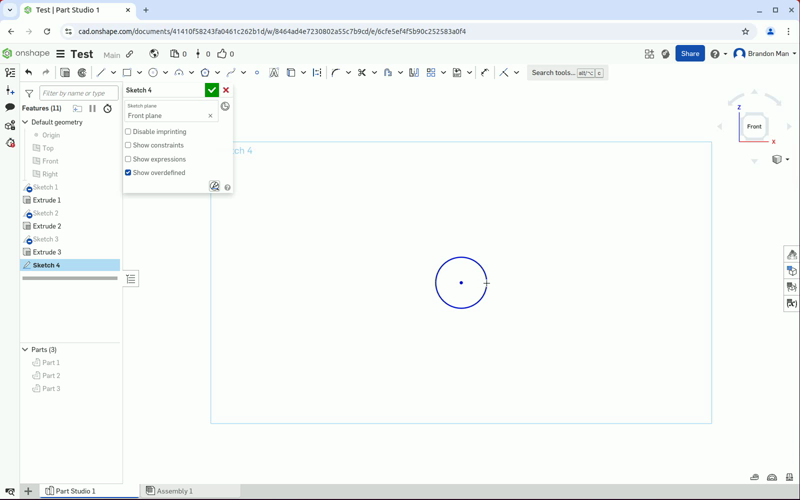
key_down(shift)
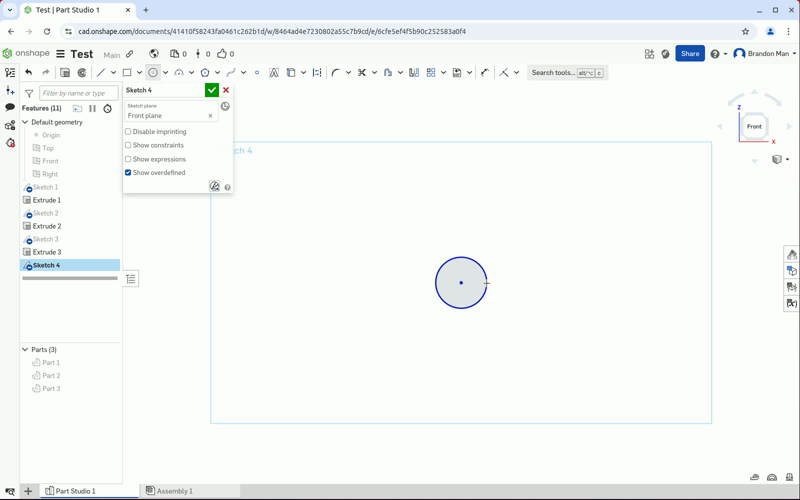
mouse_move(461, 282)
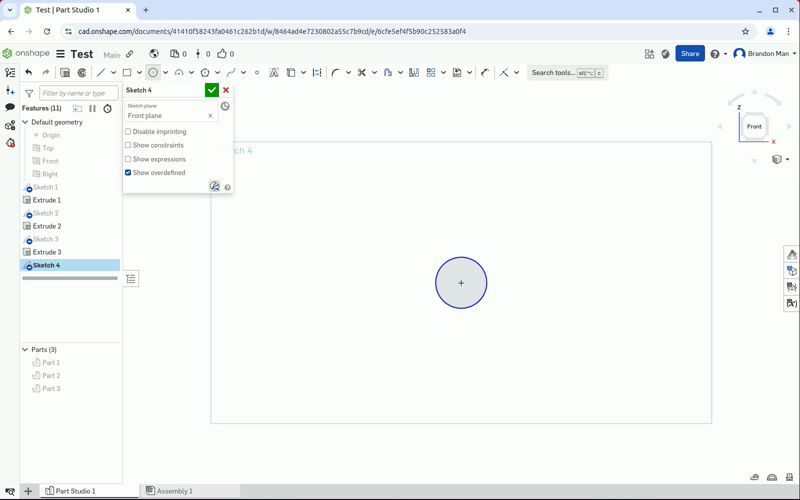
click(461, 282)
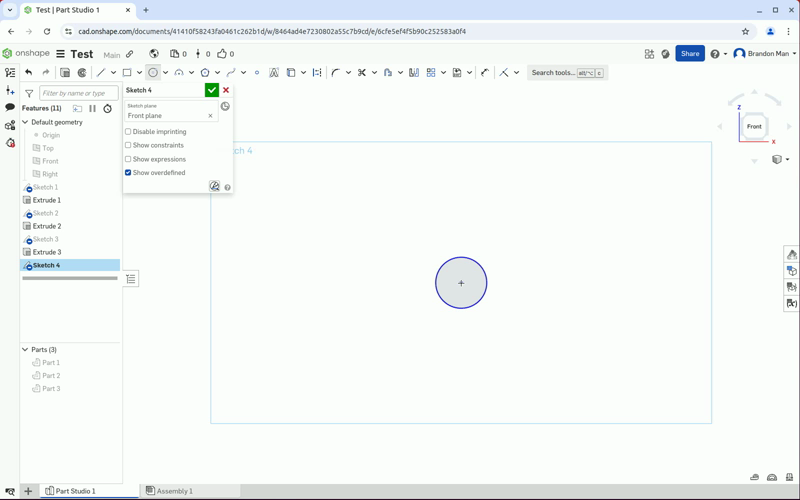
key_up(shift)
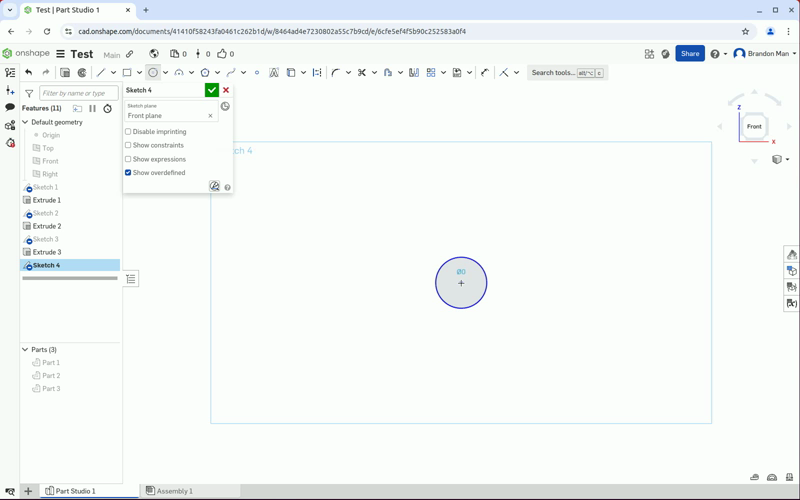
mouse_move(466, 282)
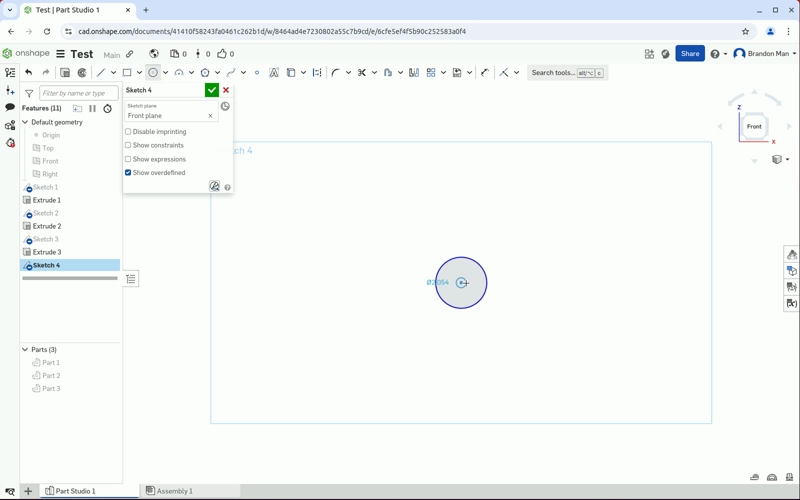
click(466, 282)
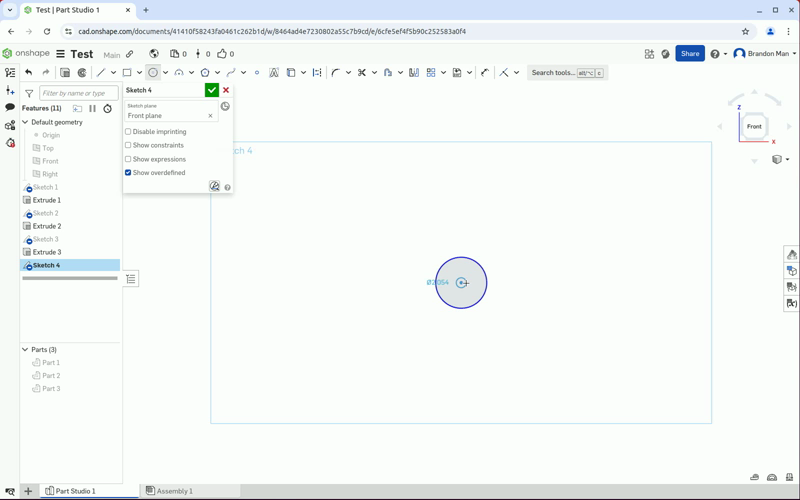
key(esc)
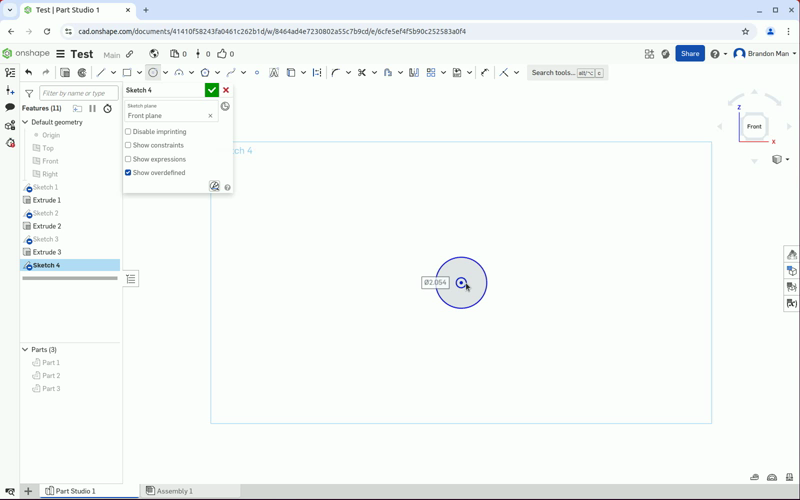
mouse_move(475, 298)
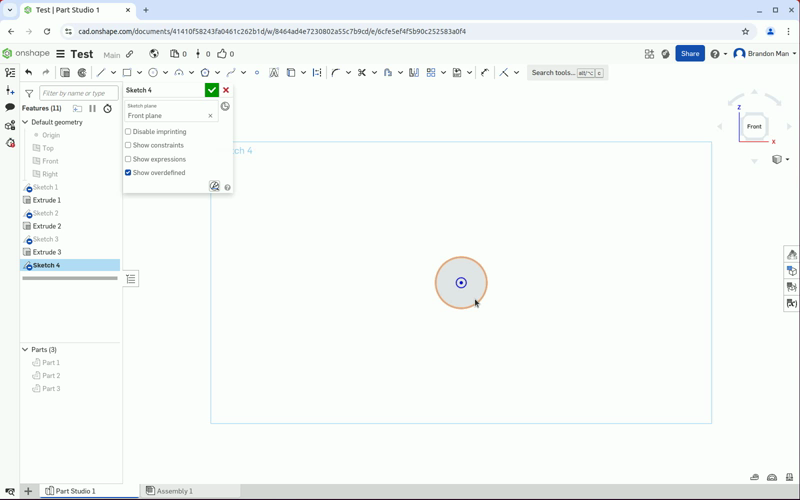
click(475, 298)
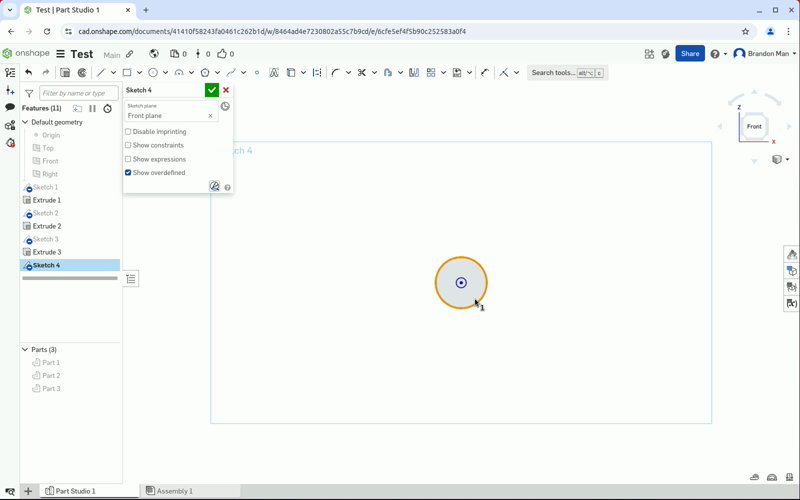
mouse_move(73, 352)
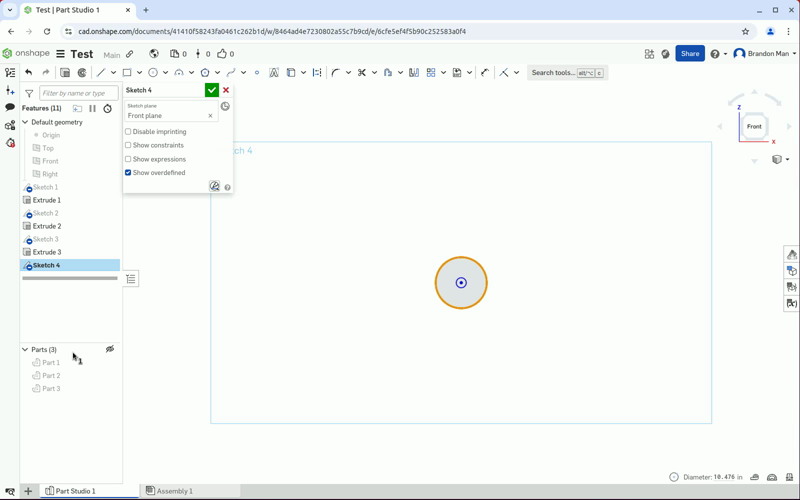
key(shift+y)
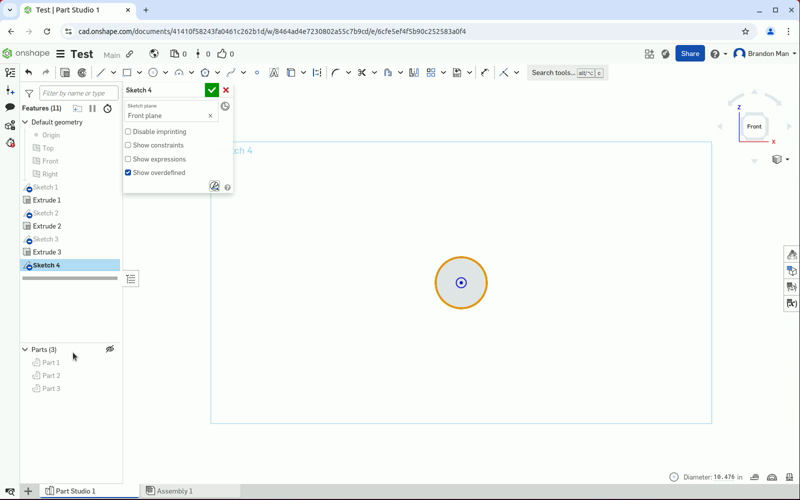
key(shift+e)
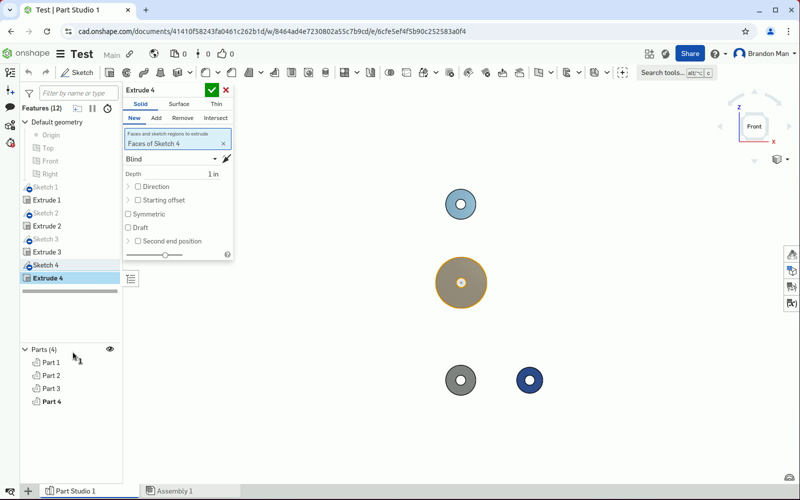
mouse_move(143, 106)
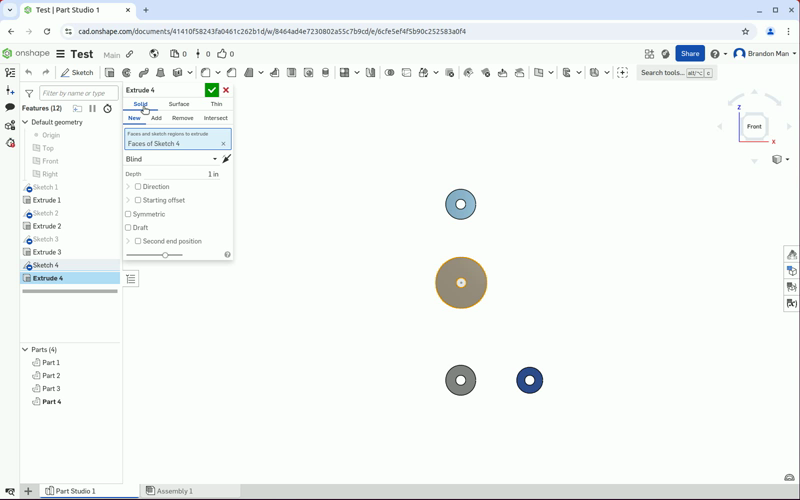
click(143, 106)
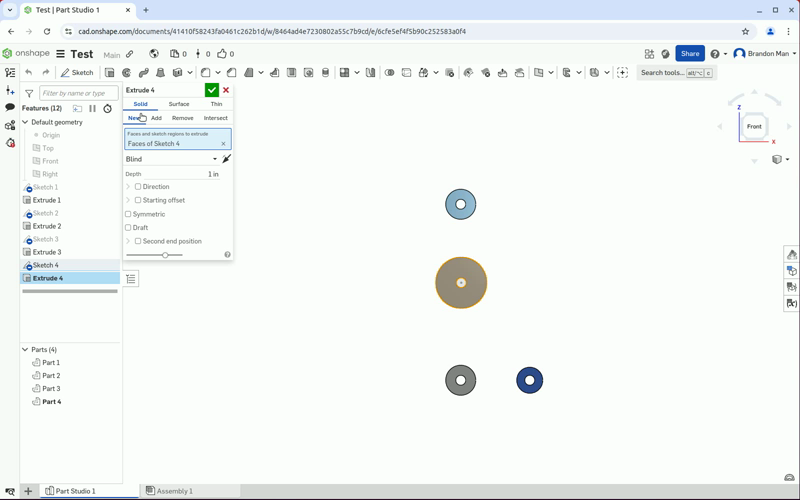
mouse_move(137, 120)
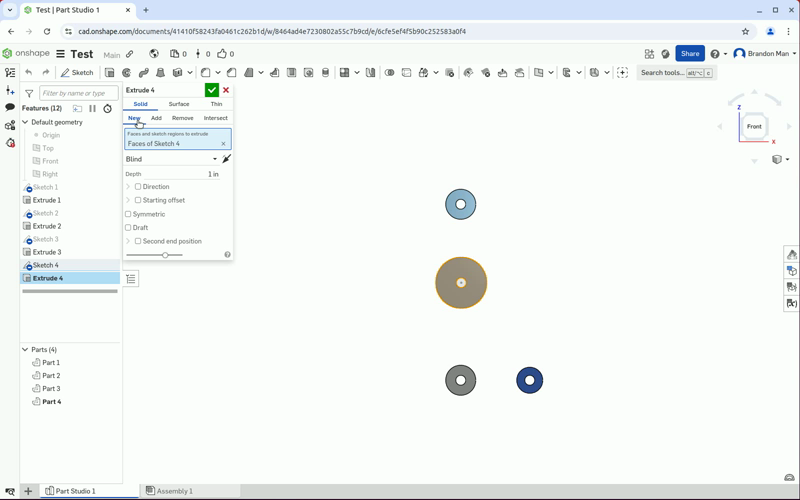
click(137, 120)
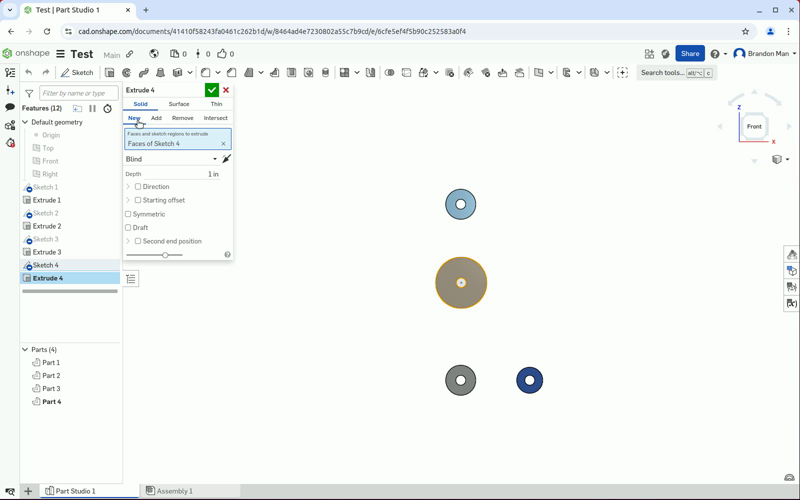
key(tab, 4)
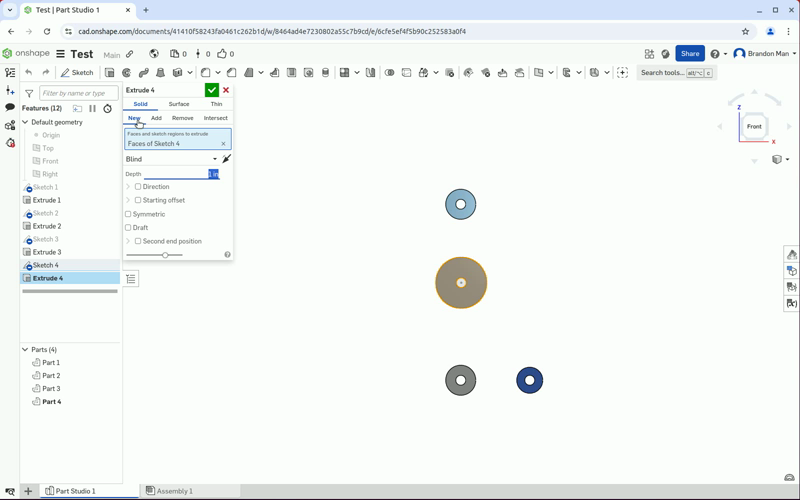
text(0.963)
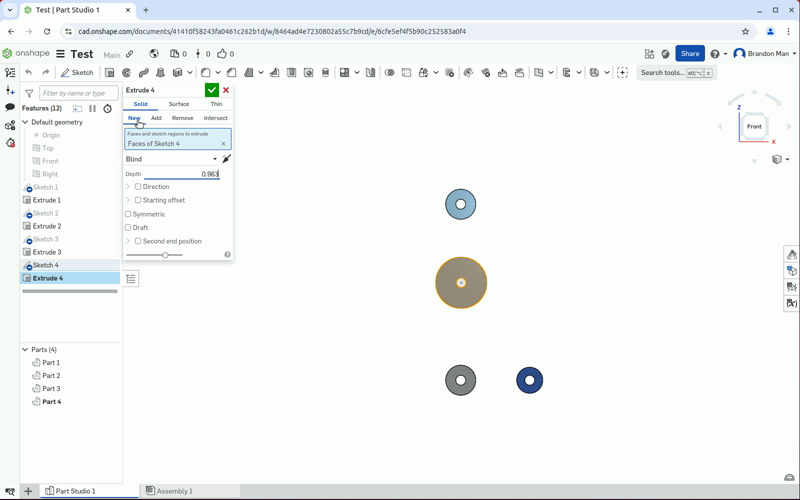
key(enter)
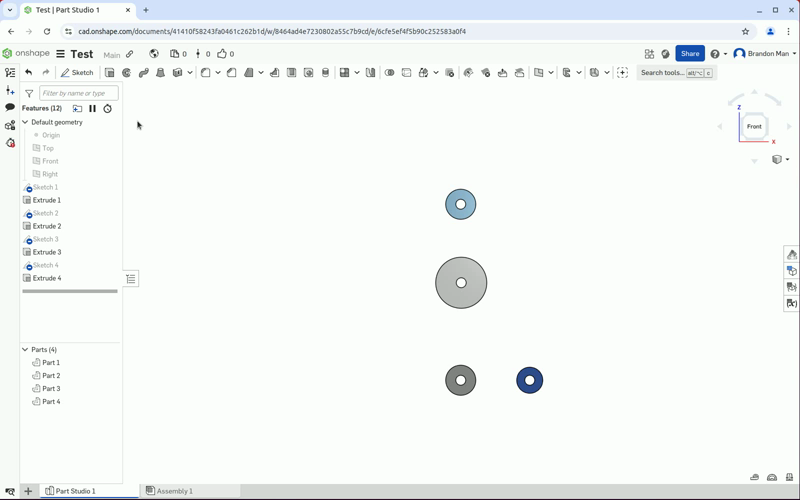
key(shift+h)
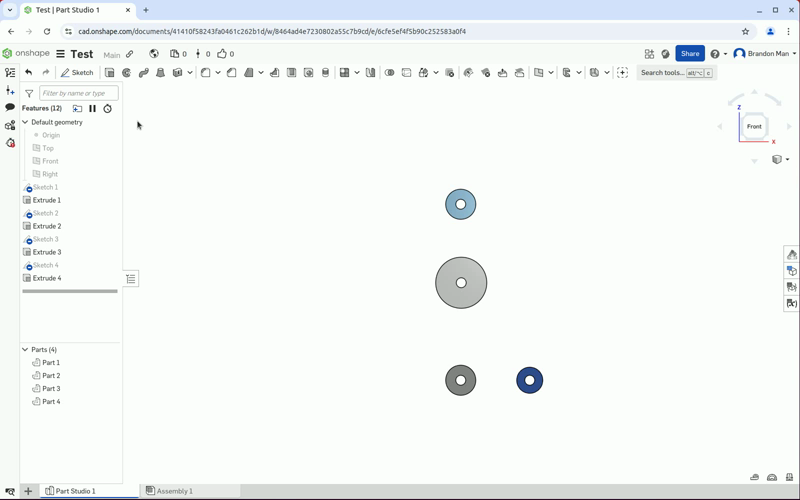
key(shift+h)
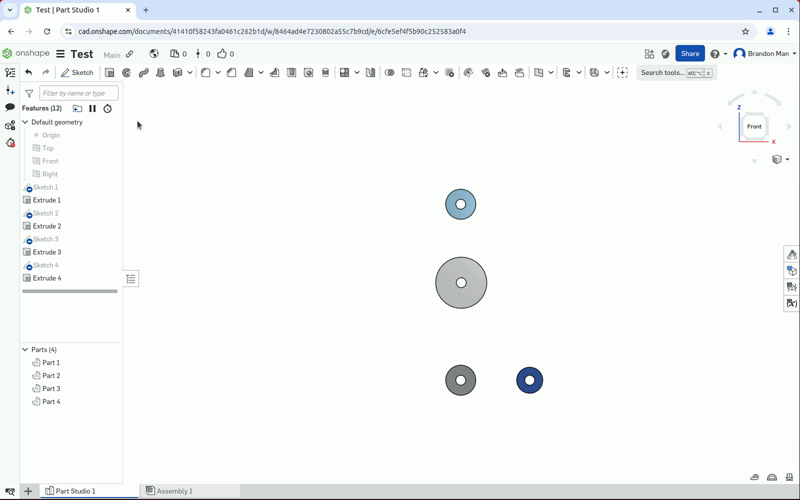
mouse_move(73, 189)
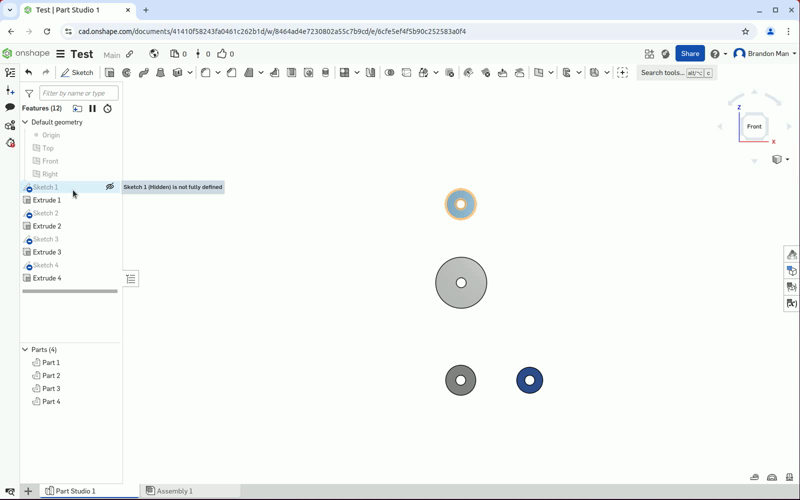
click(73, 189)
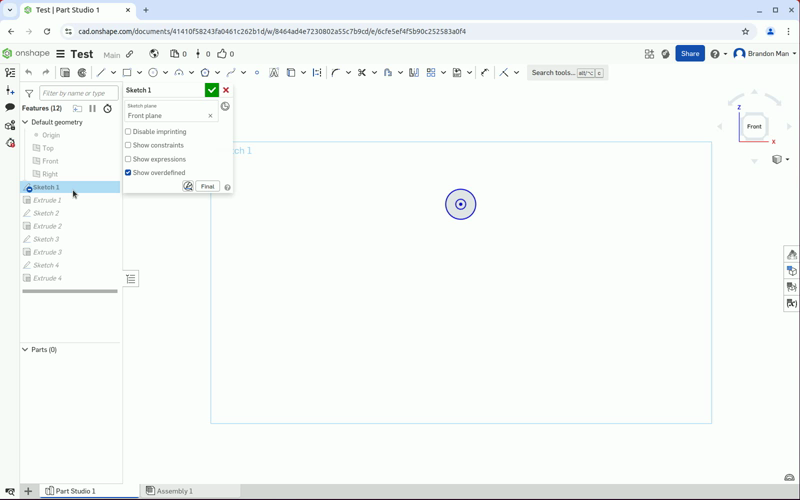
mouse_move(229, 92)
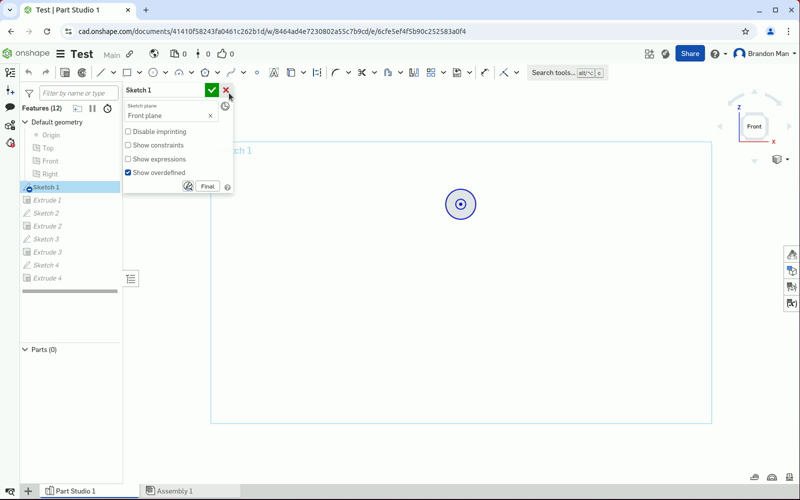
click(229, 92)
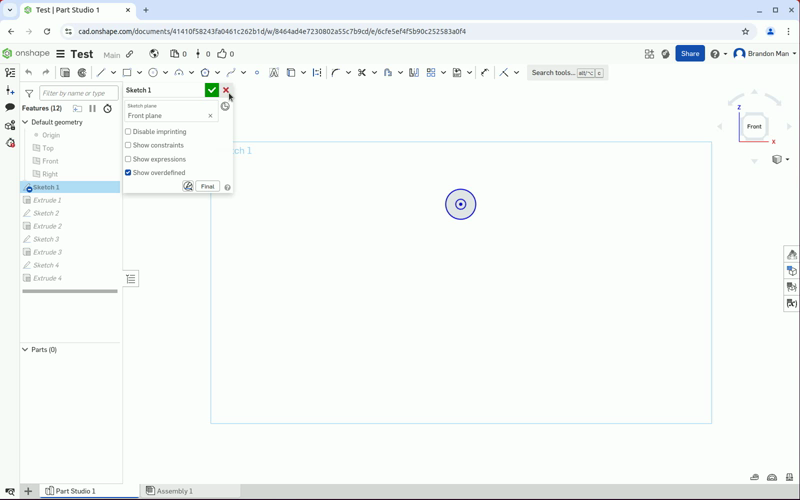
key(shift+s)
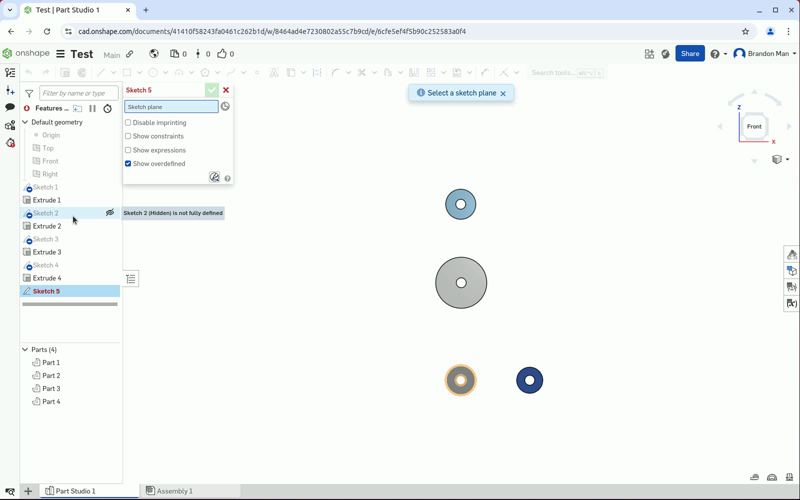
scroll(3)
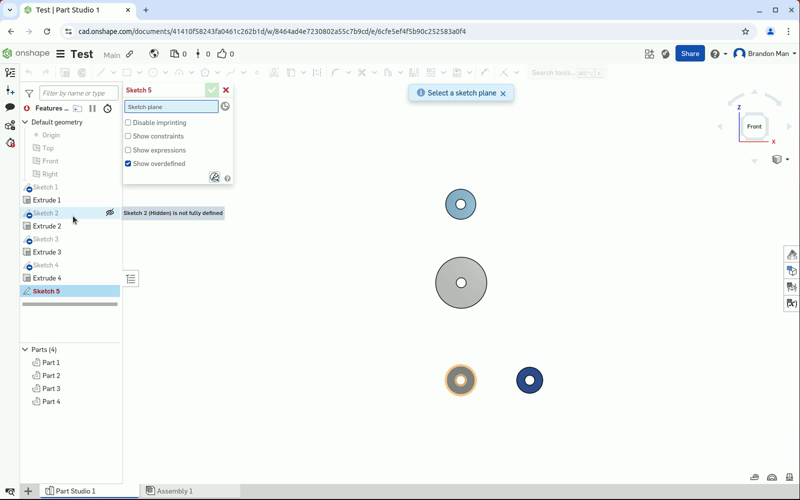
mouse_move(73, 163)
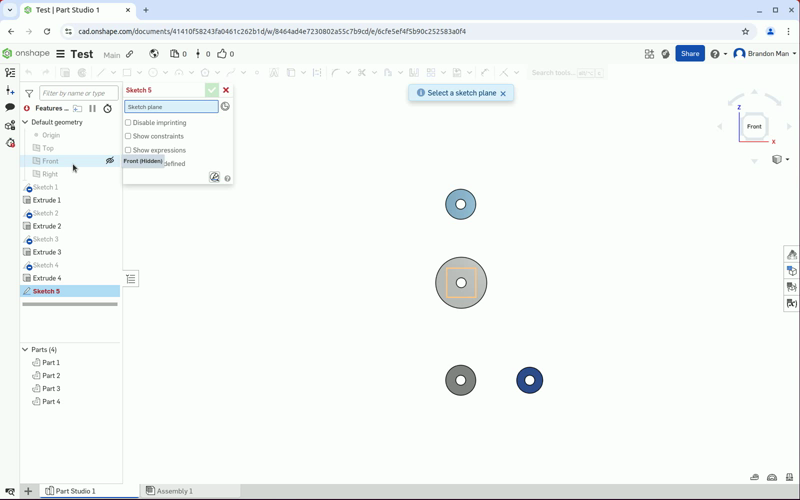
click(73, 163)
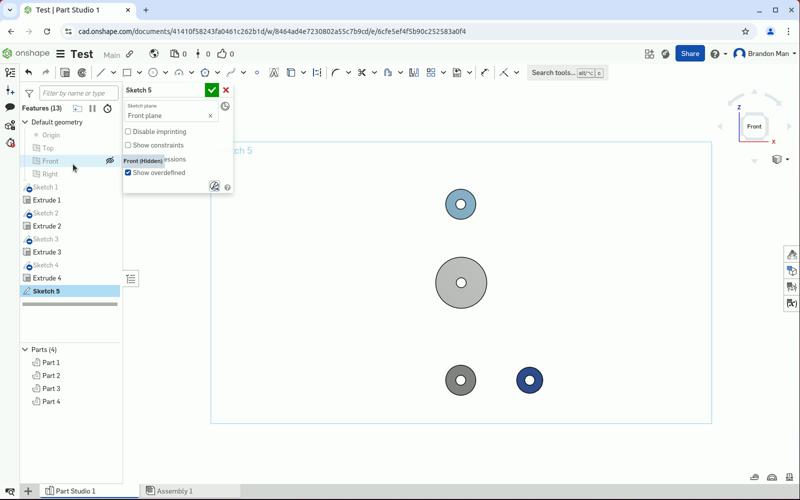
mouse_move(73, 352)
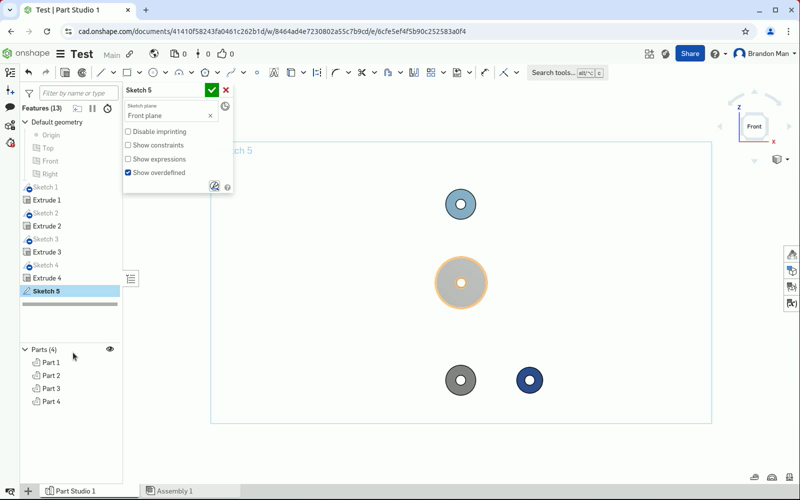
key(y)
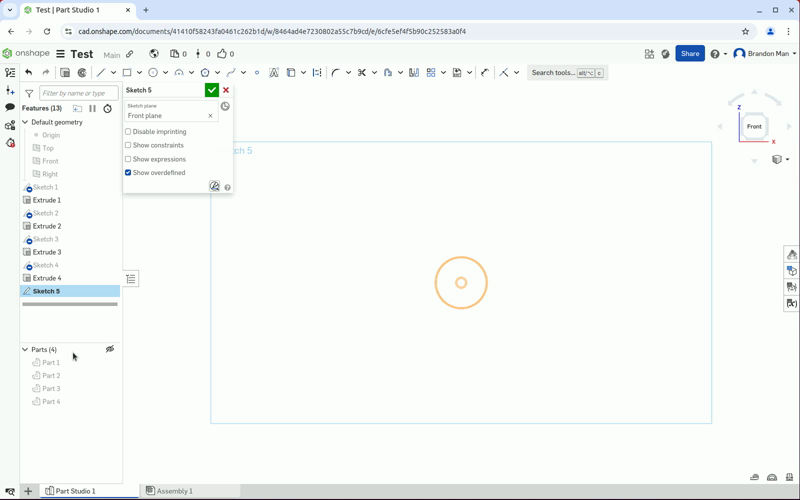
key(a)
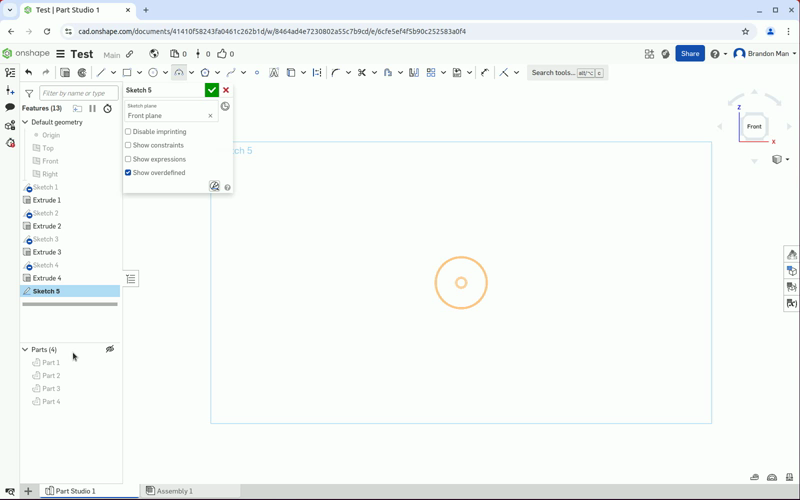
key_down(shift)
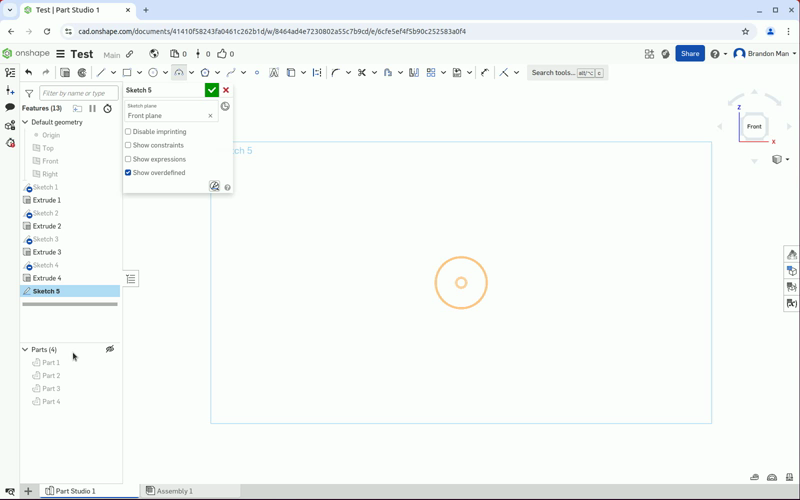
mouse_move(436, 279)
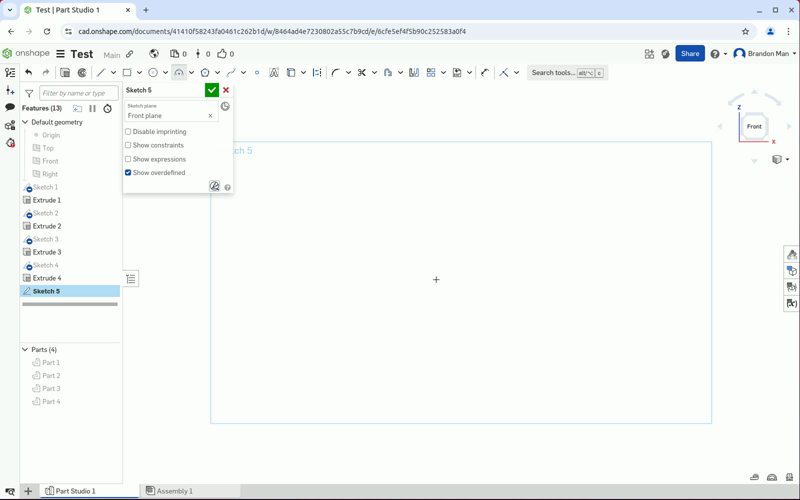
click(436, 279)
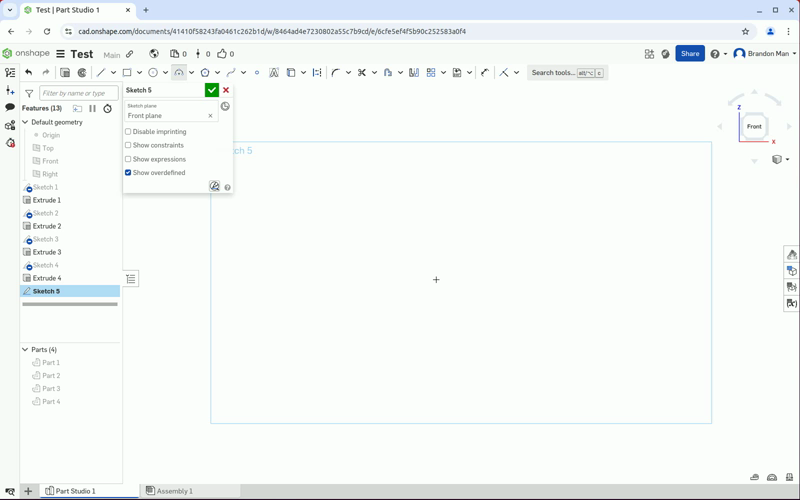
key_up(shift)
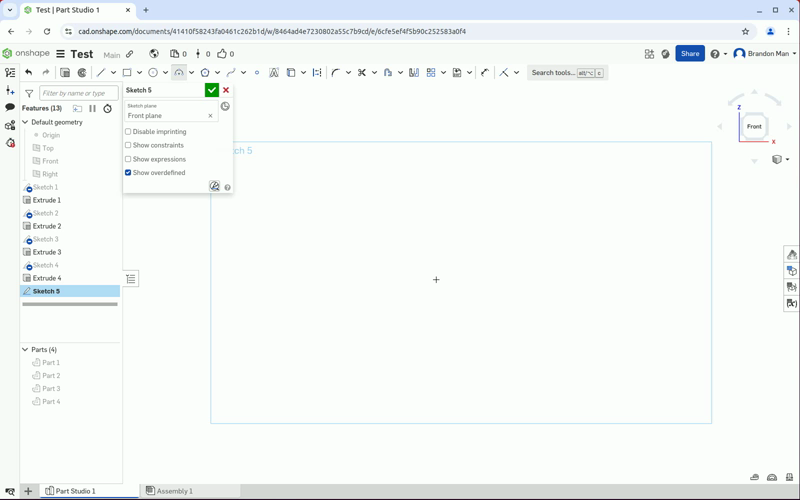
key_down(shift)
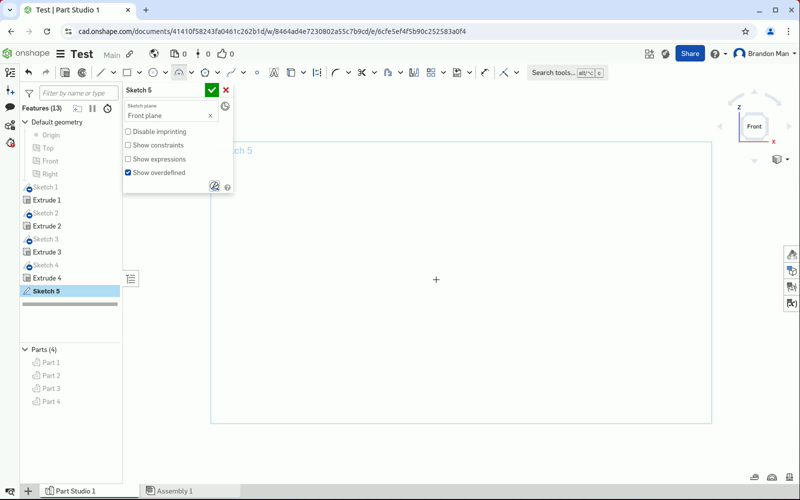
mouse_move(485, 279)
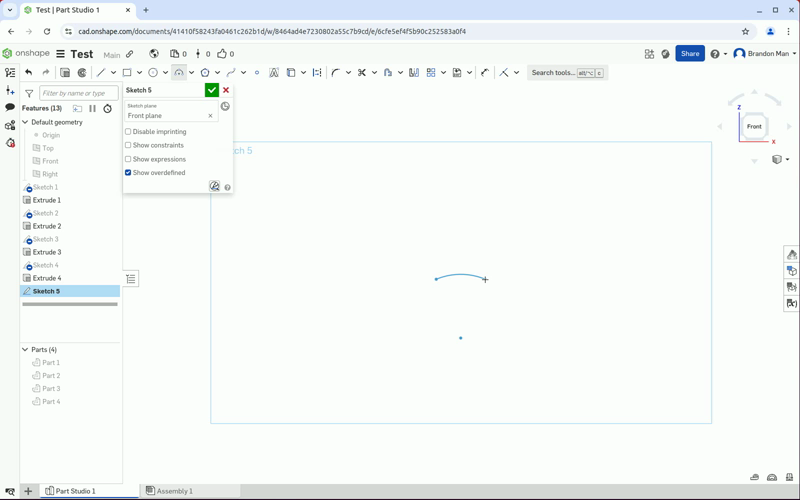
click(485, 279)
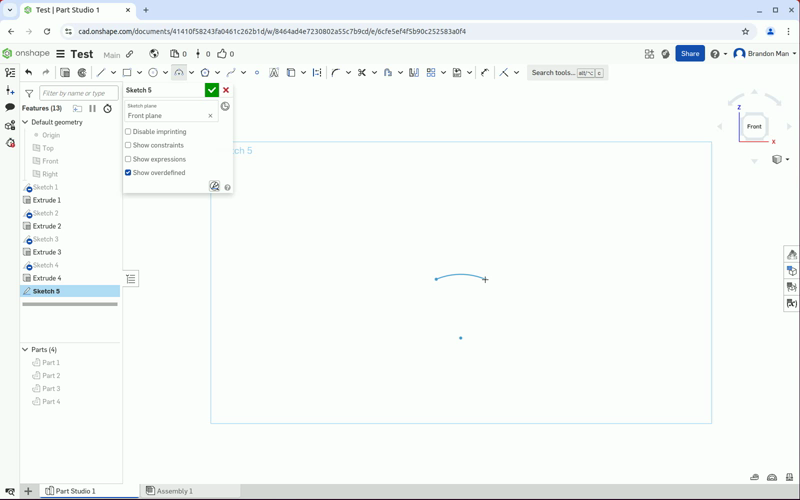
mouse_move(460, 257)
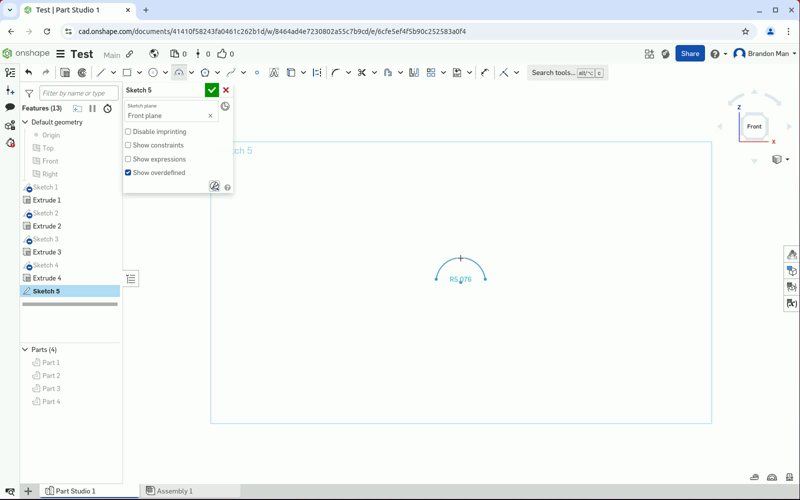
click(460, 257)
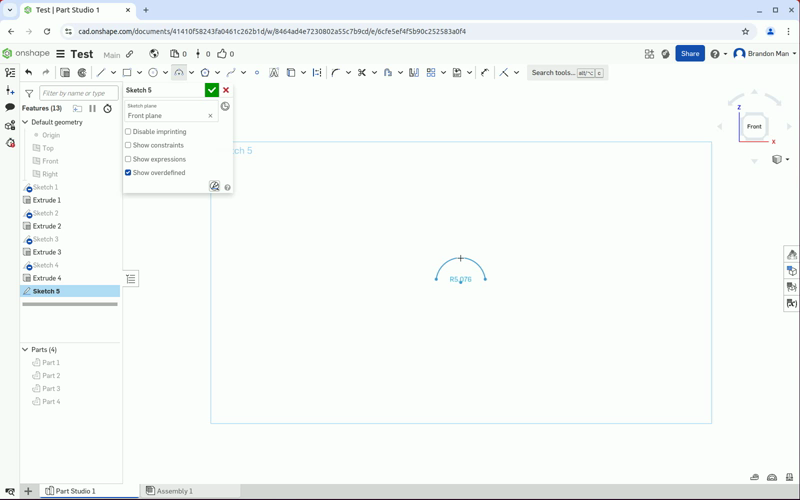
key_up(shift)
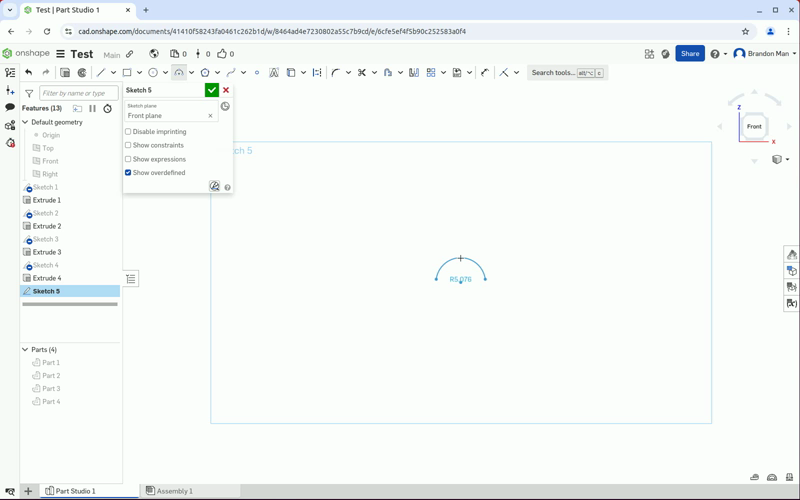
key(esc)
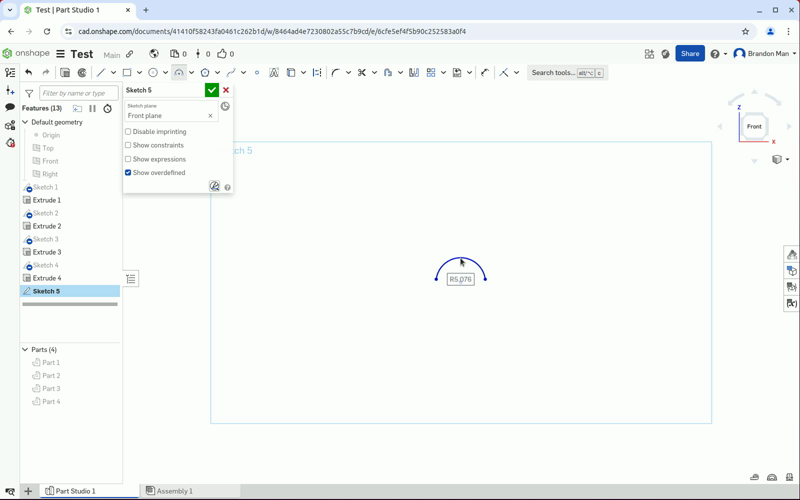
key(l)
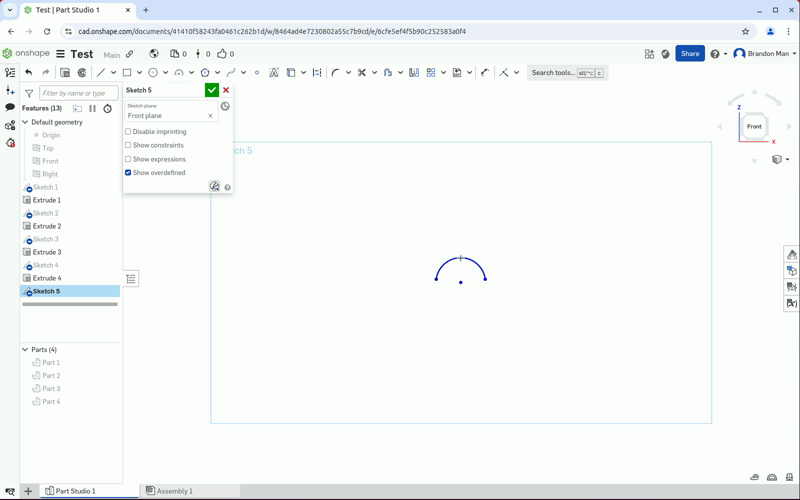
mouse_move(485, 279)
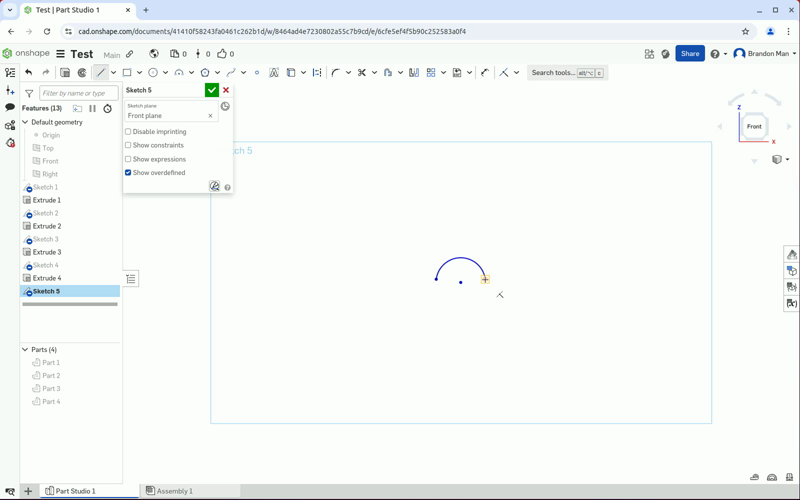
click(485, 279)
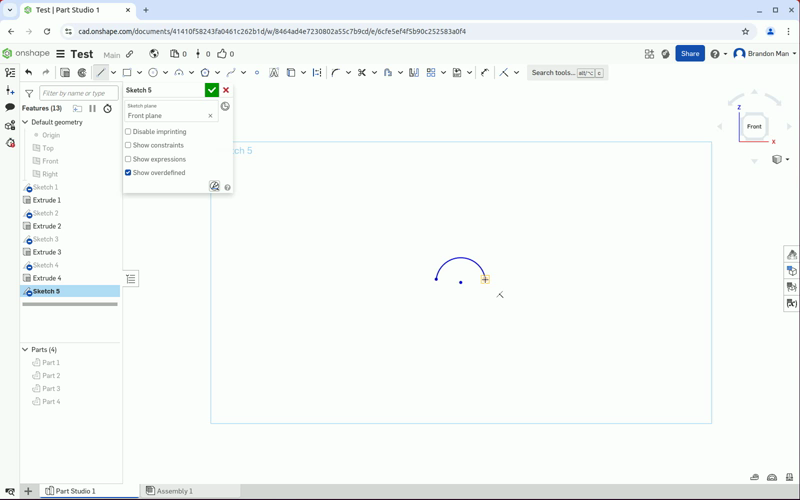
key_down(shift)
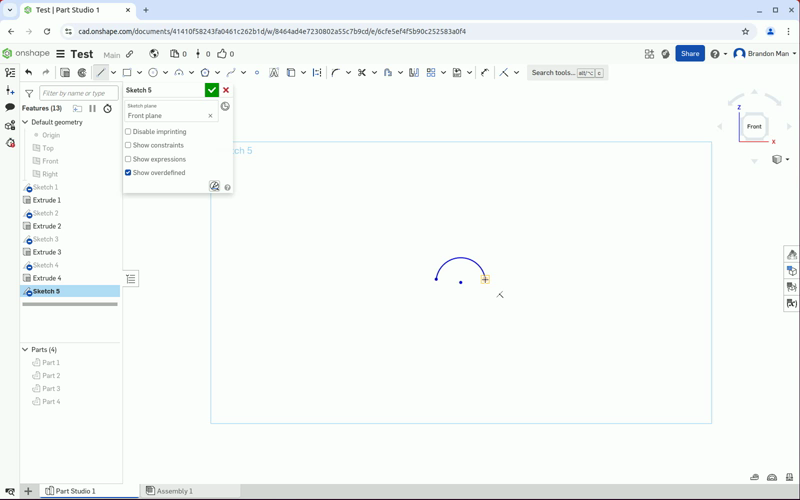
mouse_move(475, 201)
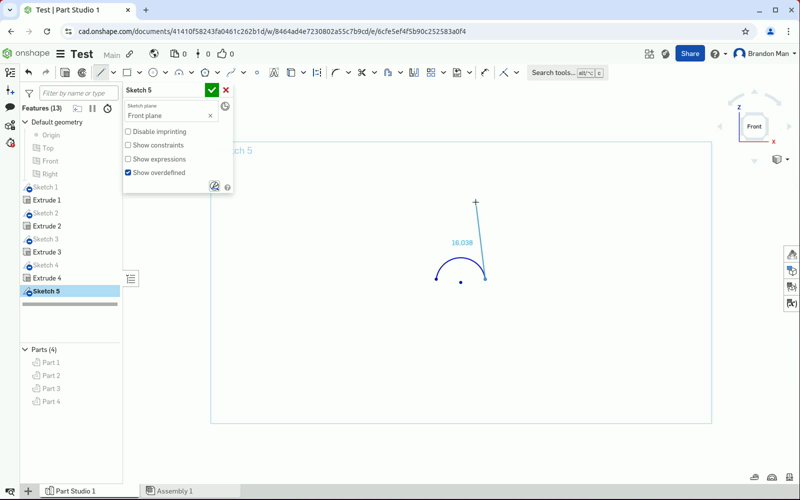
click(475, 201)
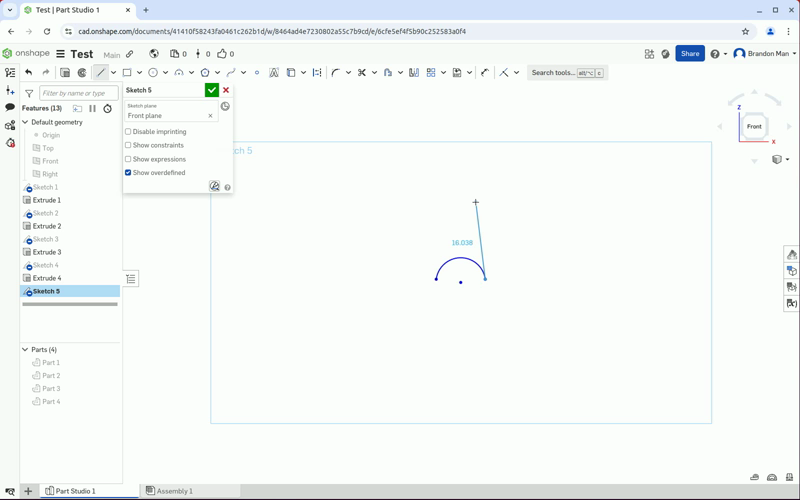
key_up(shift)
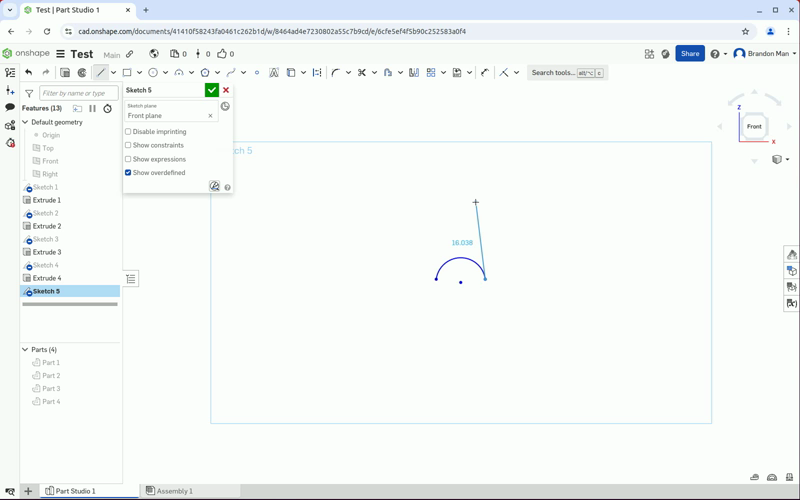
key(esc)
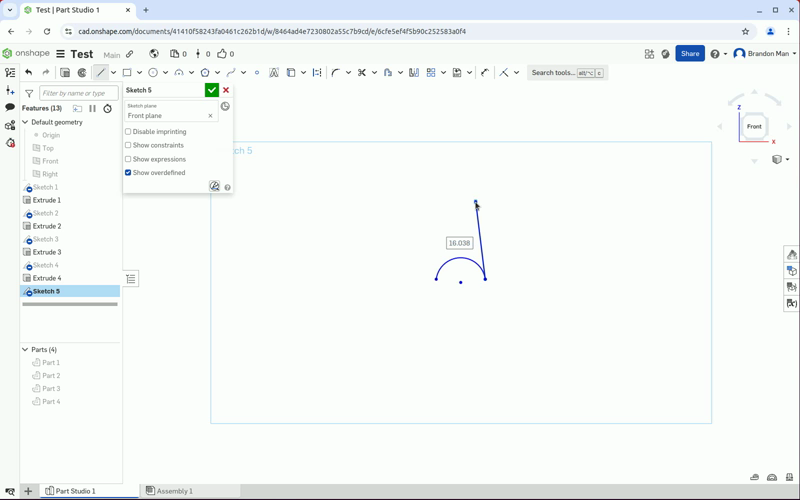
key(a)
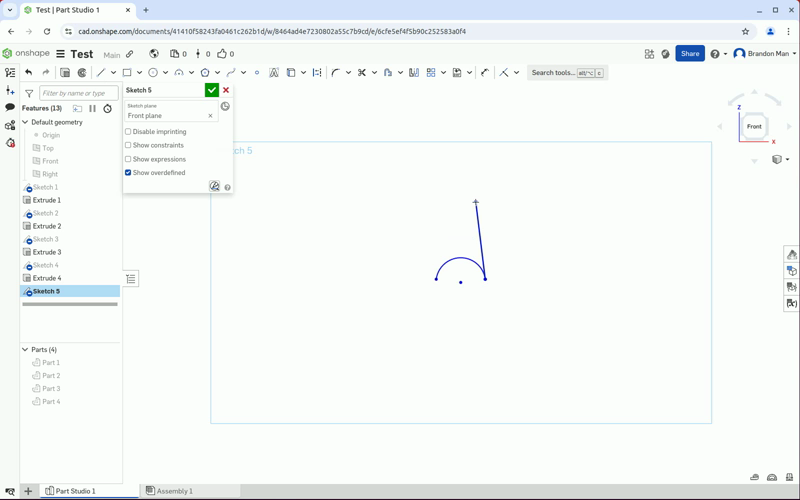
mouse_move(475, 201)
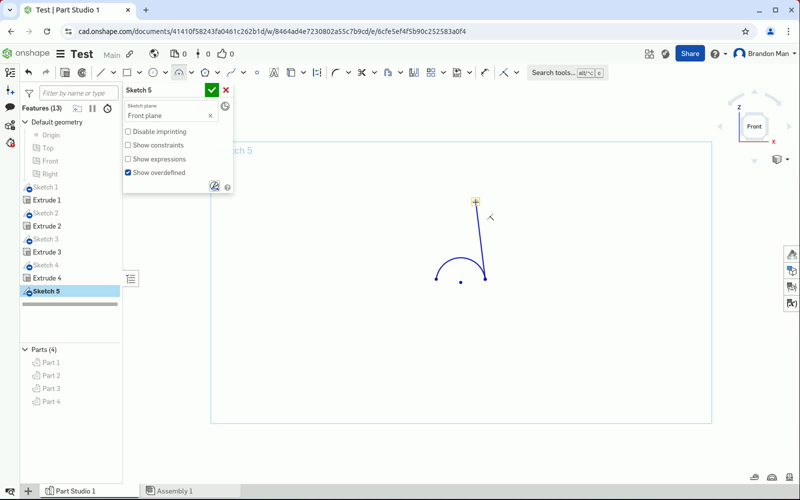
click(475, 201)
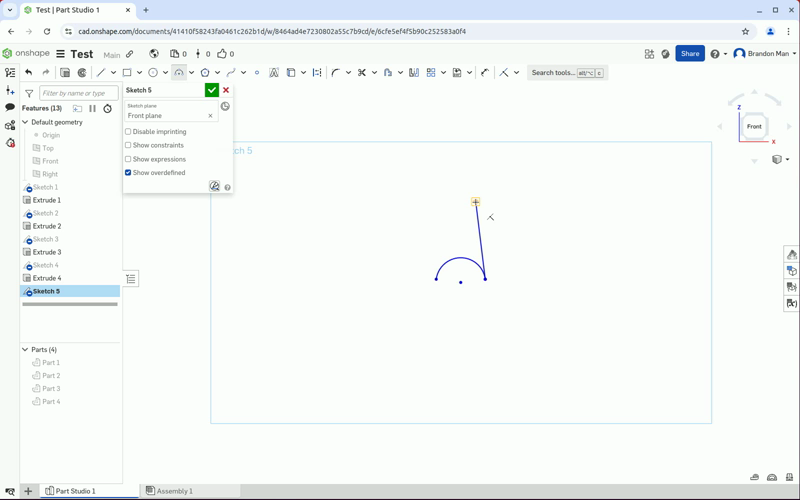
key_down(shift)
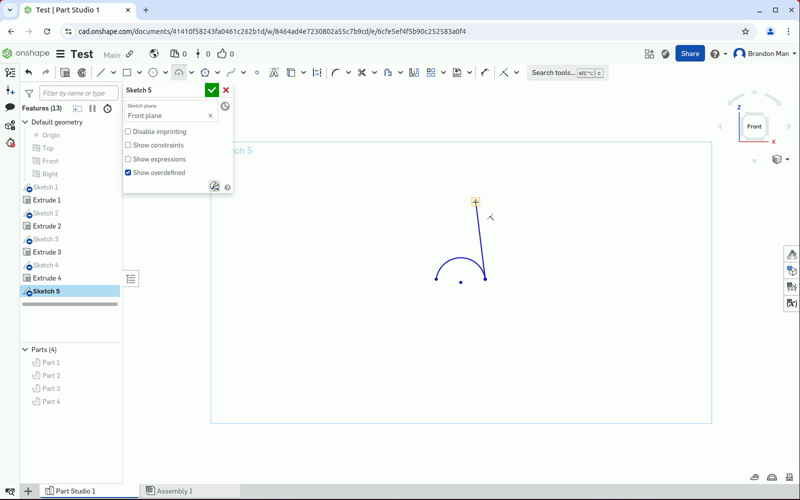
mouse_move(446, 201)
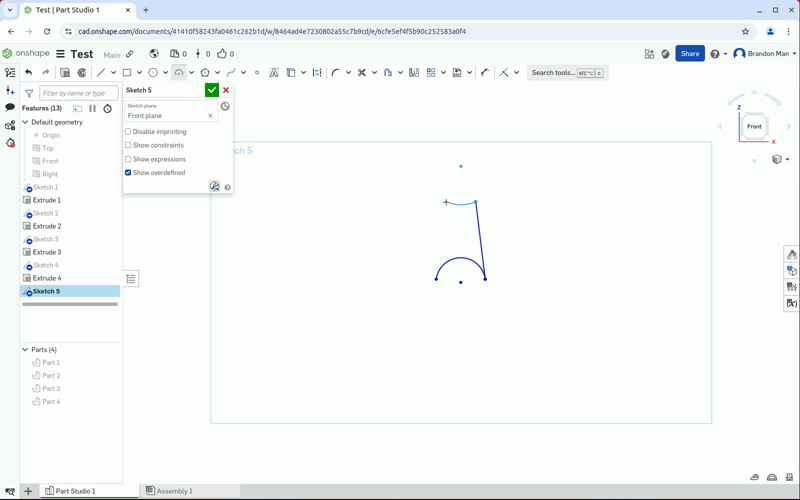
click(446, 201)
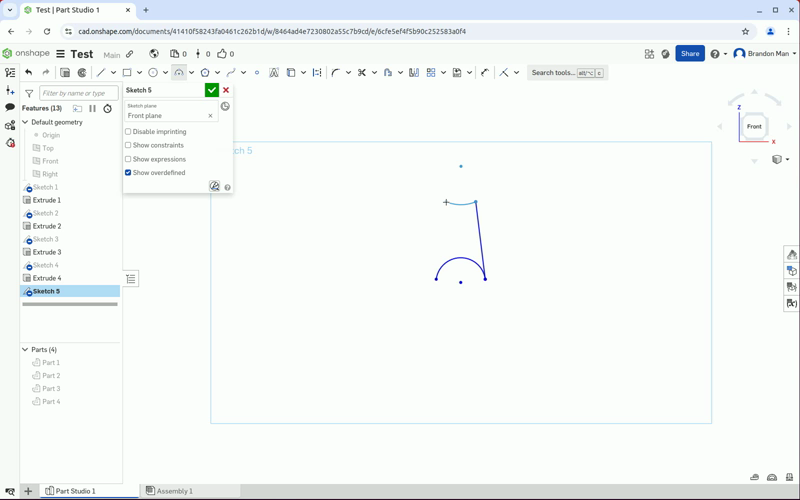
mouse_move(460, 218)
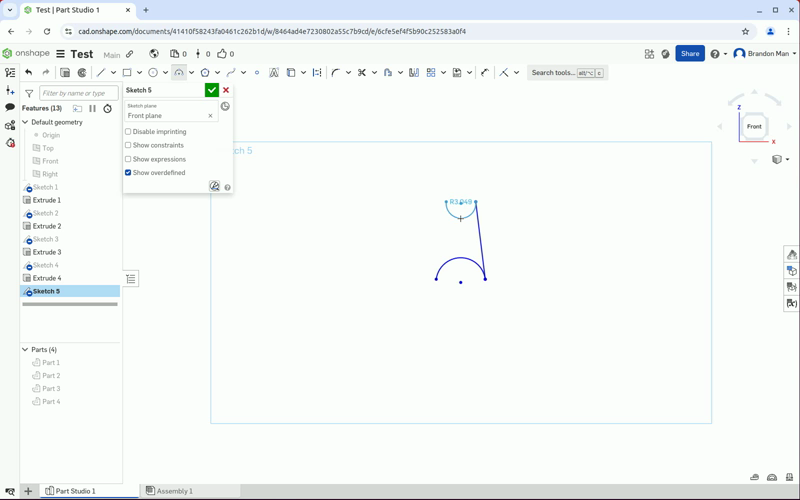
click(460, 218)
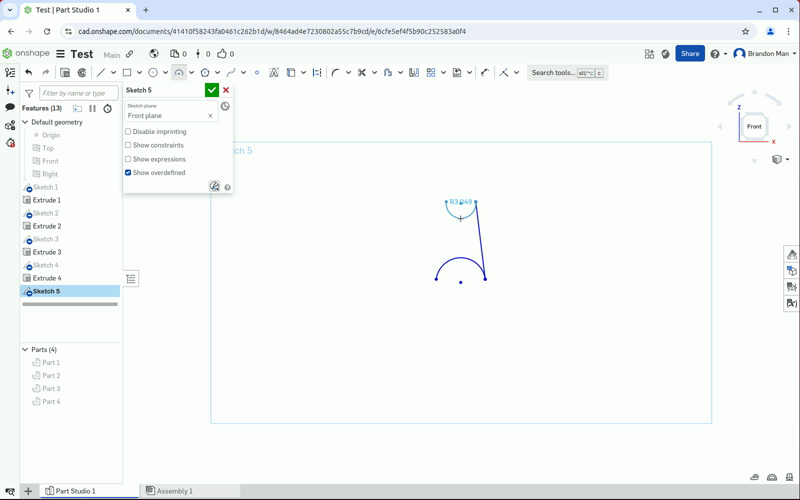
key_up(shift)
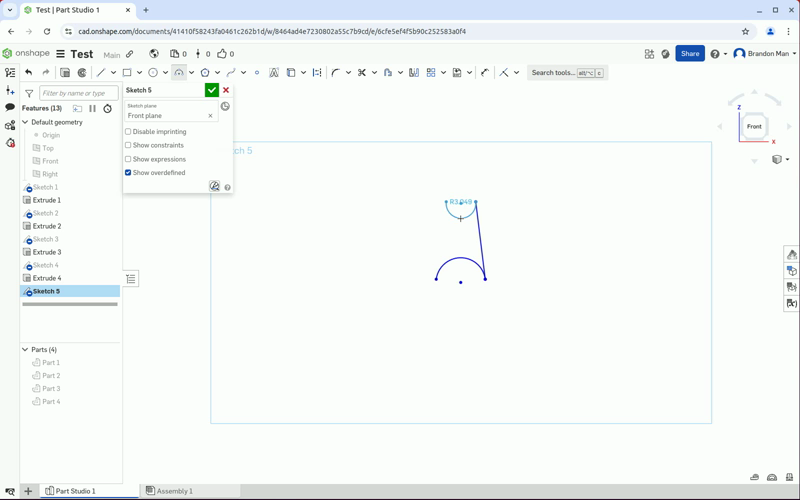
key(esc)
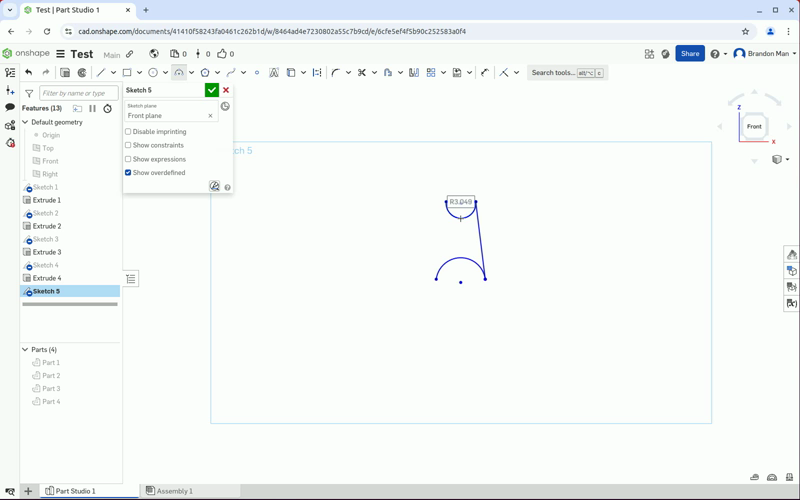
key(l)
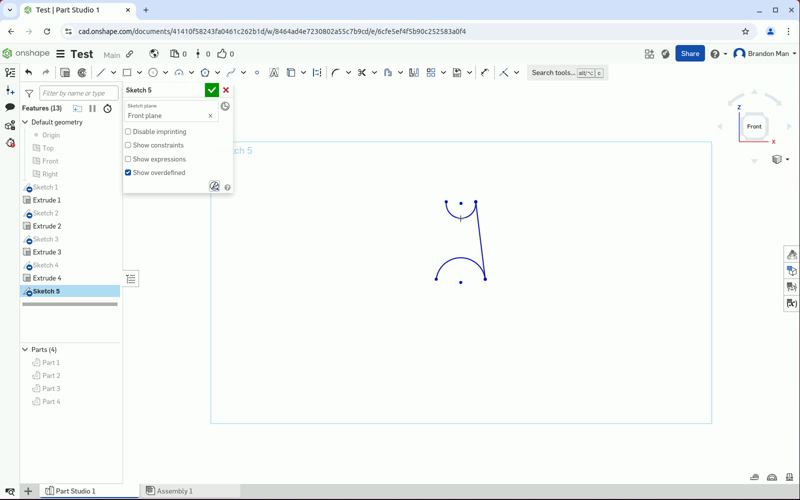
mouse_move(446, 201)
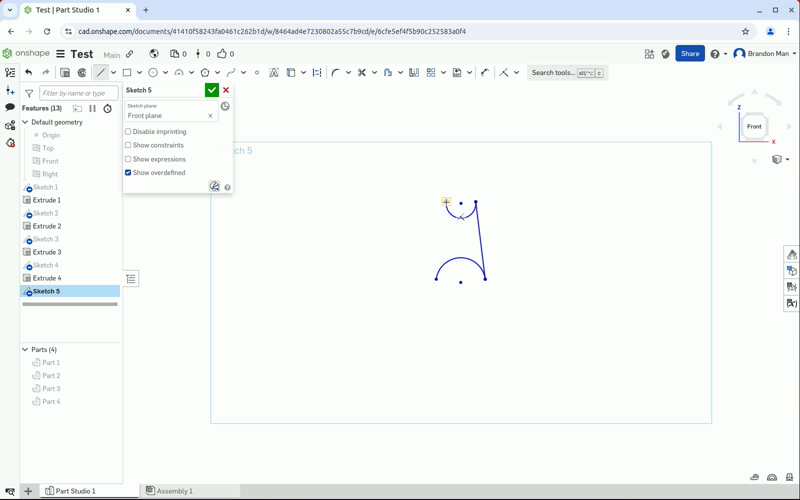
click(446, 201)
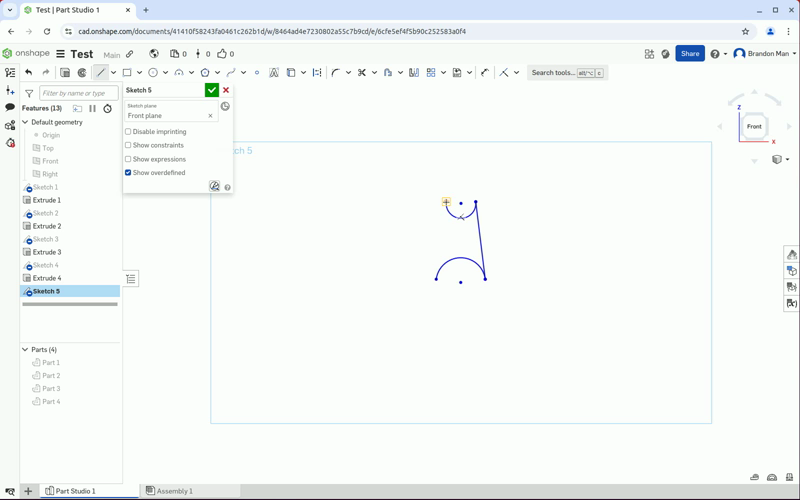
key_down(shift)
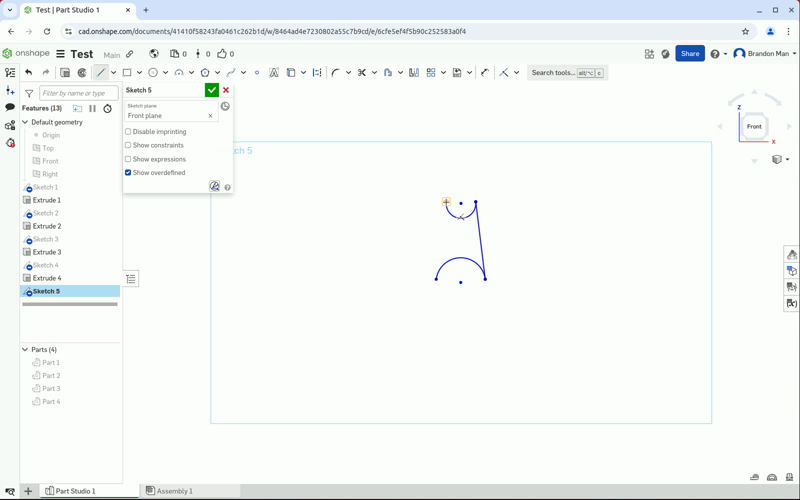
mouse_move(436, 279)
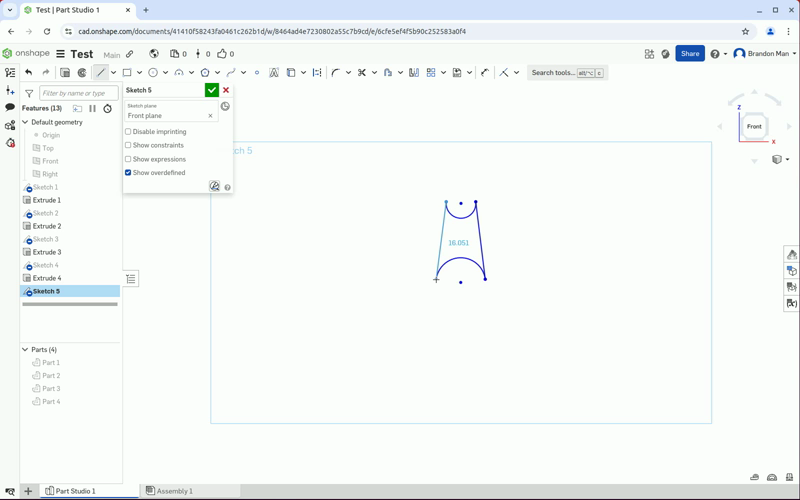
key_up(shift)
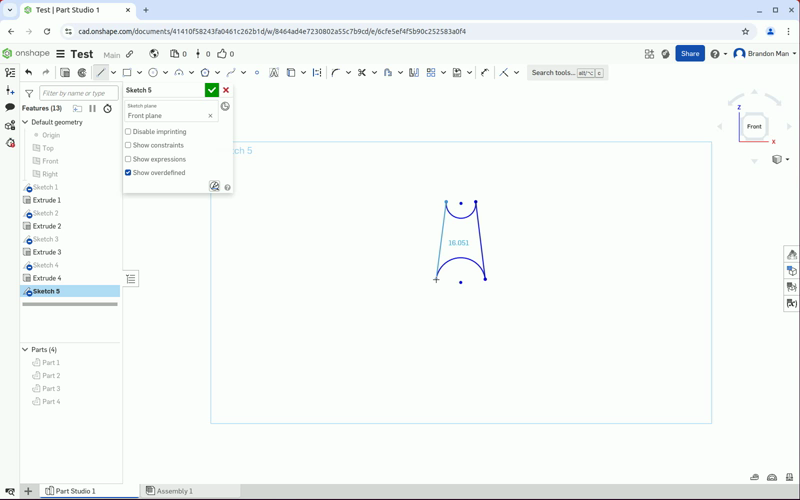
click(436, 279)
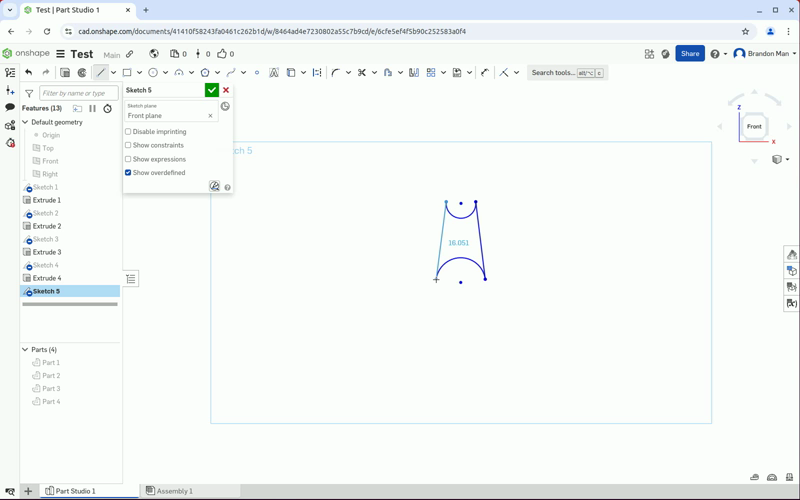
key(esc)
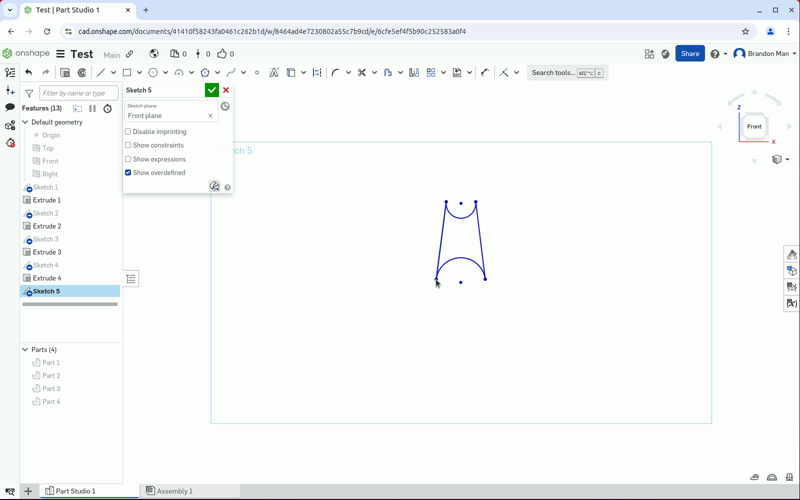
key(c)
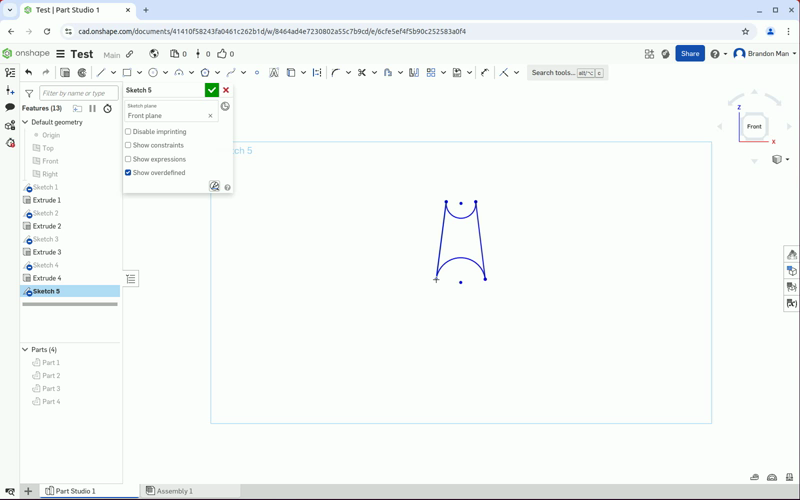
key_down(shift)
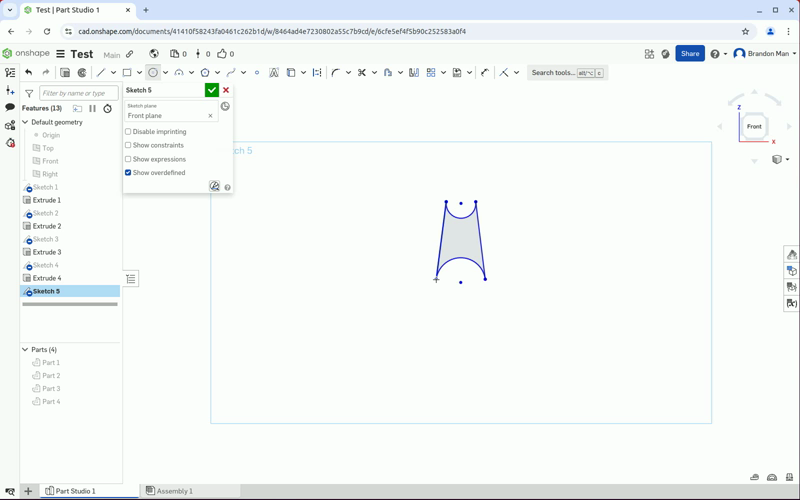
mouse_move(458, 225)
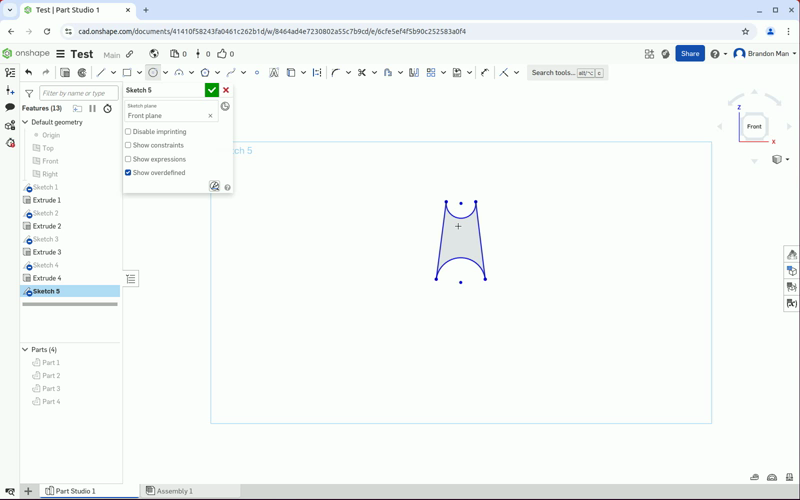
click(458, 225)
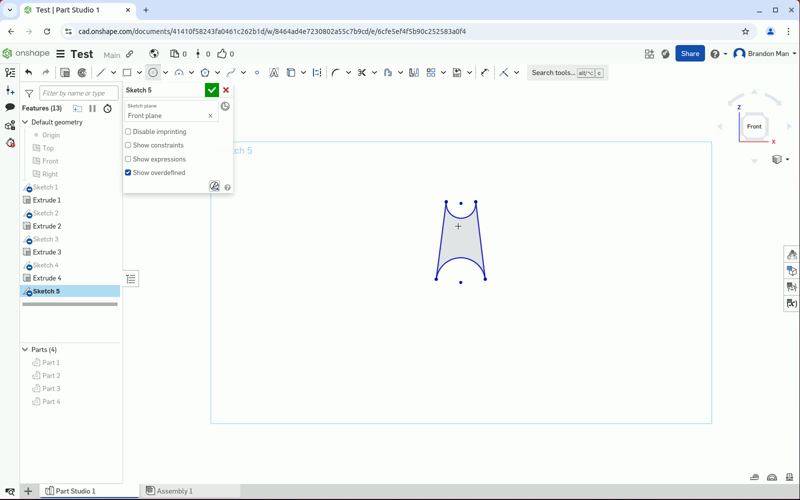
key_up(shift)
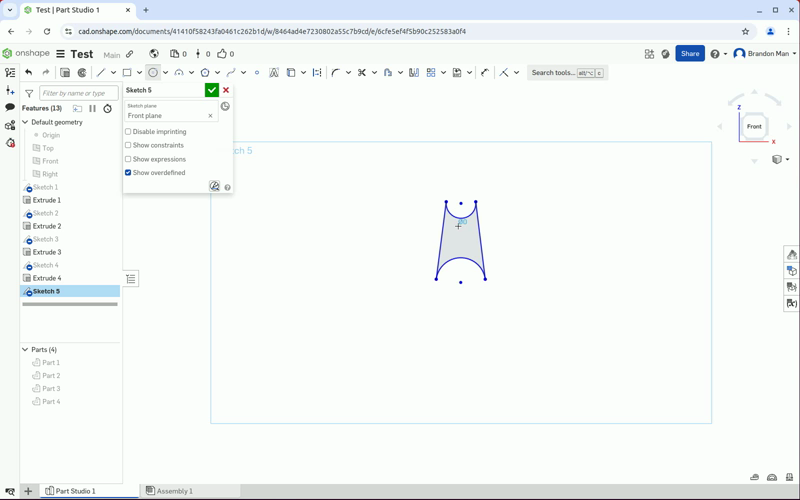
mouse_move(460, 225)
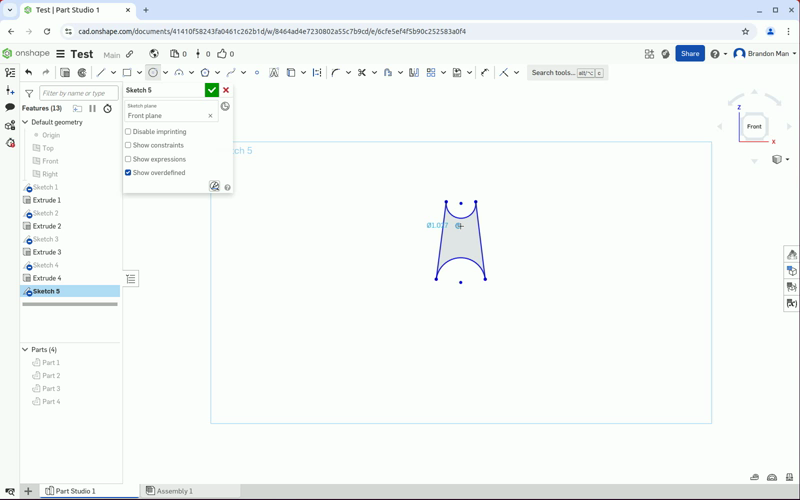
scroll(6)
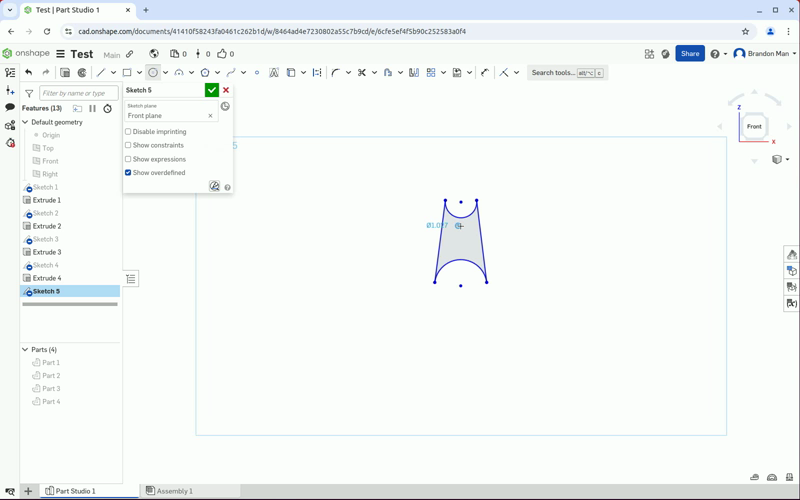
scroll(6)
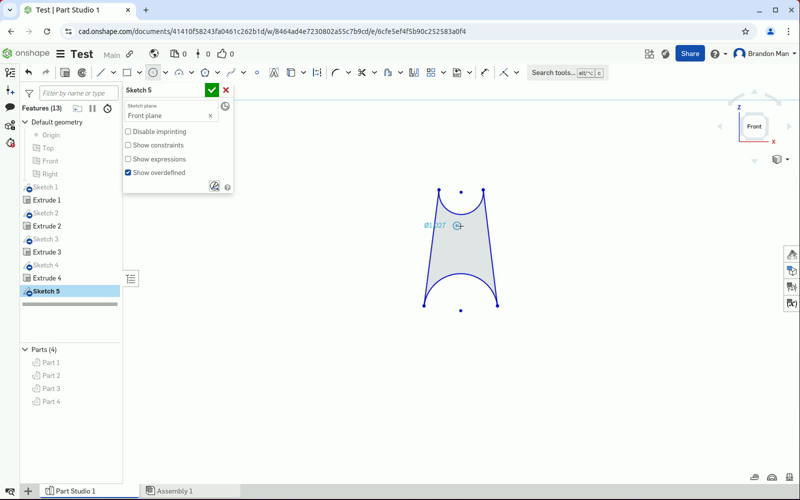
scroll(6)
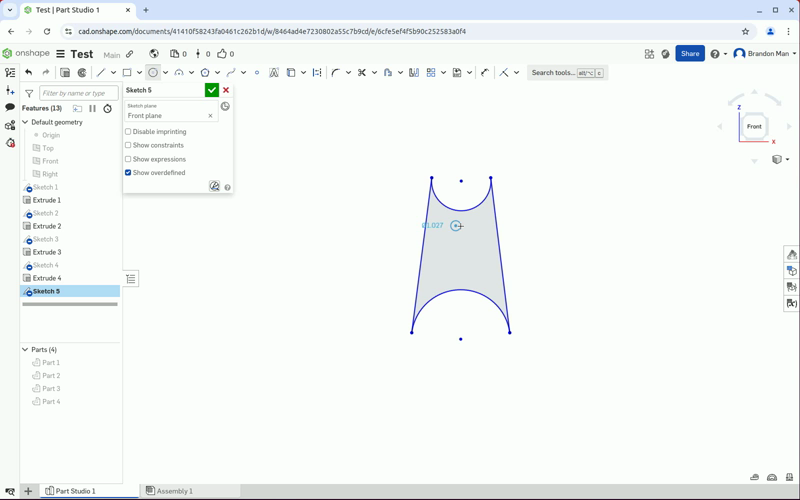
scroll(6)
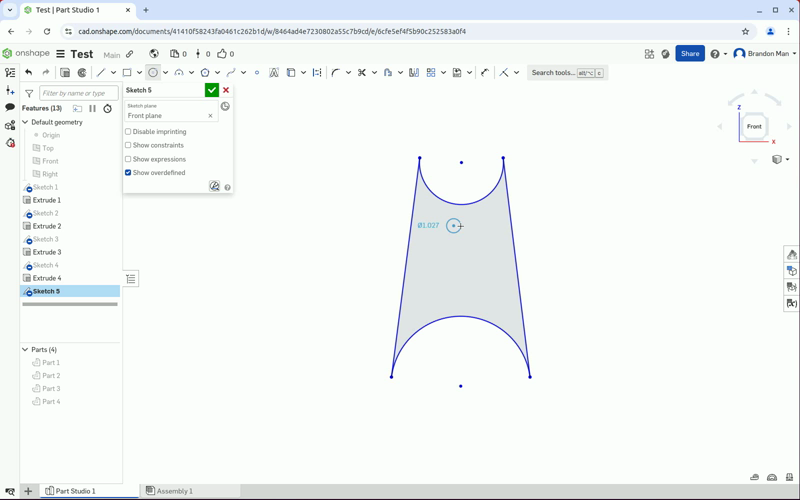
scroll(6)
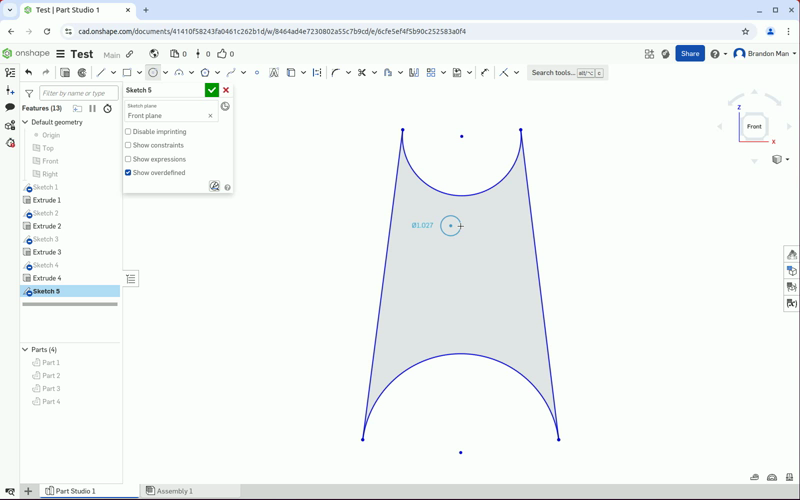
scroll(6)
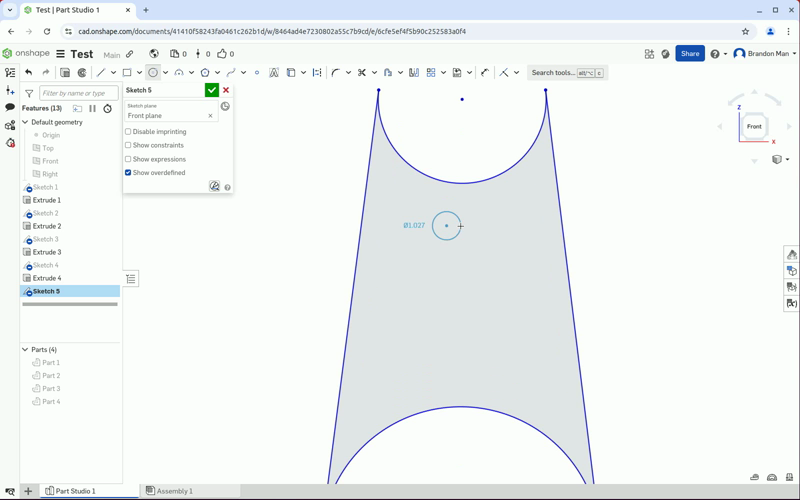
scroll(6)
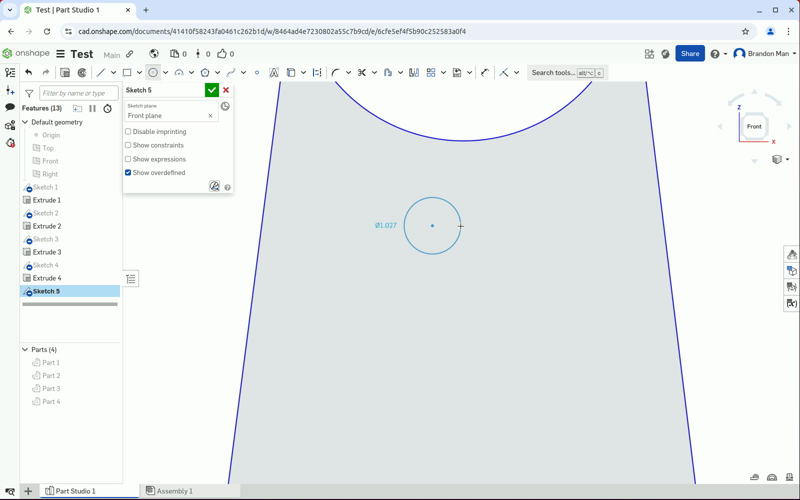
click(460, 225)
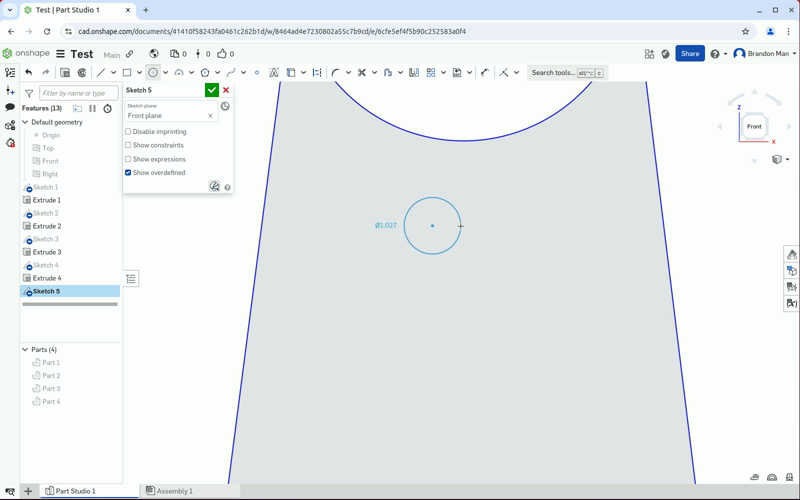
scroll(-6)
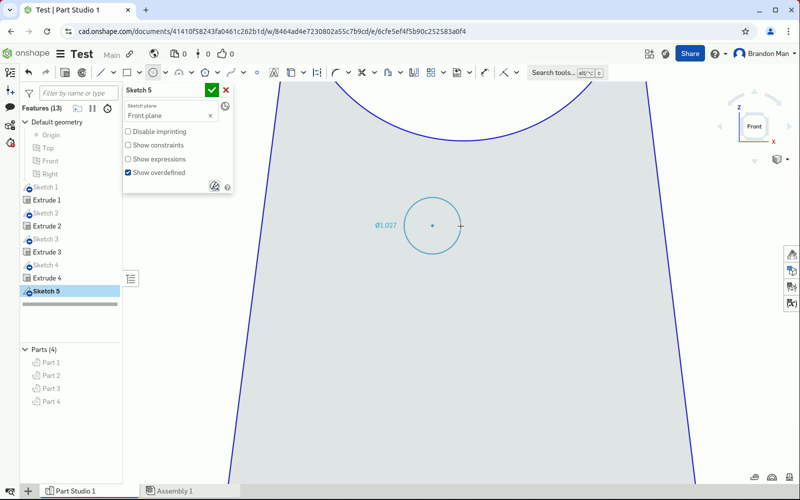
scroll(-6)
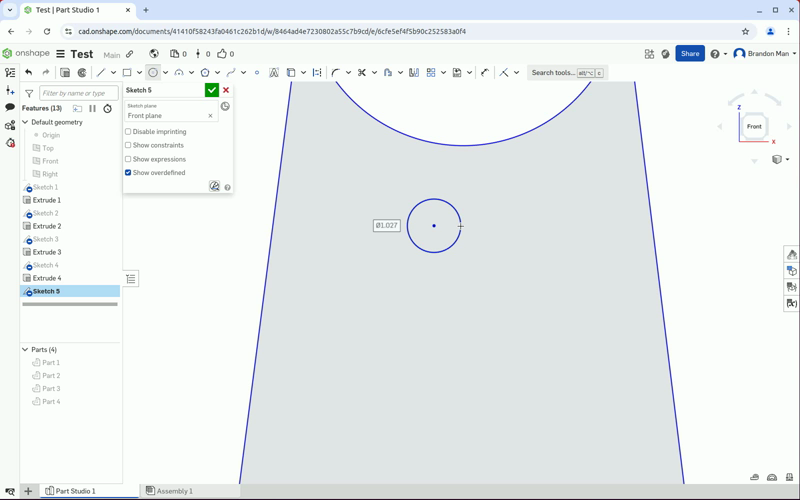
scroll(-6)
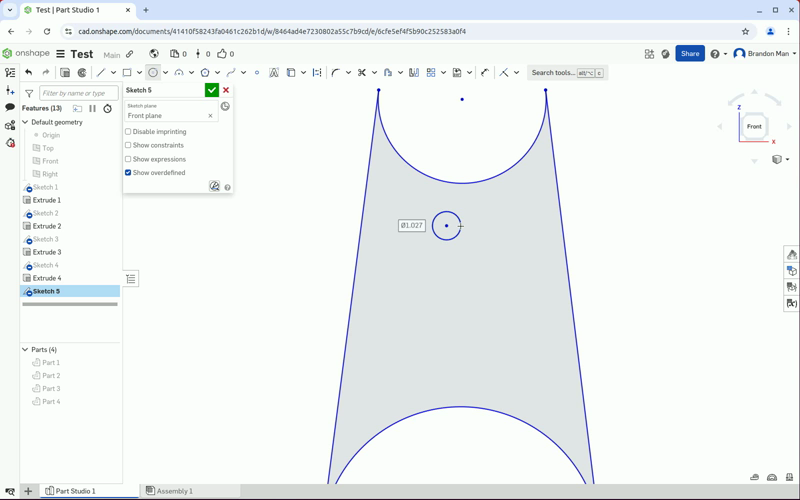
scroll(-6)
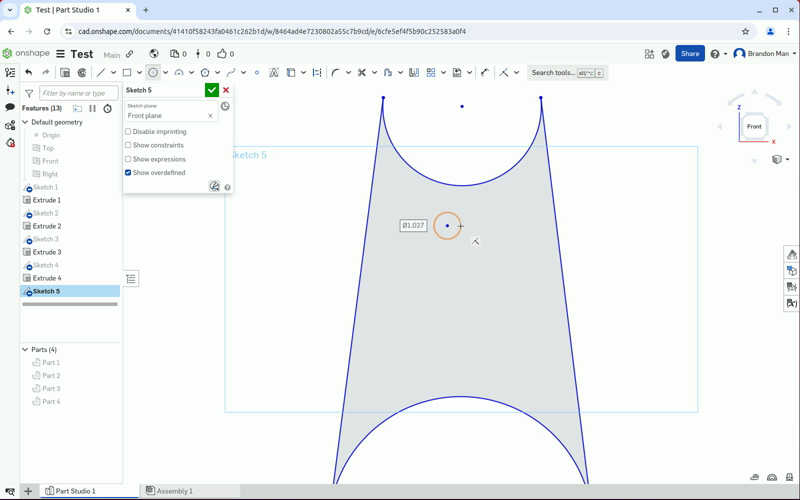
scroll(-6)
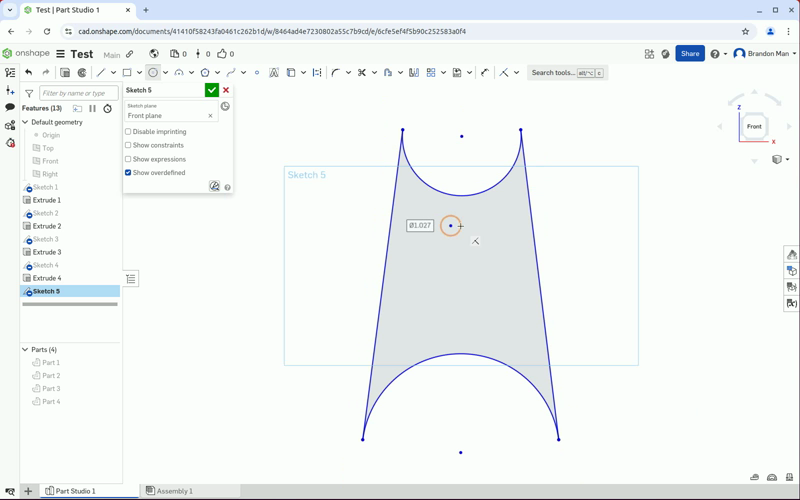
scroll(-6)
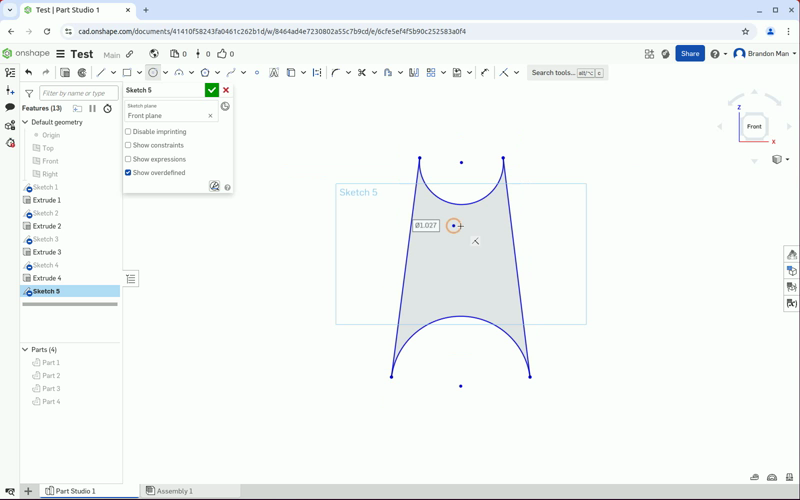
scroll(-6)
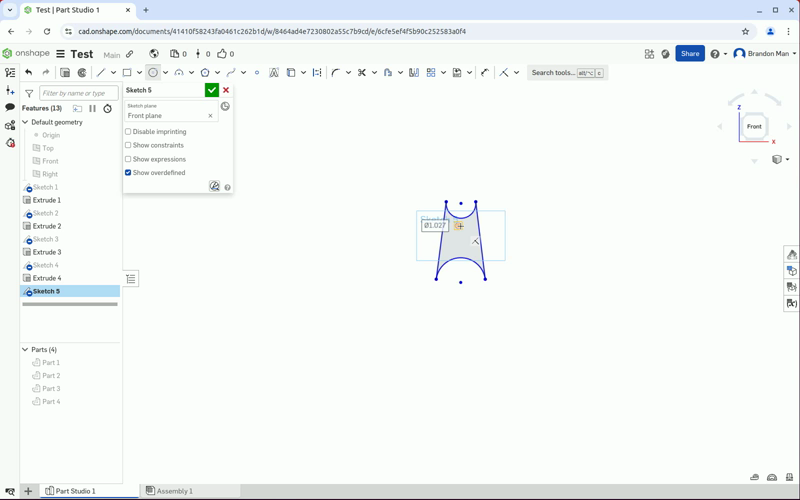
key(esc)
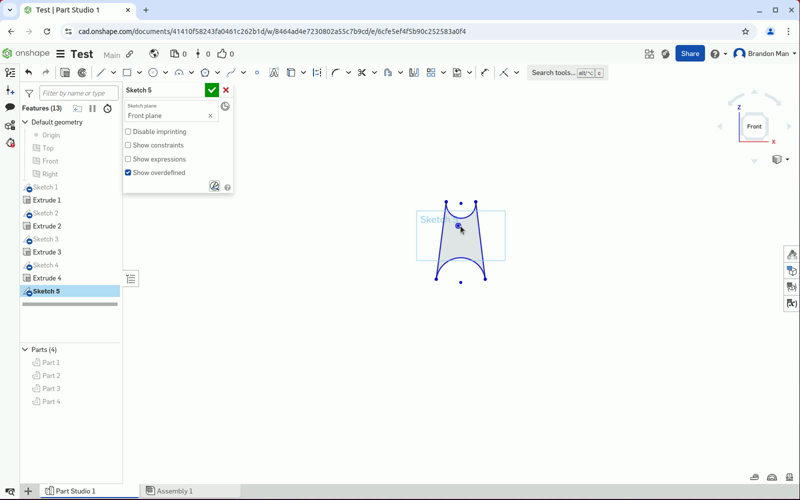
mouse_move(453, 231)
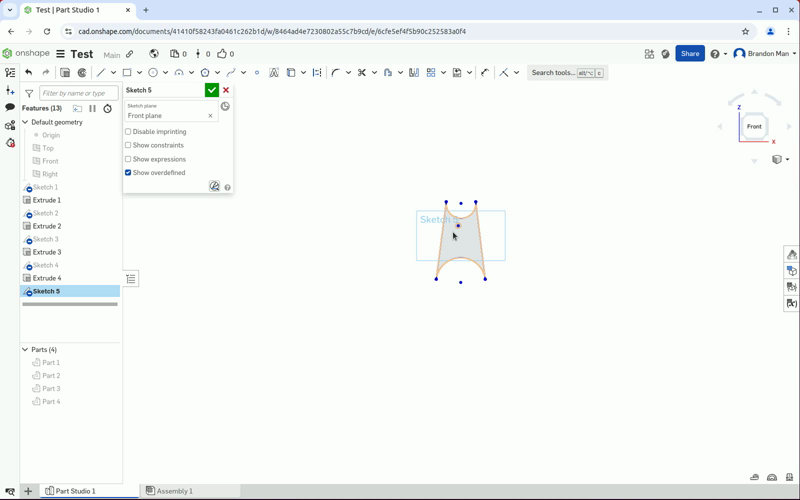
click(453, 231)
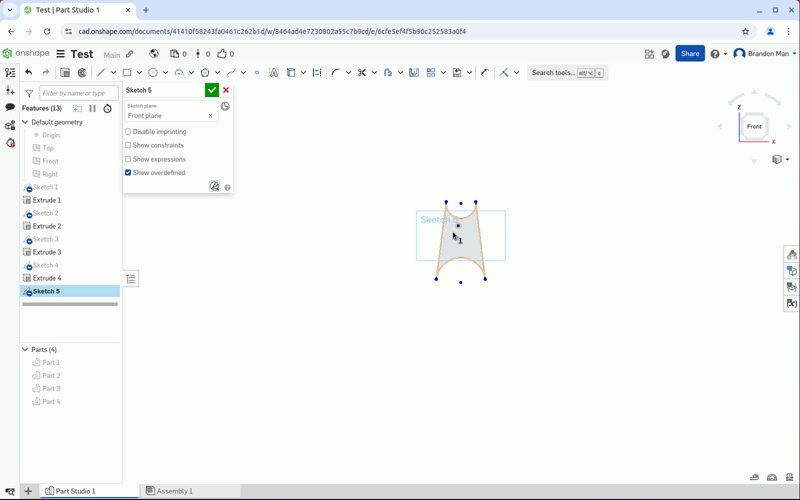
mouse_move(73, 352)
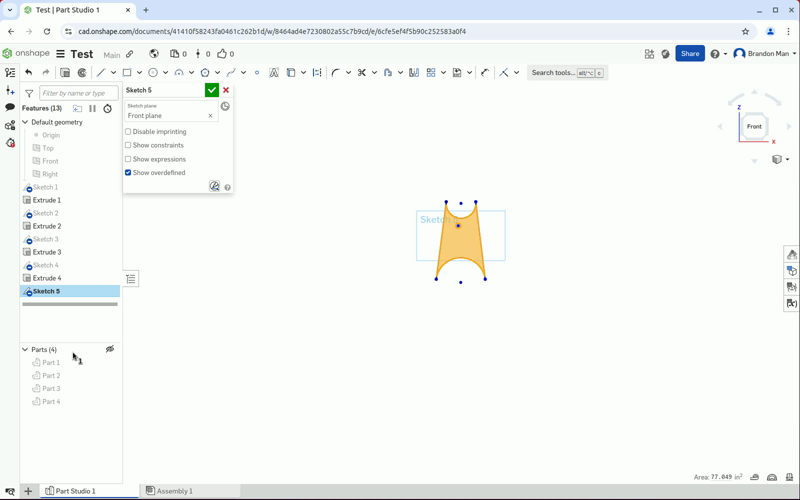
key(shift+y)
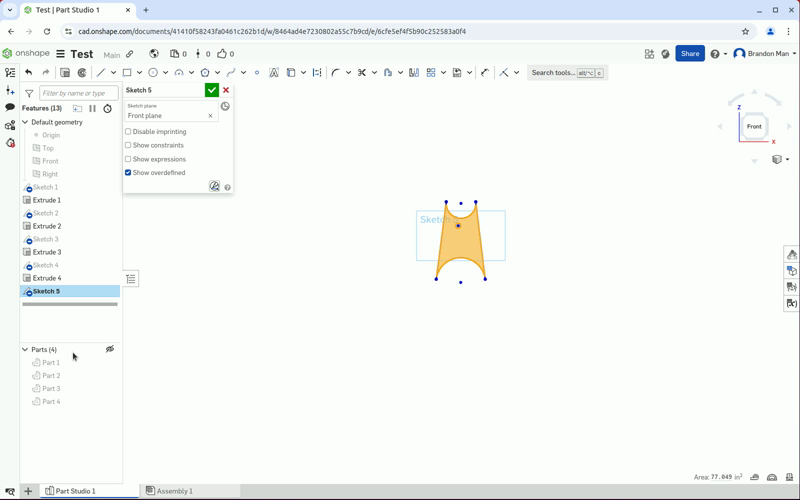
key(shift+e)
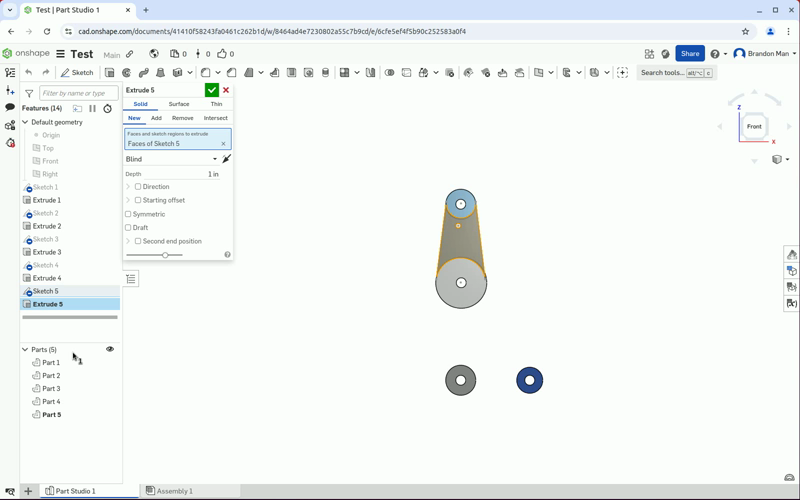
mouse_move(143, 106)
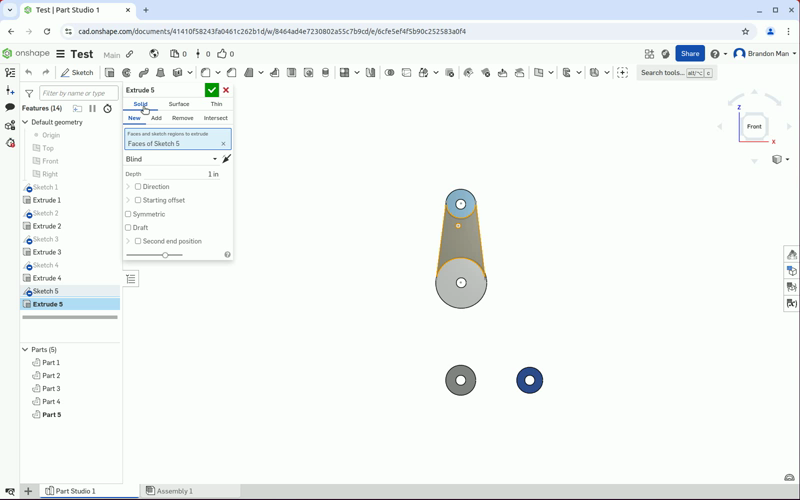
click(143, 106)
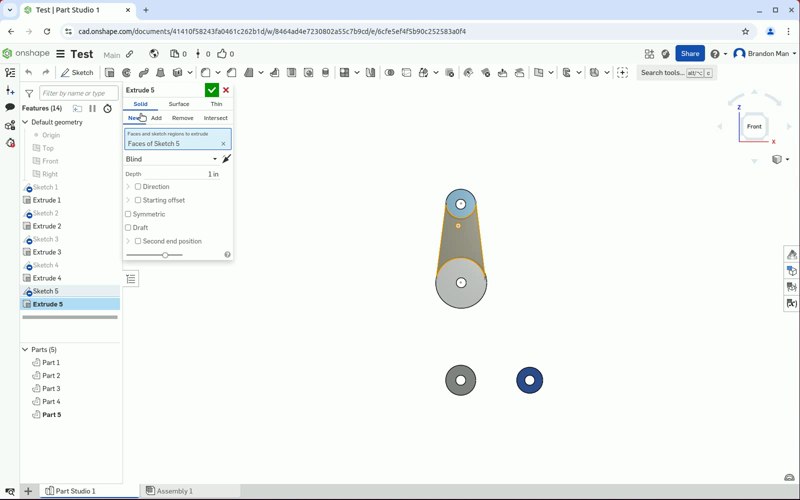
mouse_move(137, 120)
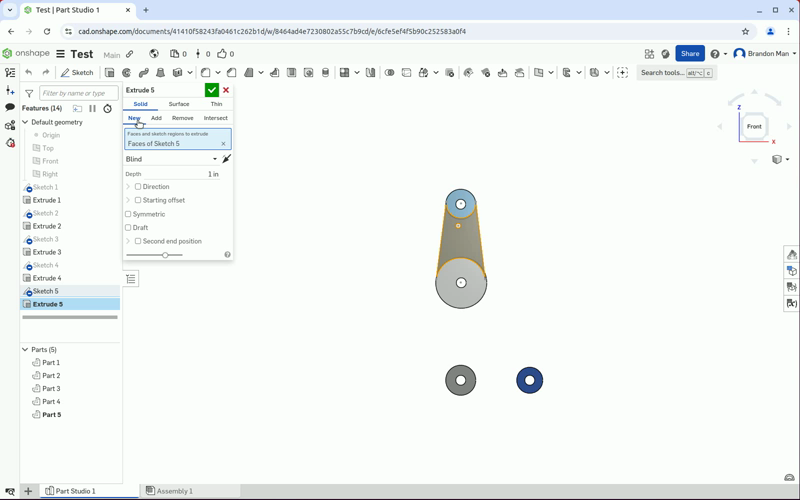
click(137, 120)
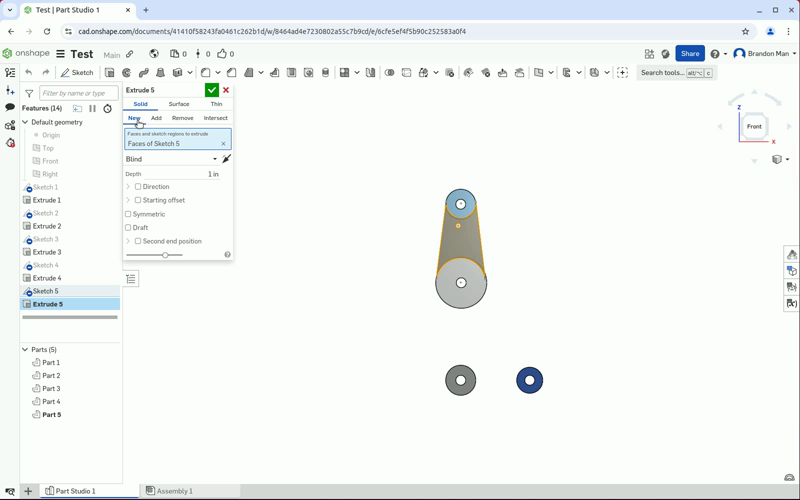
key(tab, 4)
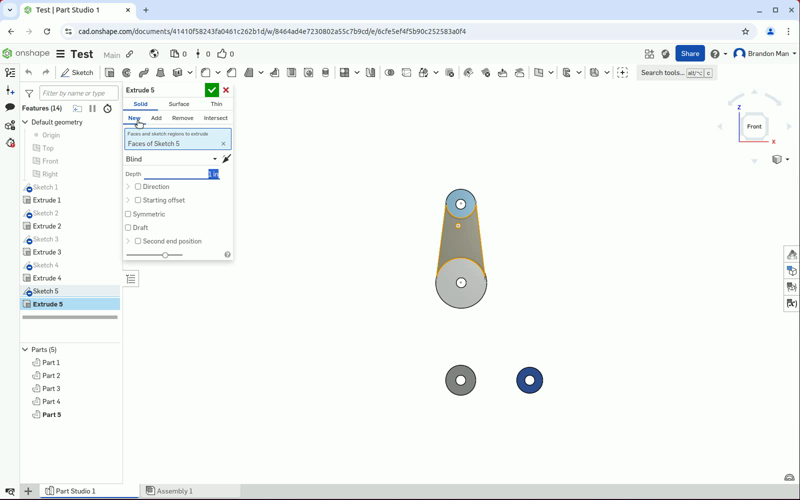
text(0.963)
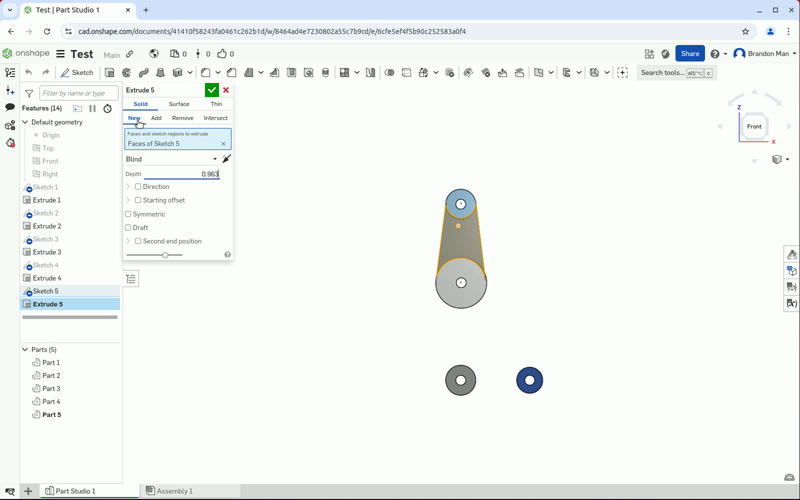
key(enter)
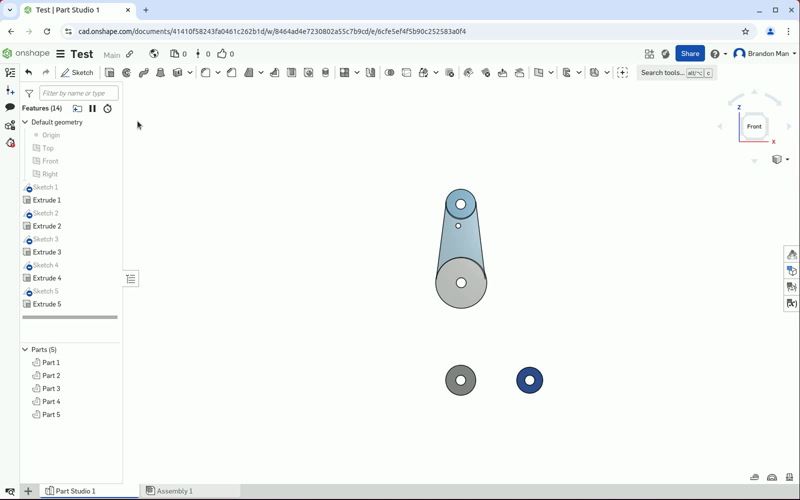
key(shift+h)
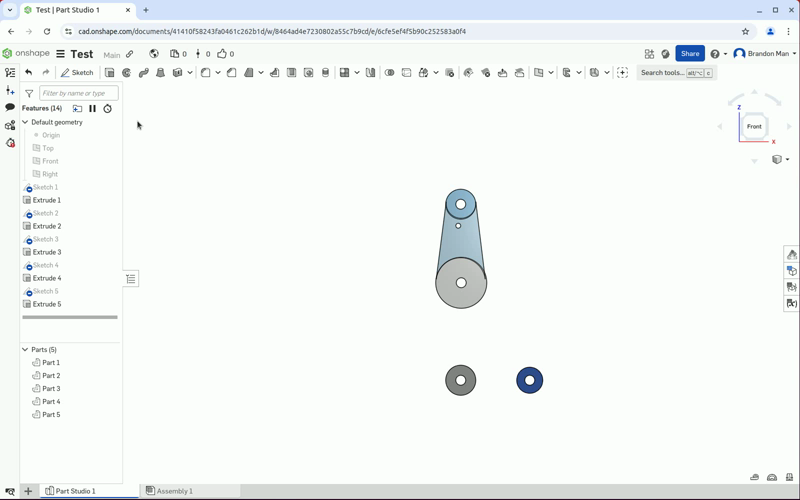
key(shift+h)
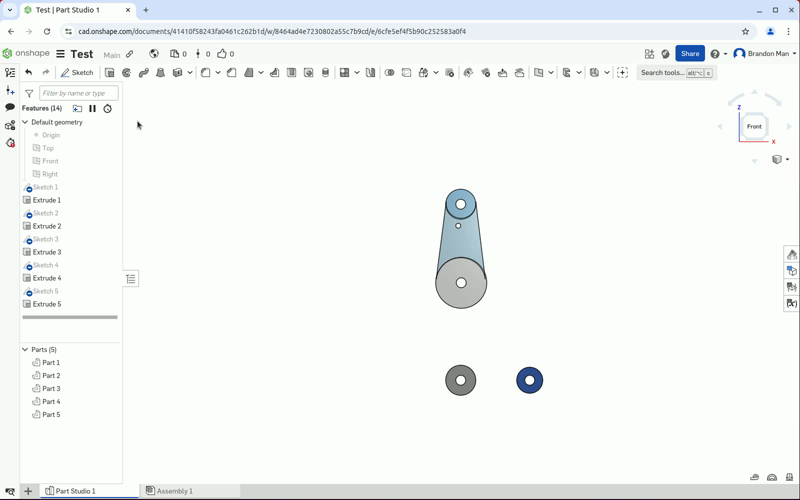
mouse_move(73, 189)
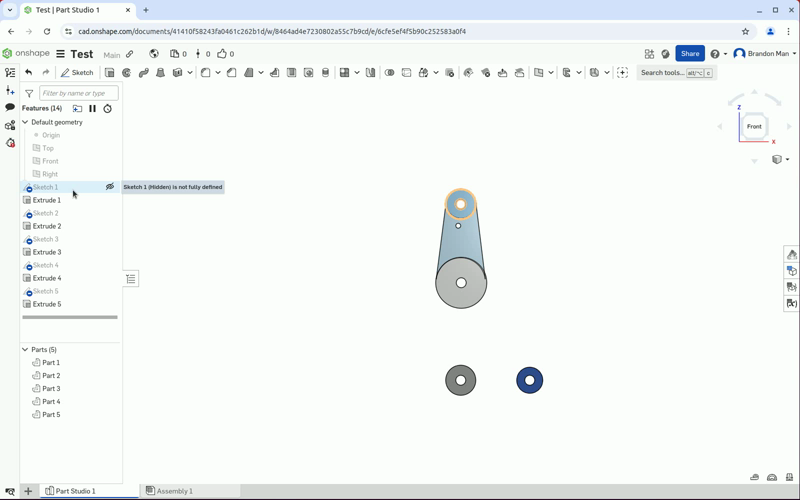
click(73, 189)
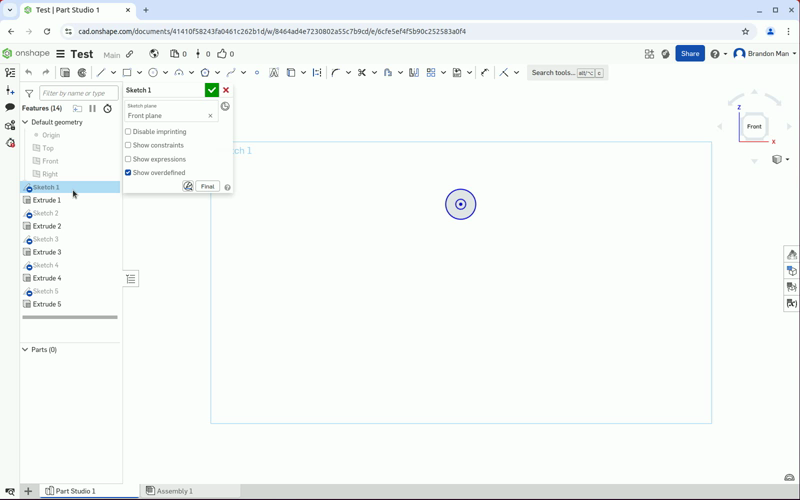
mouse_move(229, 92)
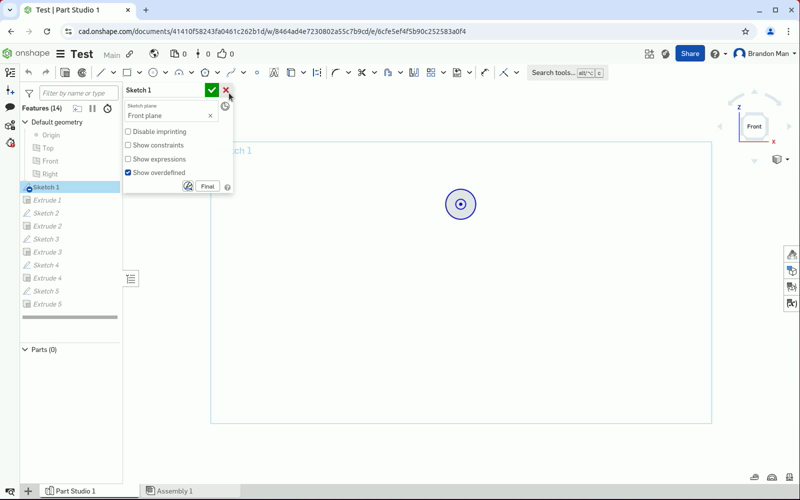
click(229, 92)
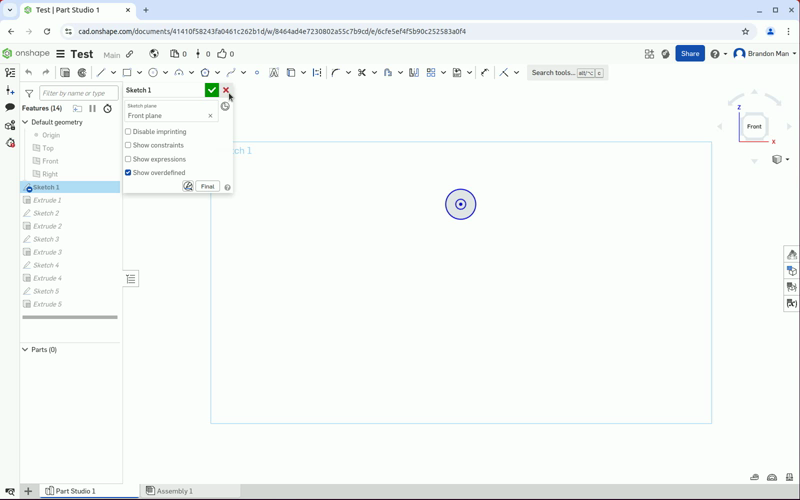
key(shift+s)
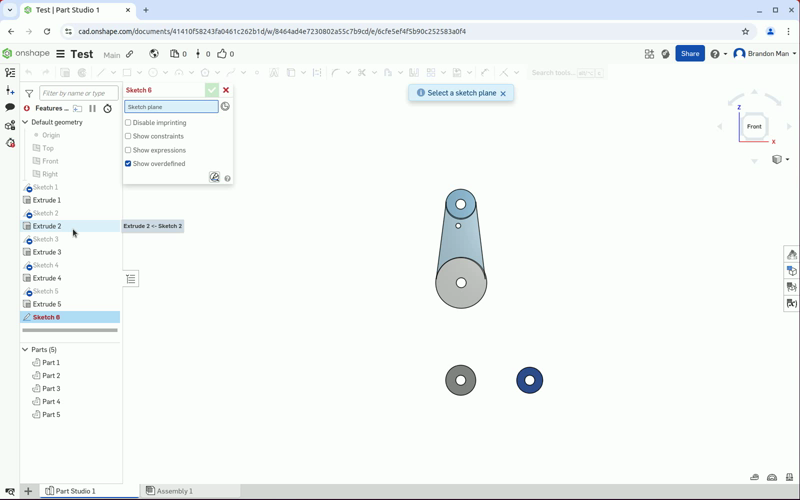
scroll(3)
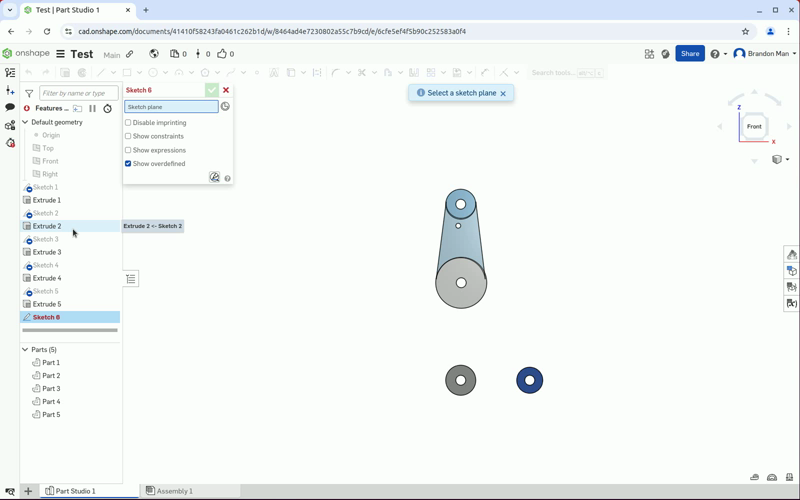
mouse_move(73, 163)
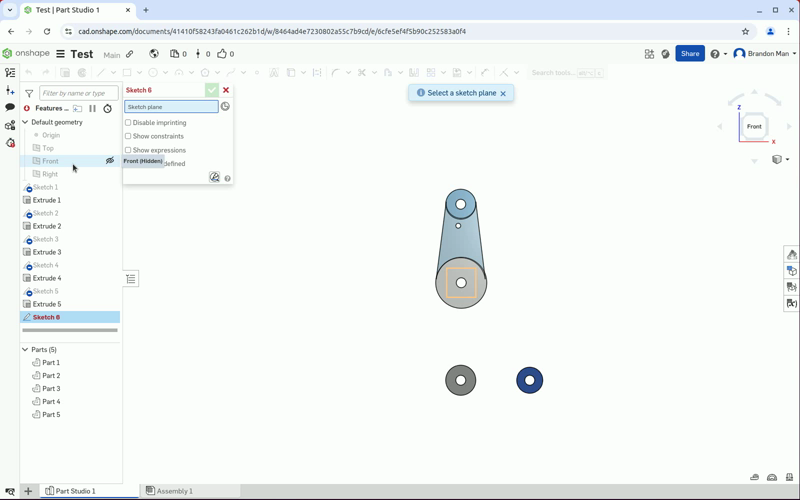
click(73, 163)
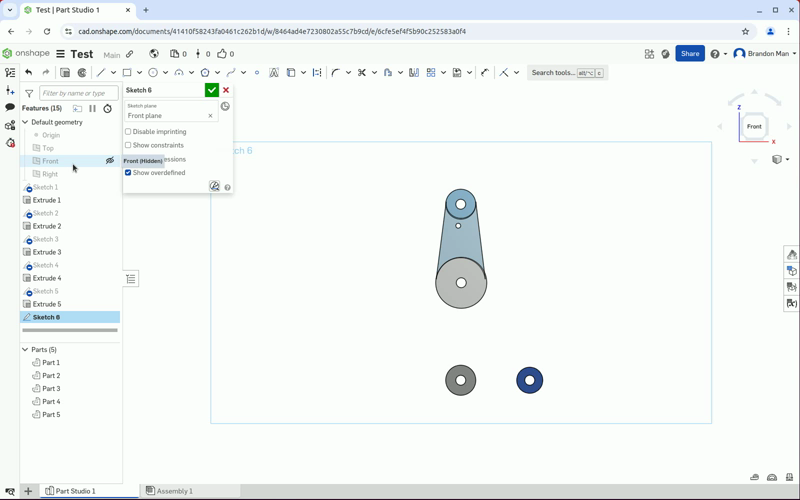
mouse_move(73, 352)
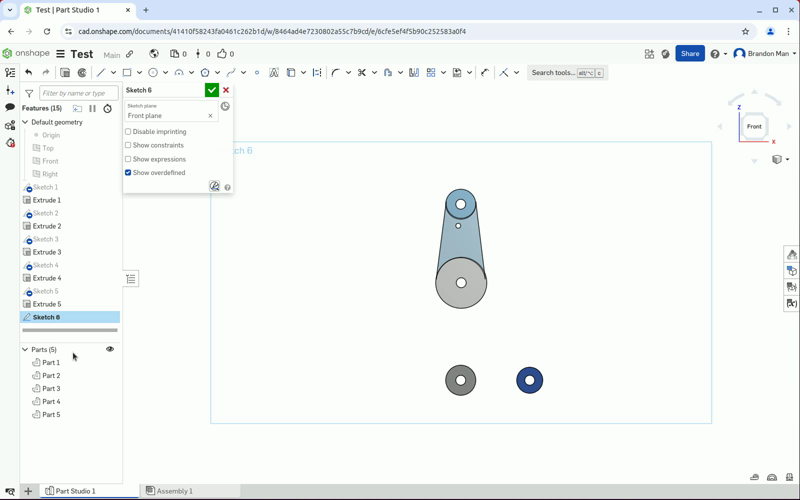
key(y)
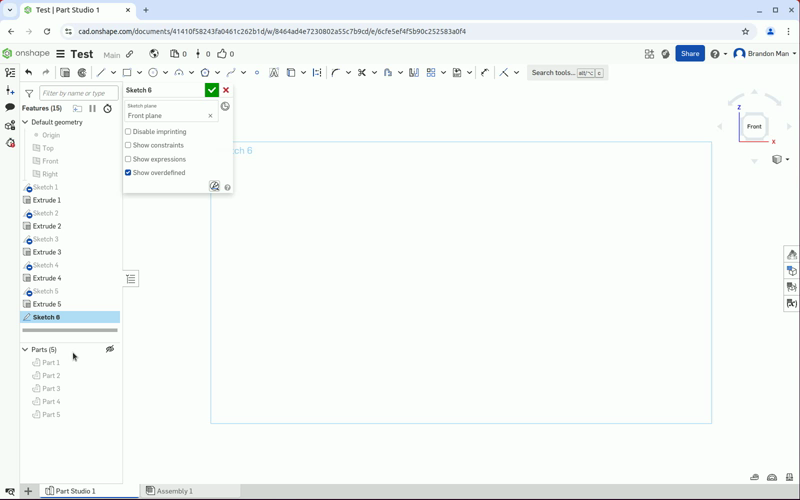
key(l)
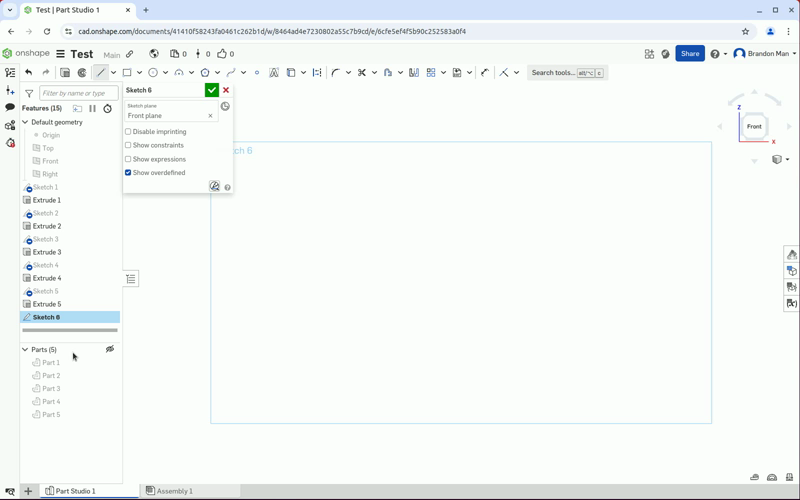
key_down(shift)
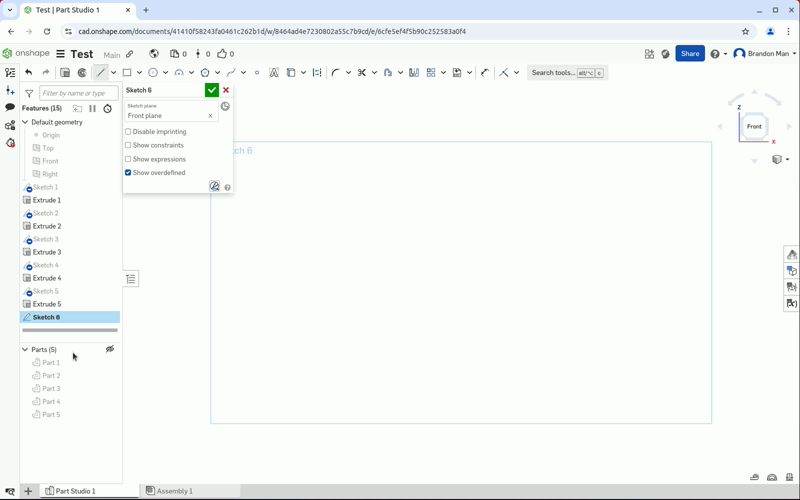
mouse_move(436, 285)
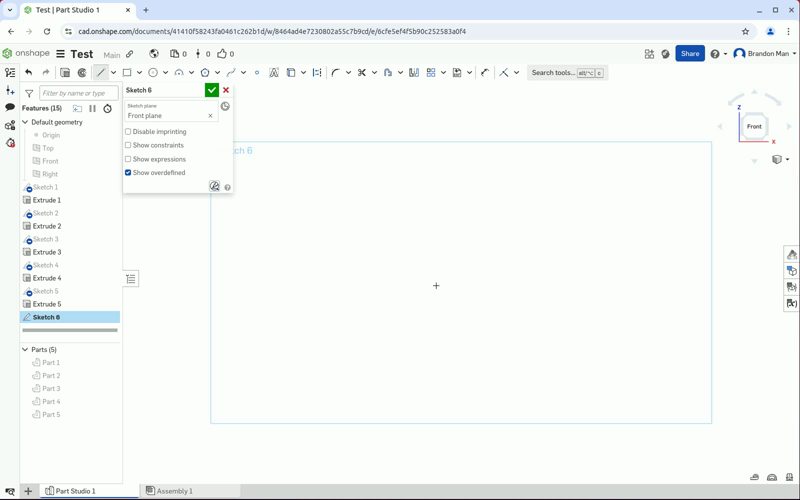
click(436, 285)
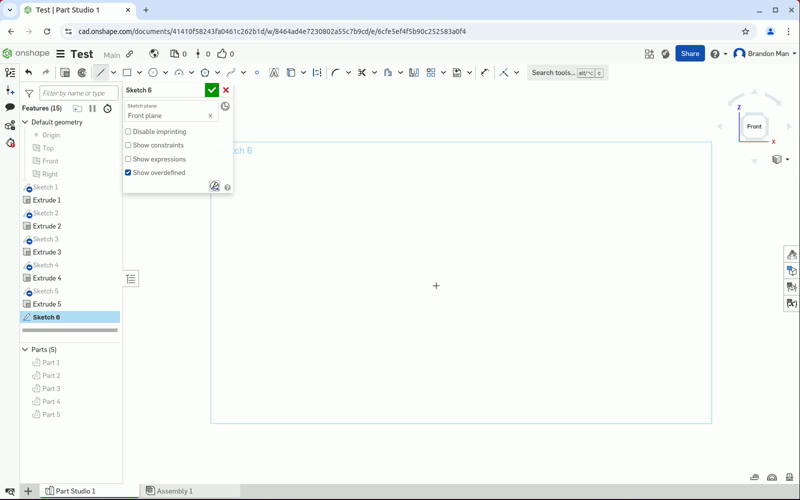
key_up(shift)
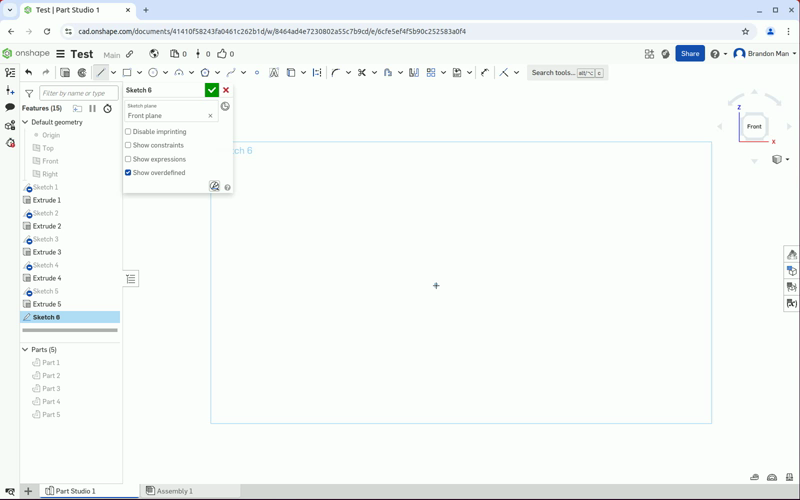
key_down(shift)
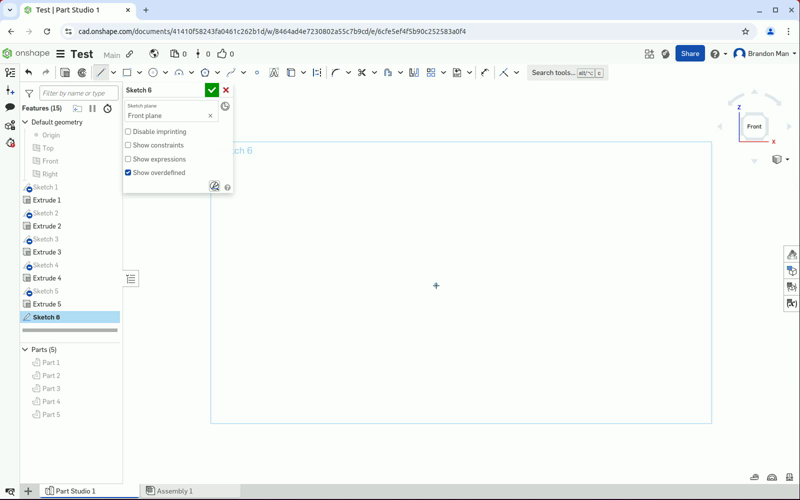
mouse_move(445, 382)
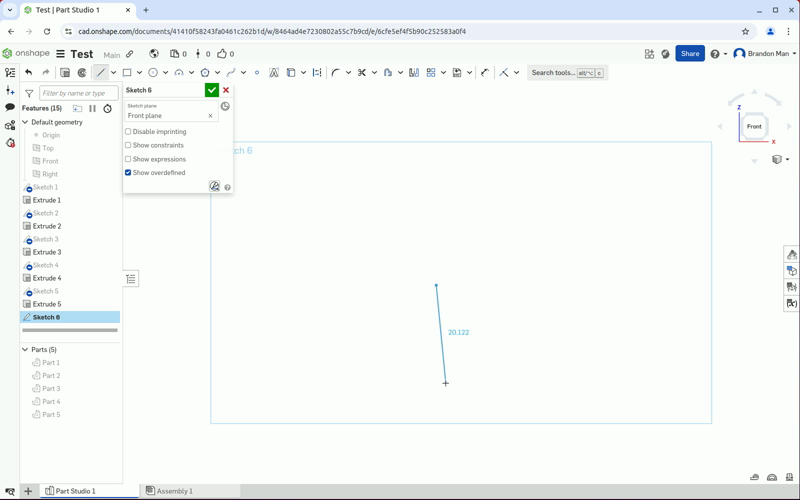
click(445, 382)
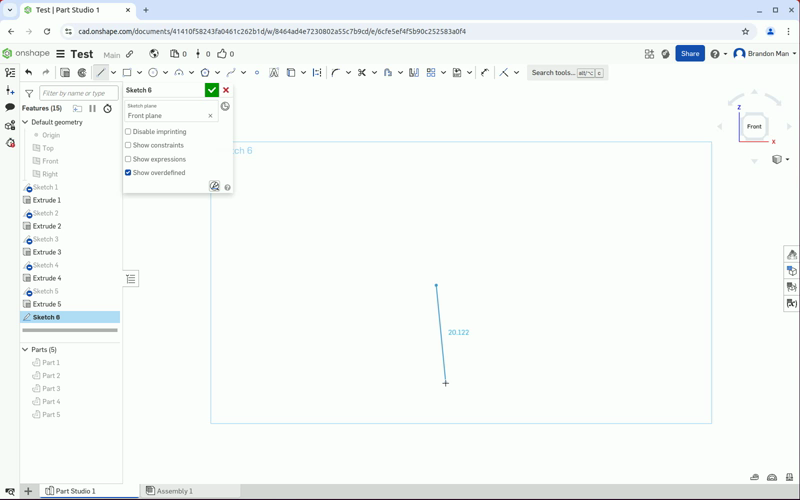
key_up(shift)
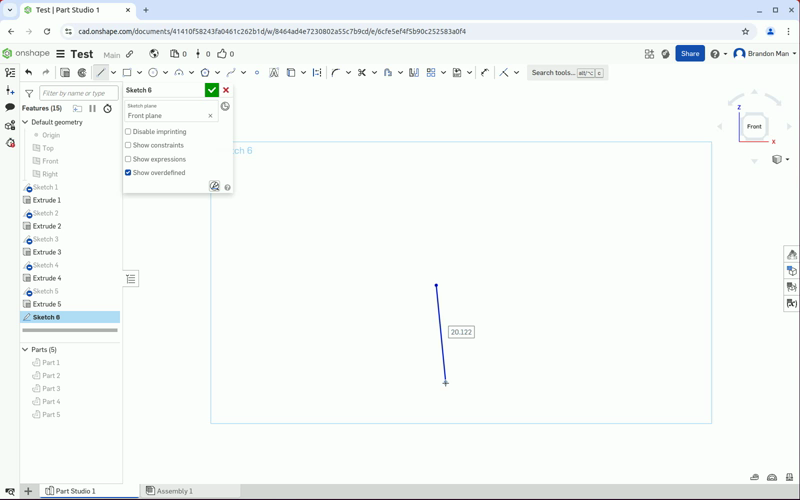
key(esc)
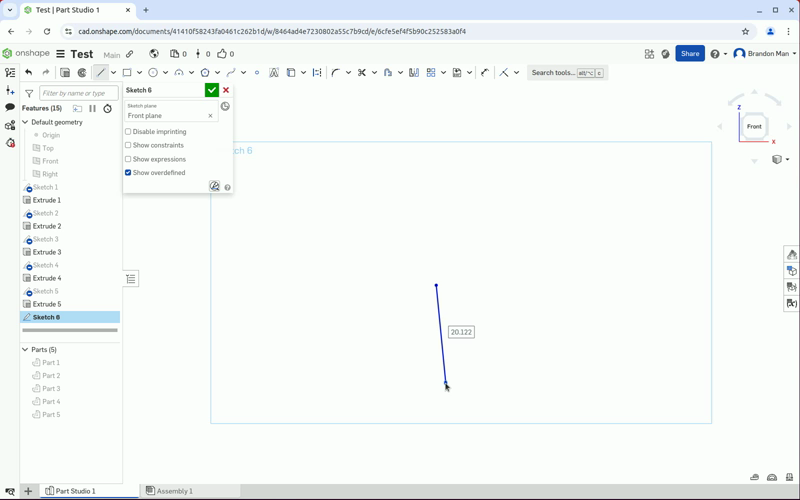
key(a)
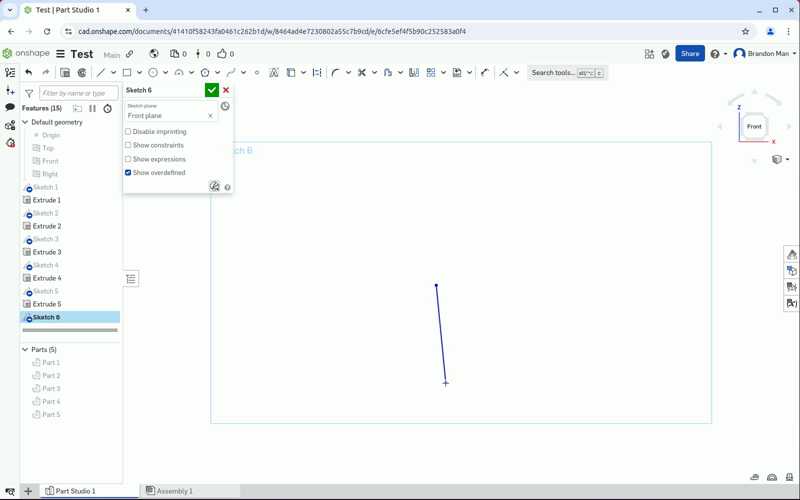
mouse_move(445, 382)
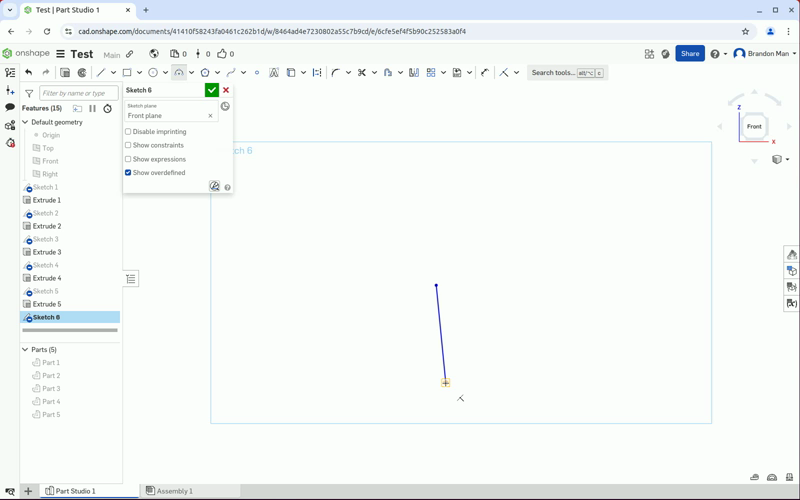
click(445, 382)
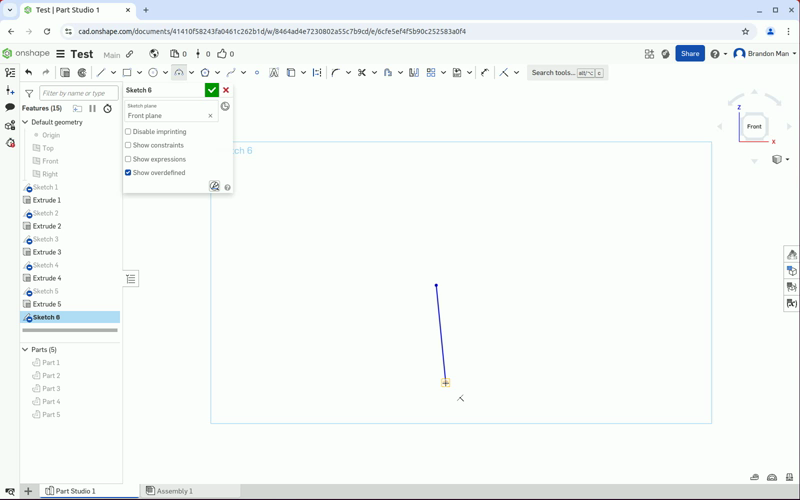
key_down(shift)
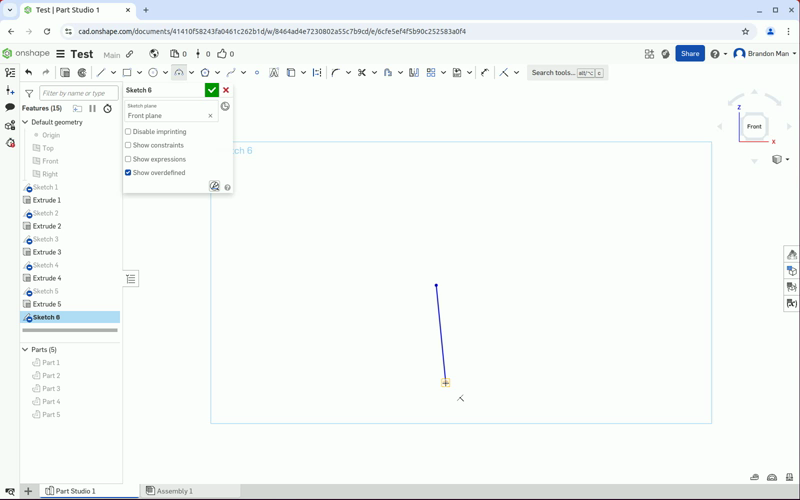
mouse_move(460, 395)
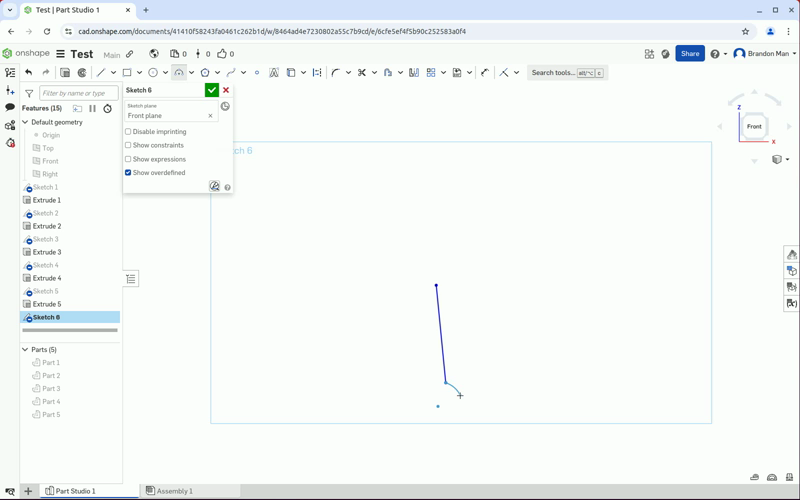
click(460, 395)
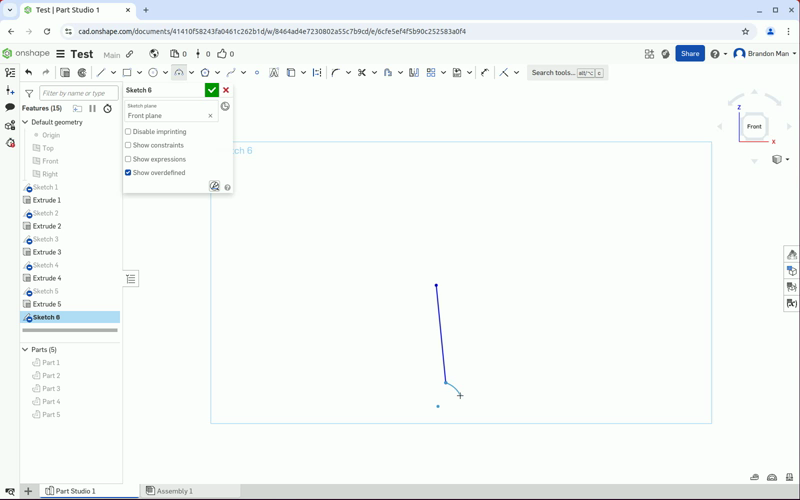
mouse_move(469, 369)
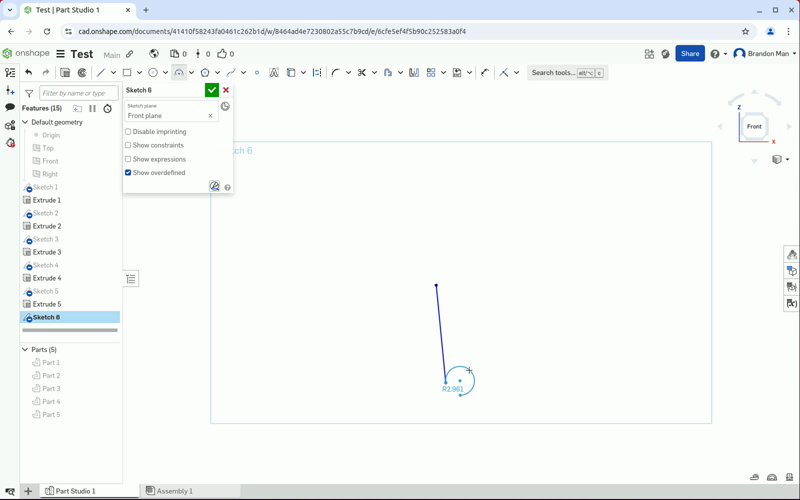
click(469, 369)
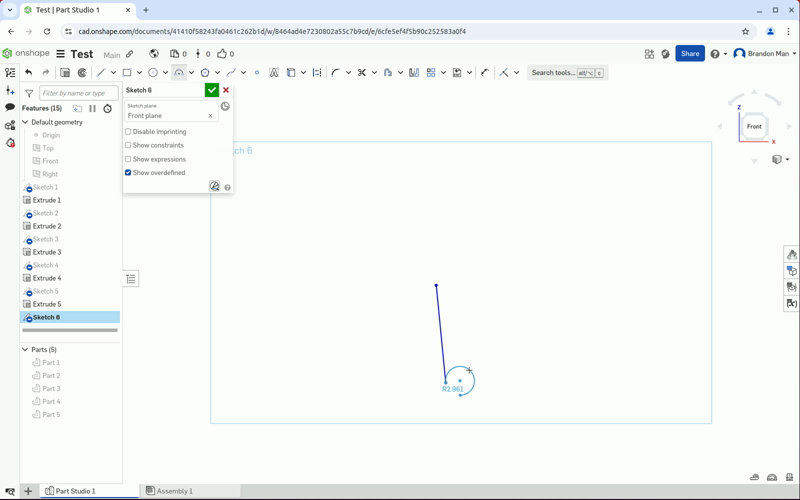
key_up(shift)
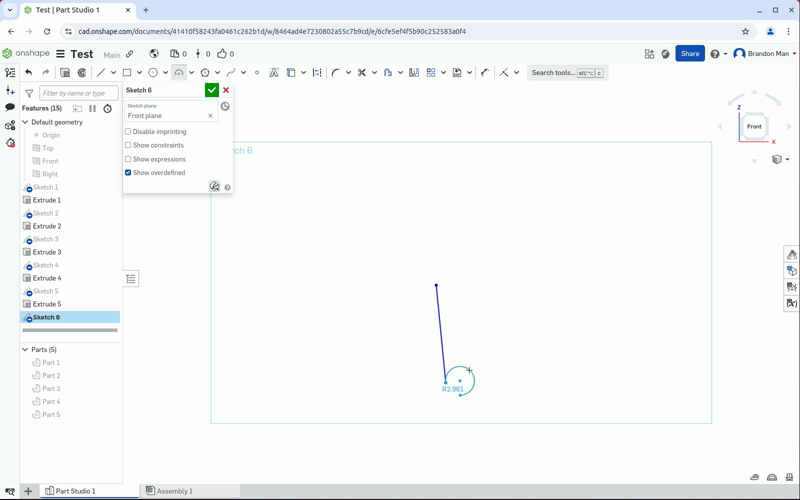
key(esc)
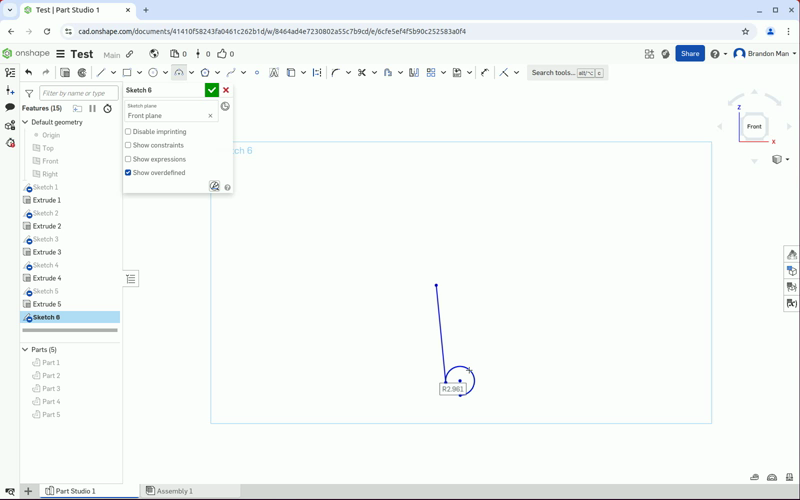
key(l)
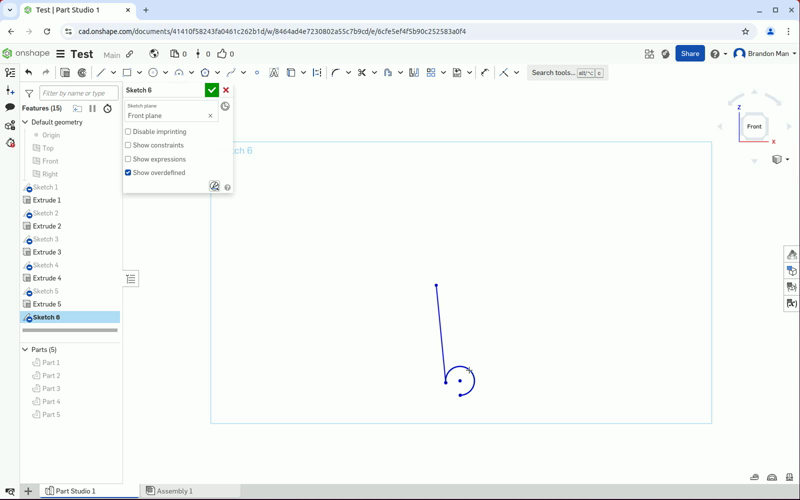
mouse_move(460, 395)
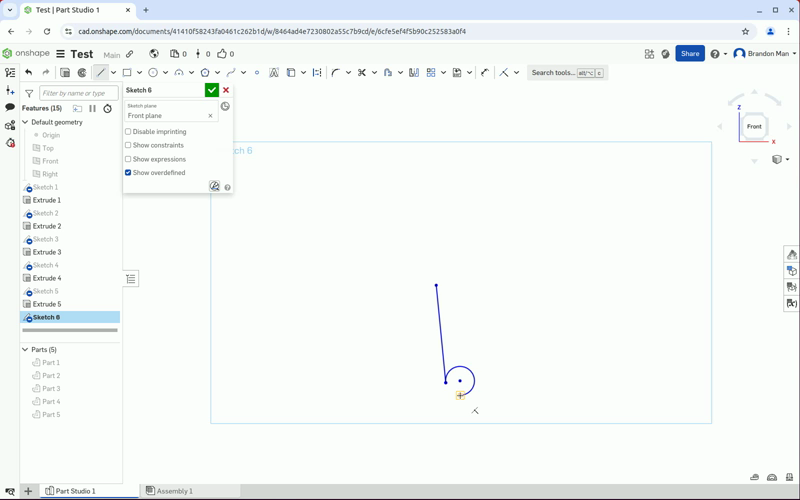
click(460, 395)
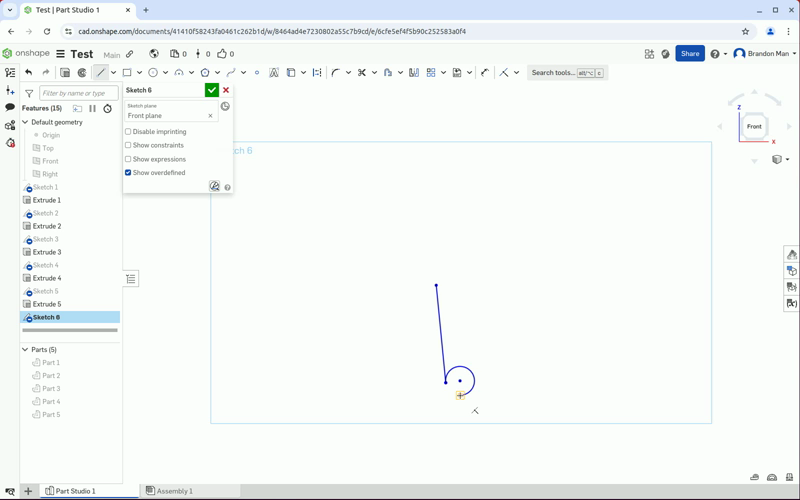
key_down(shift)
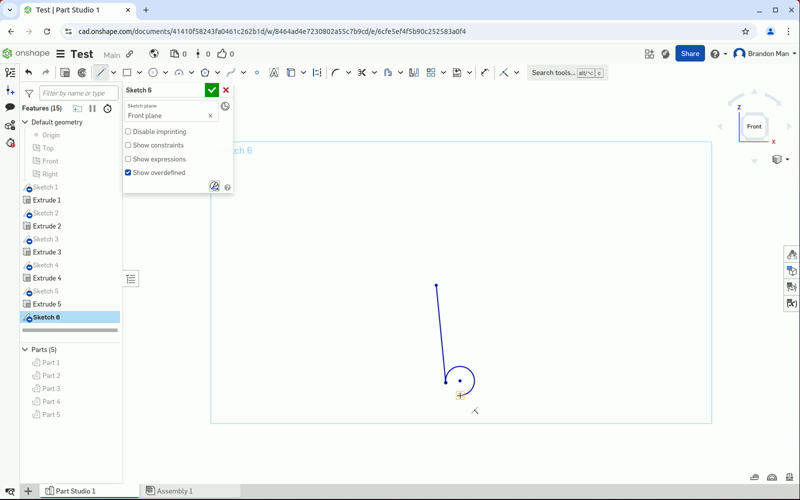
mouse_move(530, 393)
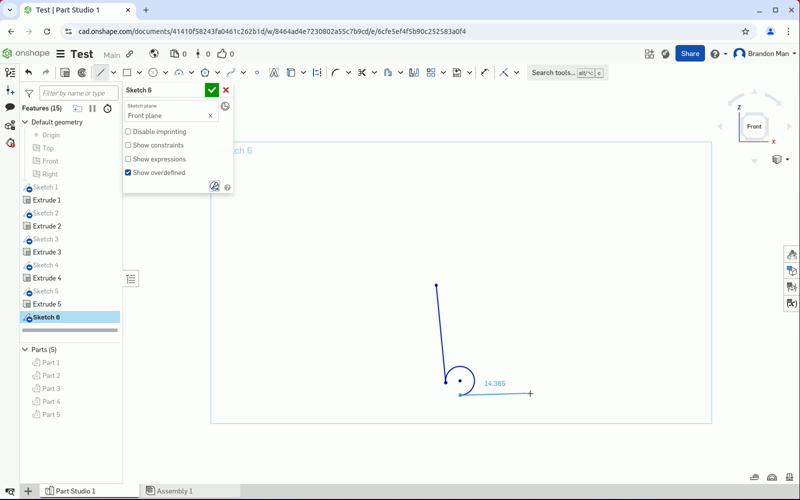
click(530, 393)
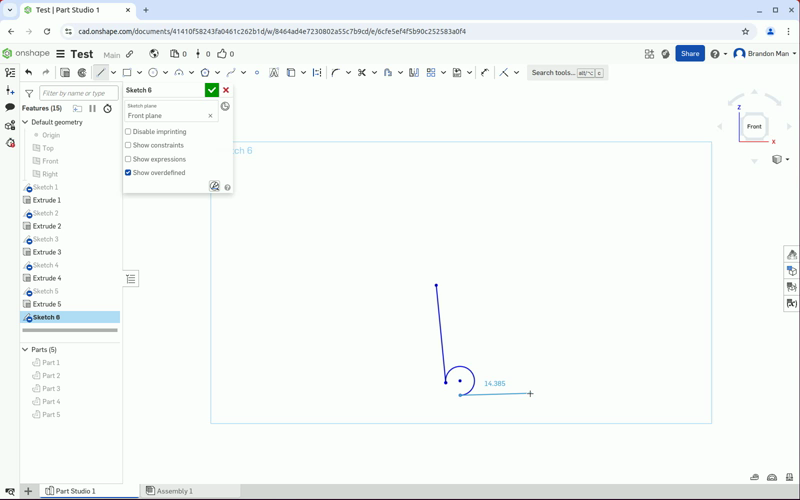
key_up(shift)
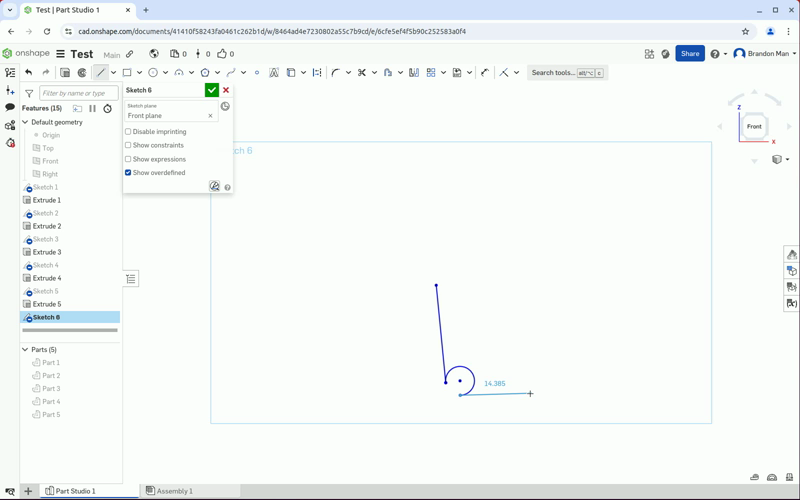
key(esc)
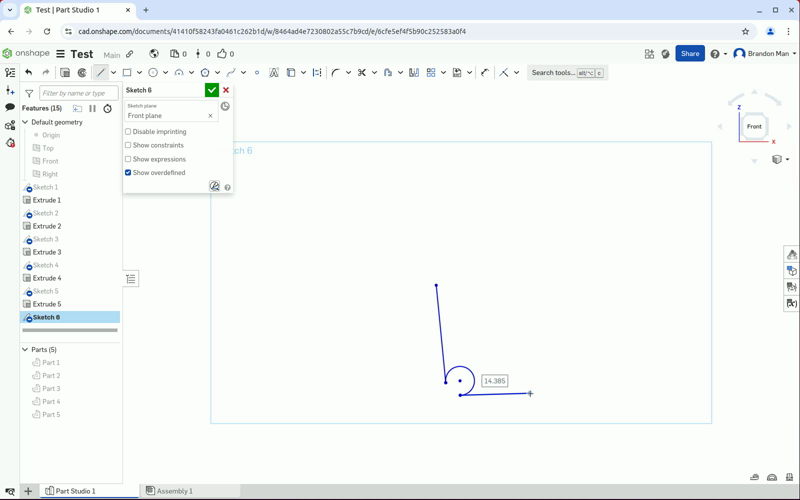
key(a)
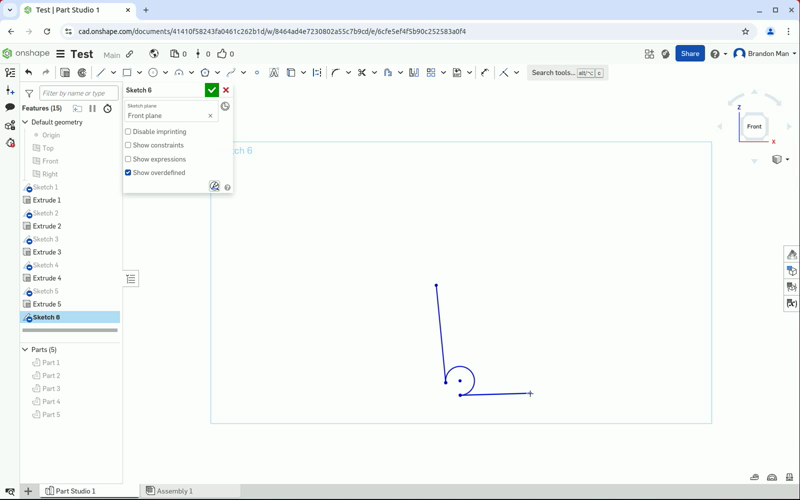
mouse_move(530, 393)
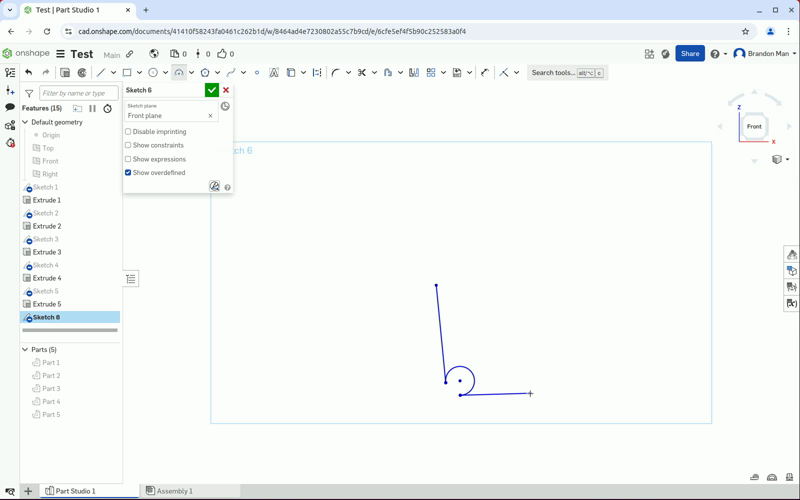
click(530, 393)
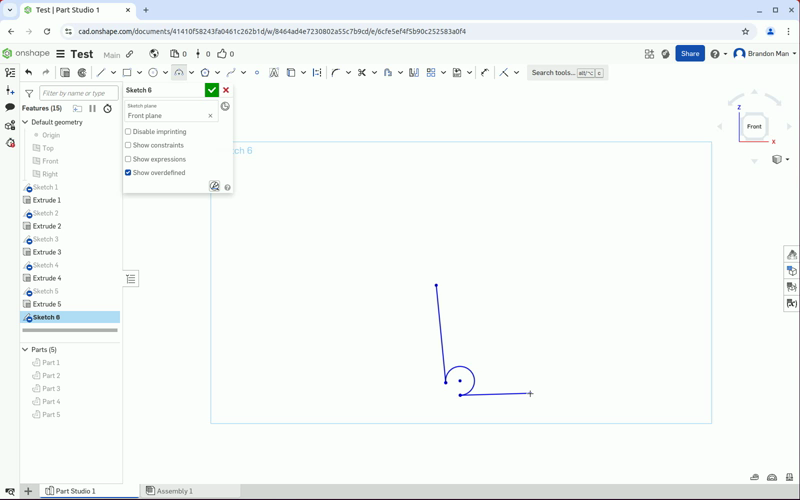
key_down(shift)
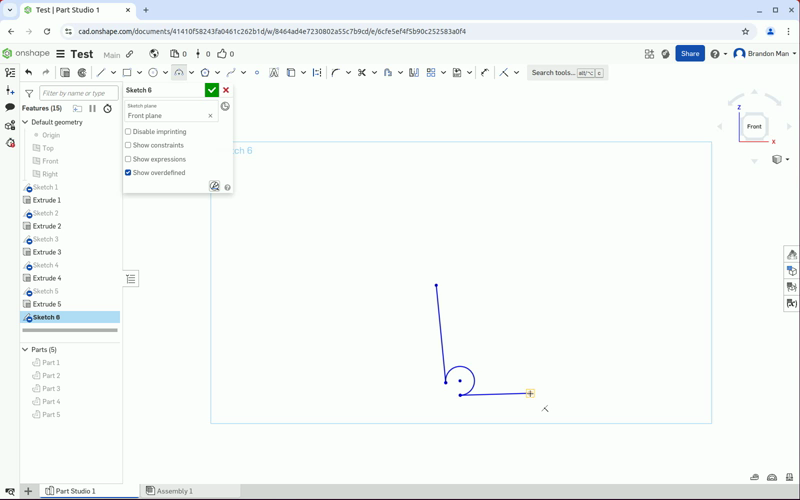
mouse_move(530, 368)
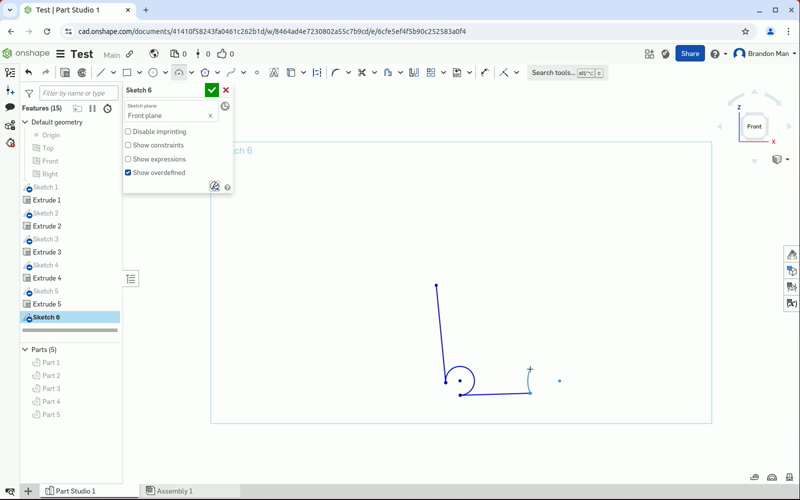
click(530, 368)
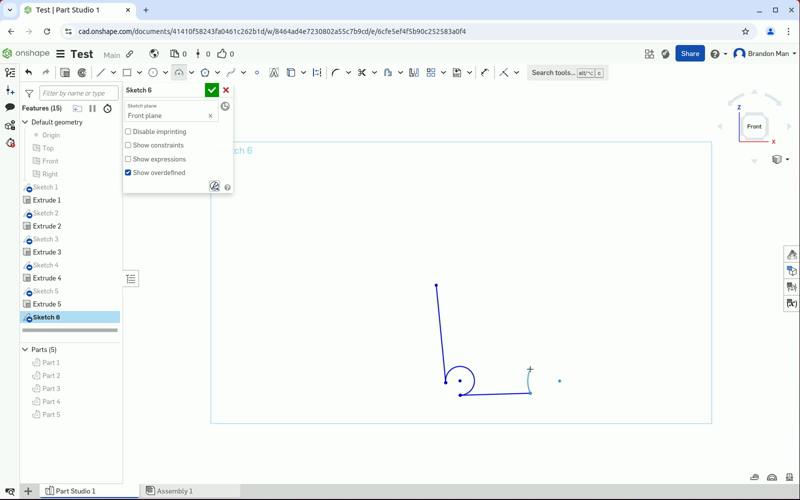
mouse_move(517, 381)
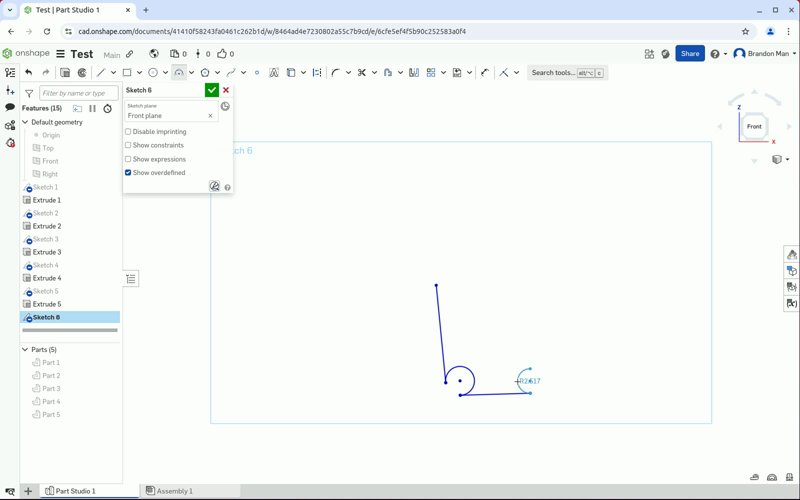
click(517, 381)
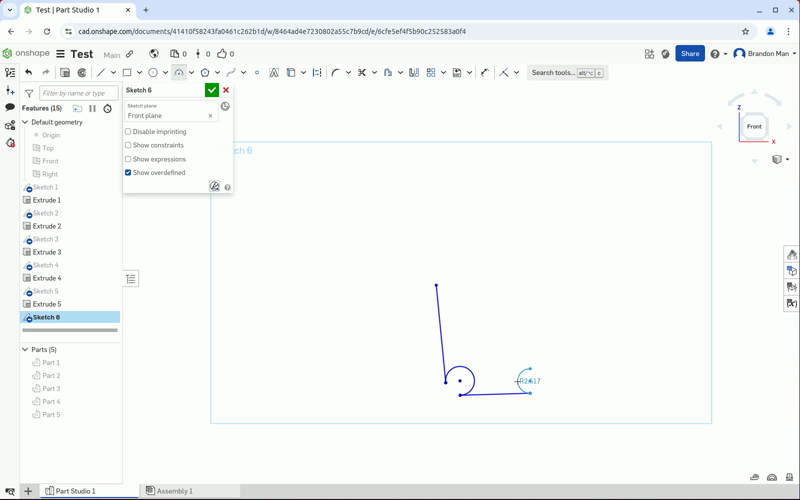
key_up(shift)
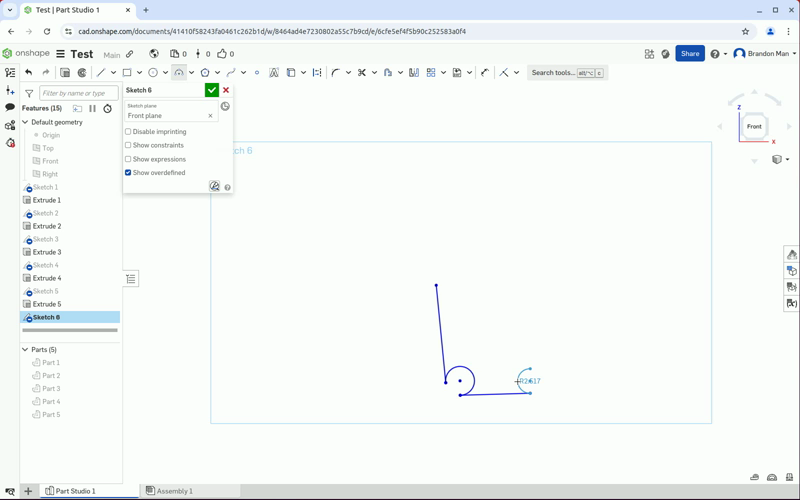
key(esc)
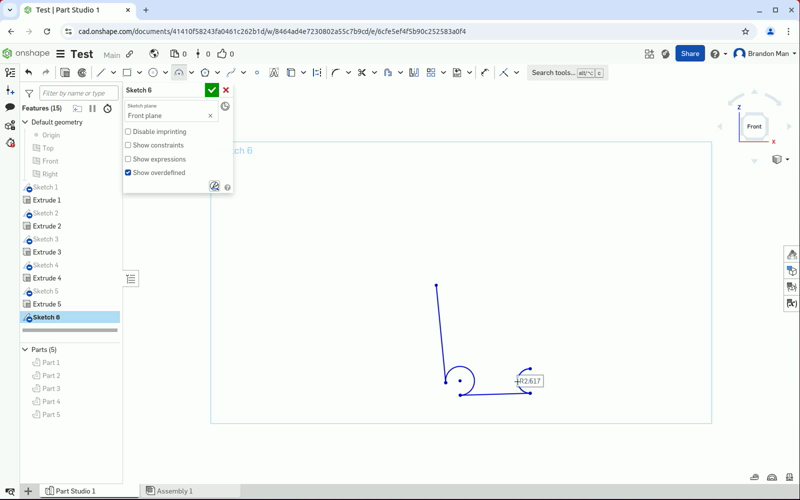
key(l)
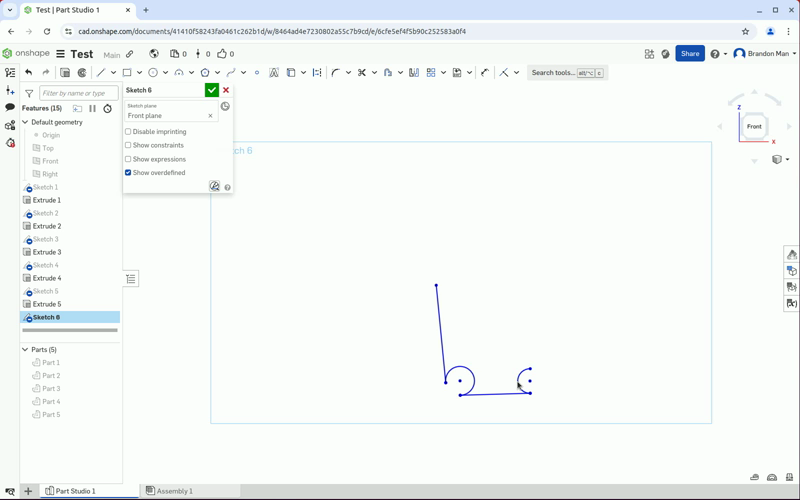
mouse_move(530, 368)
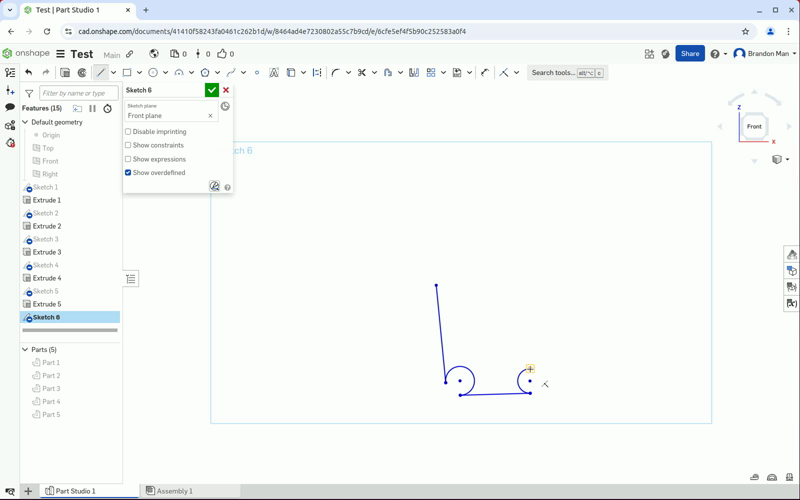
click(530, 368)
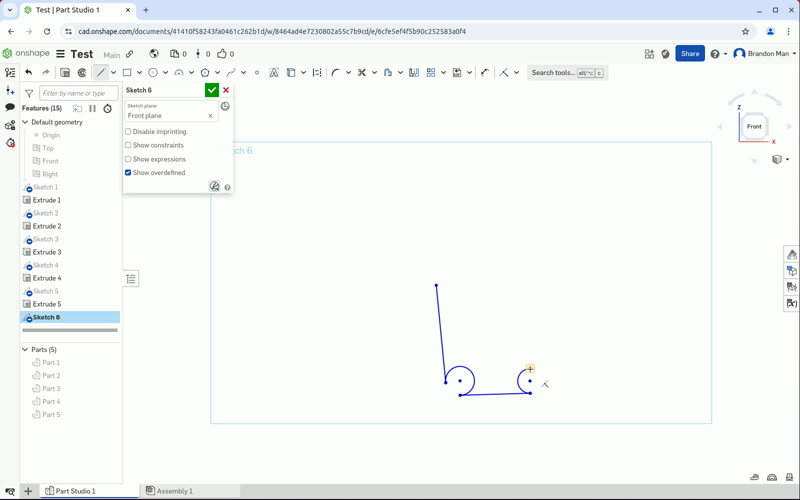
key_down(shift)
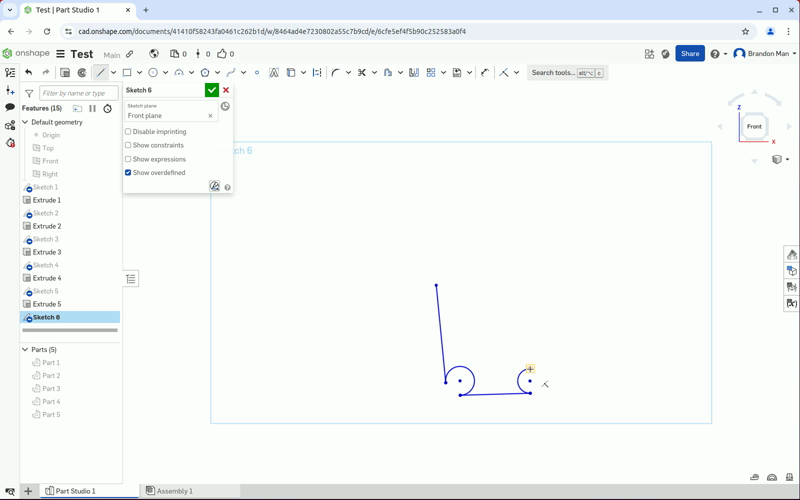
mouse_move(560, 368)
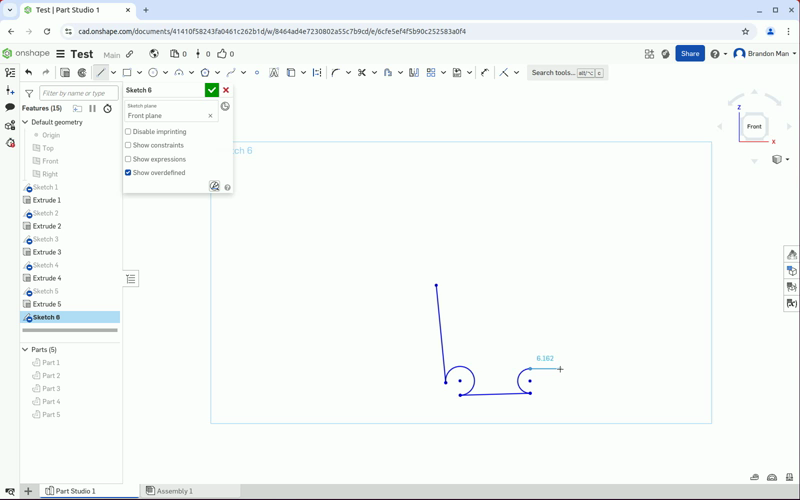
mouse_move(489, 367)
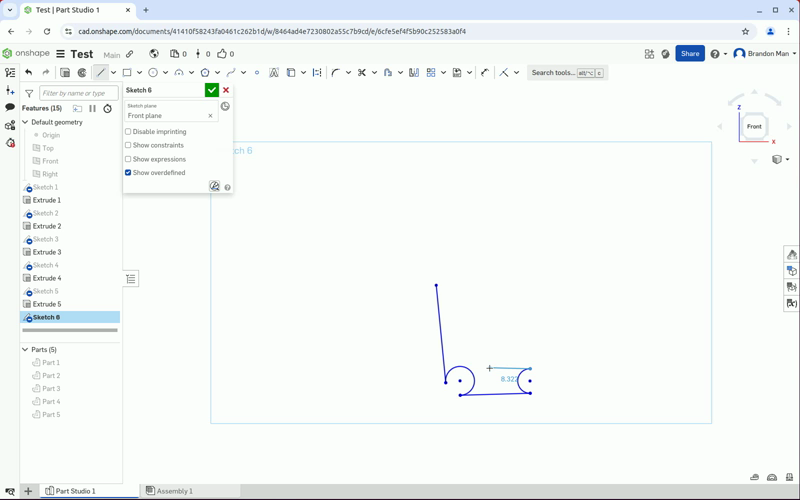
click(489, 367)
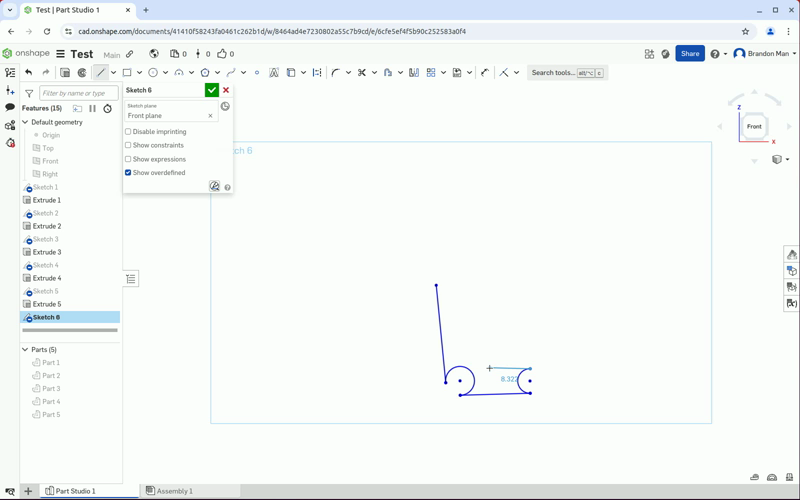
key_up(shift)
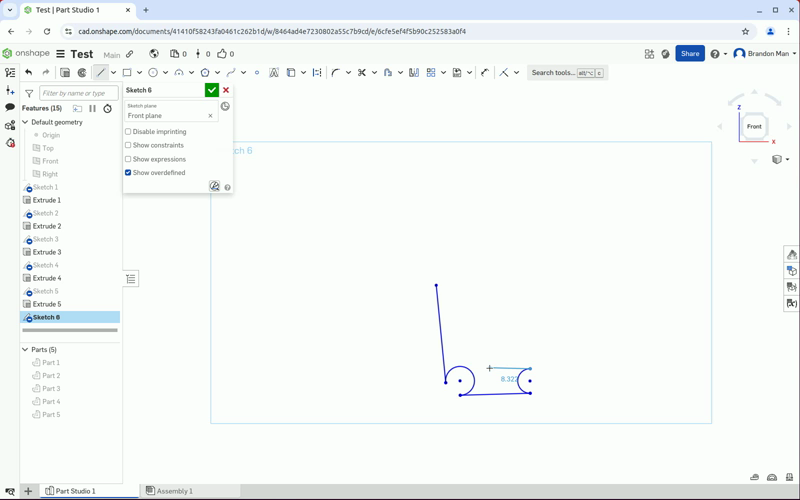
key(esc)
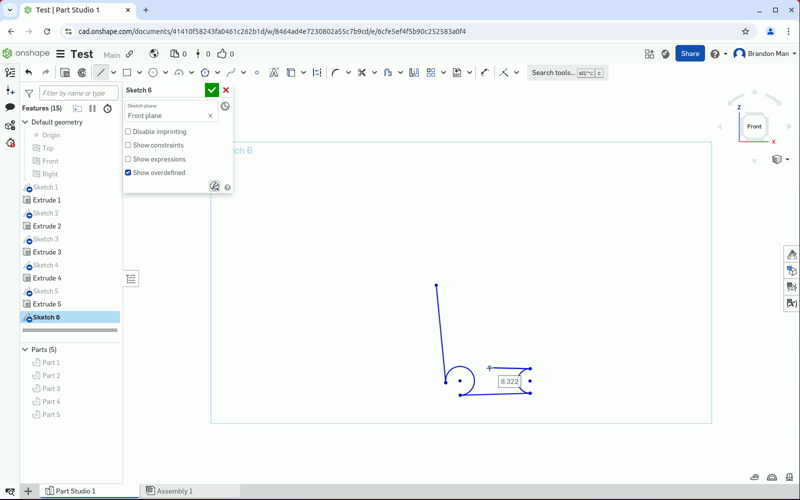
key(a)
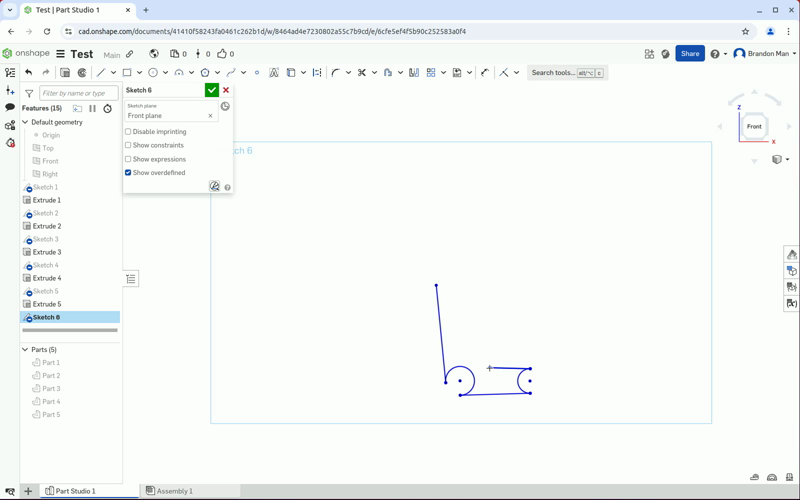
mouse_move(489, 367)
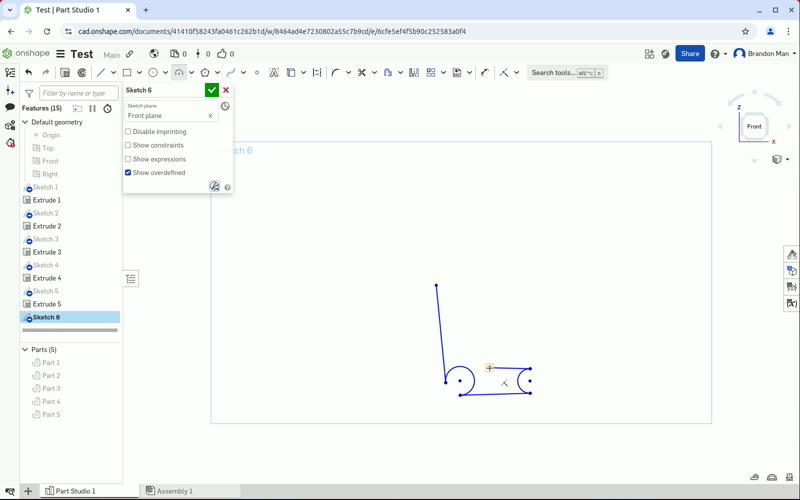
click(489, 367)
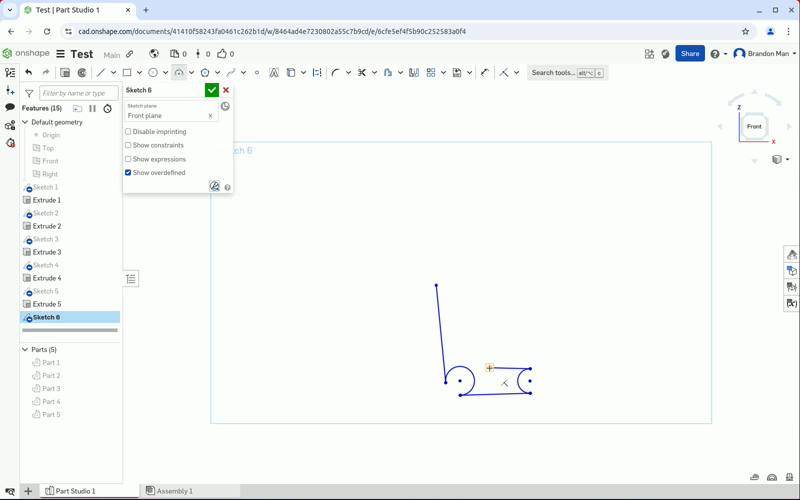
key_down(shift)
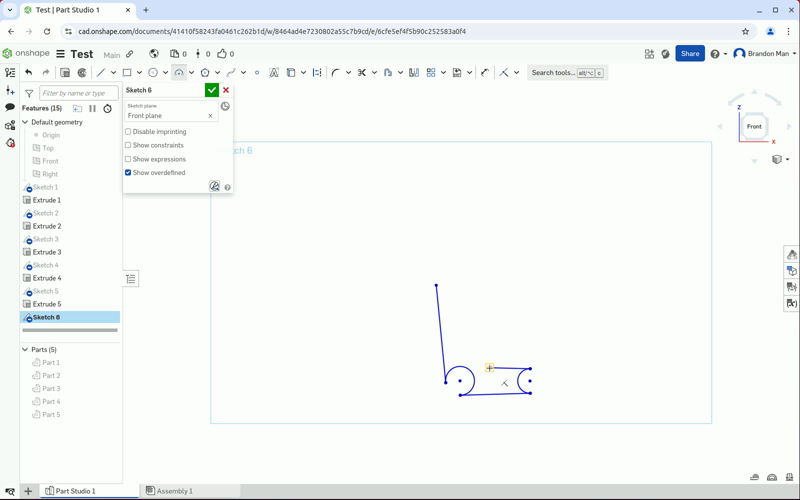
mouse_move(477, 353)
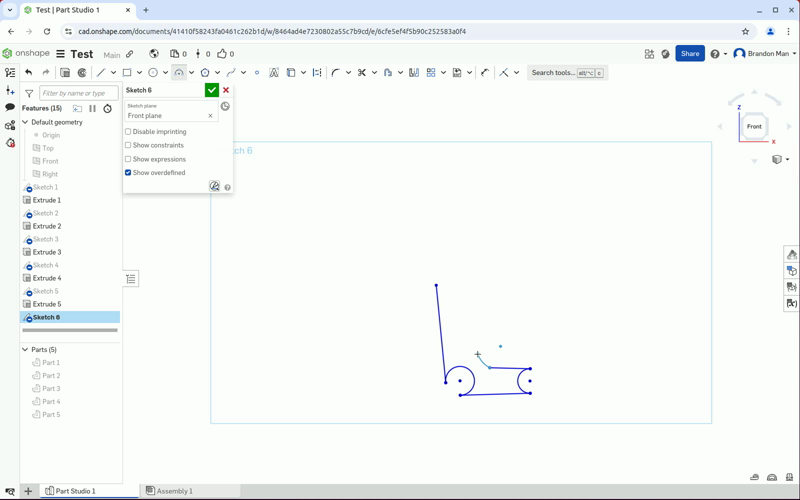
click(477, 353)
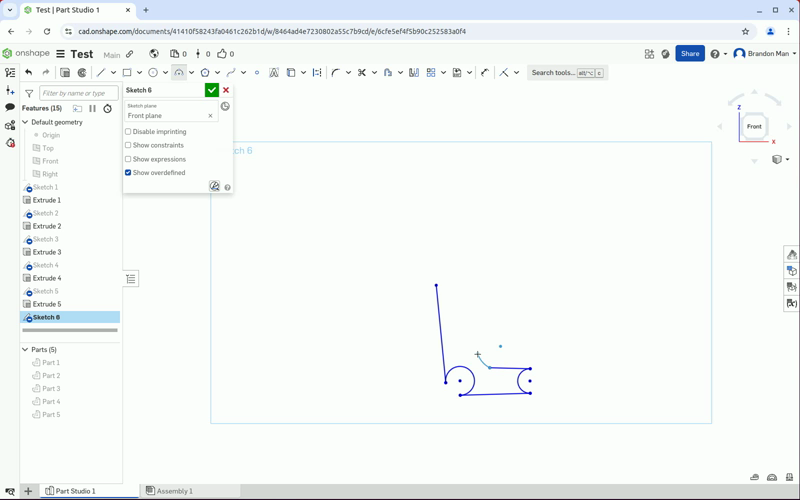
mouse_move(480, 363)
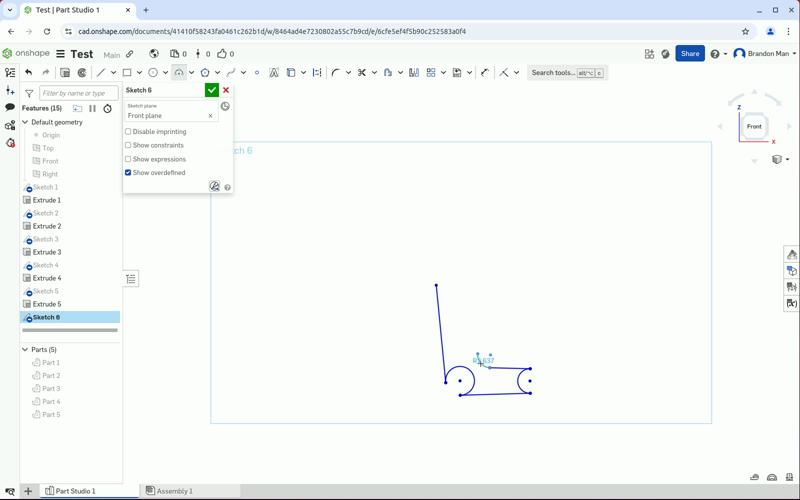
click(480, 363)
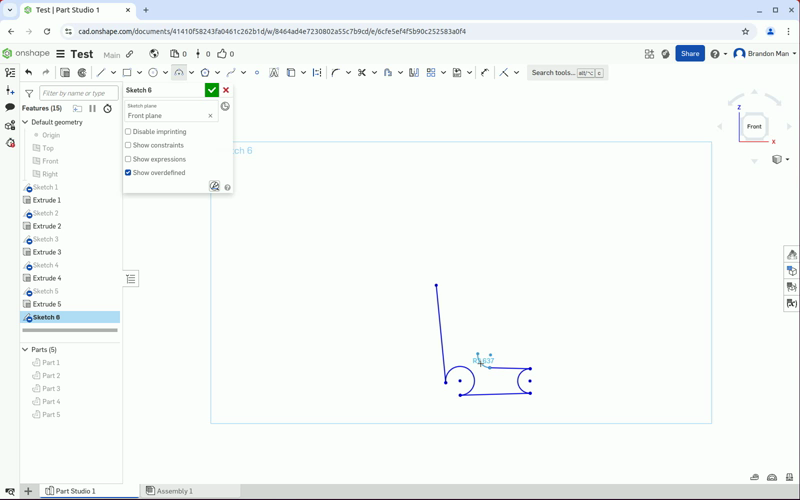
key_up(shift)
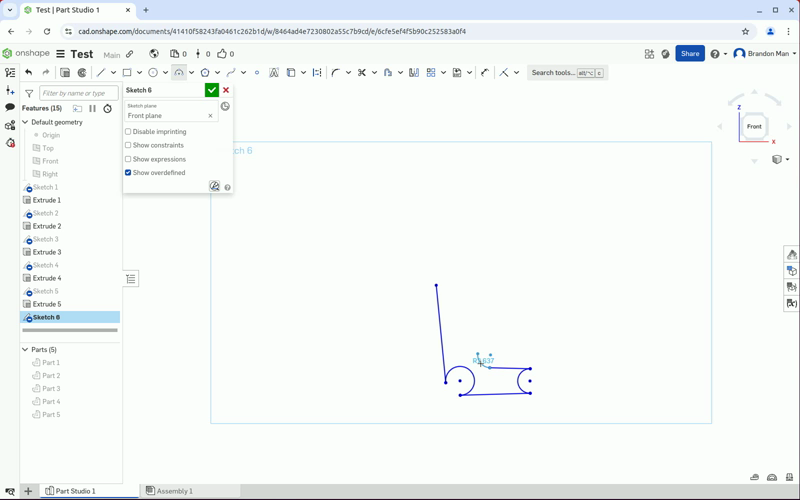
key(esc)
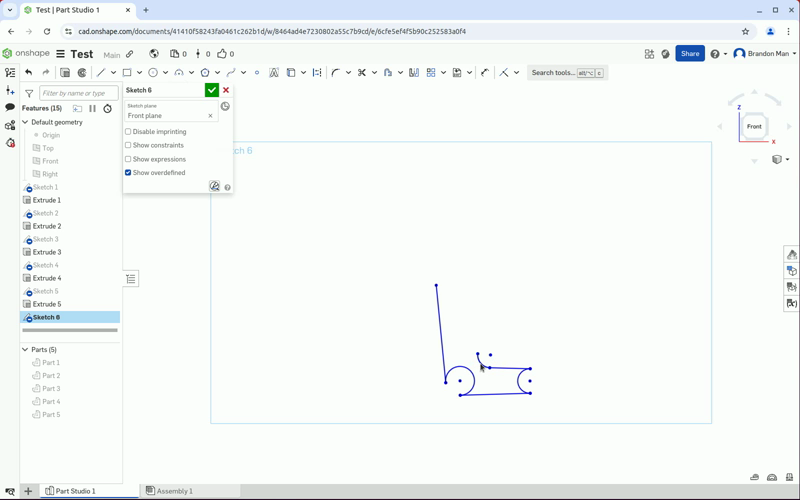
key(l)
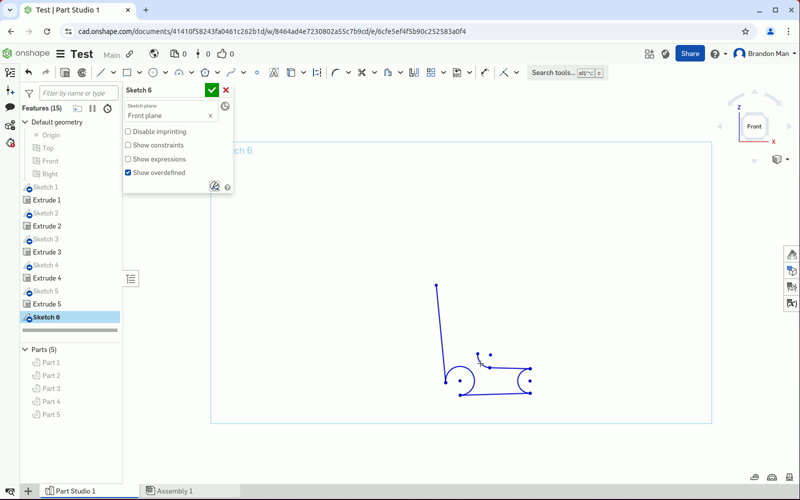
mouse_move(477, 353)
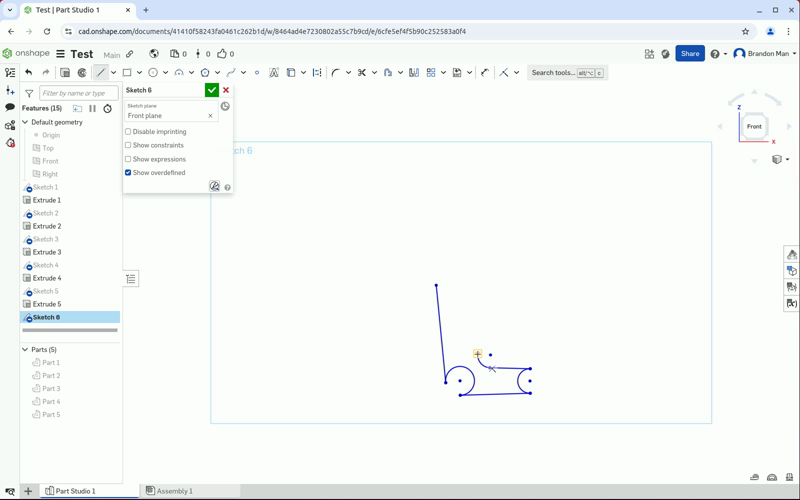
click(477, 353)
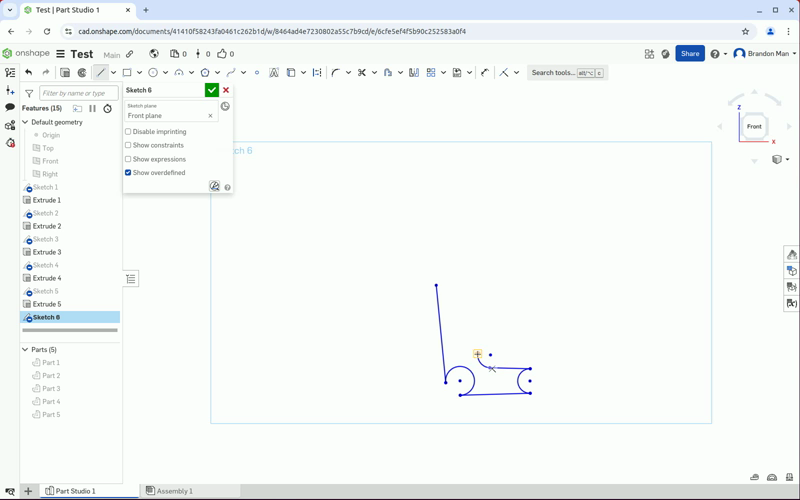
key_down(shift)
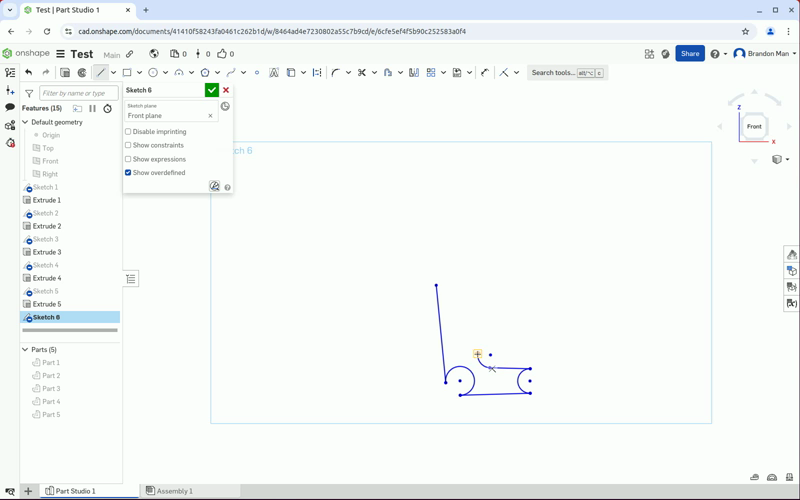
mouse_move(484, 285)
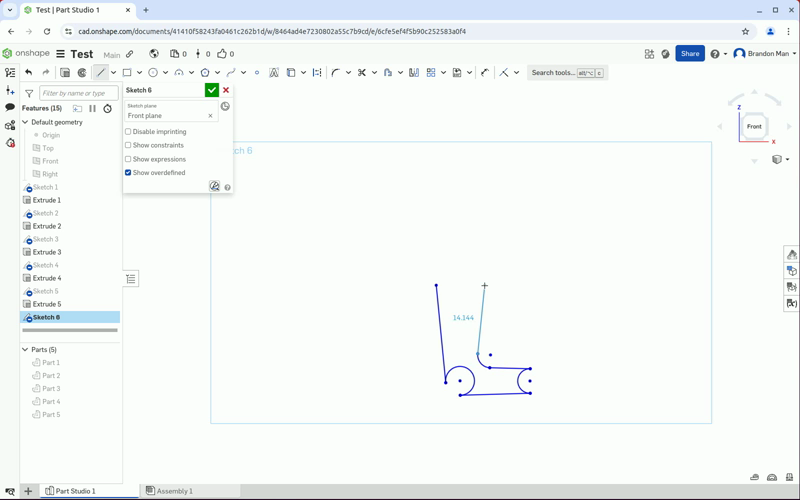
click(484, 285)
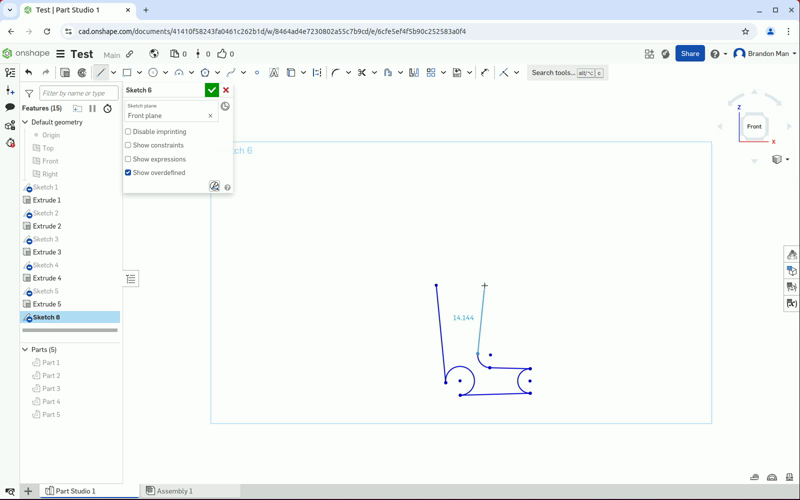
key_up(shift)
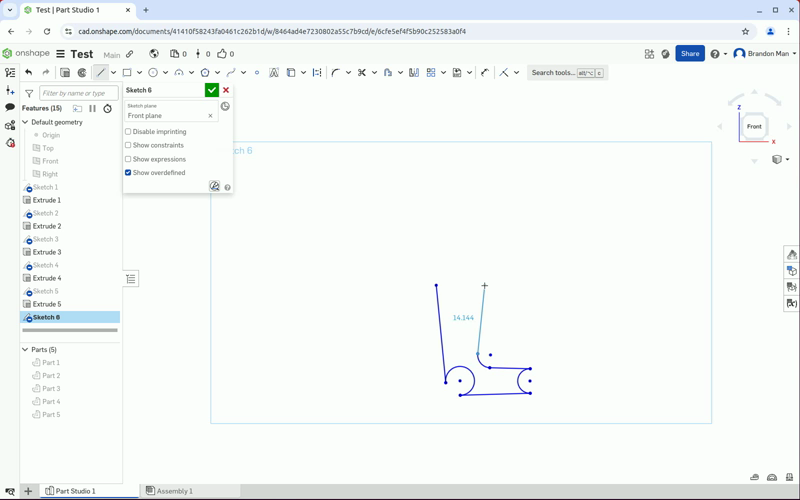
key(esc)
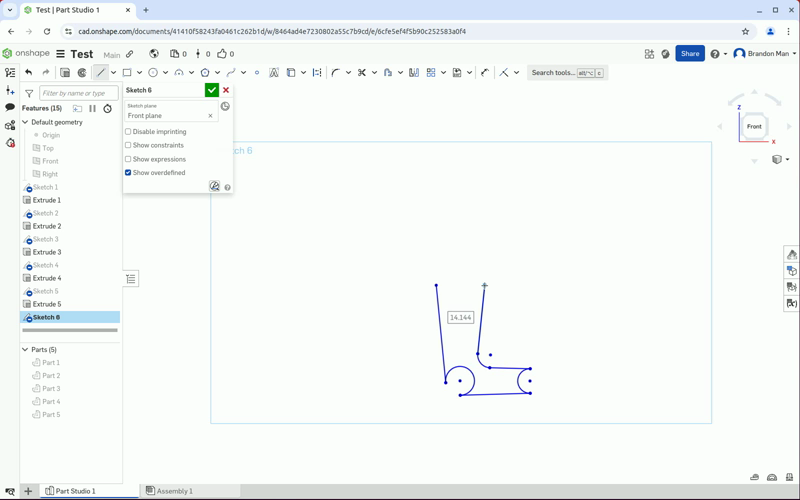
key(a)
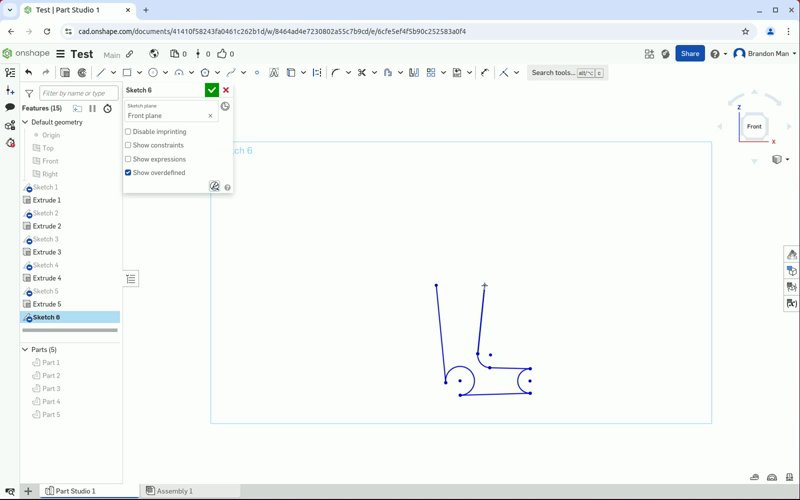
mouse_move(484, 285)
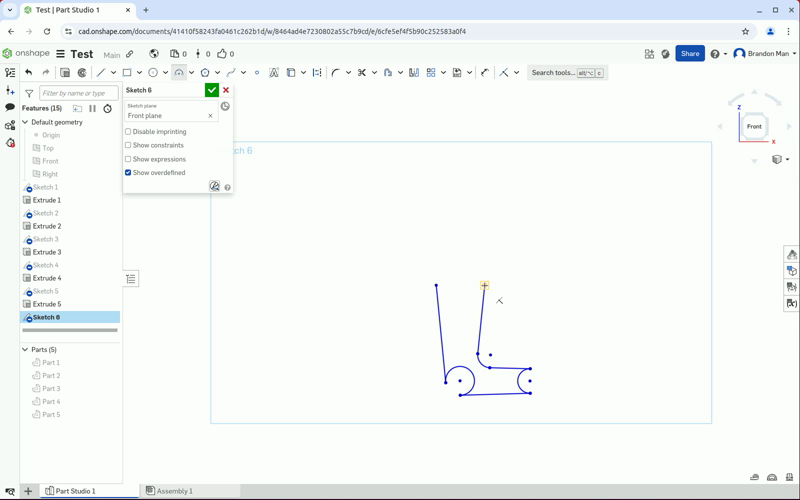
click(484, 285)
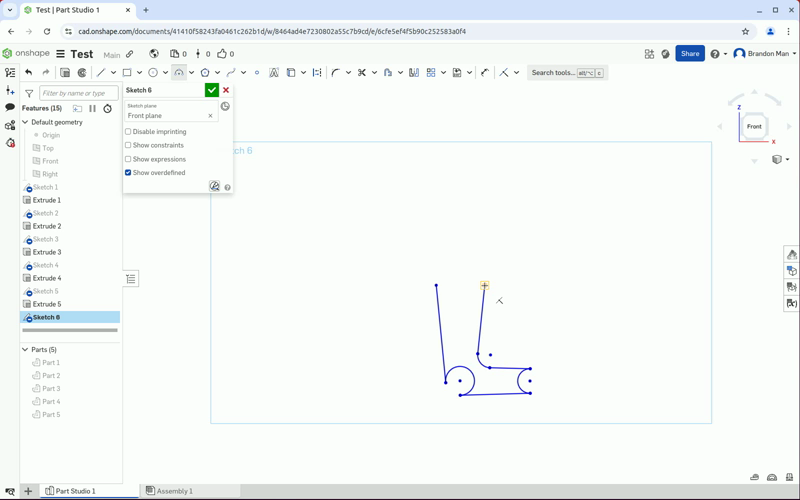
mouse_move(436, 285)
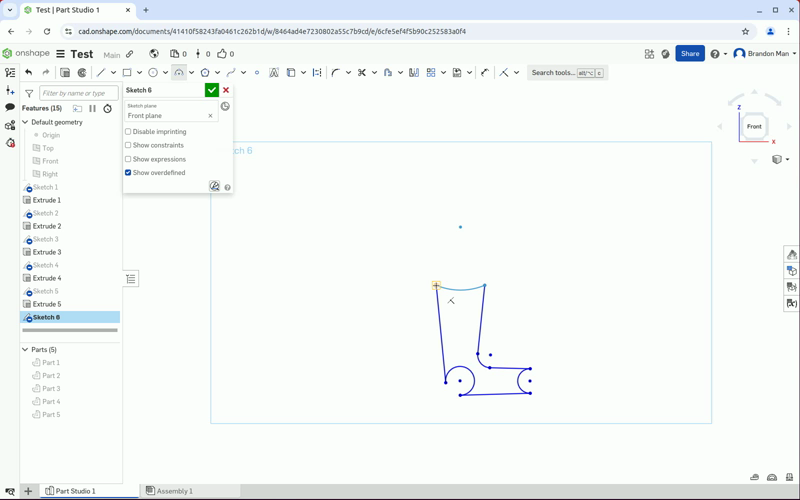
click(436, 285)
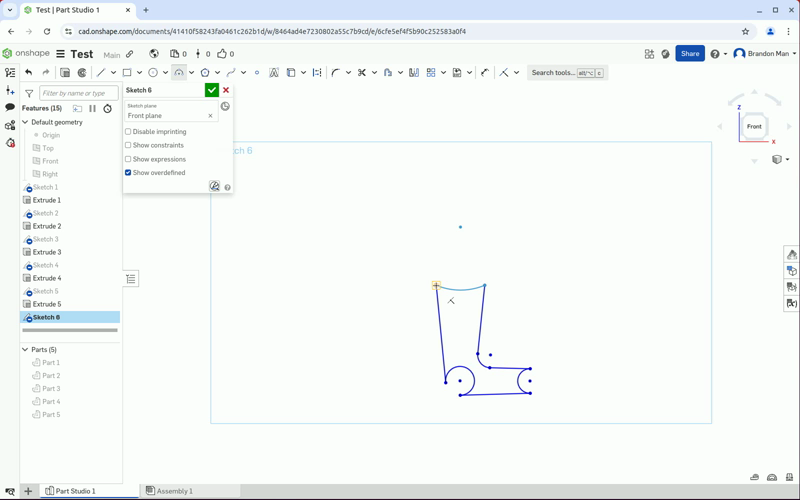
key_down(shift)
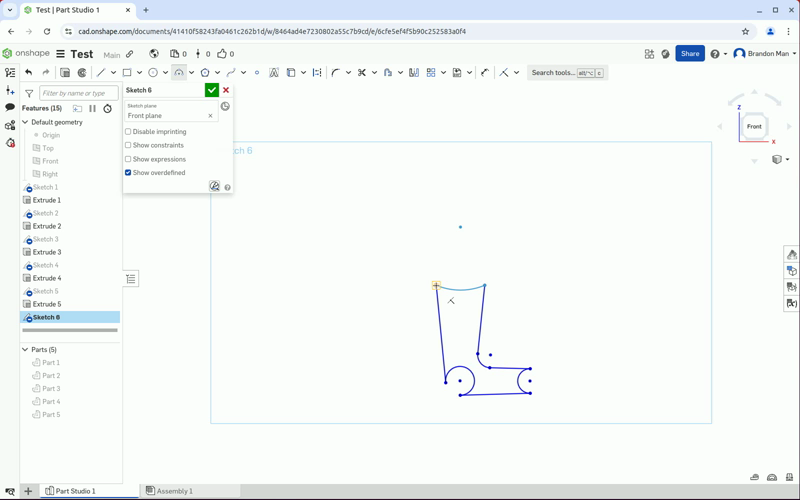
mouse_move(460, 307)
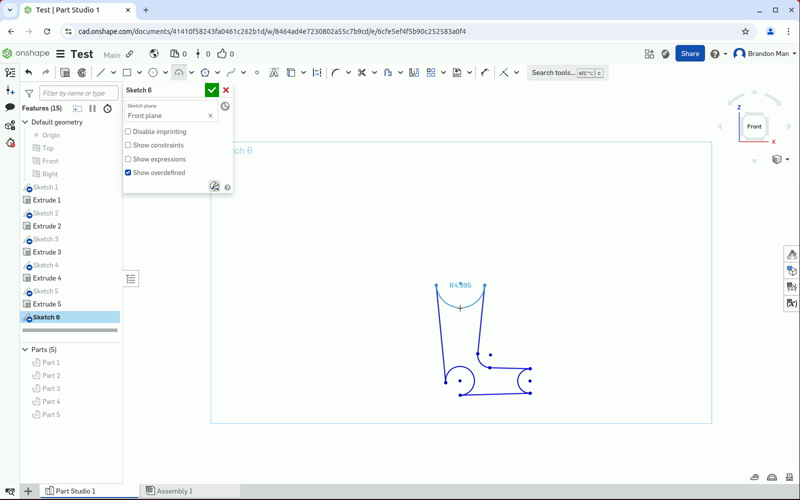
click(460, 307)
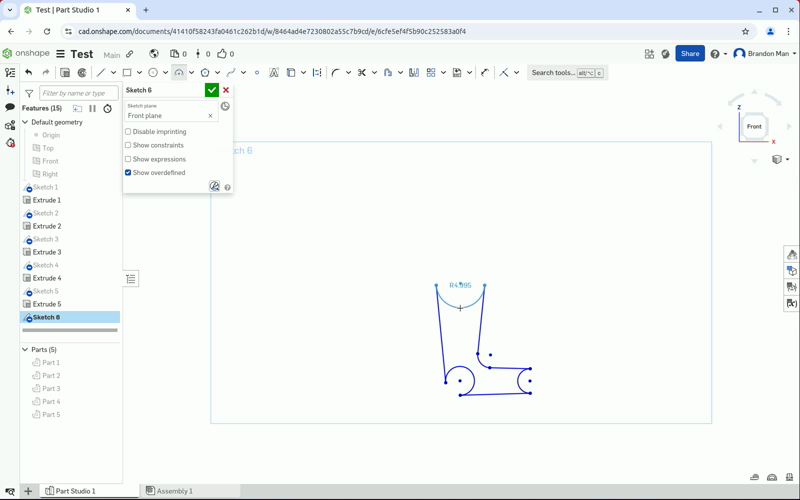
key_up(shift)
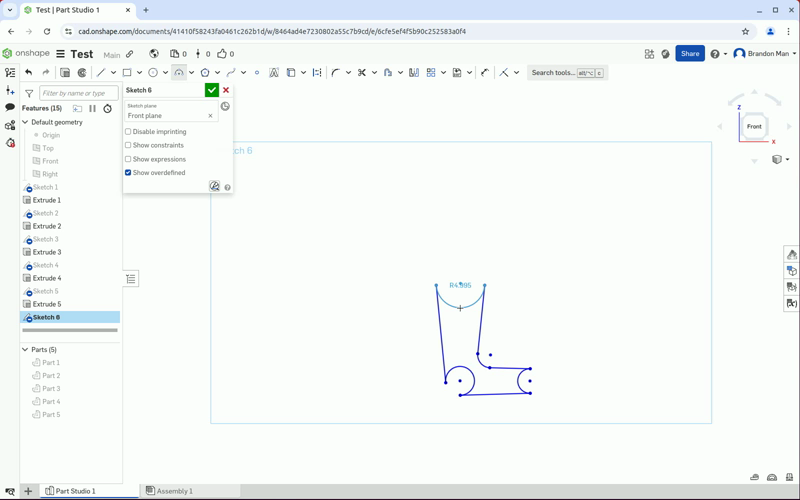
key(esc)
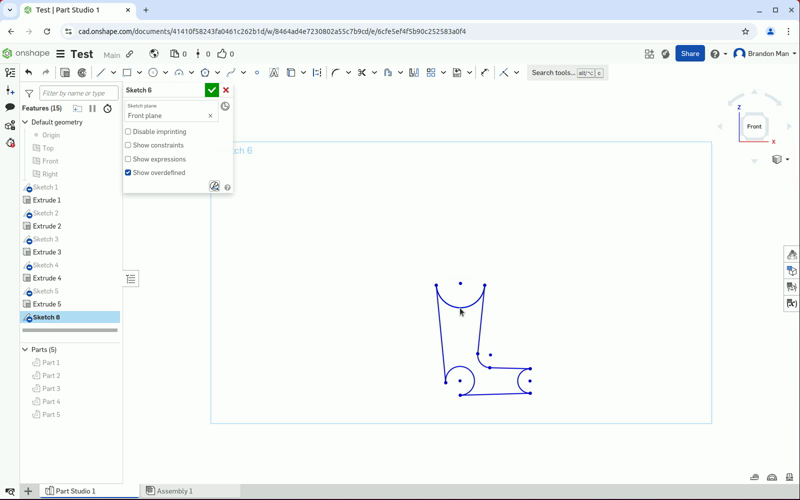
mouse_move(464, 314)
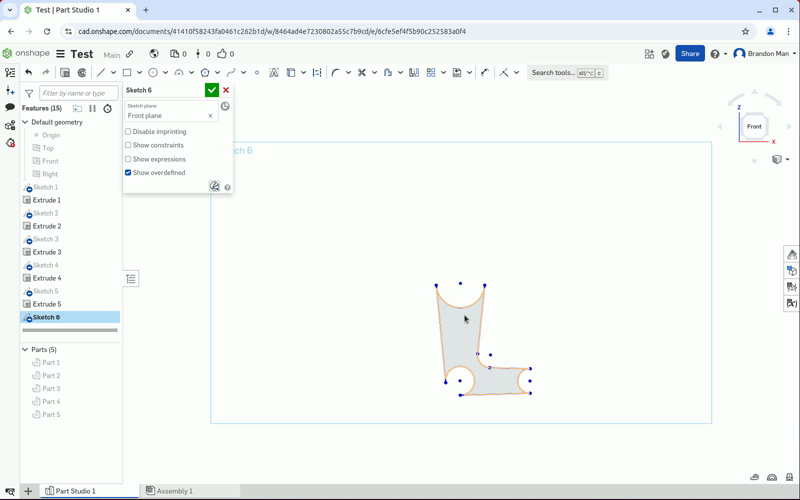
click(464, 314)
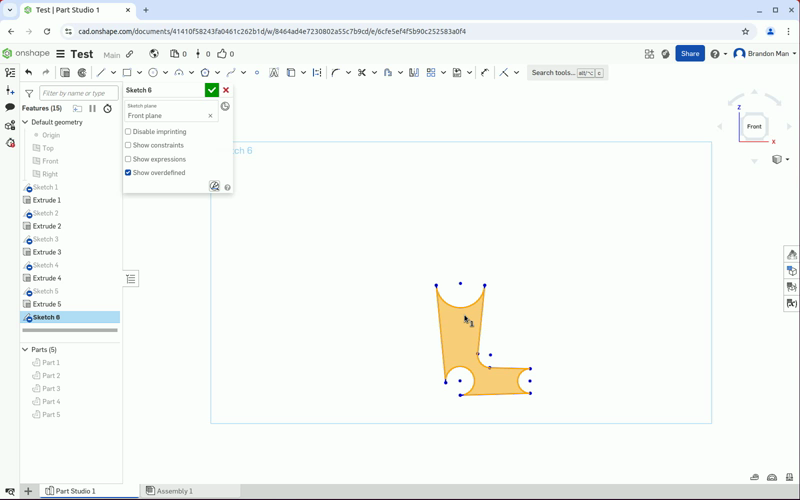
mouse_move(73, 352)
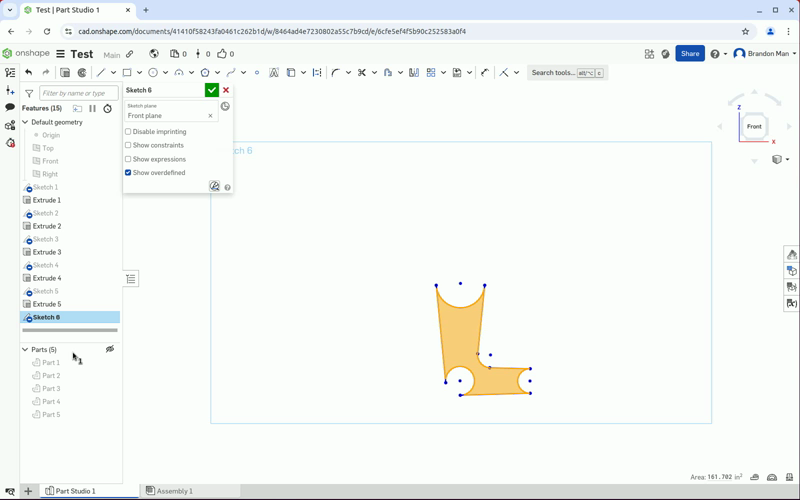
key(shift+y)
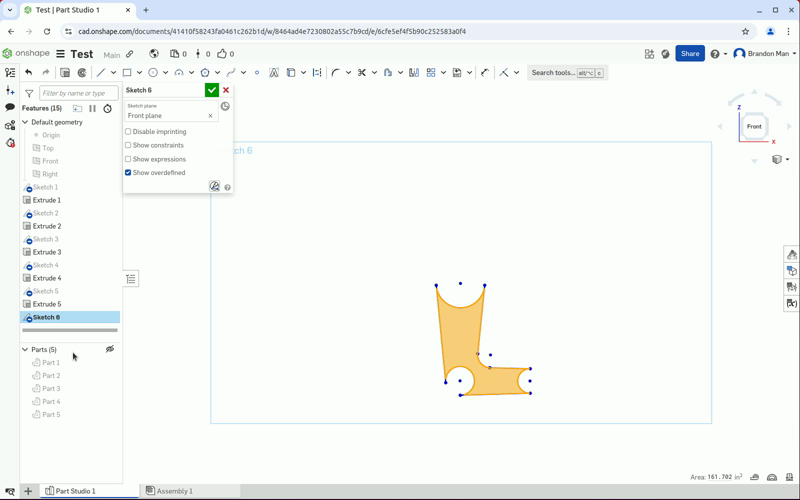
key(shift+e)
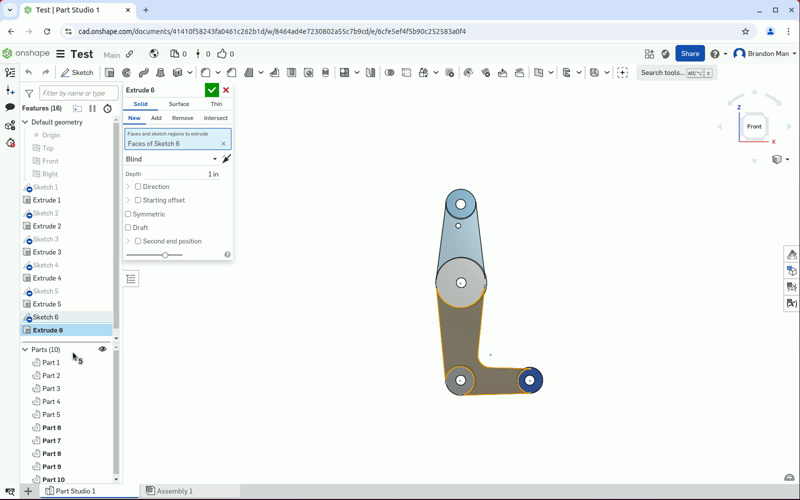
mouse_move(143, 106)
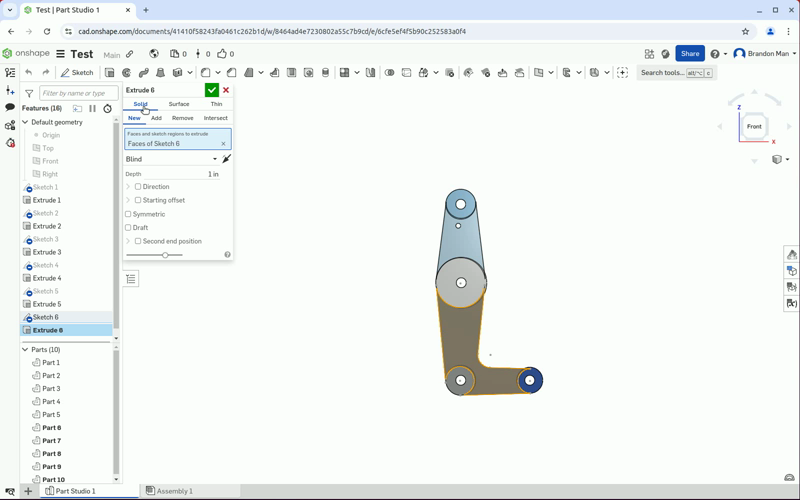
click(143, 106)
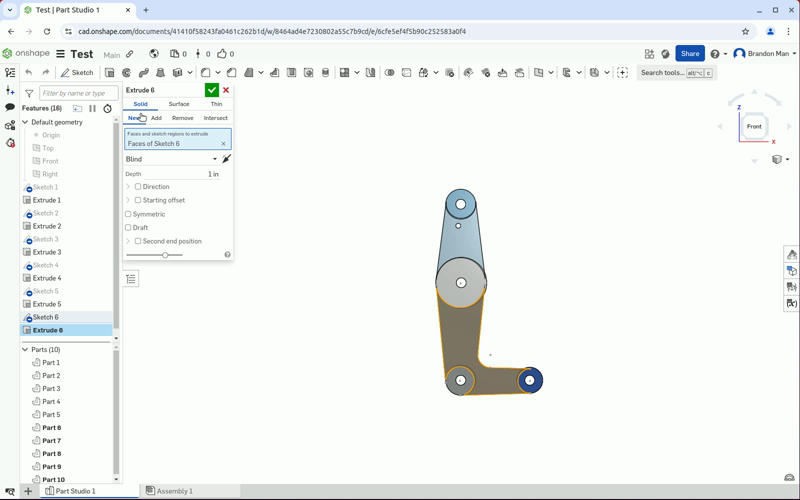
mouse_move(137, 120)
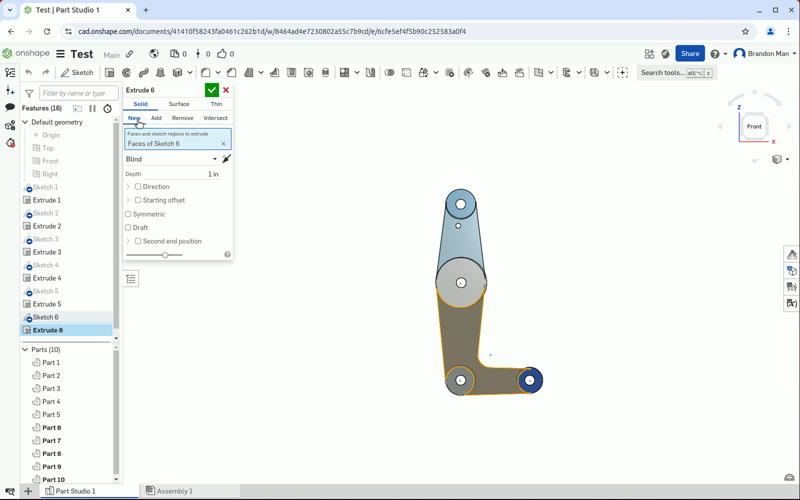
click(137, 120)
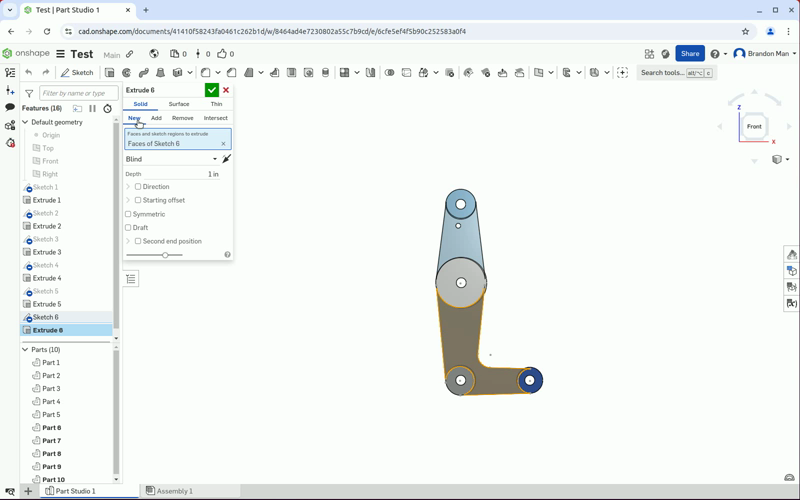
key(tab, 4)
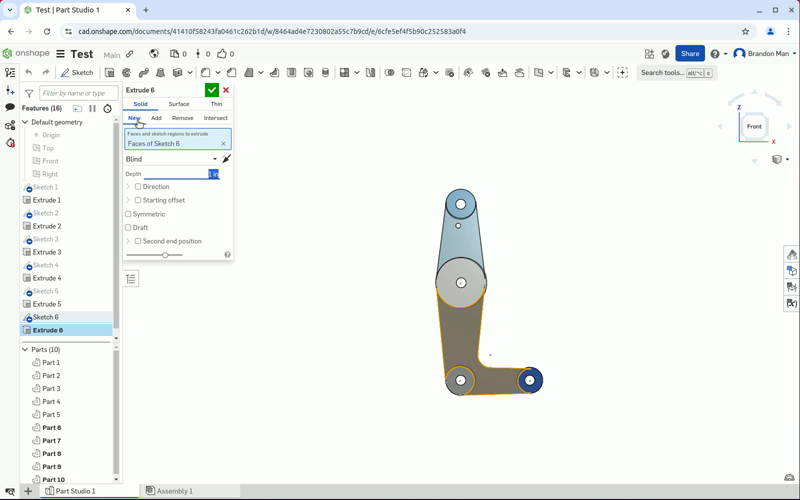
text(0.963)
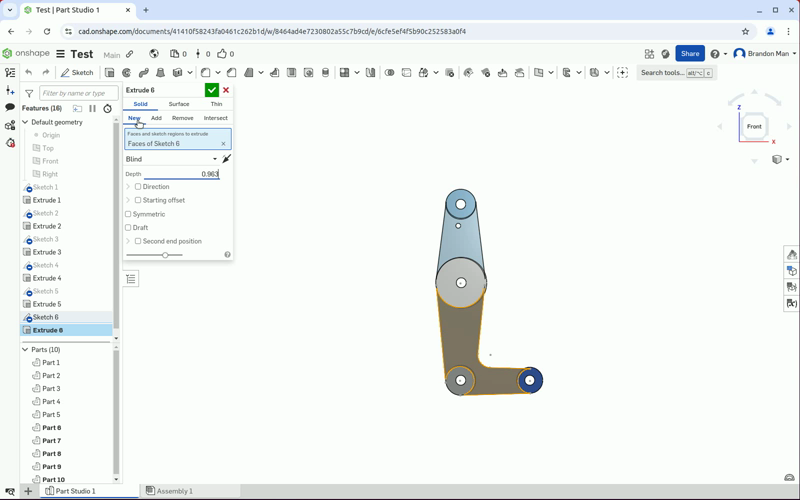
key(enter)
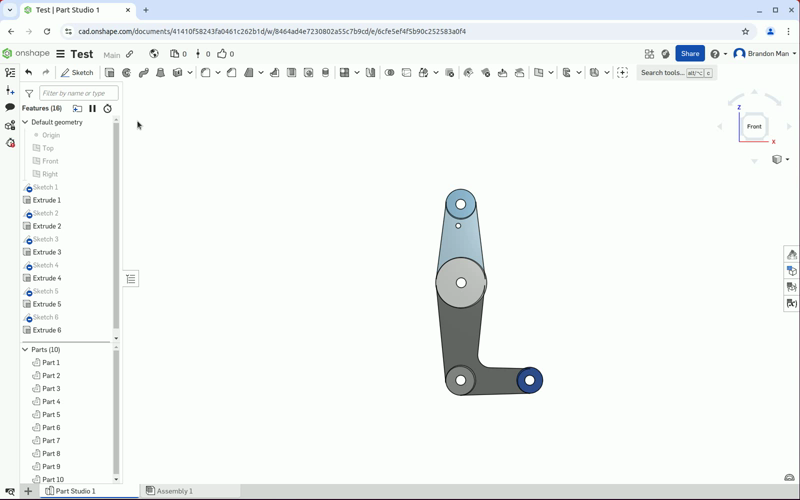
key(shift+h)
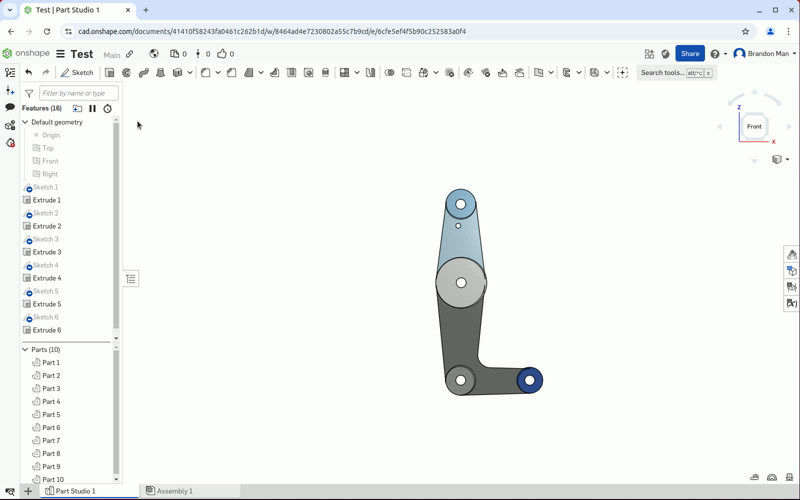
key(shift+h)
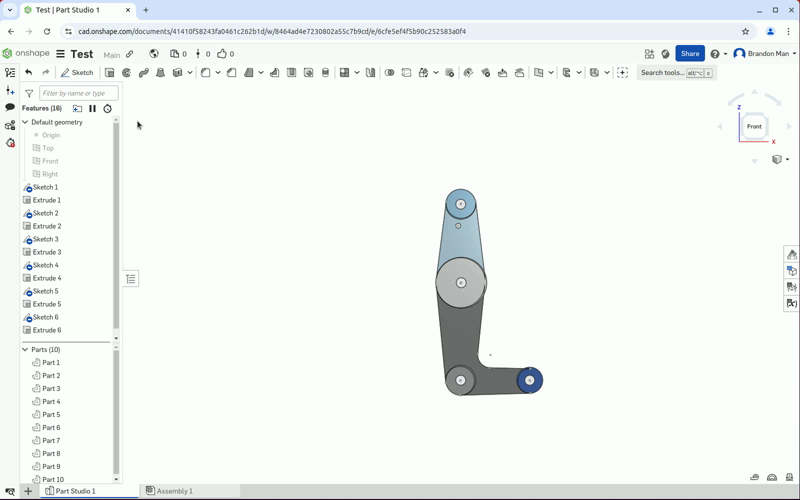
key(shift+7)
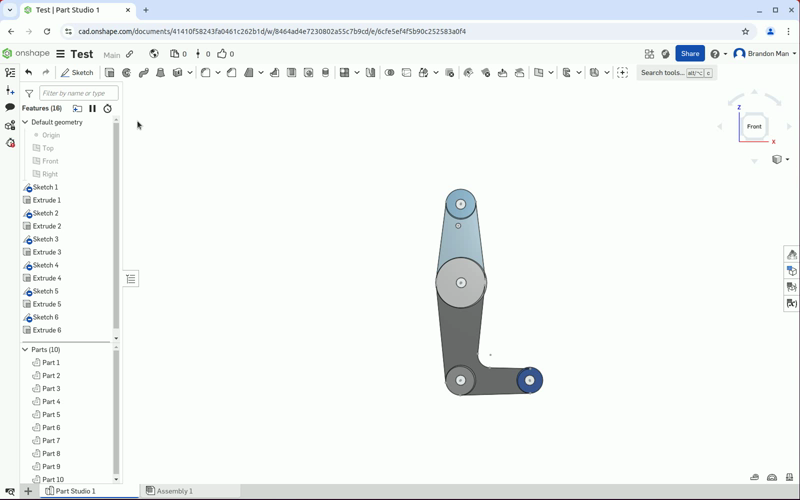
key(left, 2)
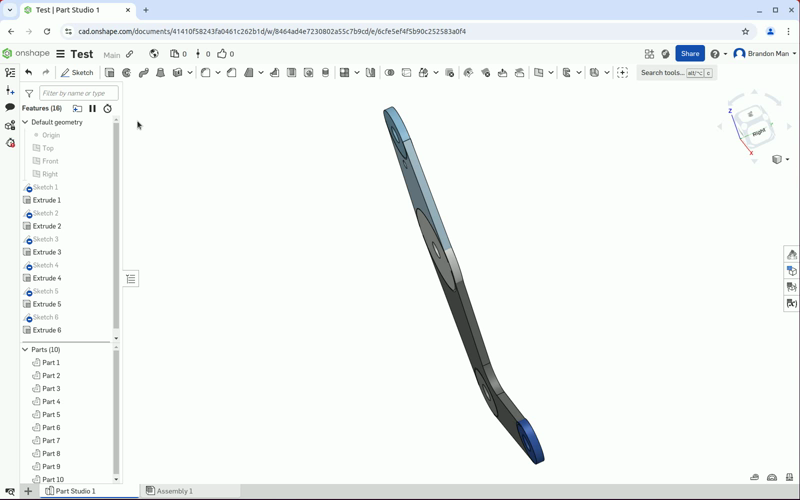
key(down, 2)
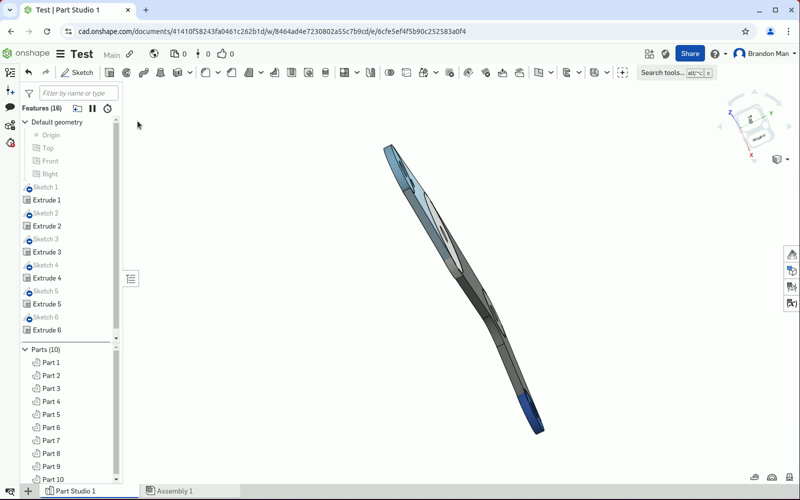
key(up, 2)
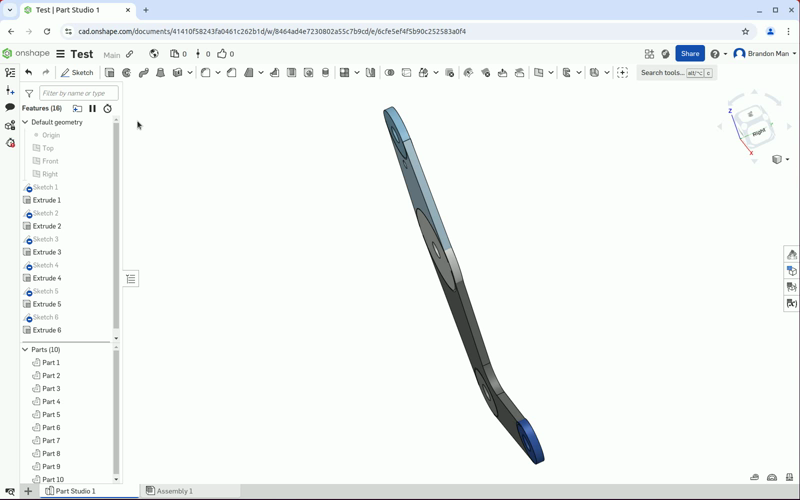
key(right, 2)
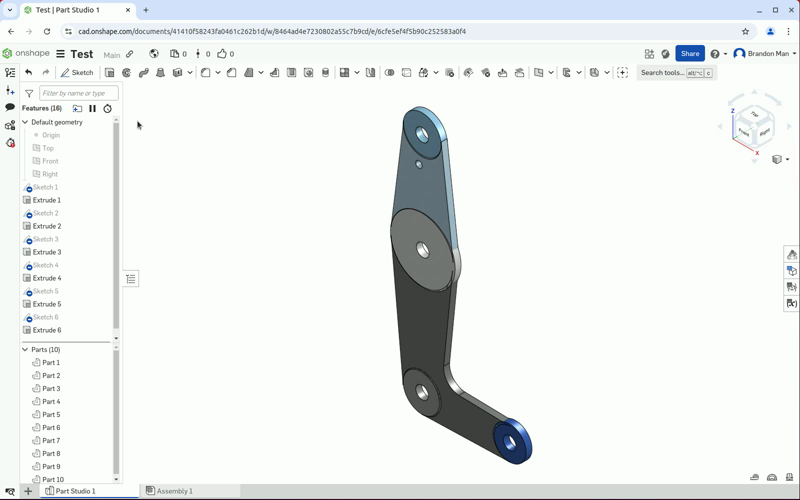
mouse_move(69, 189)
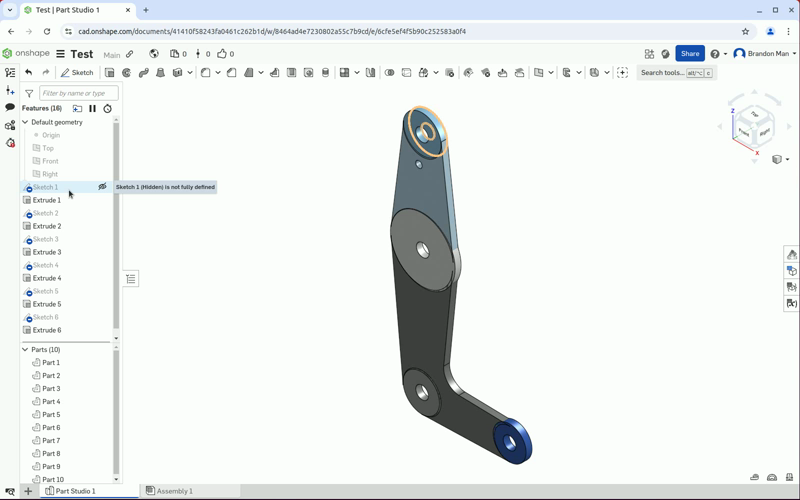
click(69, 189)